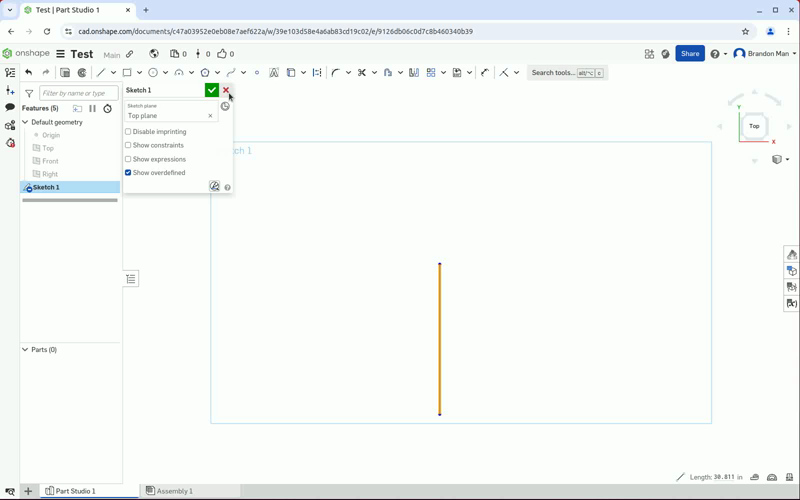
key(shift+h)
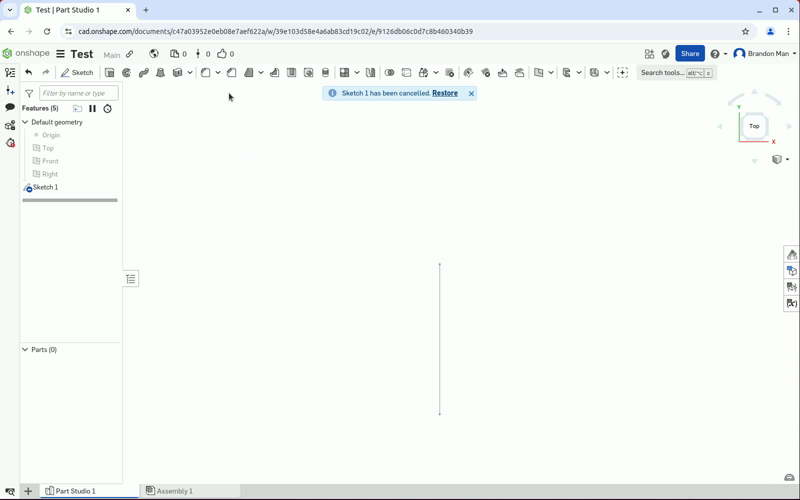
key(shift+s)
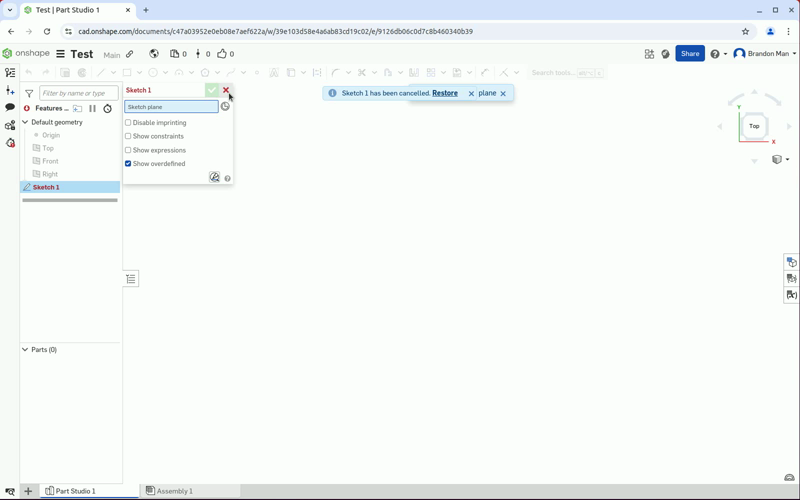
mouse_move(73, 150)
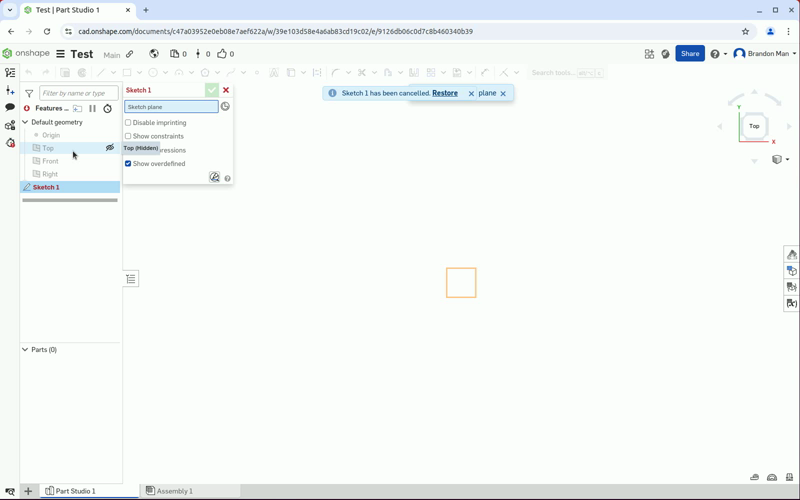
click(73, 150)
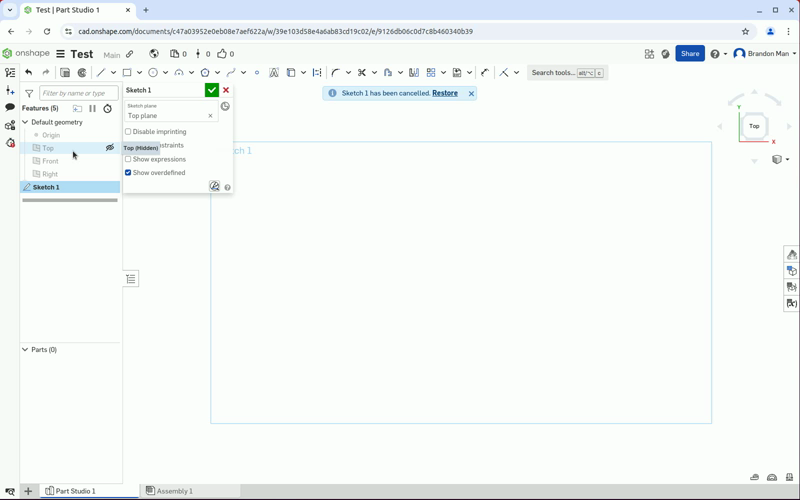
mouse_move(73, 352)
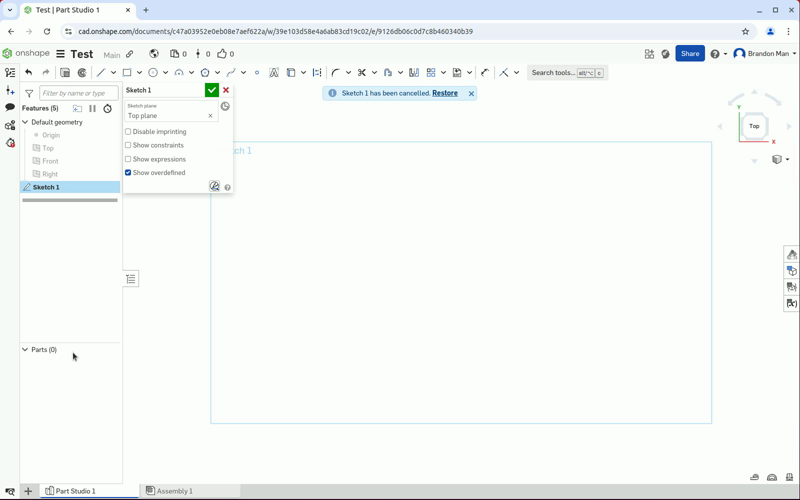
key(y)
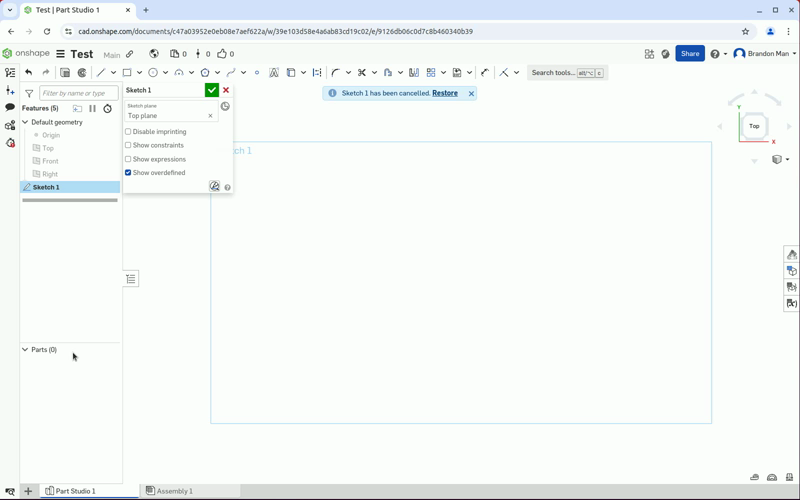
key(l)
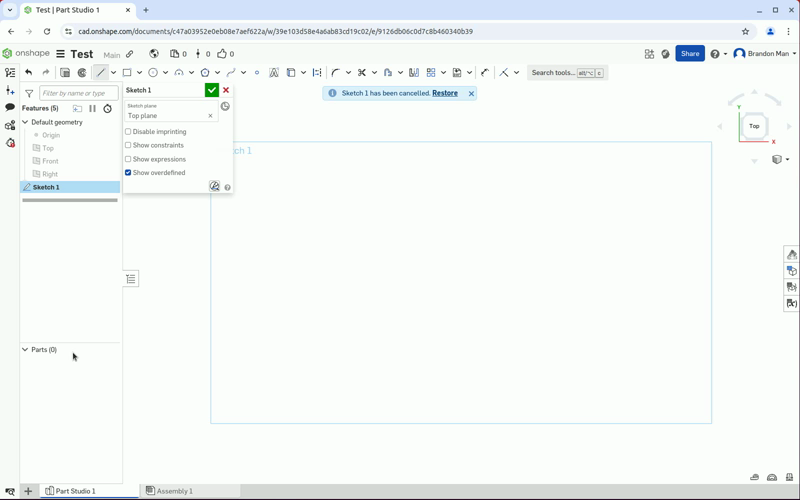
key_down(shift)
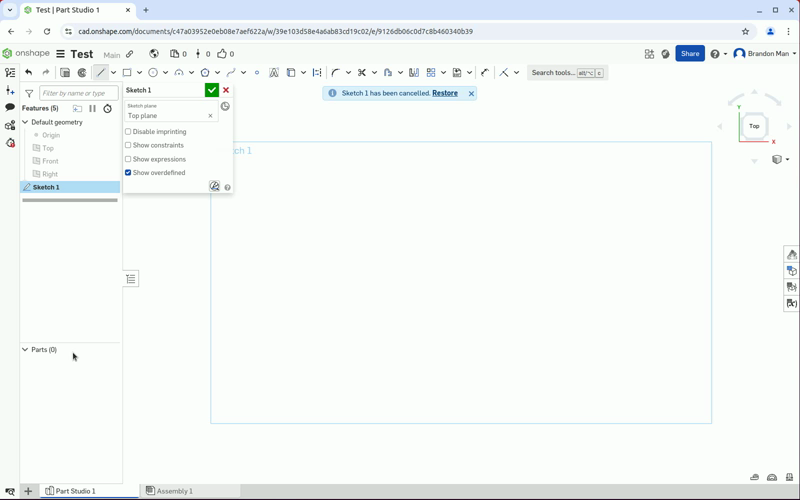
mouse_move(369, 395)
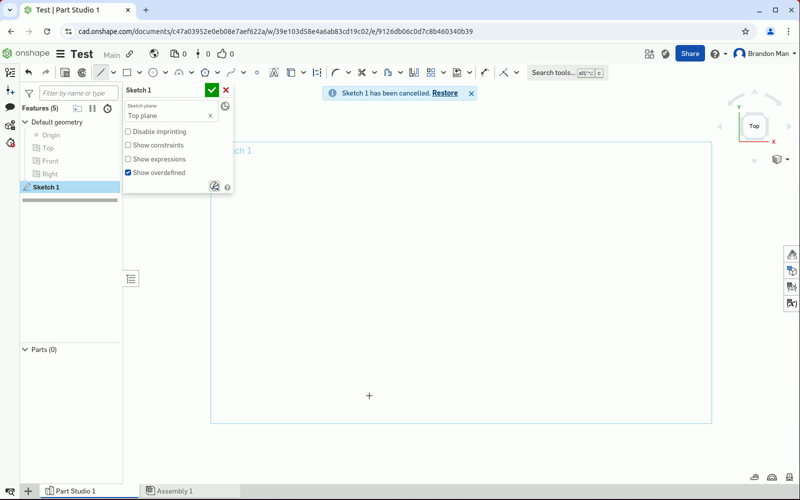
click(369, 395)
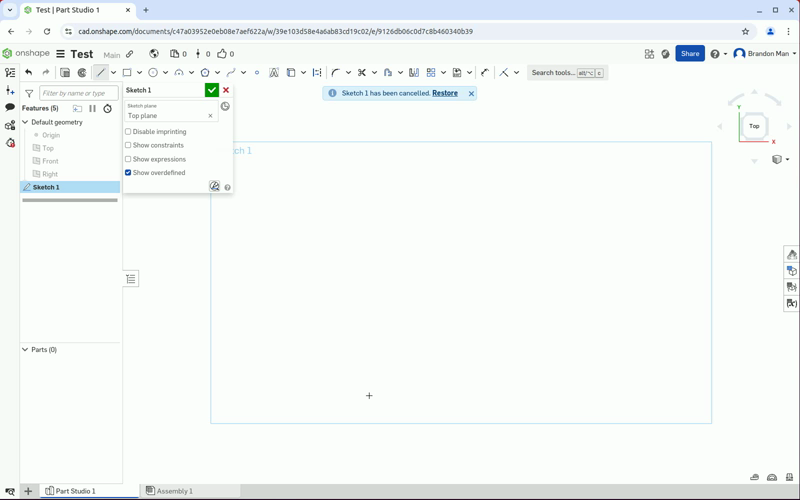
key_up(shift)
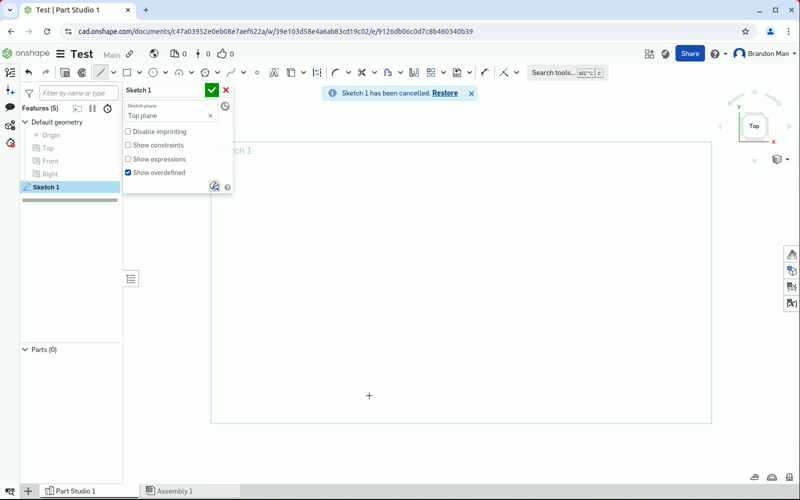
key_down(shift)
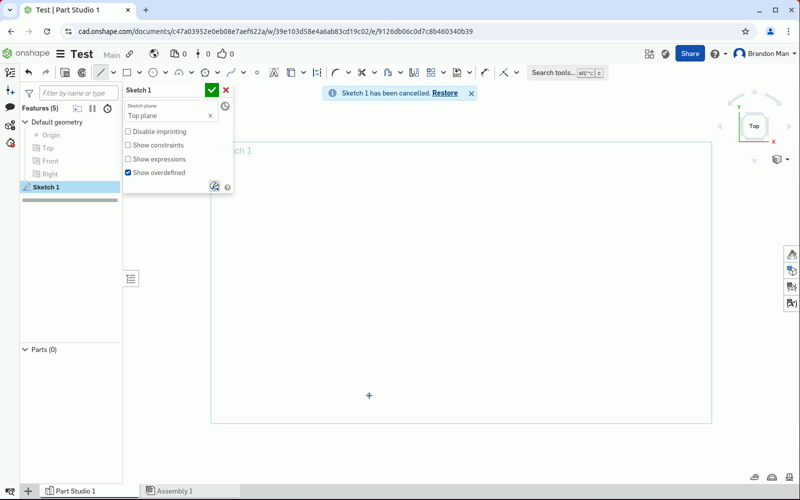
mouse_move(545, 395)
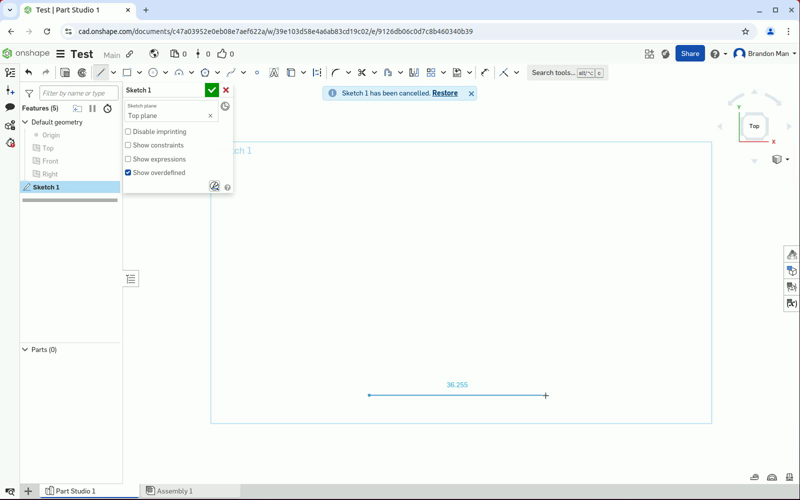
click(545, 395)
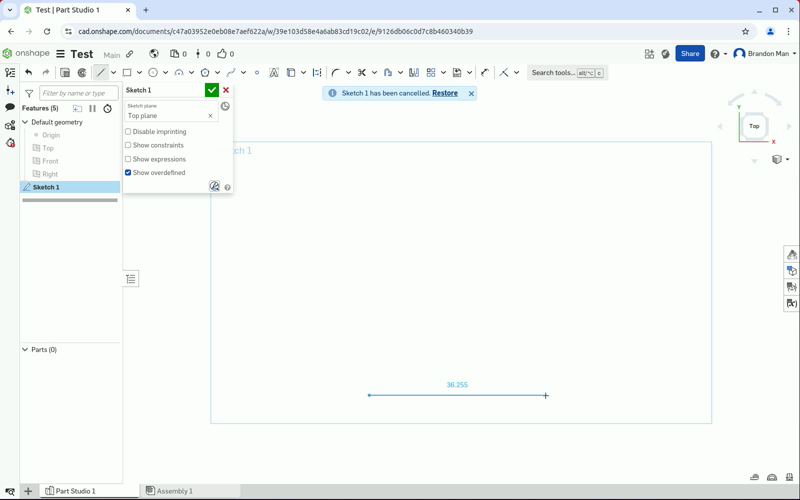
key_up(shift)
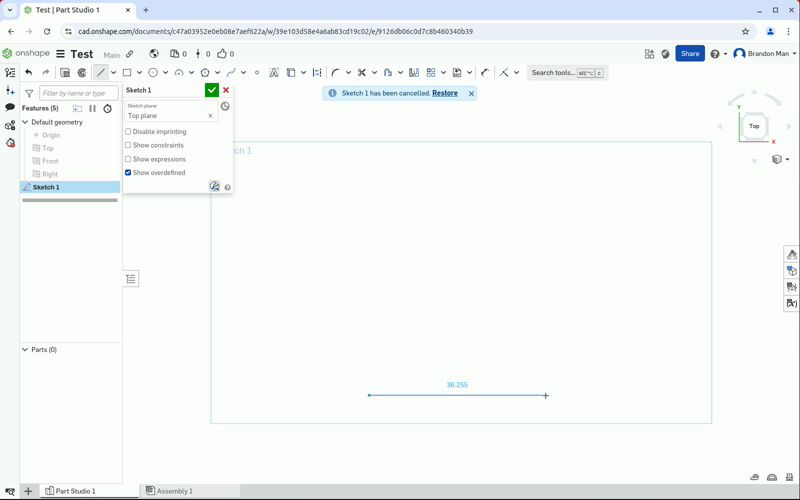
key_down(shift)
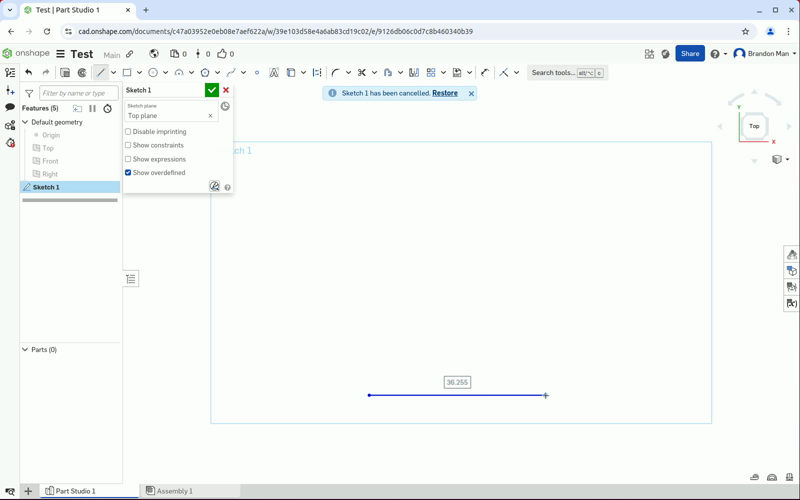
mouse_move(545, 219)
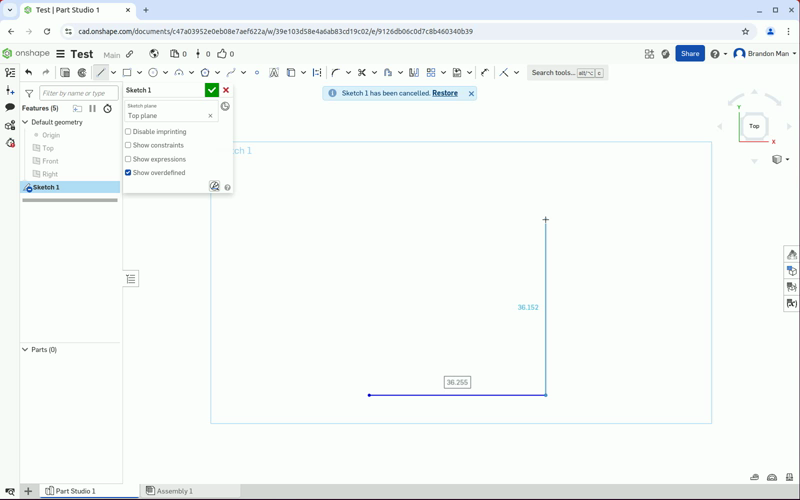
click(545, 219)
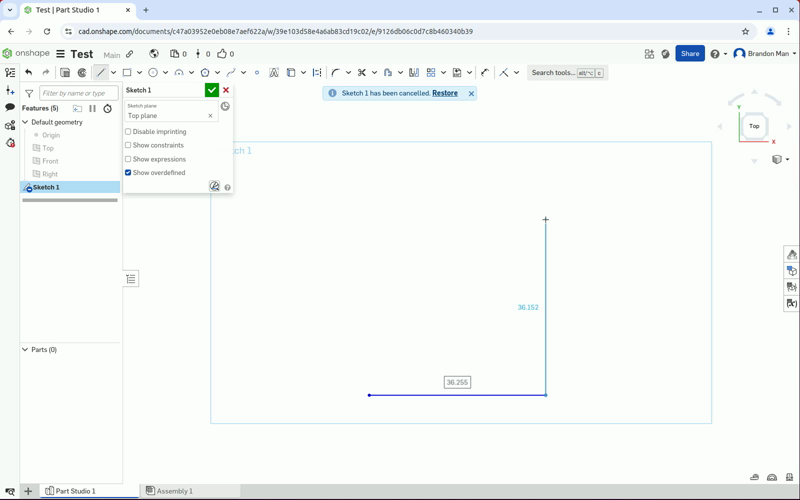
key_up(shift)
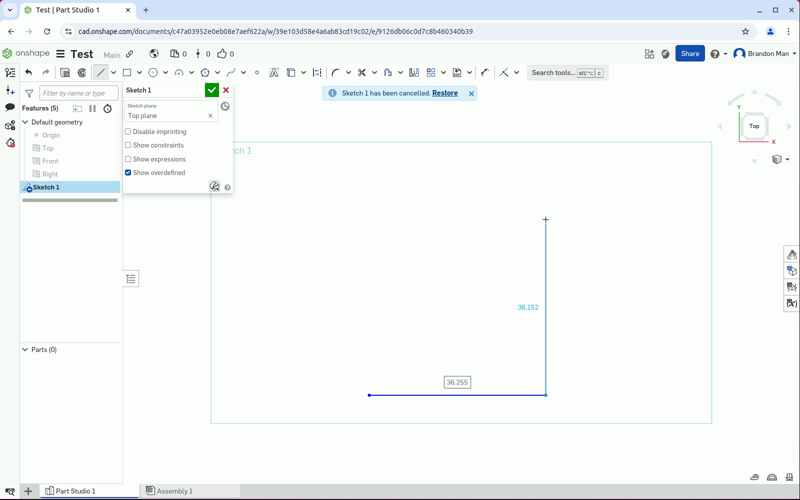
key_down(shift)
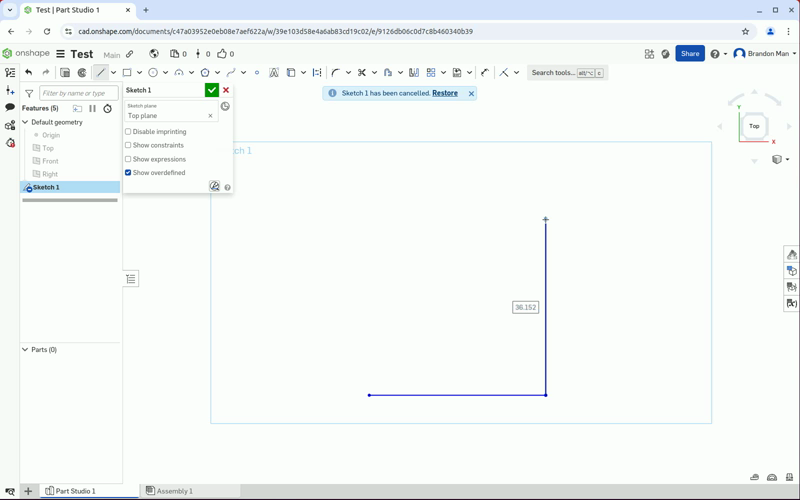
mouse_move(369, 219)
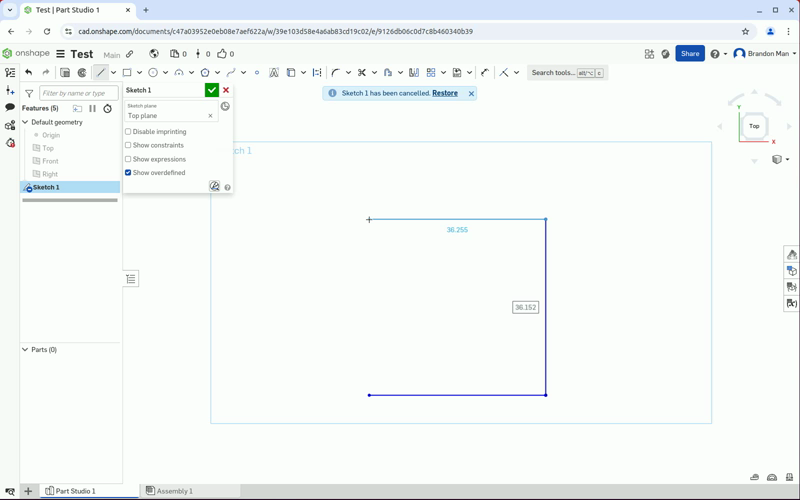
click(369, 219)
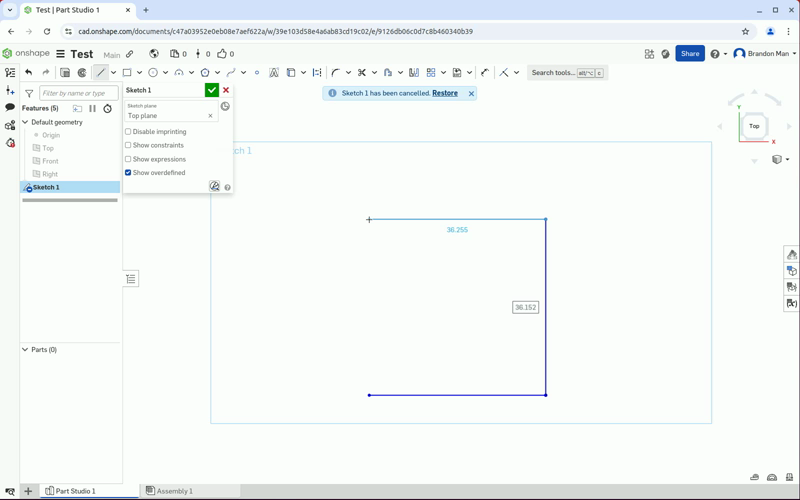
key_up(shift)
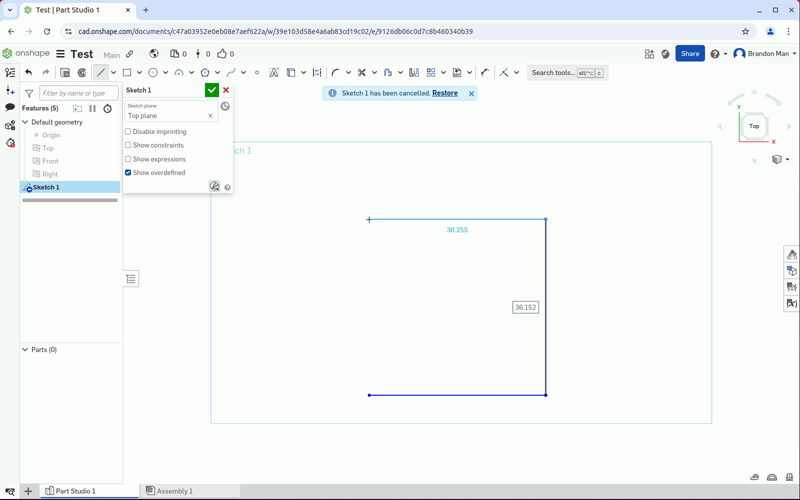
key_down(shift)
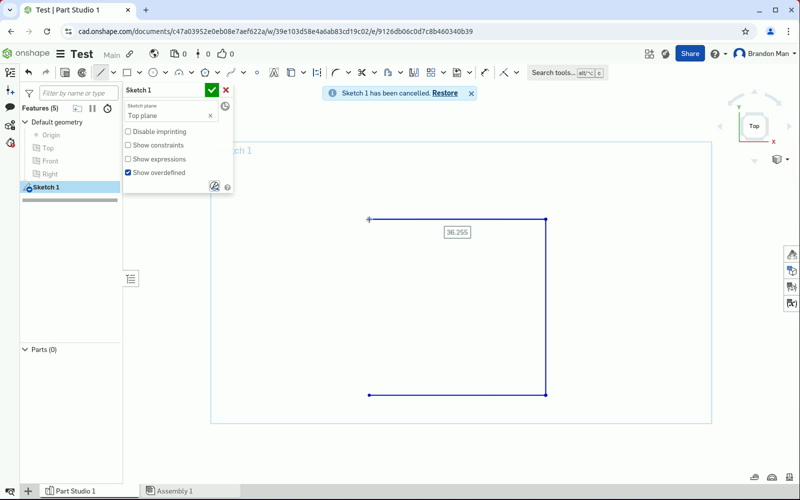
mouse_move(369, 395)
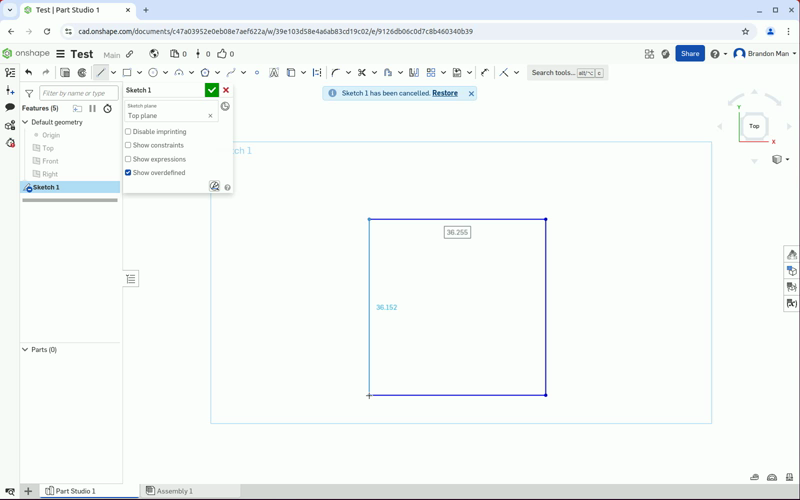
key_up(shift)
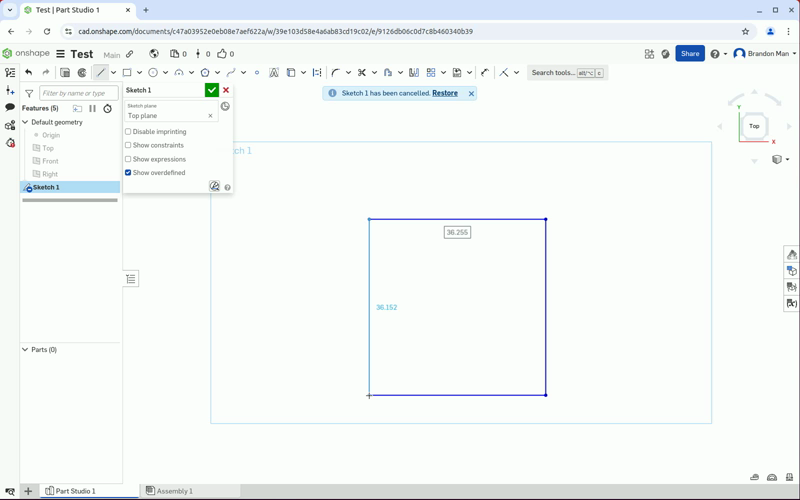
click(369, 395)
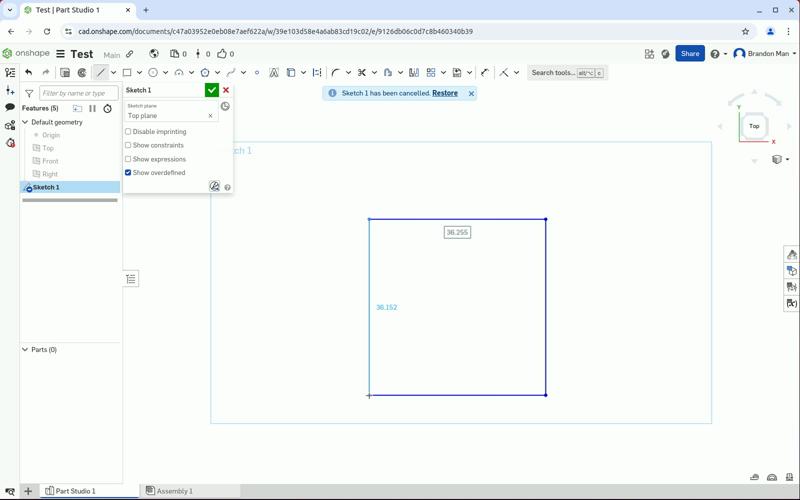
key(esc)
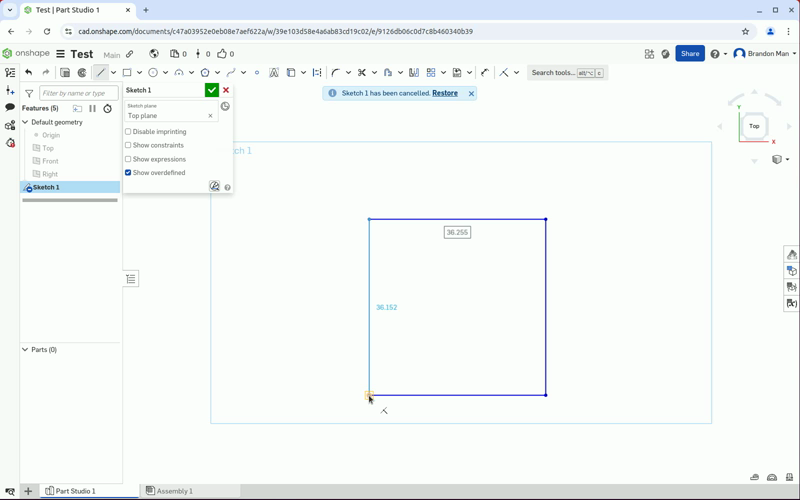
key(c)
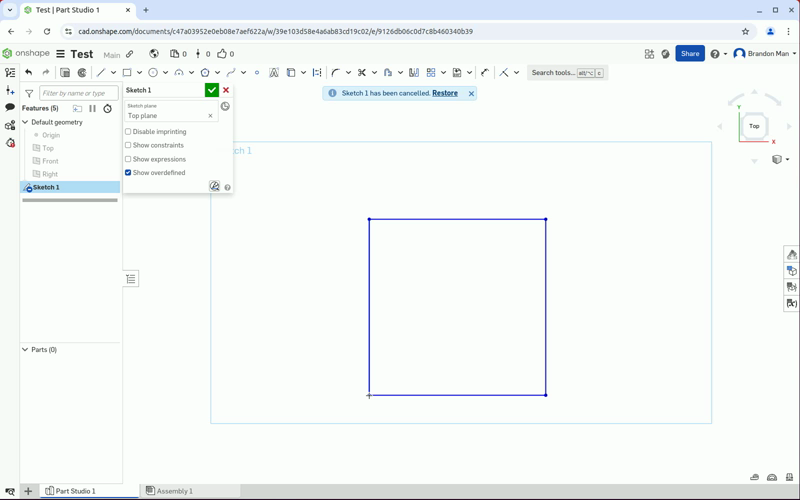
key_down(shift)
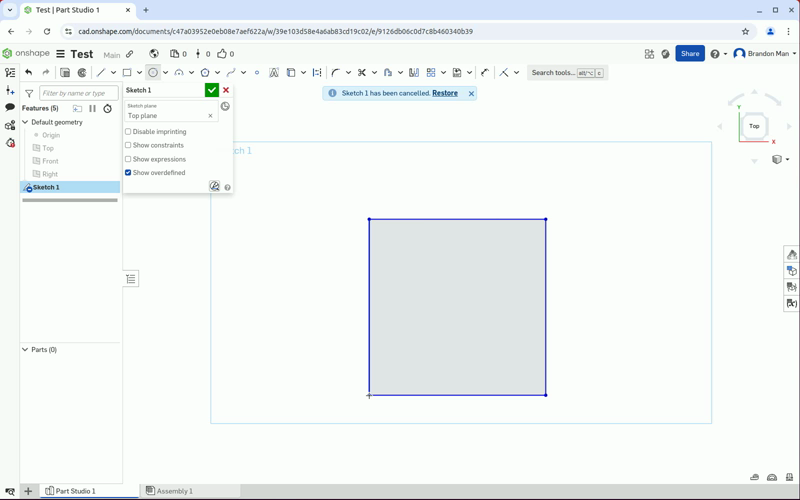
mouse_move(376, 389)
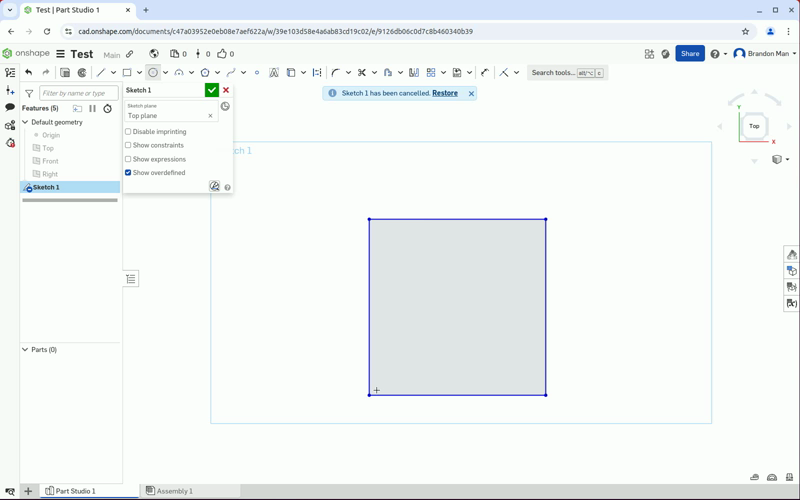
click(376, 389)
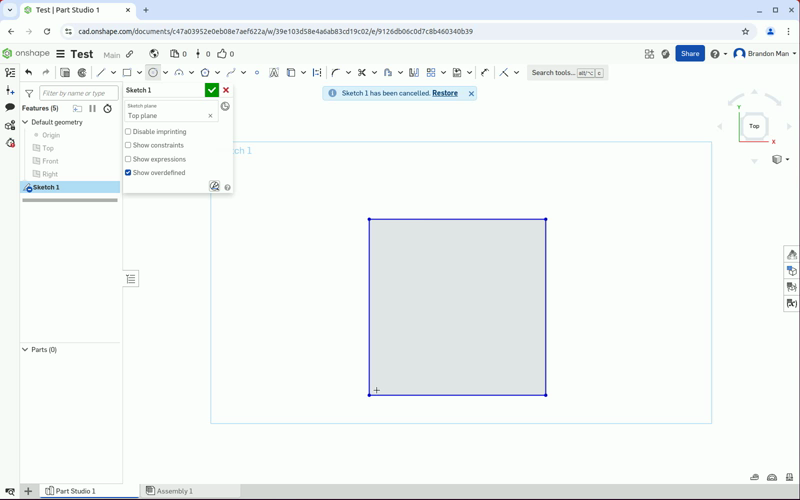
key_up(shift)
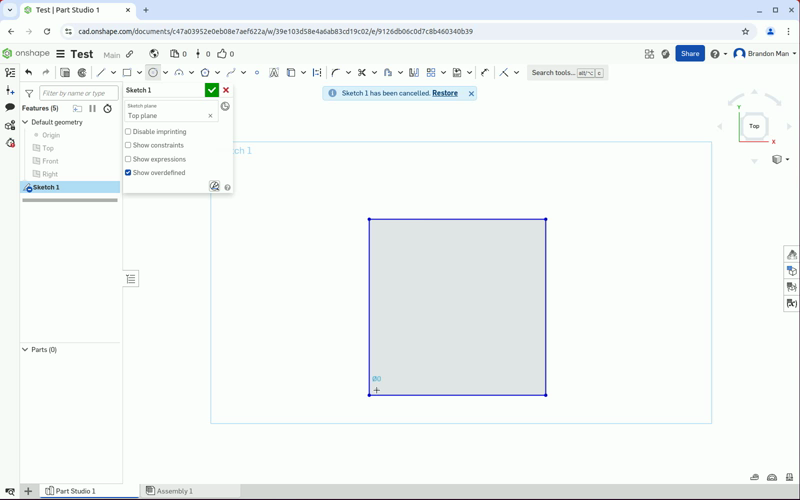
mouse_move(380, 389)
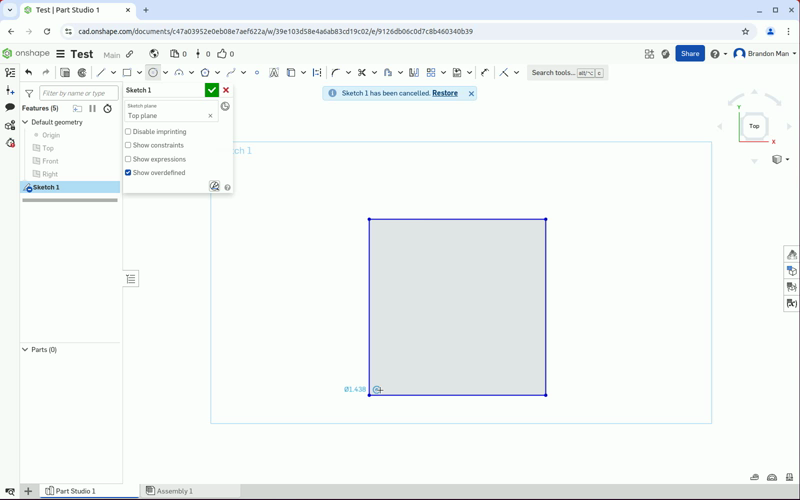
click(380, 389)
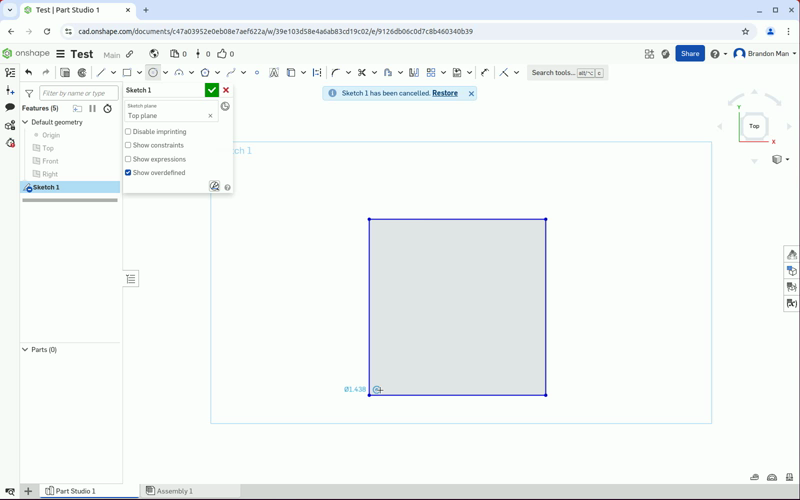
key(esc)
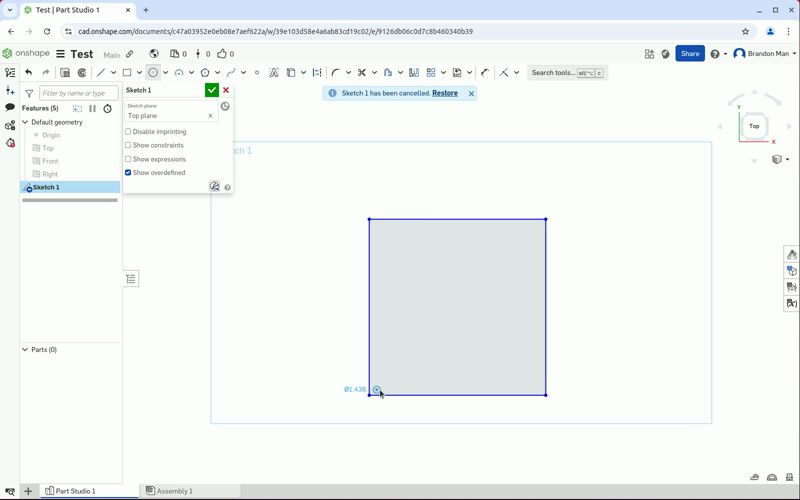
key(c)
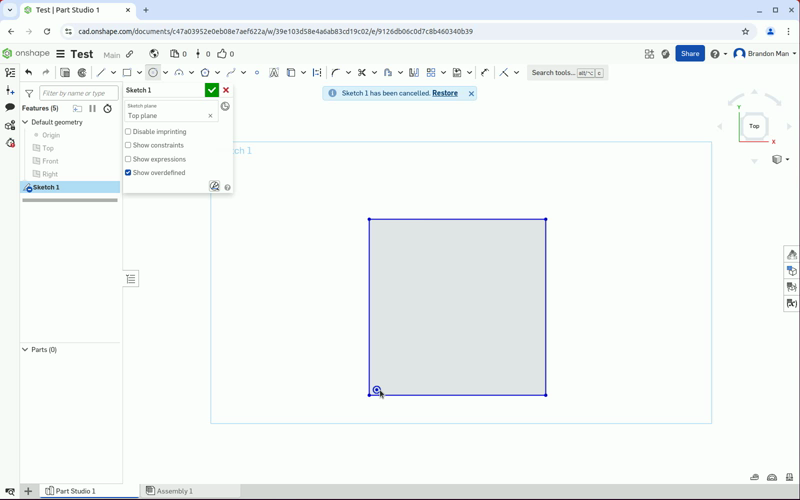
key_down(shift)
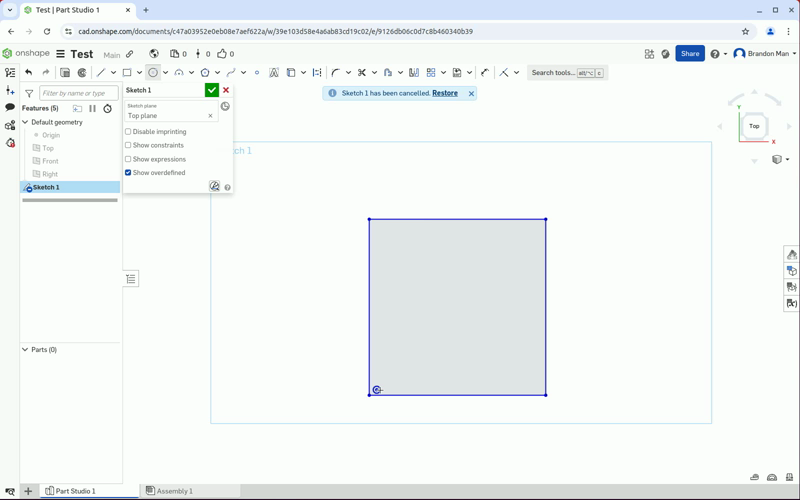
mouse_move(376, 230)
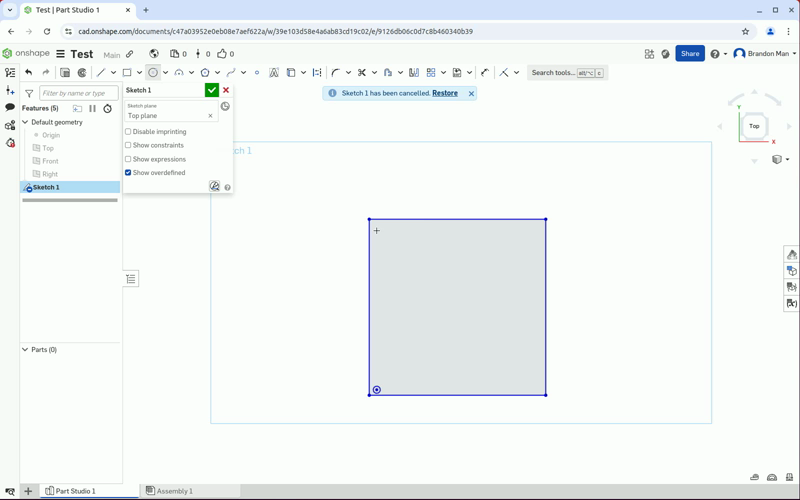
click(376, 230)
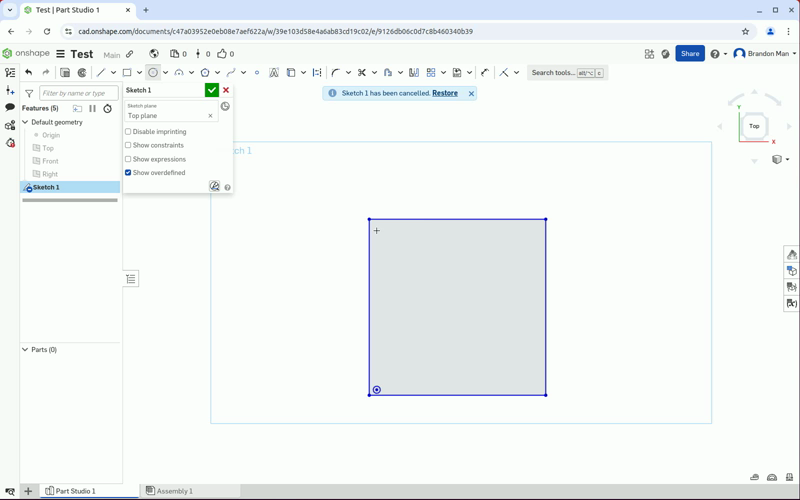
key_up(shift)
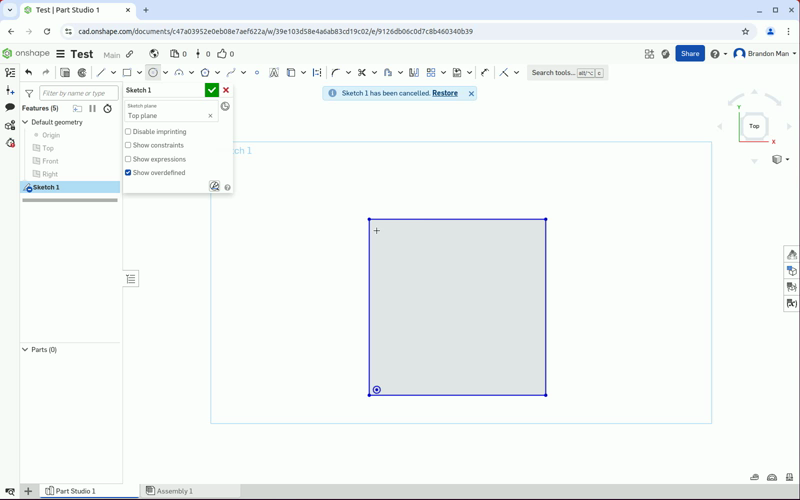
mouse_move(380, 230)
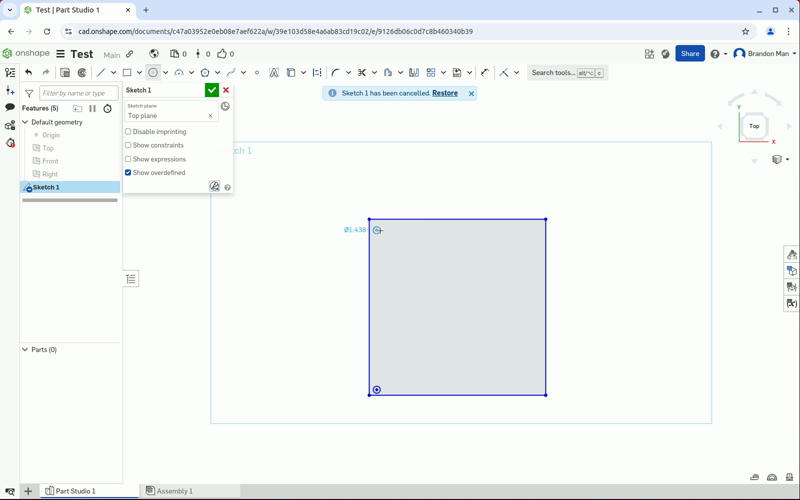
click(380, 230)
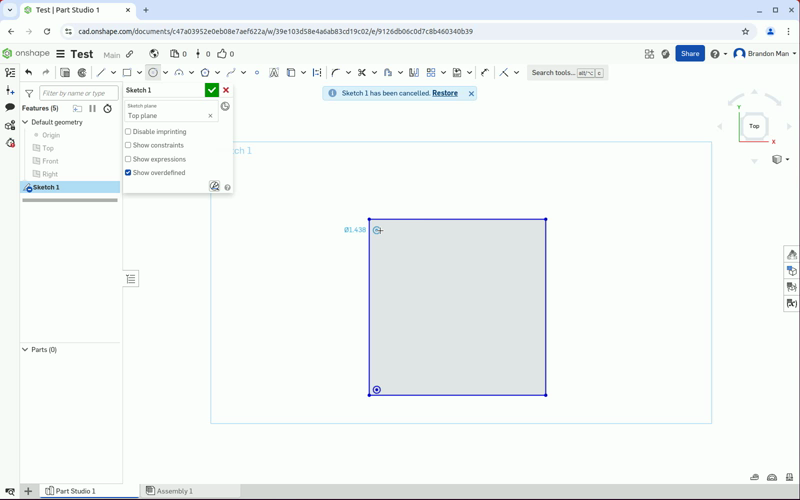
key(esc)
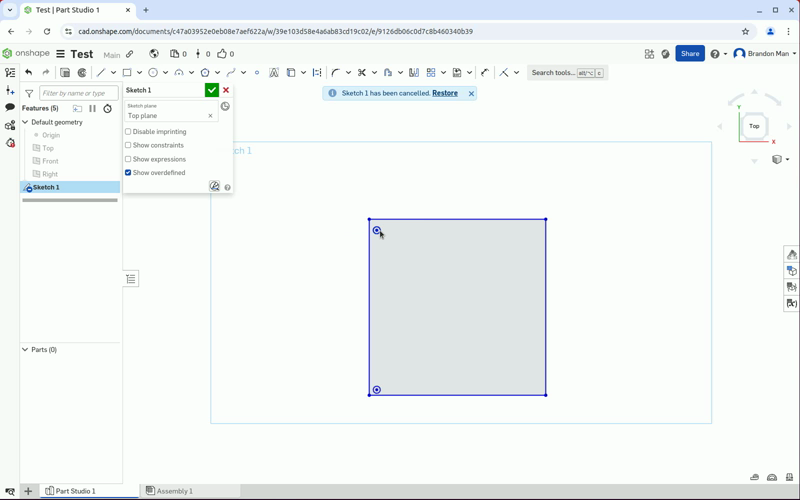
key(c)
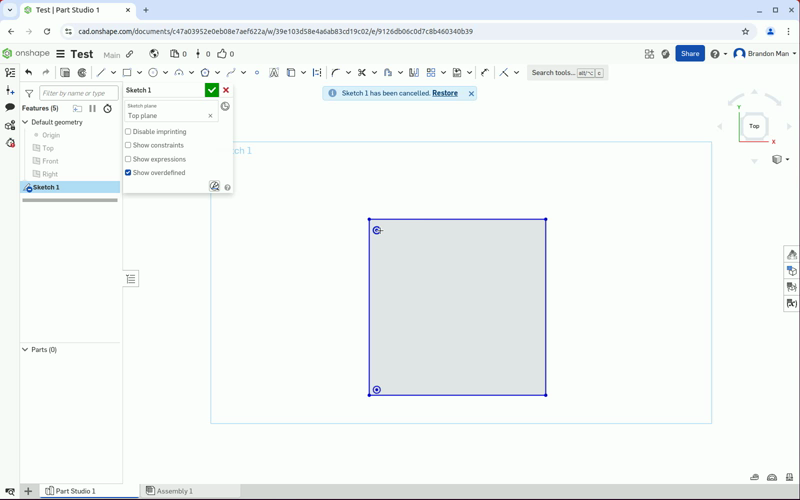
key_down(shift)
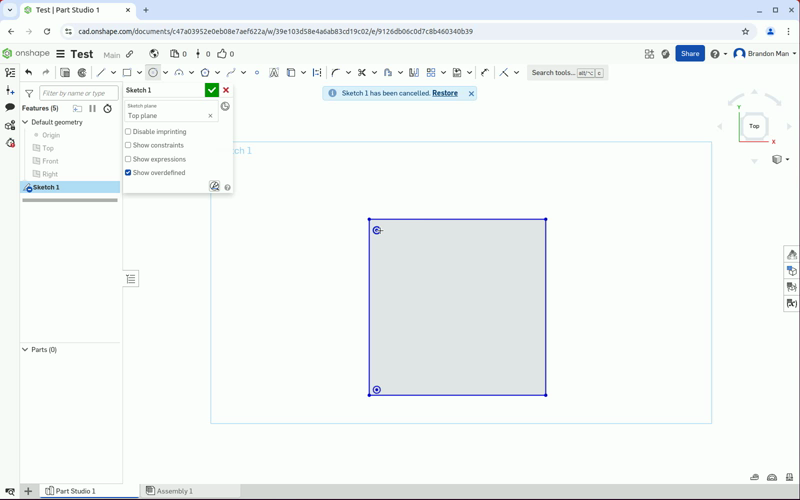
mouse_move(540, 389)
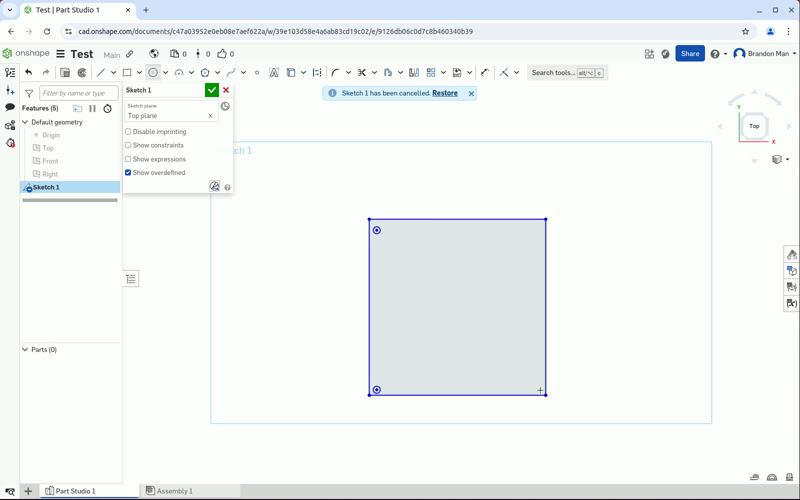
click(540, 389)
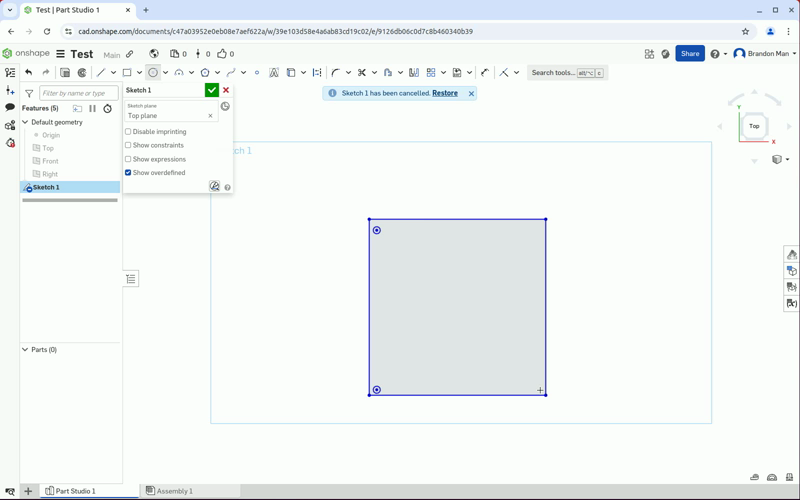
key_up(shift)
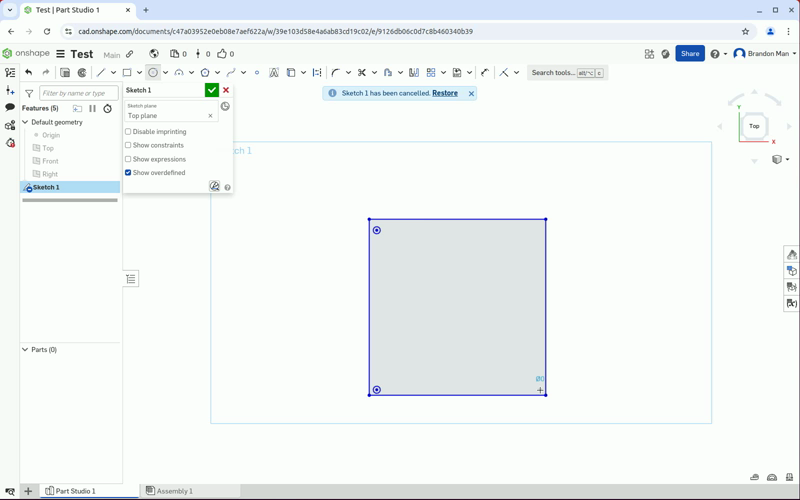
mouse_move(543, 389)
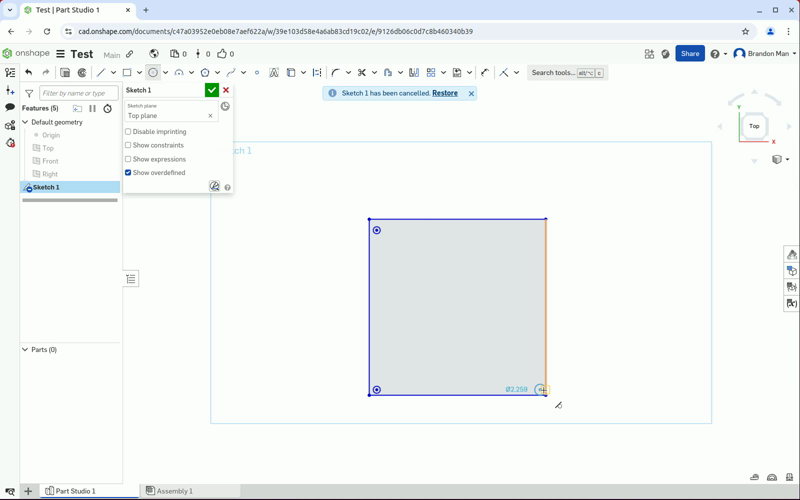
click(543, 389)
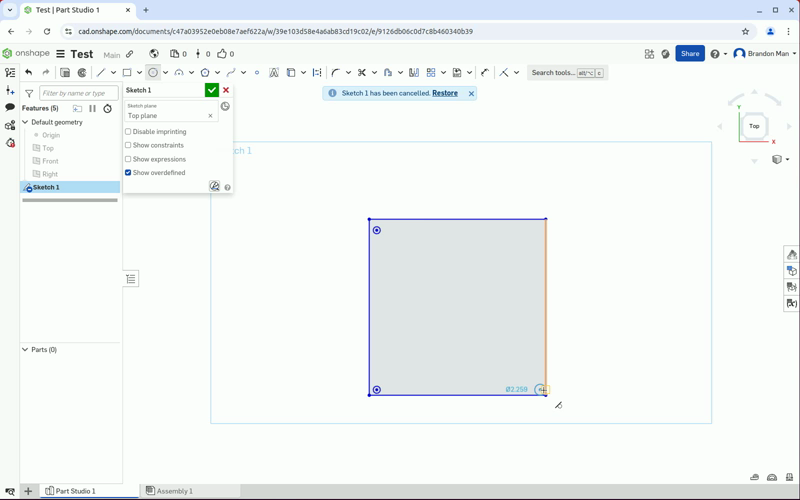
key(esc)
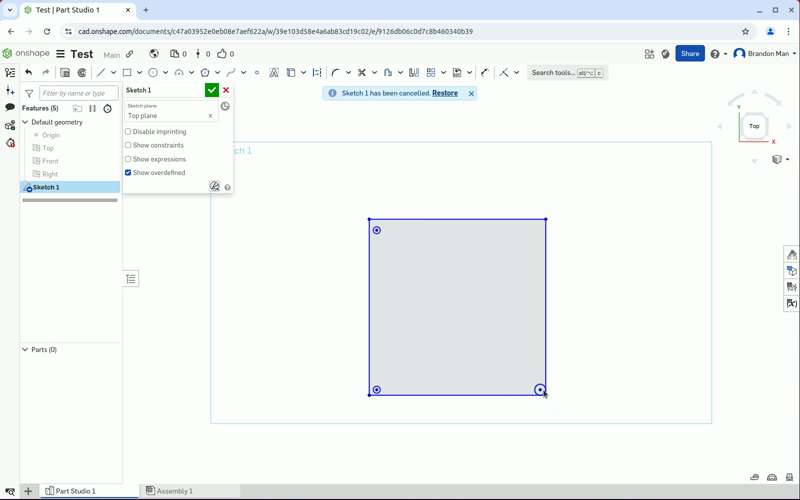
key(c)
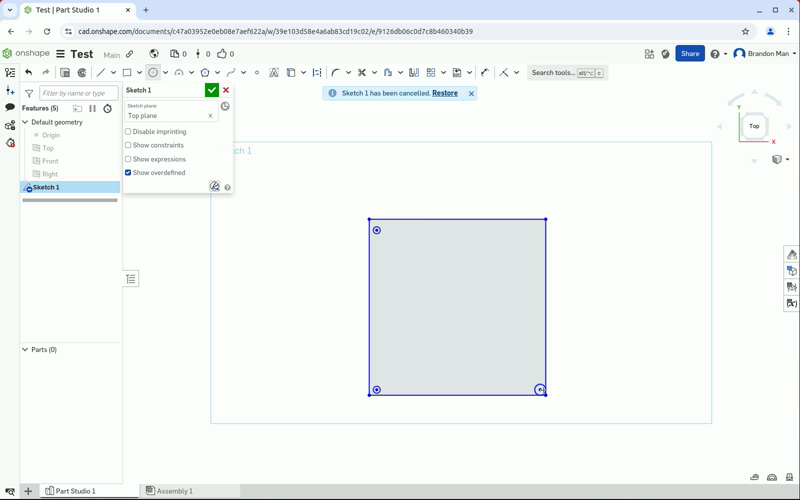
key_down(shift)
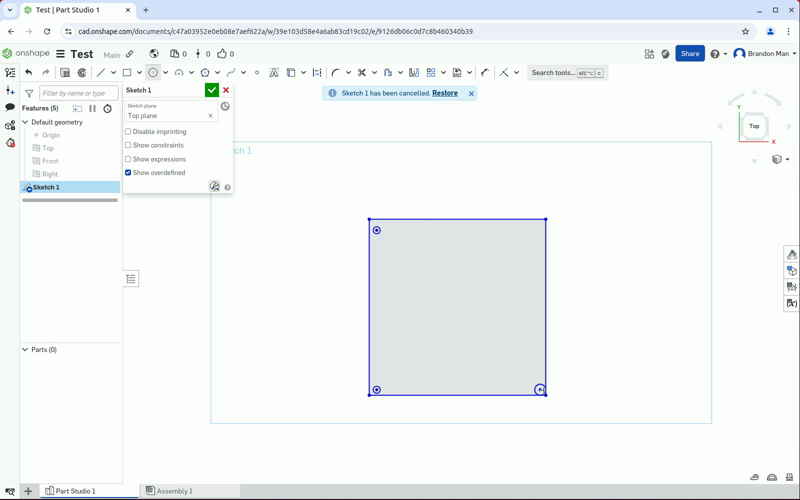
mouse_move(540, 252)
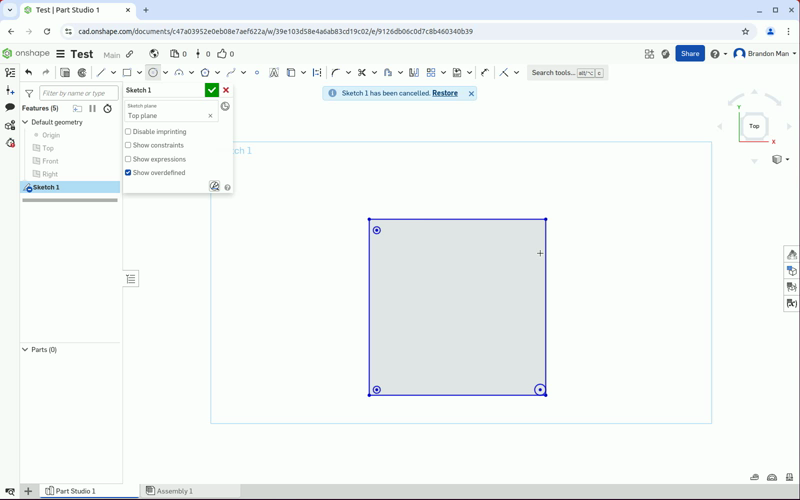
click(540, 252)
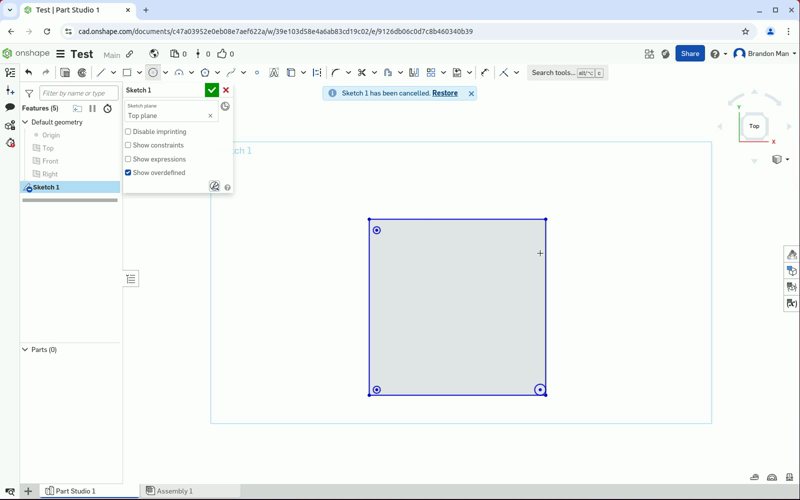
key_up(shift)
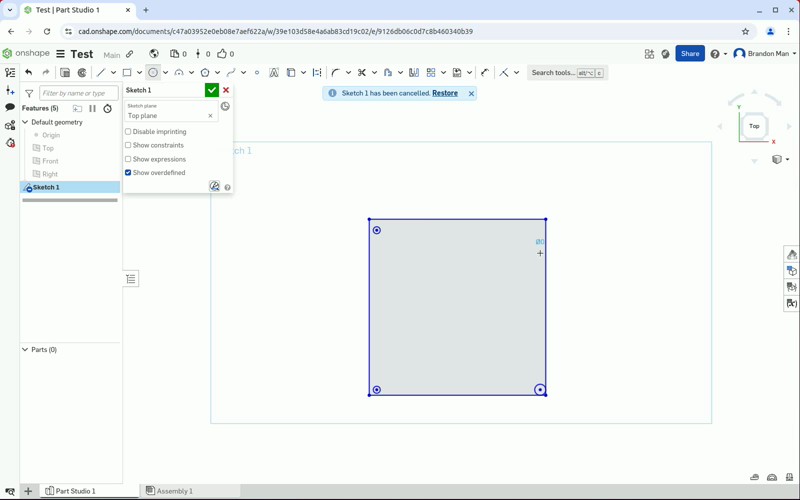
mouse_move(543, 252)
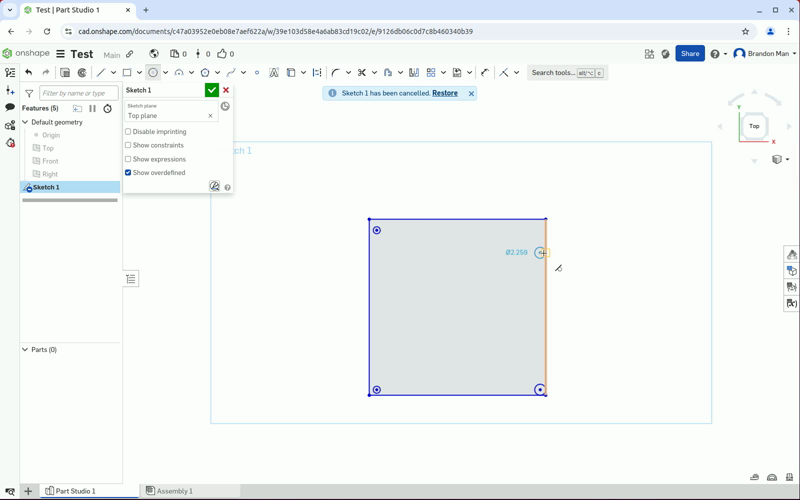
click(543, 252)
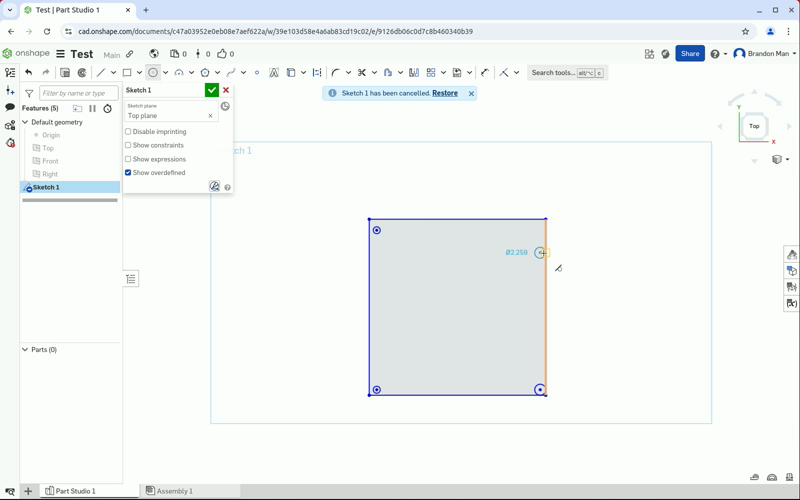
key(esc)
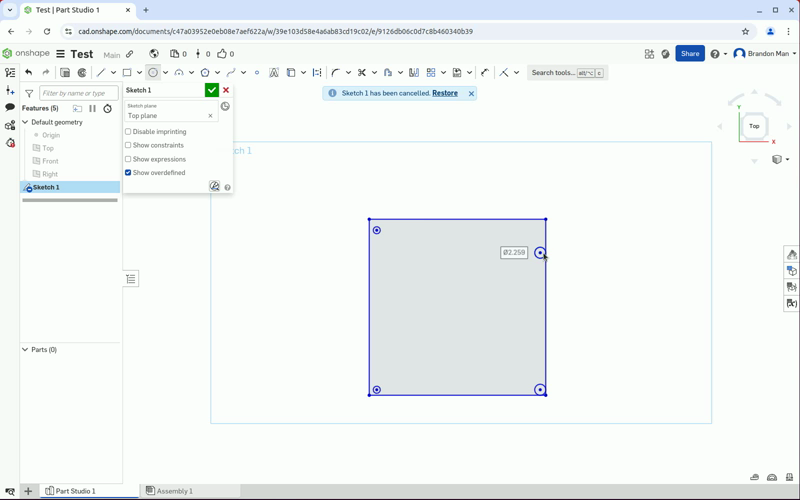
mouse_move(505, 291)
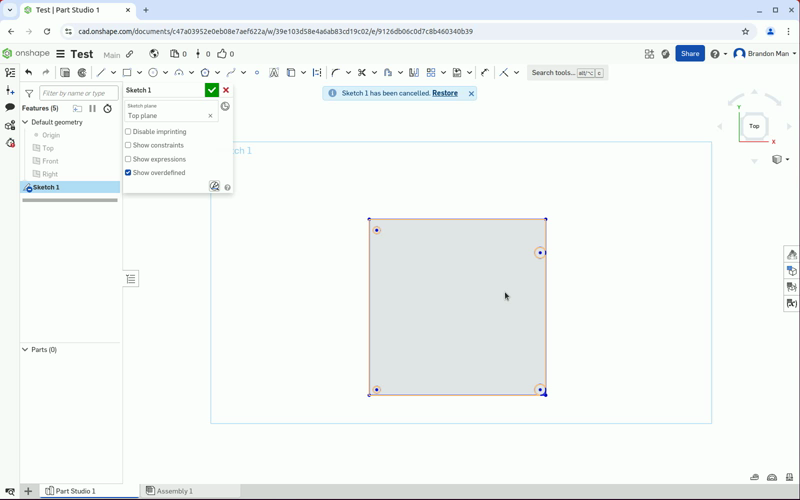
click(505, 291)
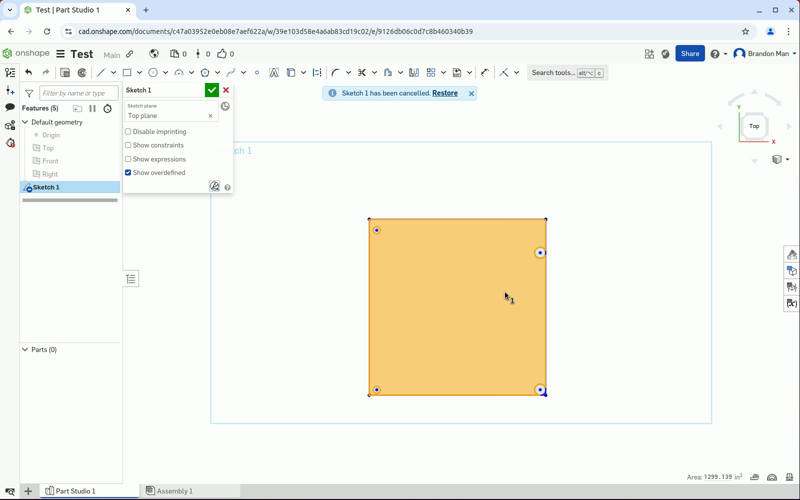
mouse_move(73, 352)
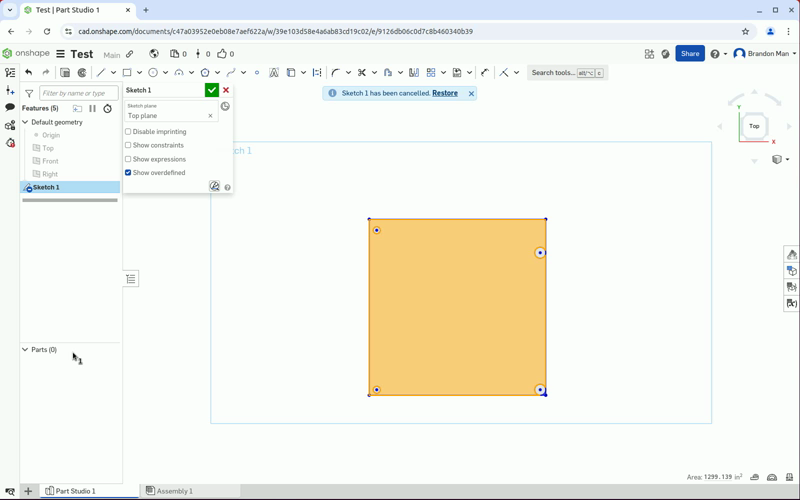
key(shift+y)
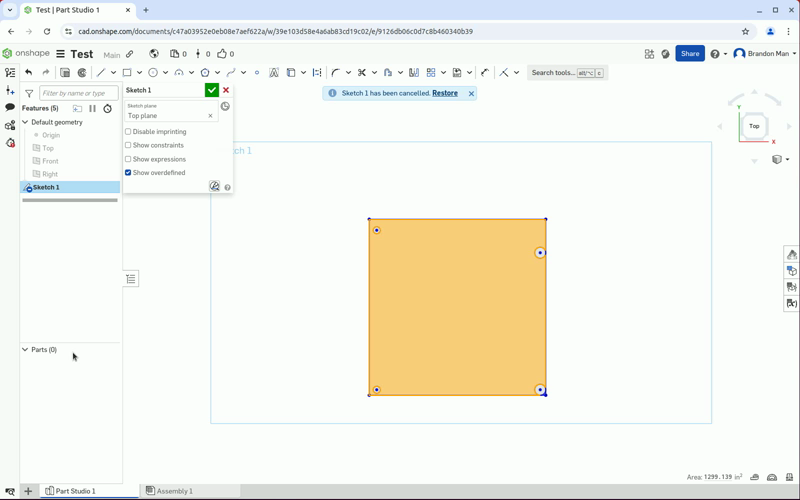
key(shift+e)
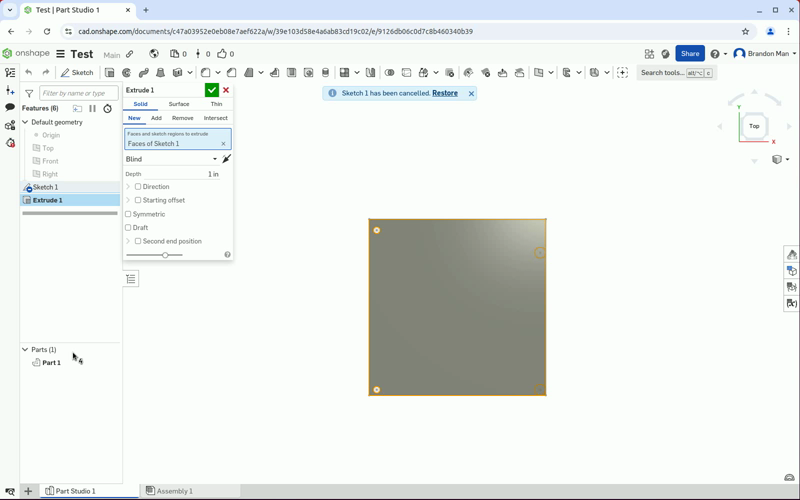
mouse_move(143, 106)
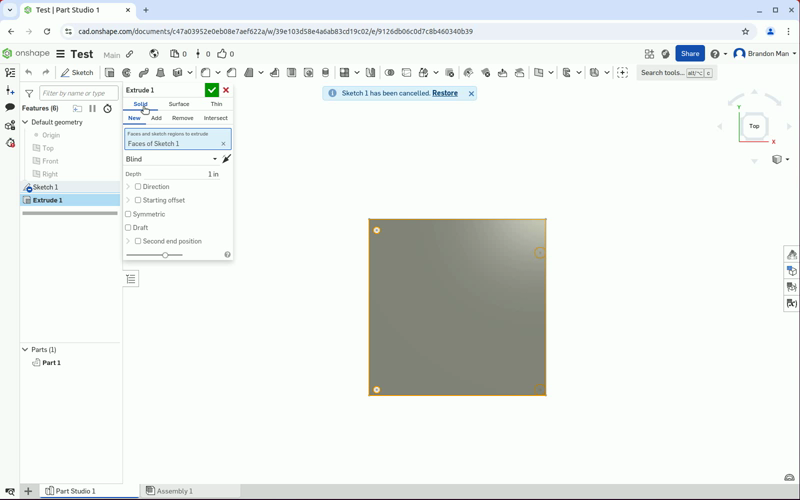
click(143, 106)
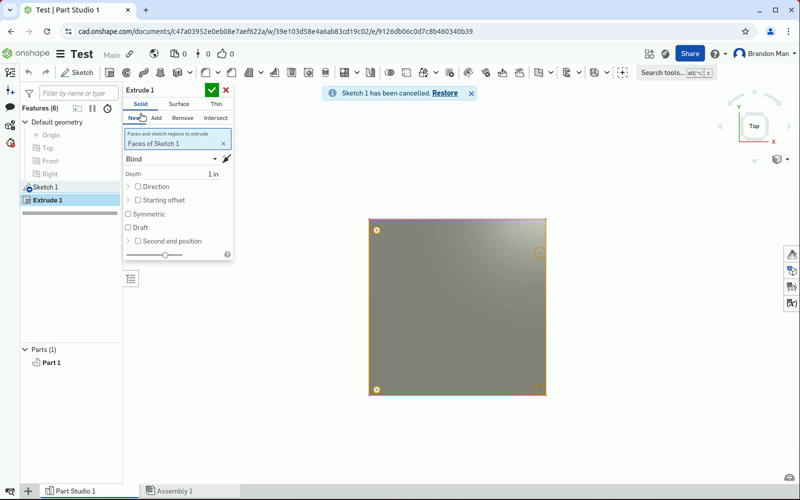
mouse_move(137, 120)
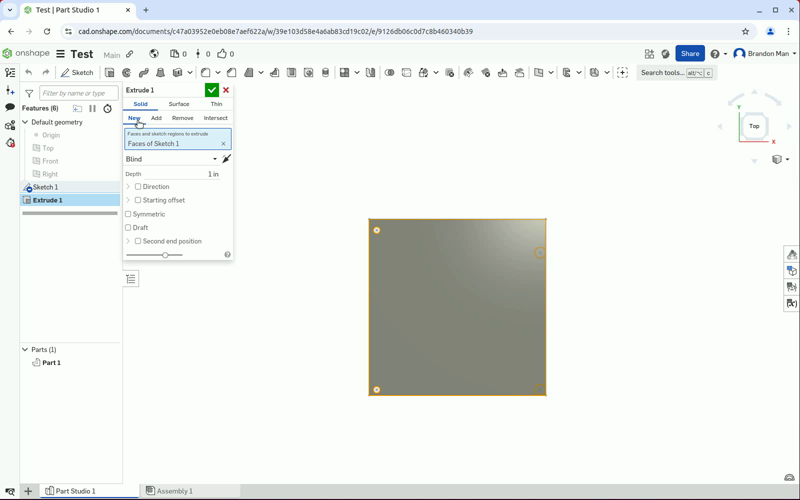
click(137, 120)
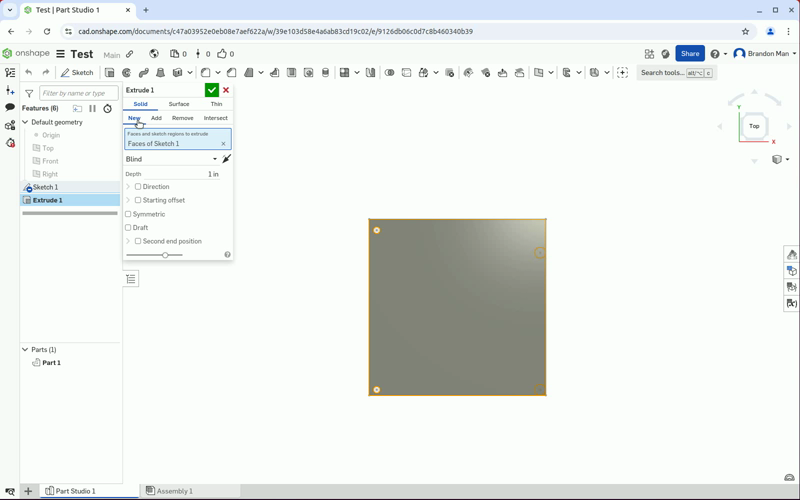
key(tab, 4)
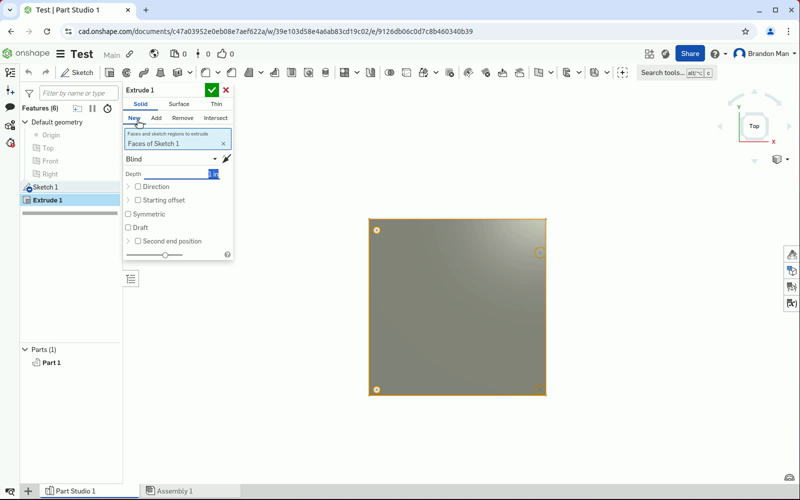
text(0.722)
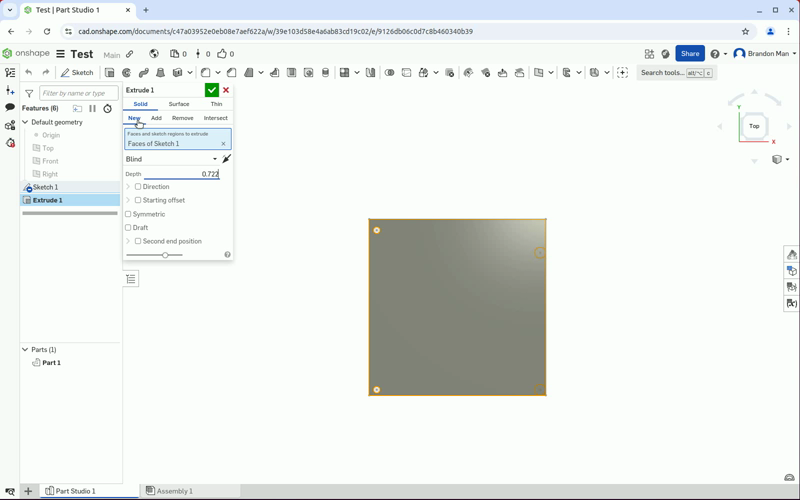
key(enter)
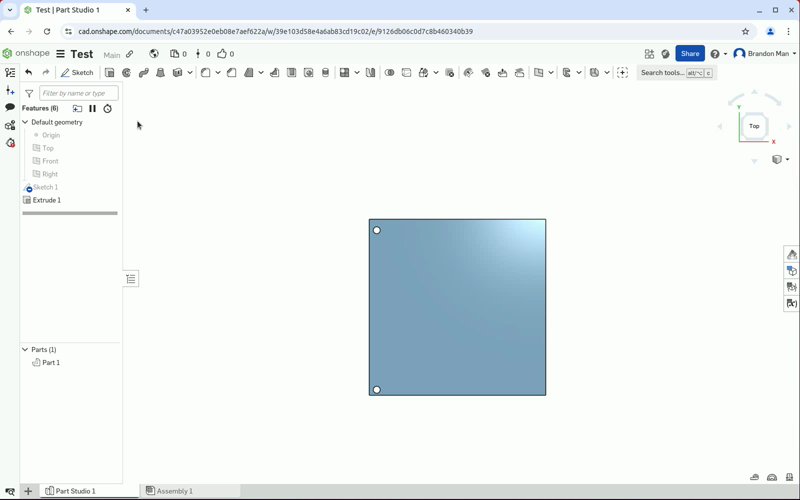
key(shift+h)
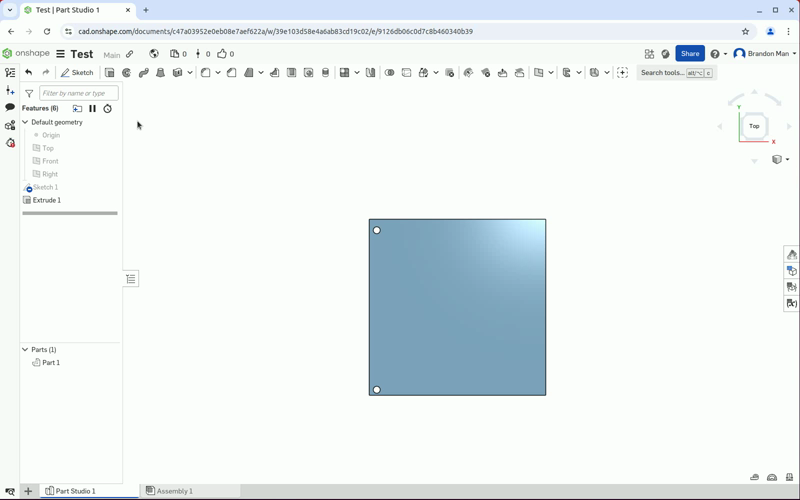
key(shift+h)
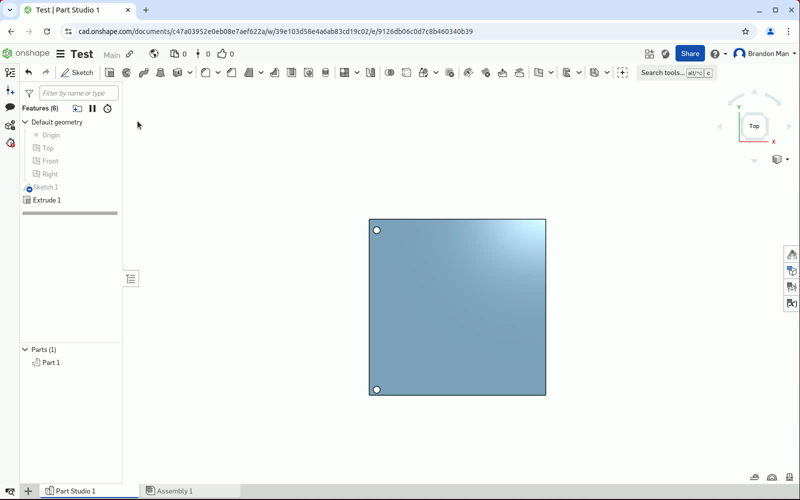
mouse_move(73, 189)
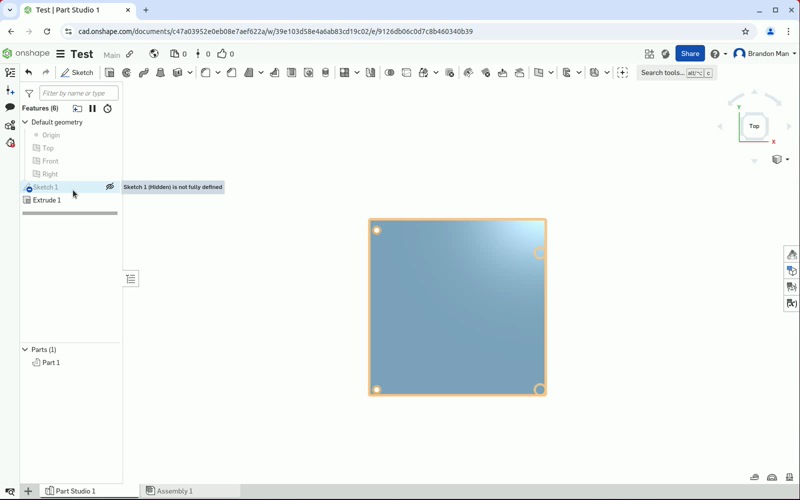
click(73, 189)
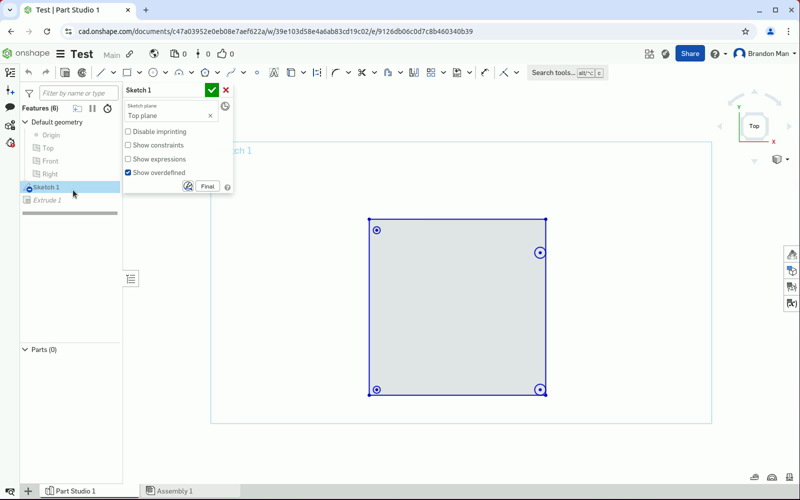
mouse_move(229, 92)
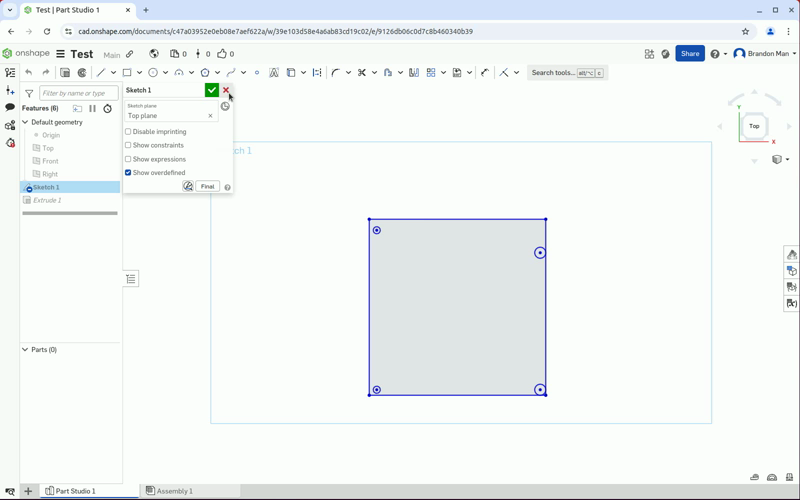
click(229, 92)
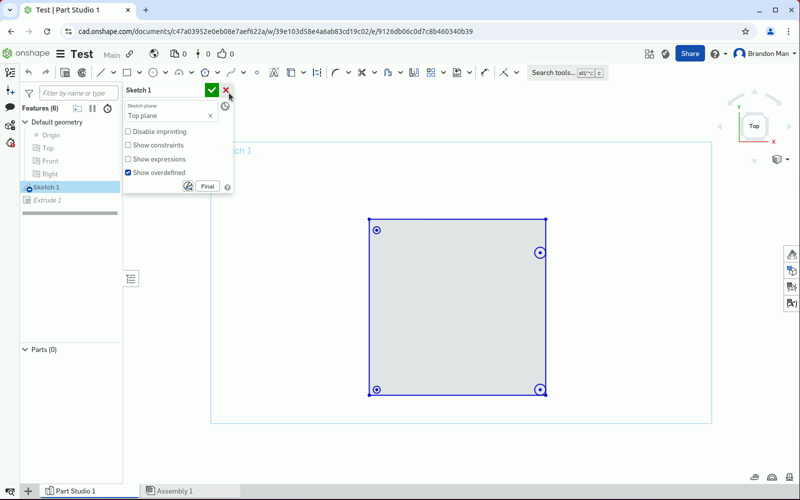
key(shift+s)
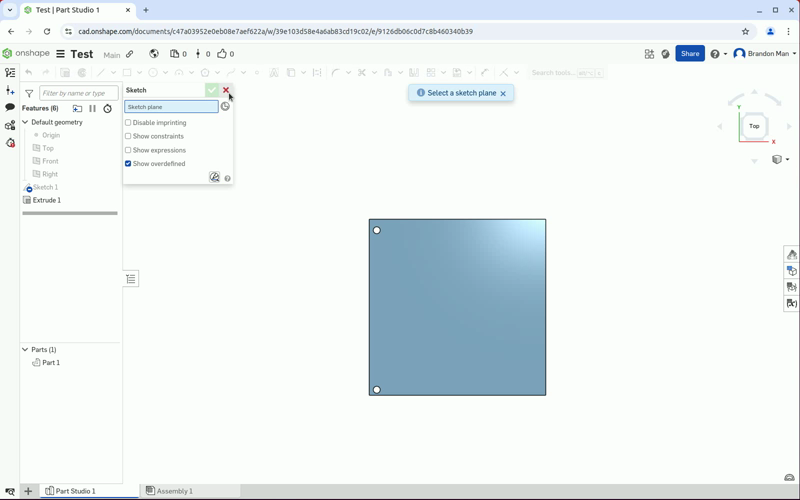
mouse_move(73, 150)
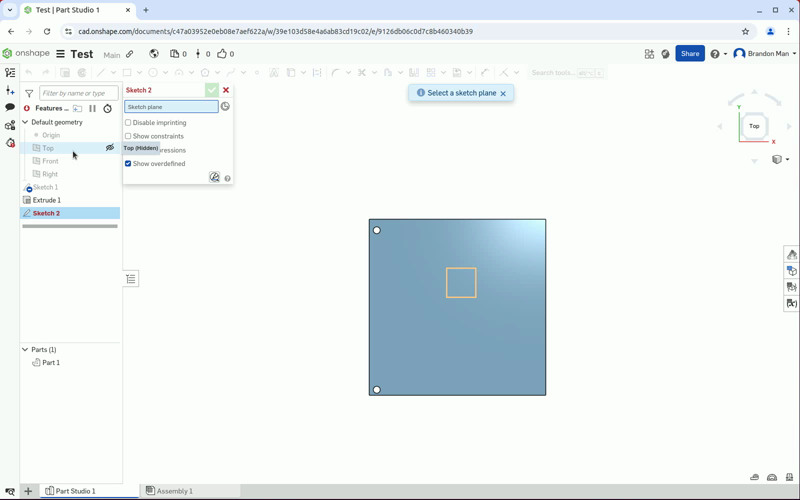
click(73, 150)
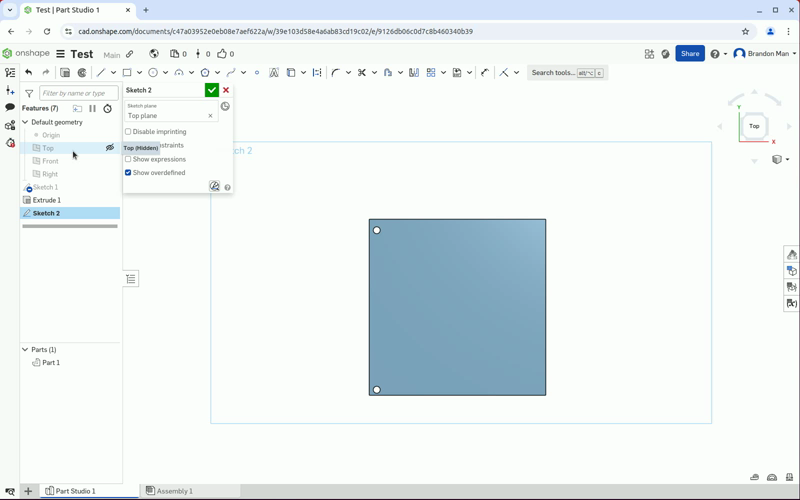
mouse_move(73, 352)
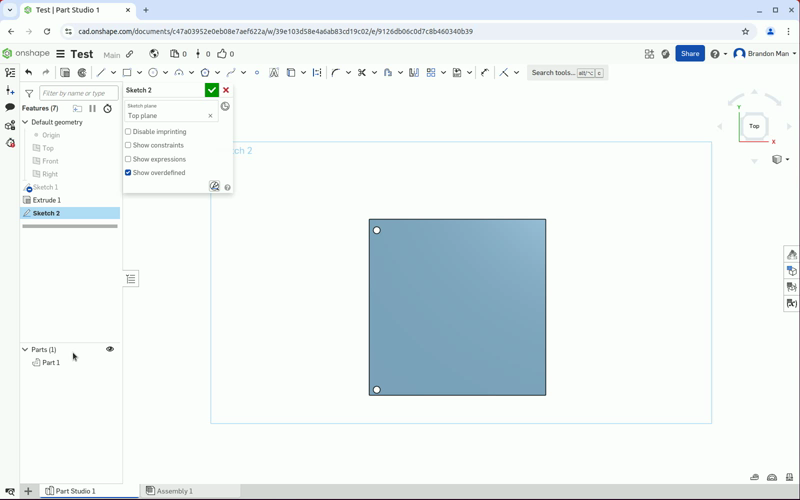
key(y)
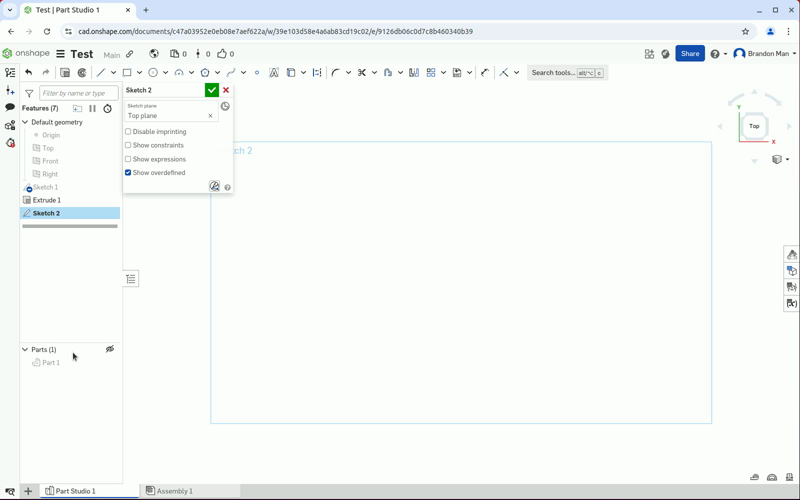
key(c)
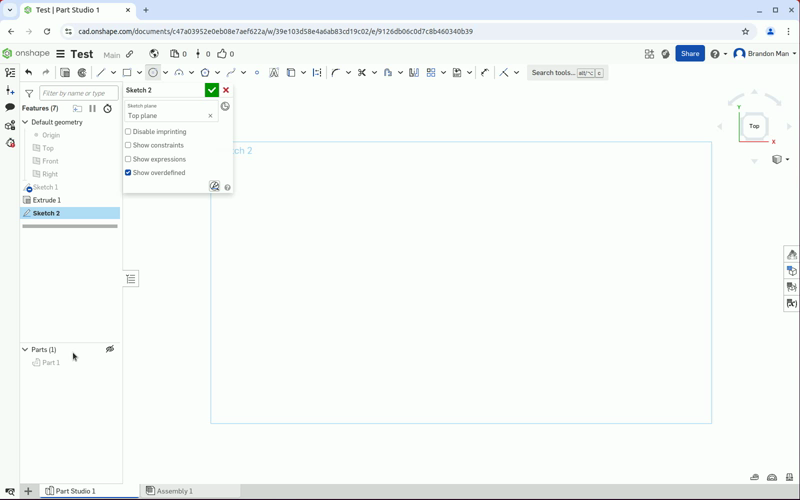
key_down(shift)
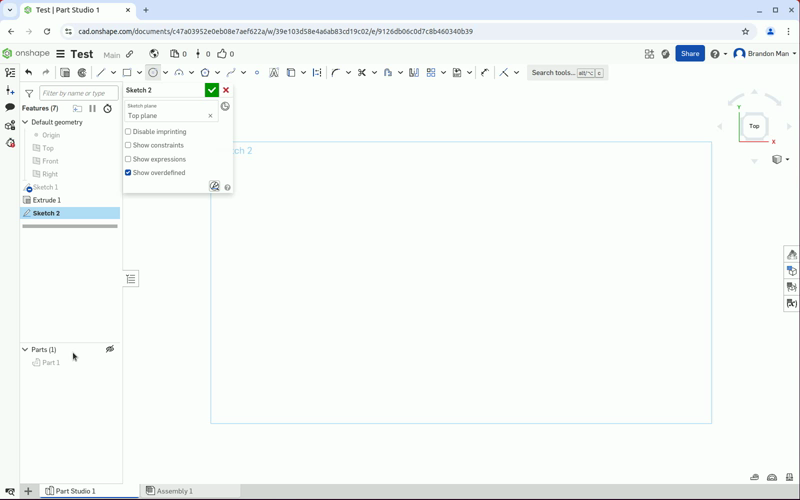
mouse_move(541, 389)
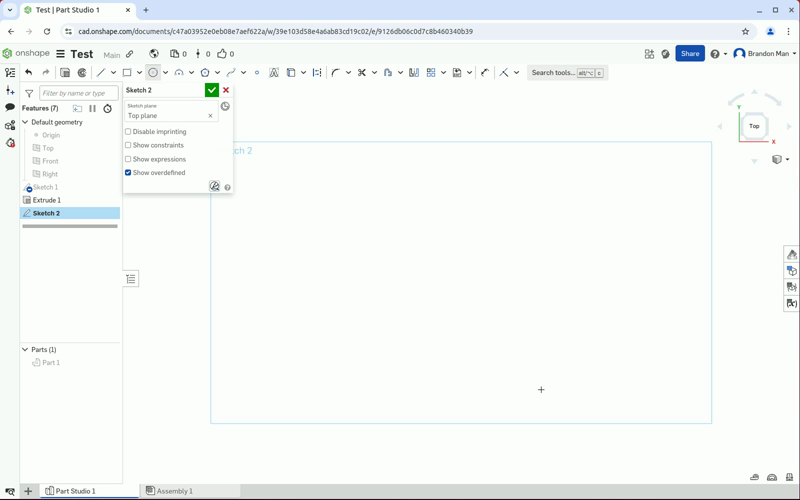
click(541, 389)
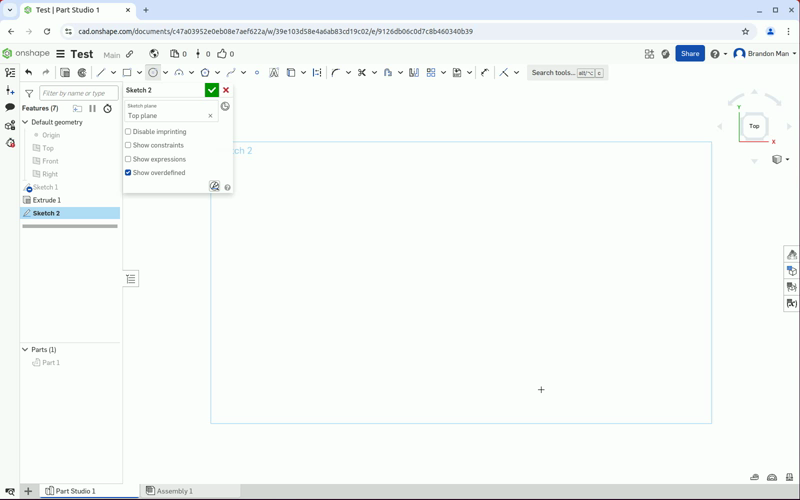
key_up(shift)
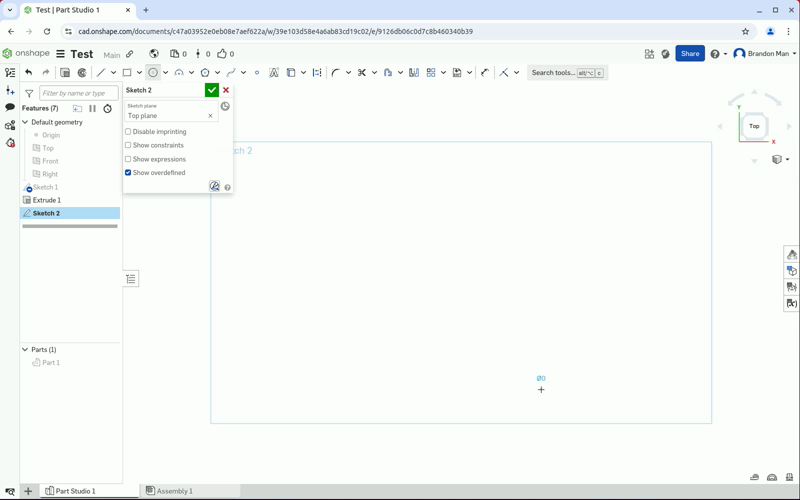
mouse_move(545, 389)
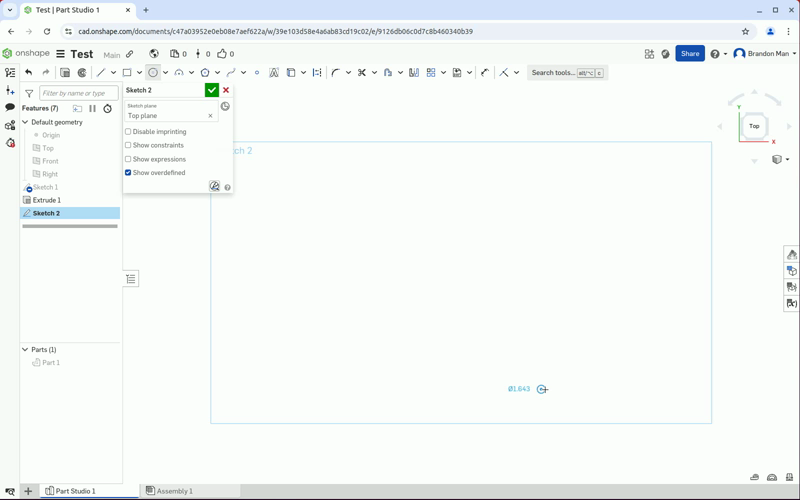
click(545, 389)
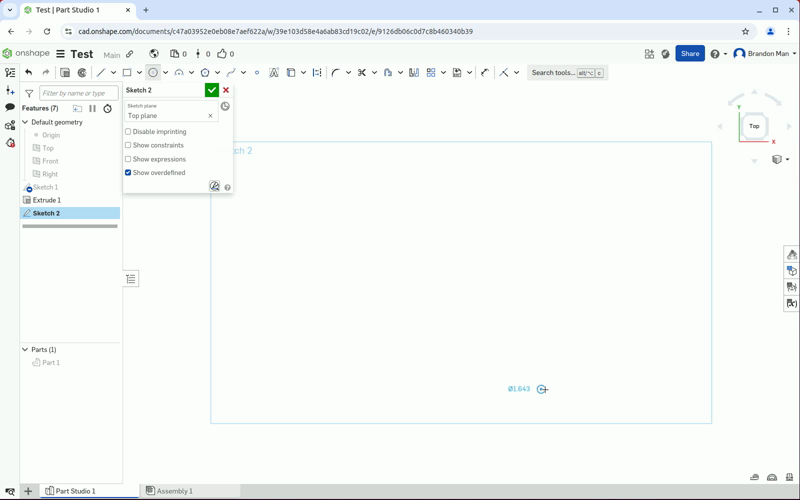
key(esc)
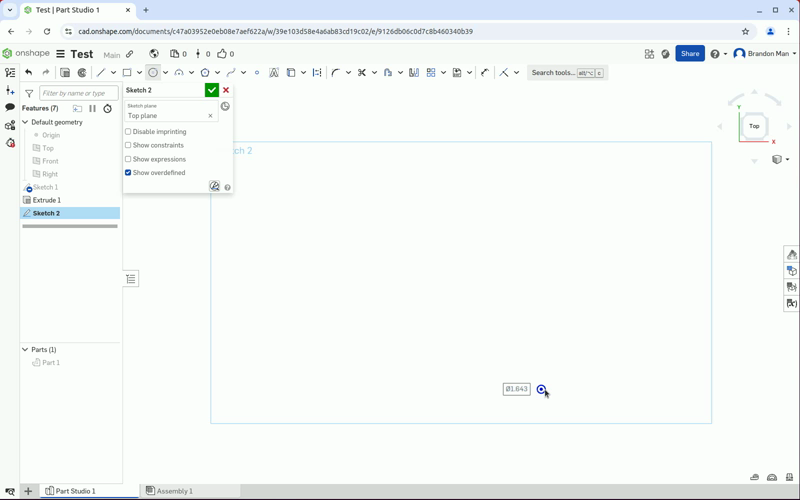
key(c)
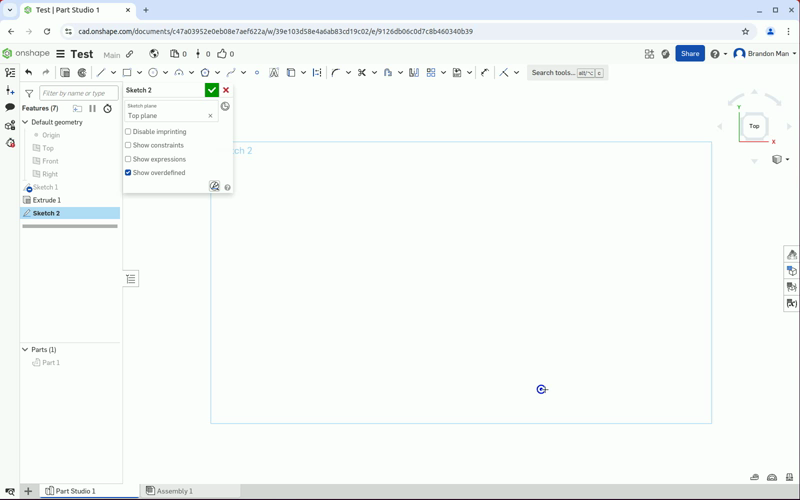
key_down(shift)
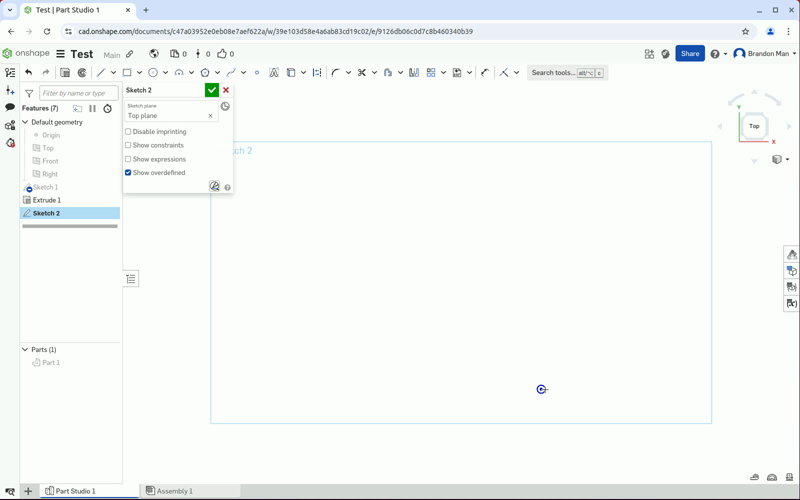
mouse_move(541, 389)
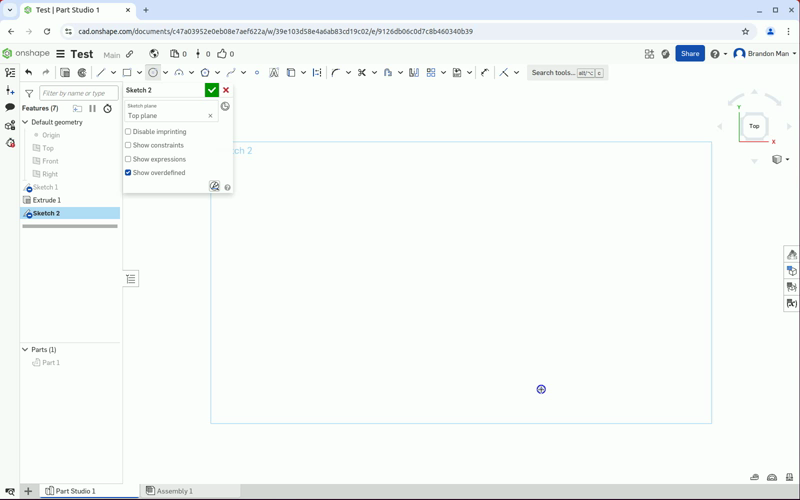
scroll(6)
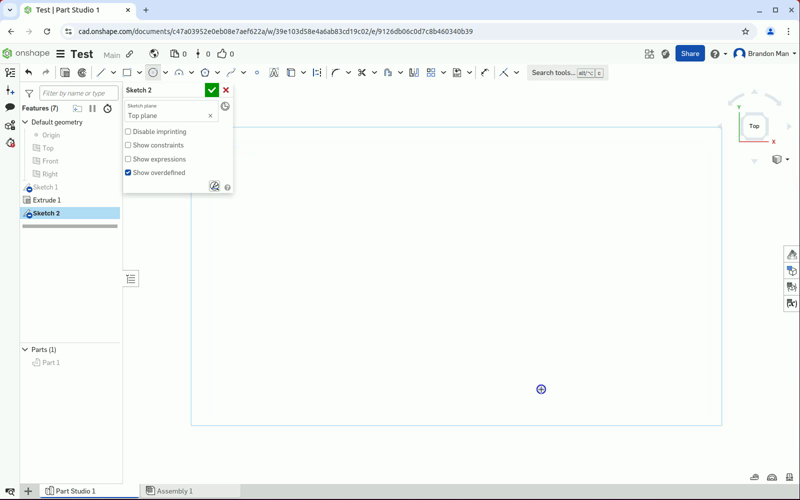
scroll(6)
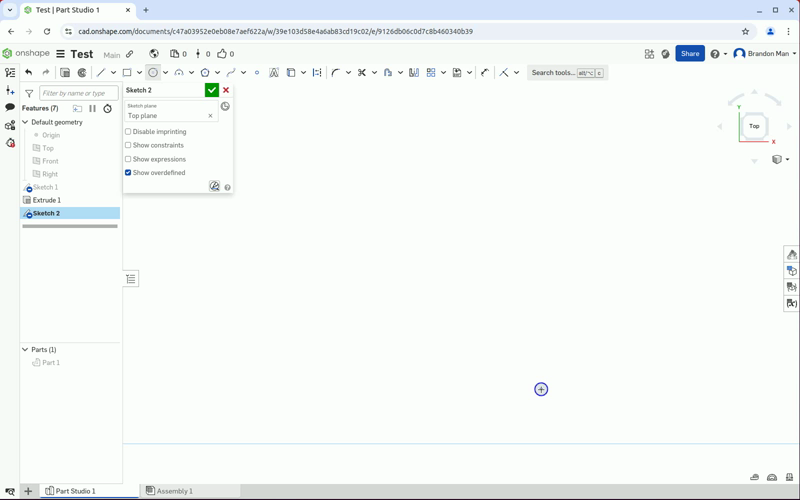
scroll(6)
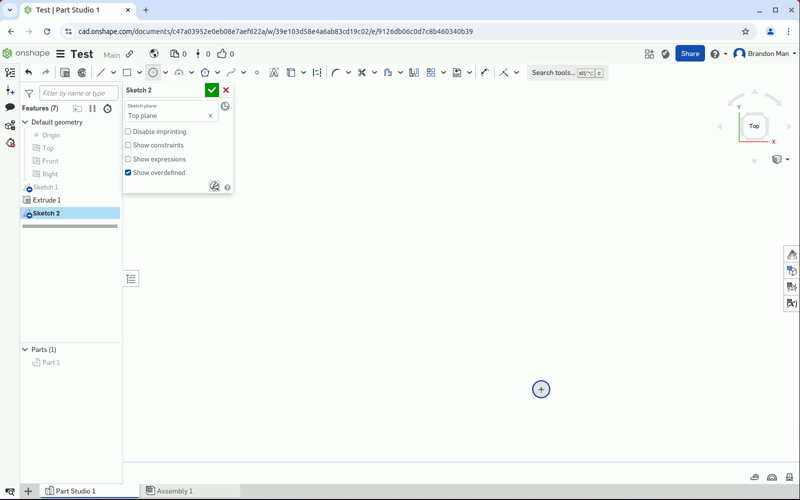
scroll(6)
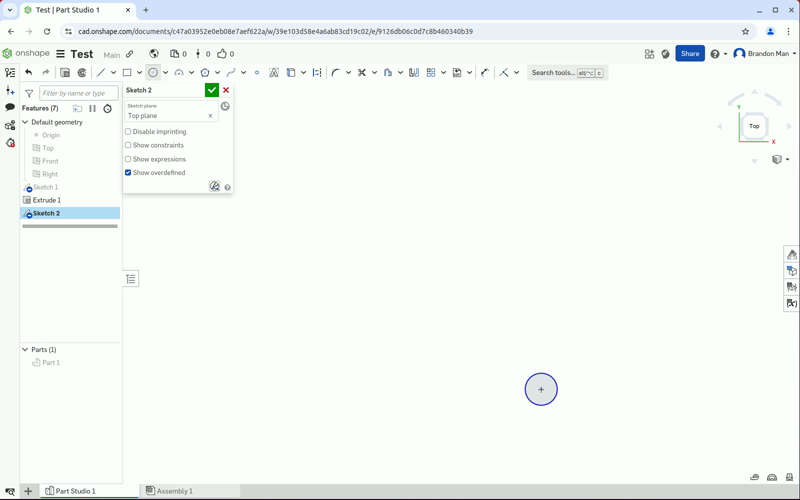
scroll(6)
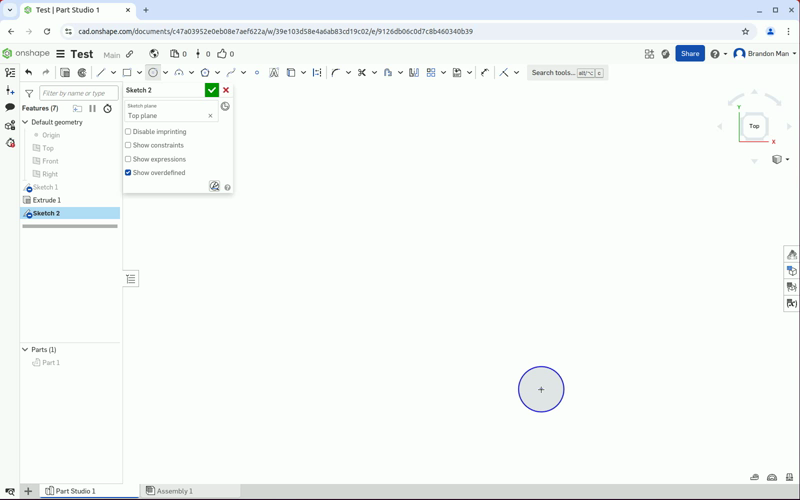
scroll(6)
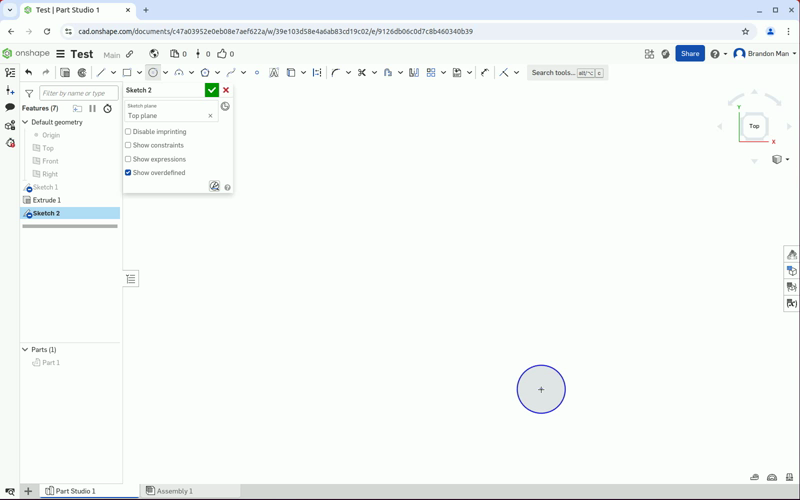
scroll(6)
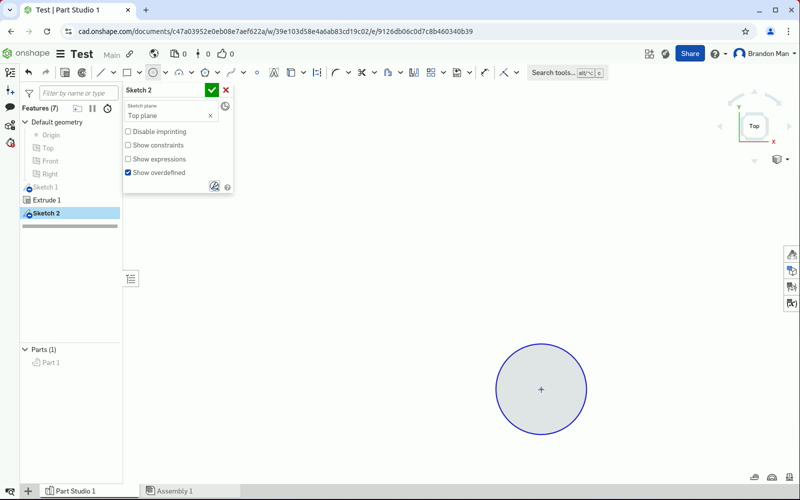
click(541, 389)
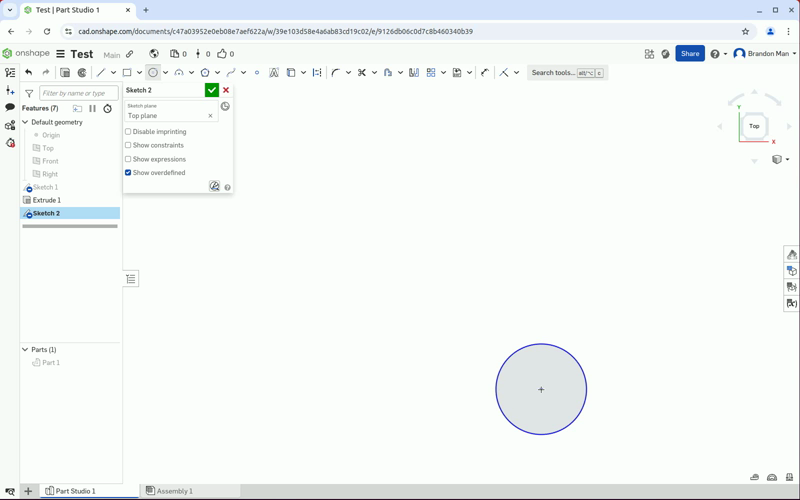
scroll(-6)
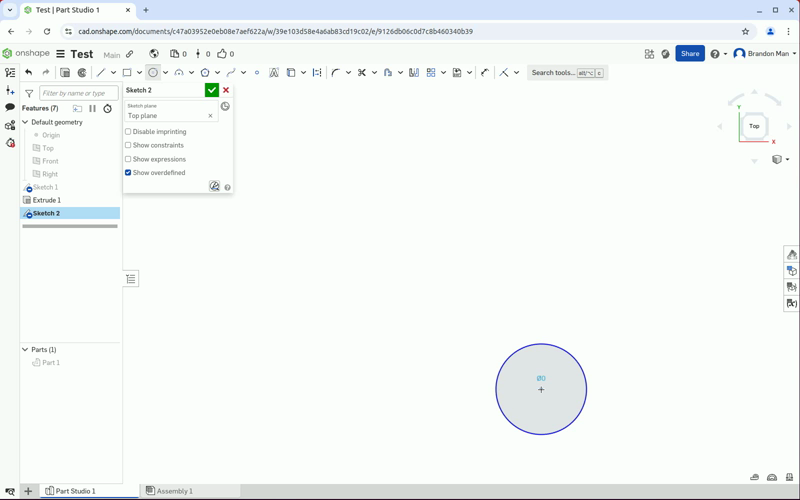
scroll(-6)
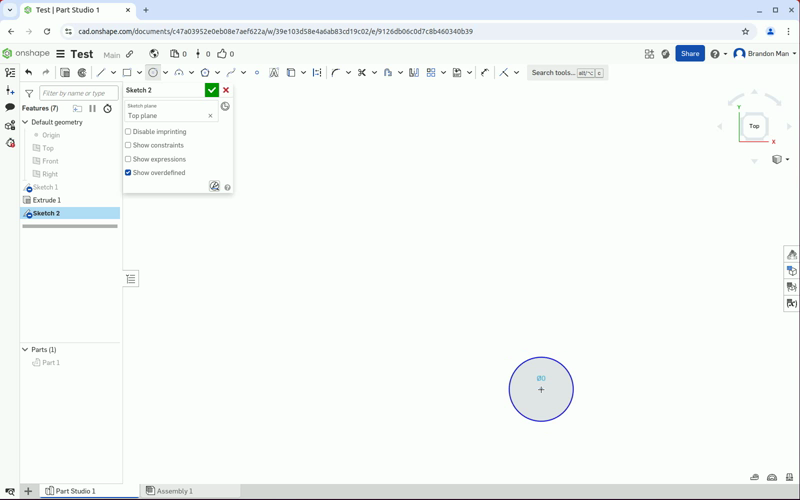
scroll(-6)
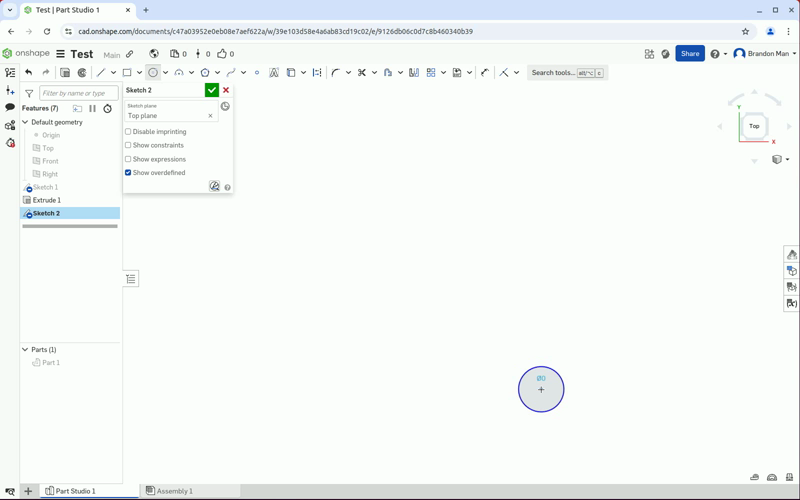
scroll(-6)
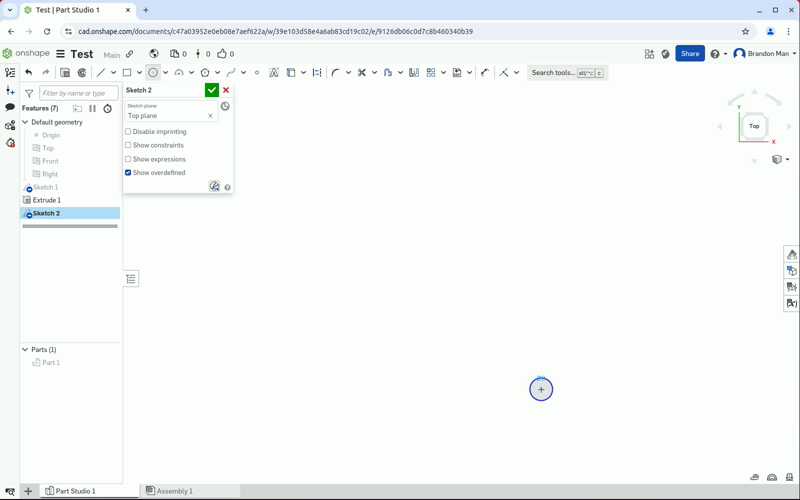
scroll(-6)
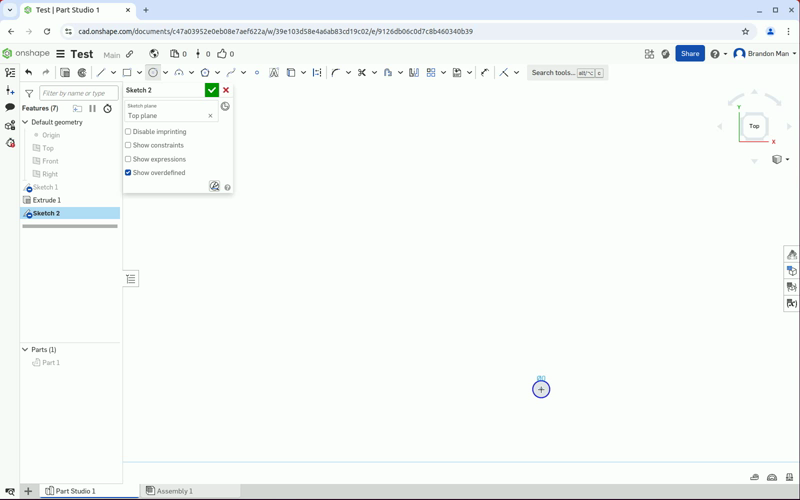
scroll(-6)
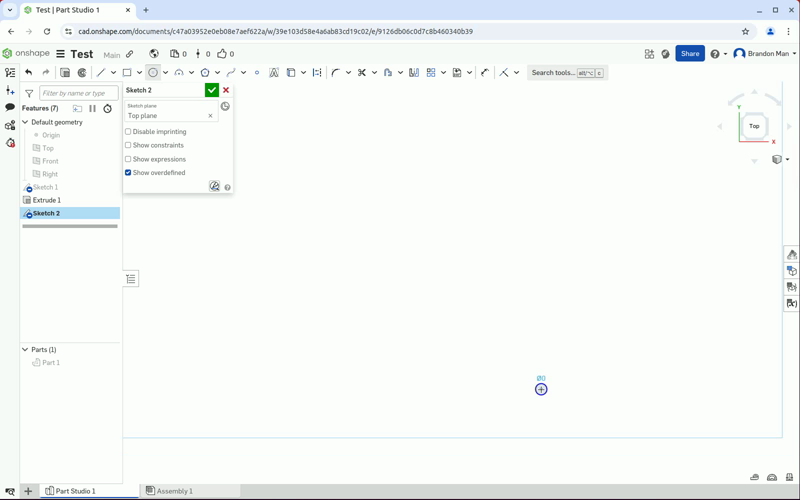
scroll(-6)
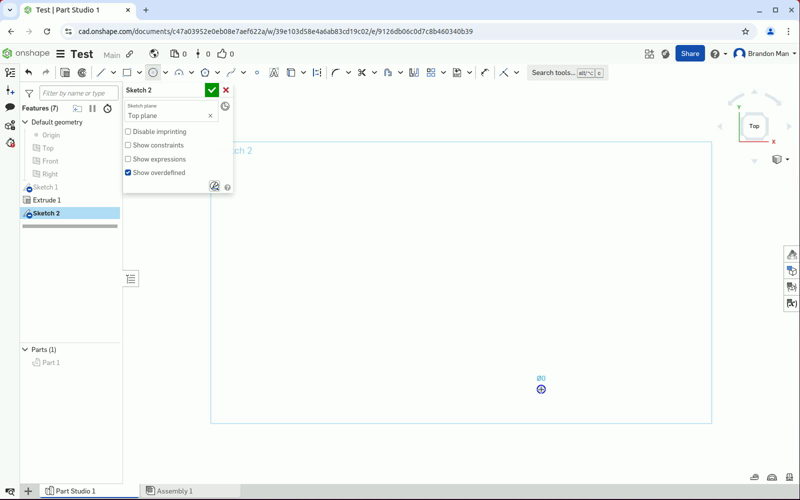
key_up(shift)
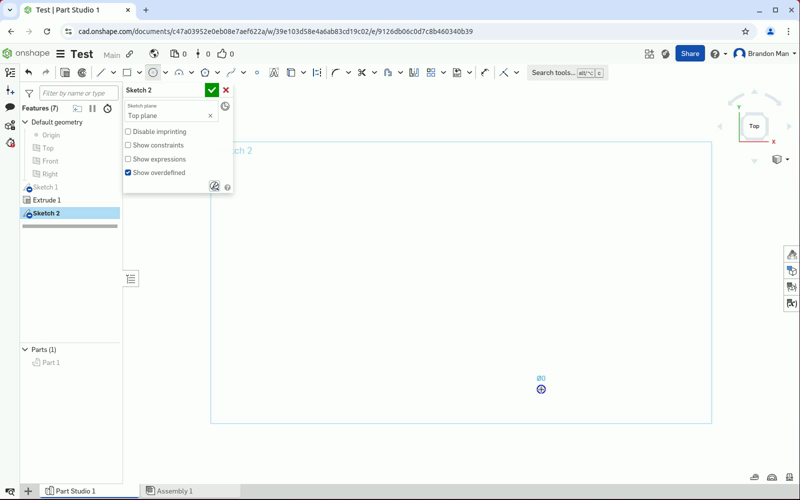
mouse_move(543, 389)
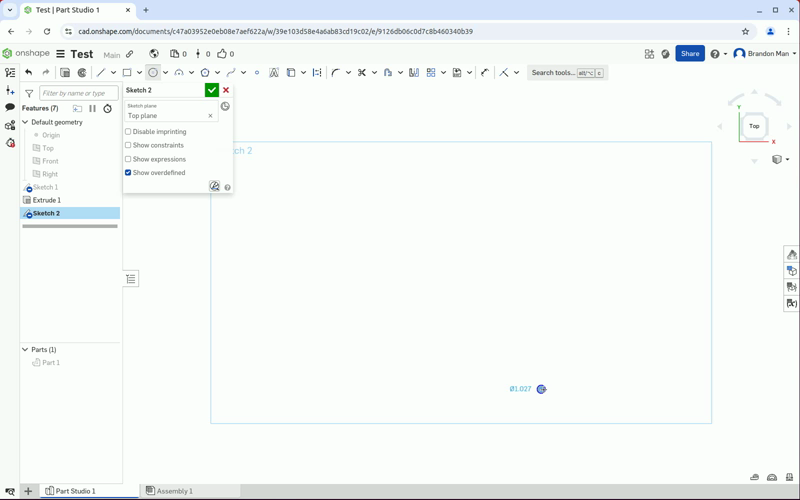
scroll(6)
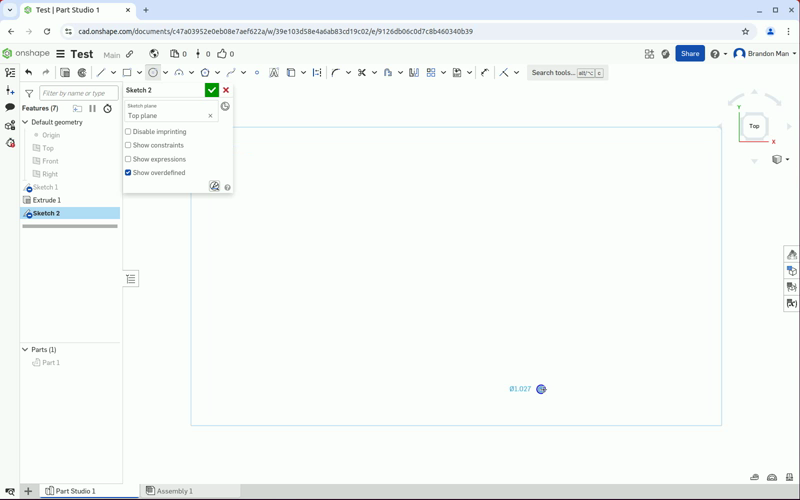
scroll(6)
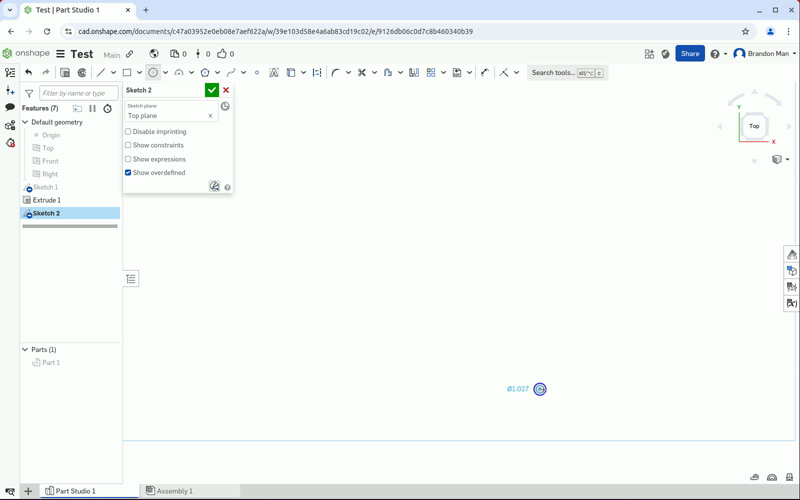
scroll(6)
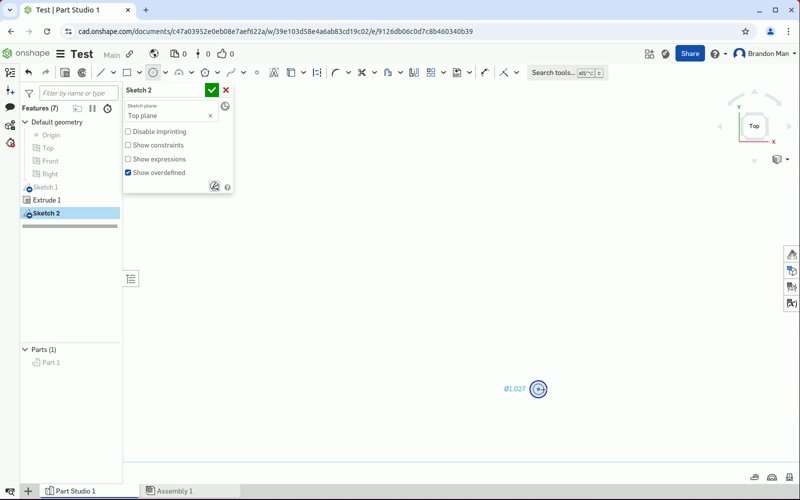
scroll(6)
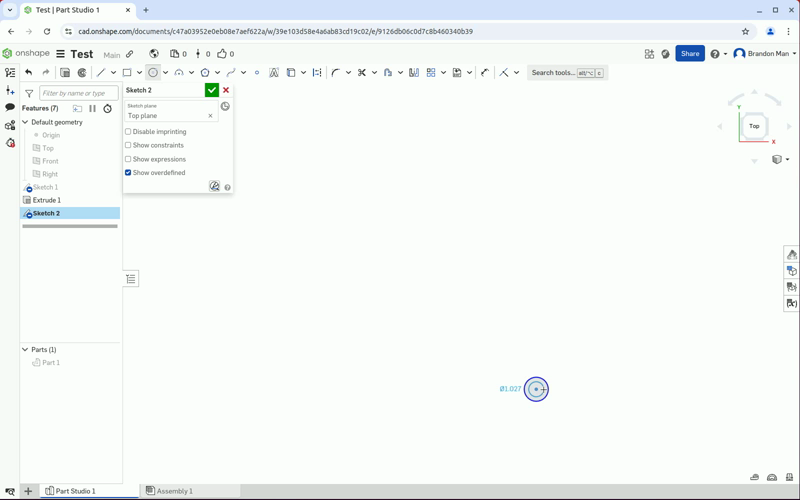
scroll(6)
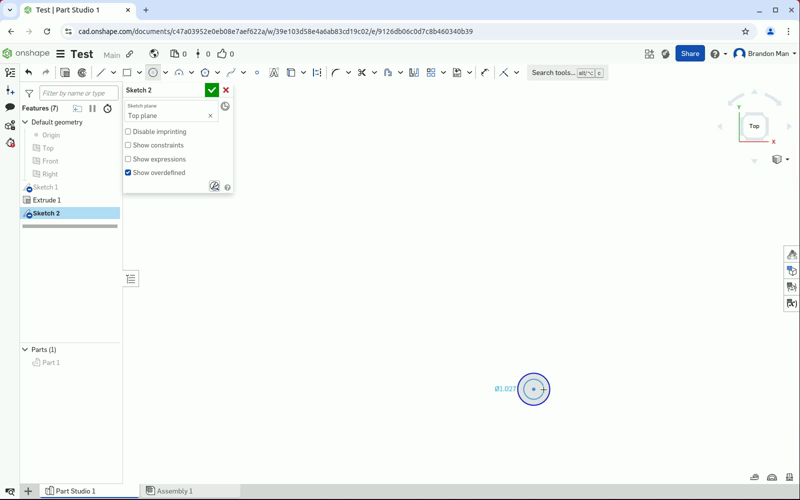
scroll(6)
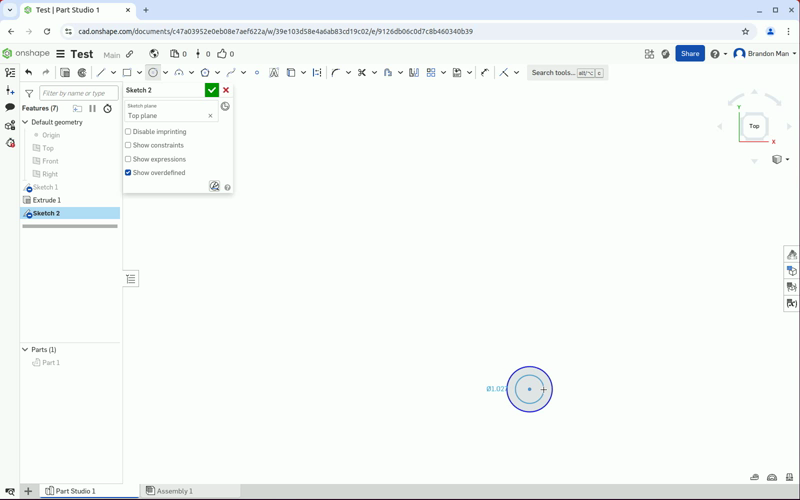
scroll(6)
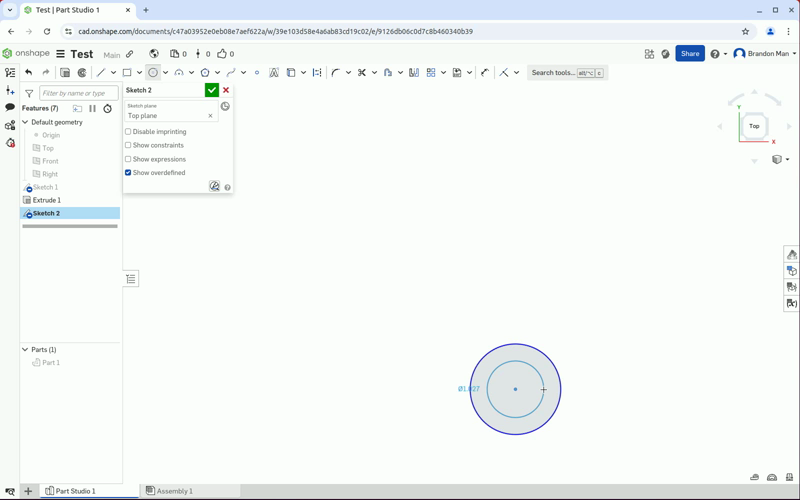
click(543, 389)
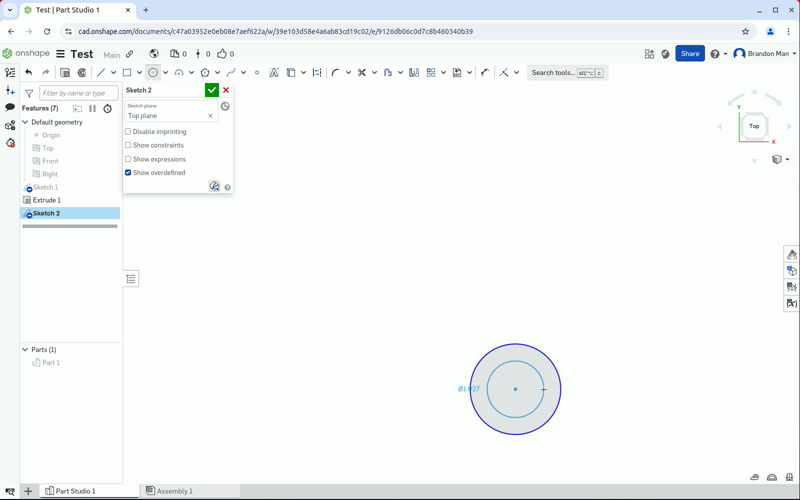
scroll(-6)
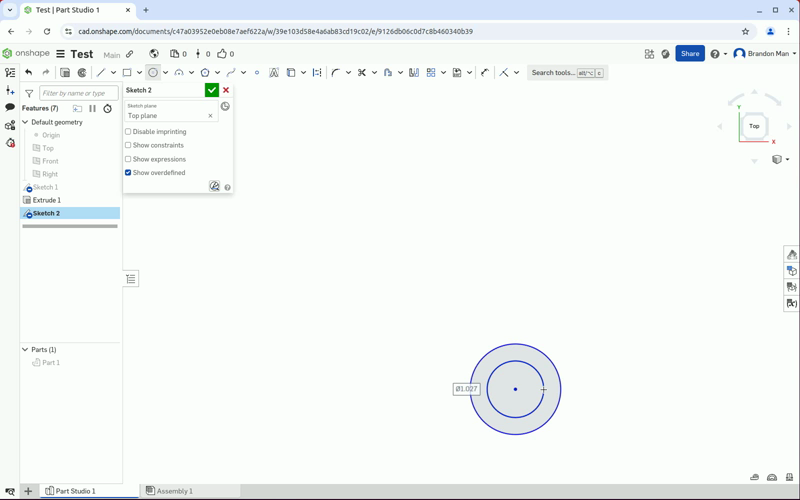
scroll(-6)
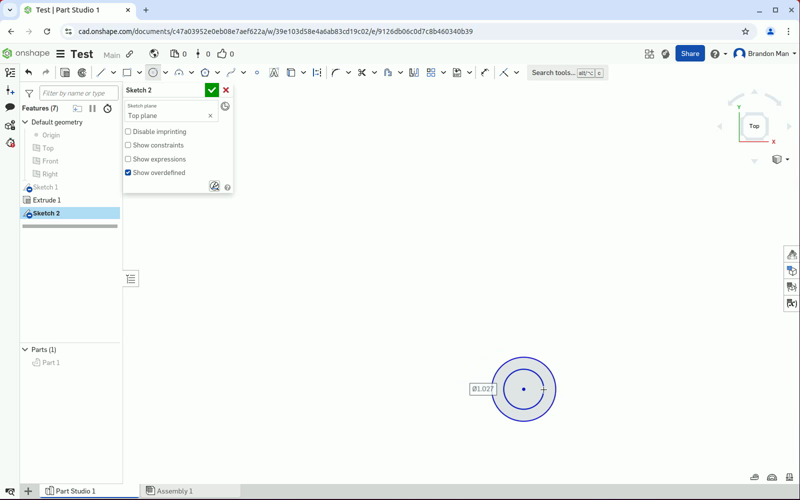
scroll(-6)
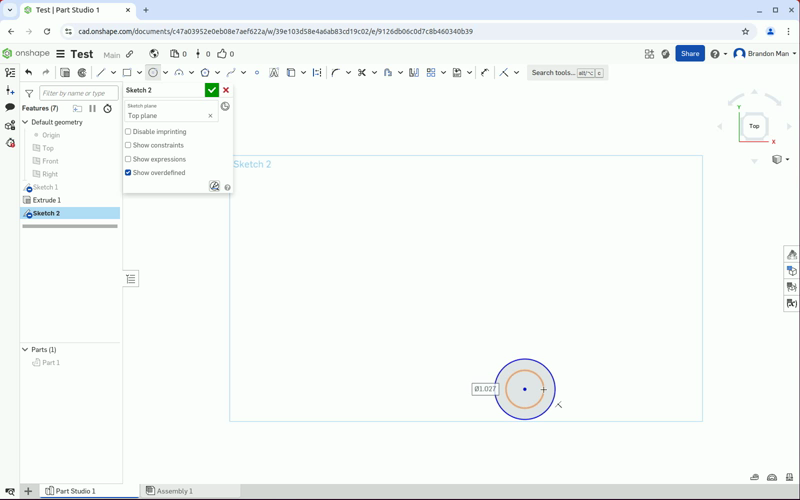
scroll(-6)
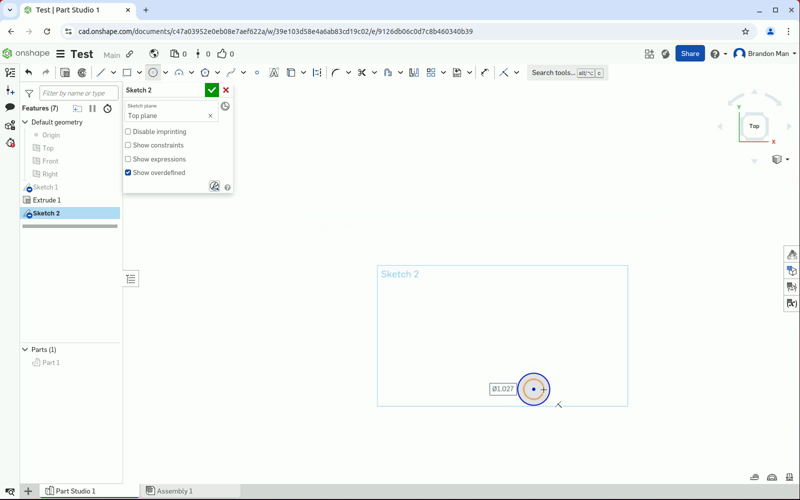
scroll(-6)
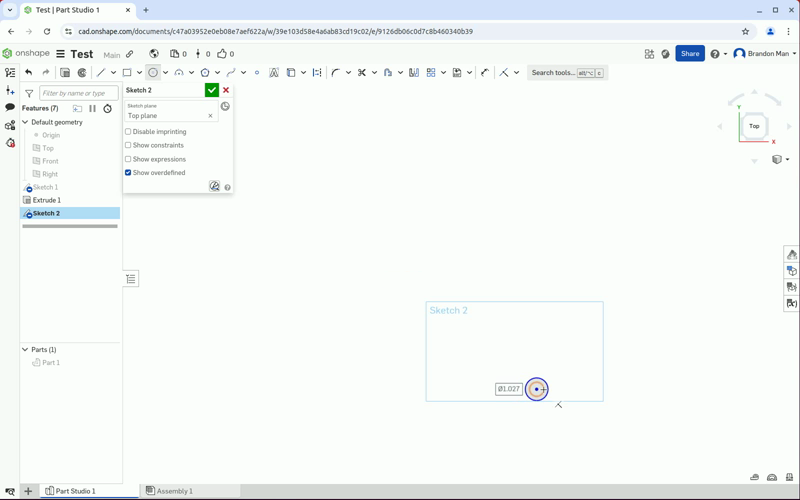
scroll(-6)
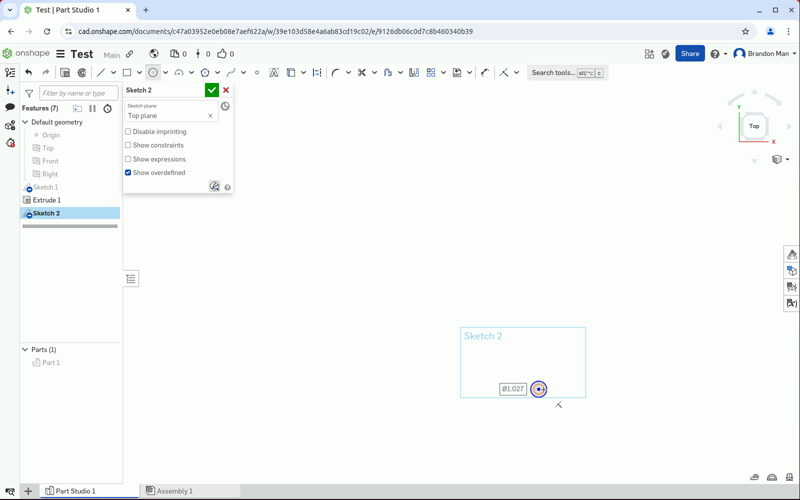
scroll(-6)
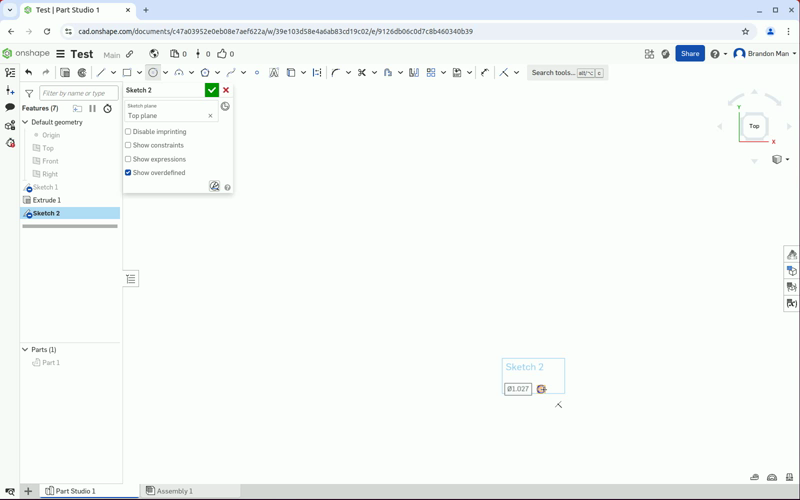
key(esc)
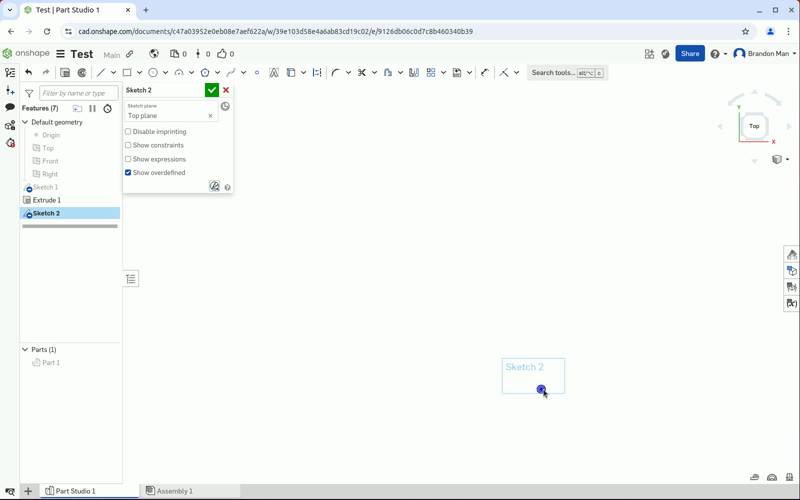
mouse_move(540, 385)
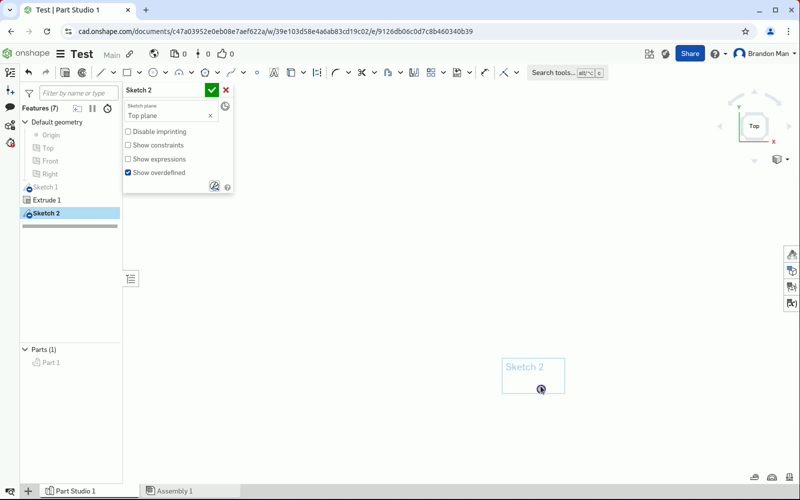
scroll(6)
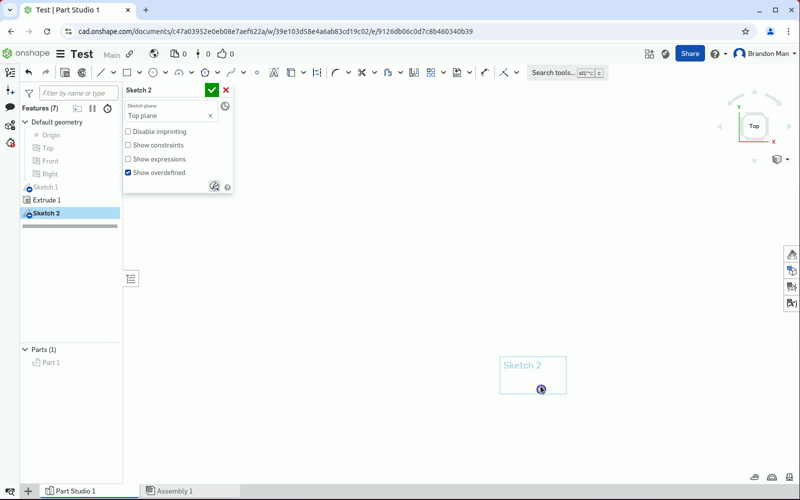
scroll(6)
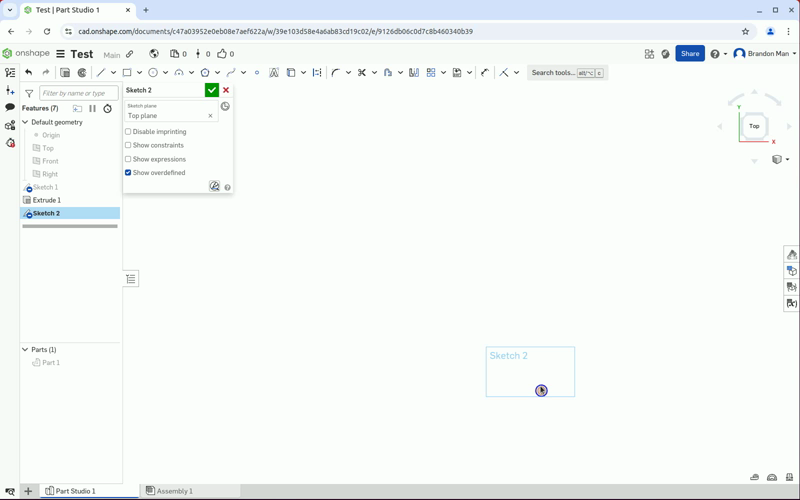
scroll(6)
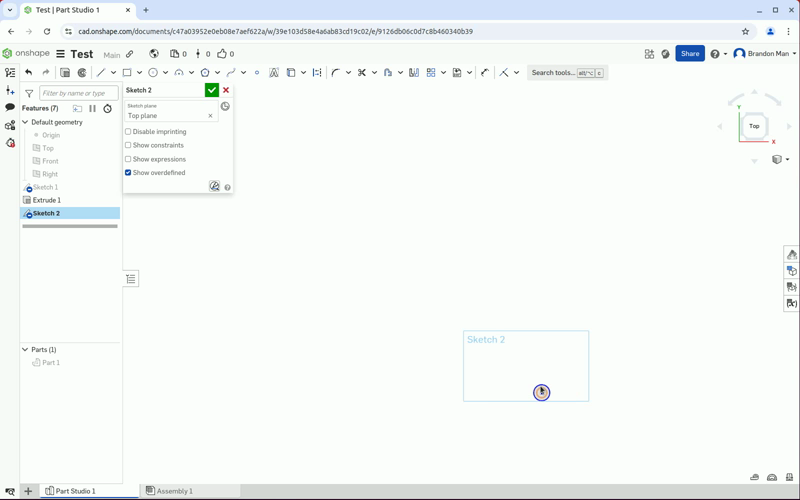
scroll(6)
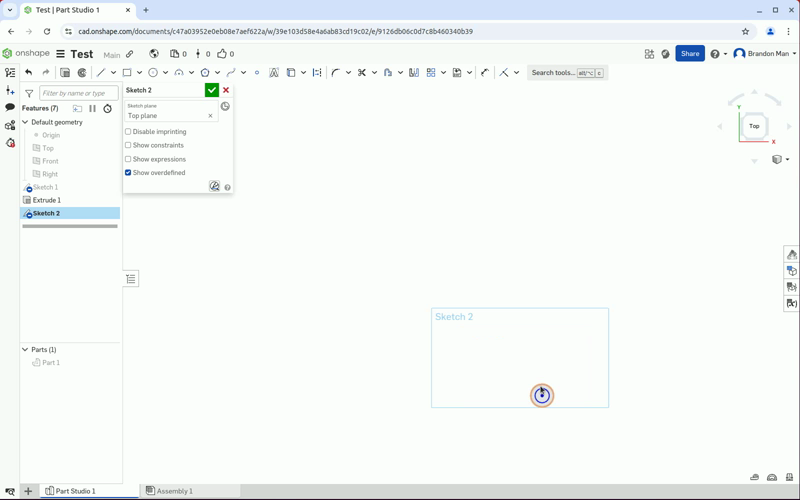
scroll(6)
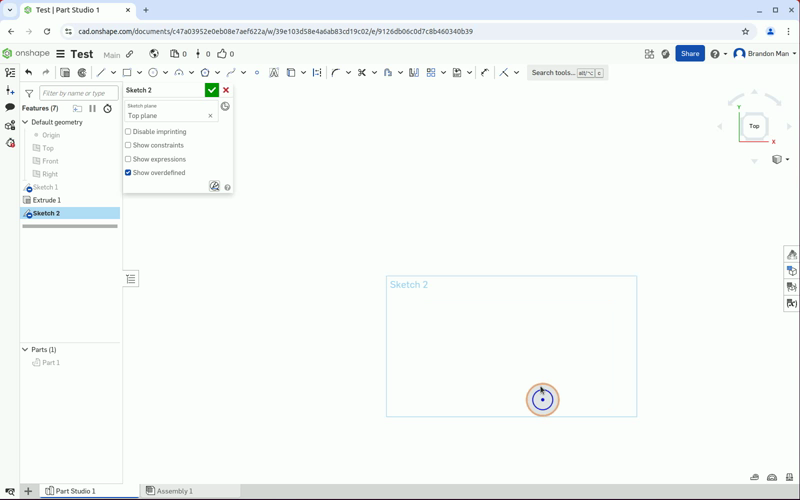
scroll(6)
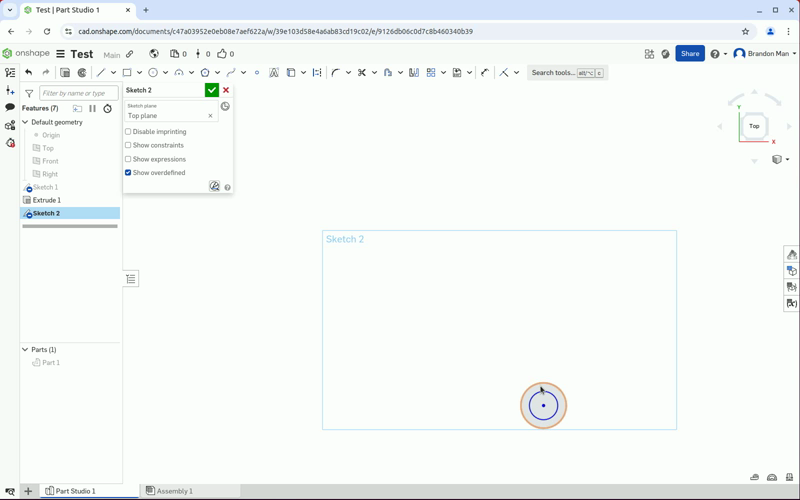
scroll(6)
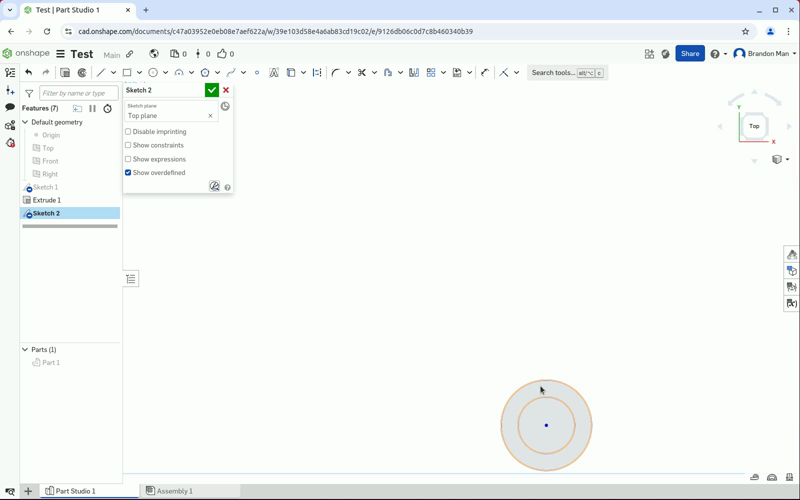
click(540, 385)
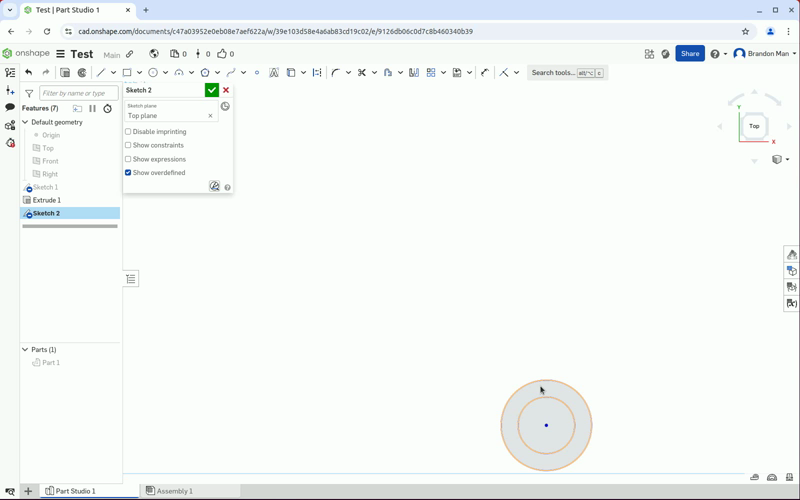
scroll(-6)
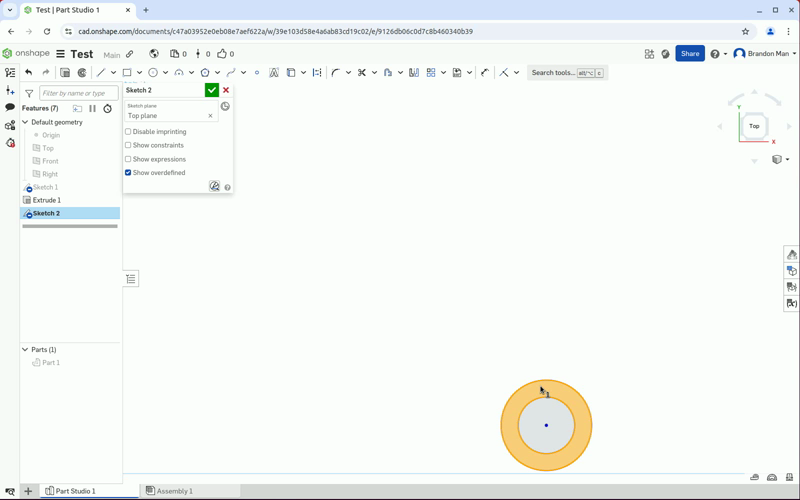
scroll(-6)
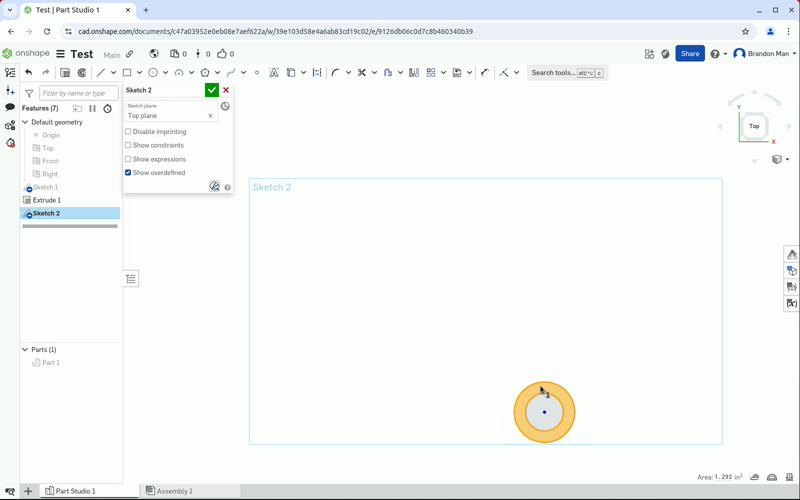
scroll(-6)
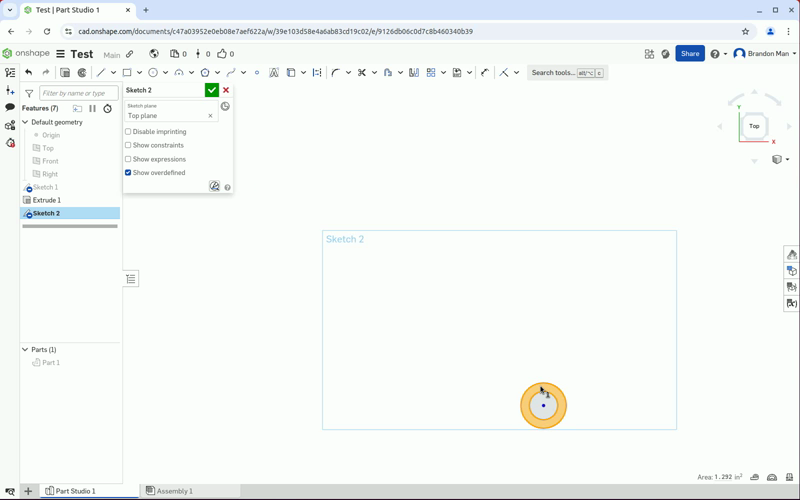
scroll(-6)
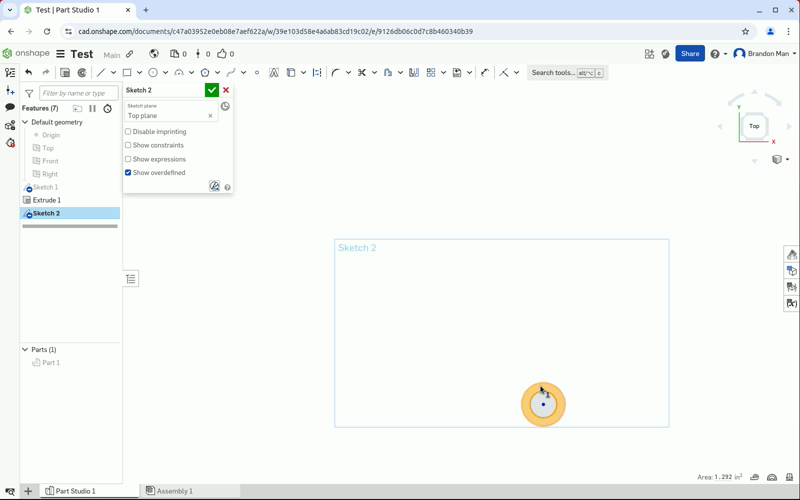
scroll(-6)
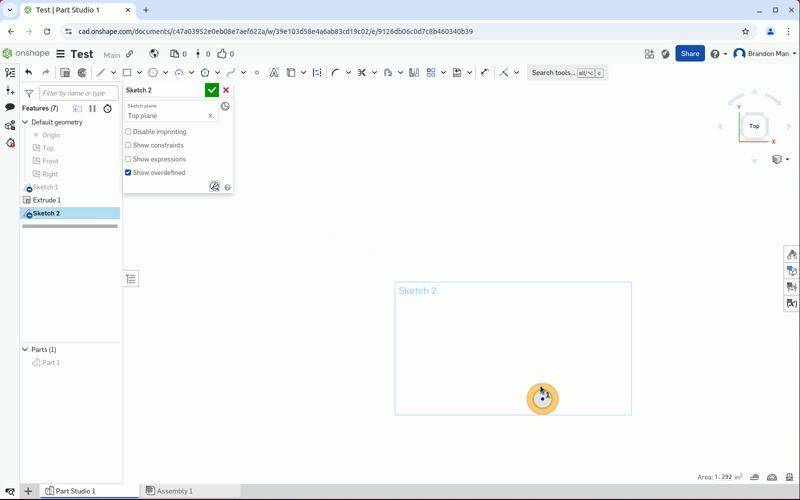
scroll(-6)
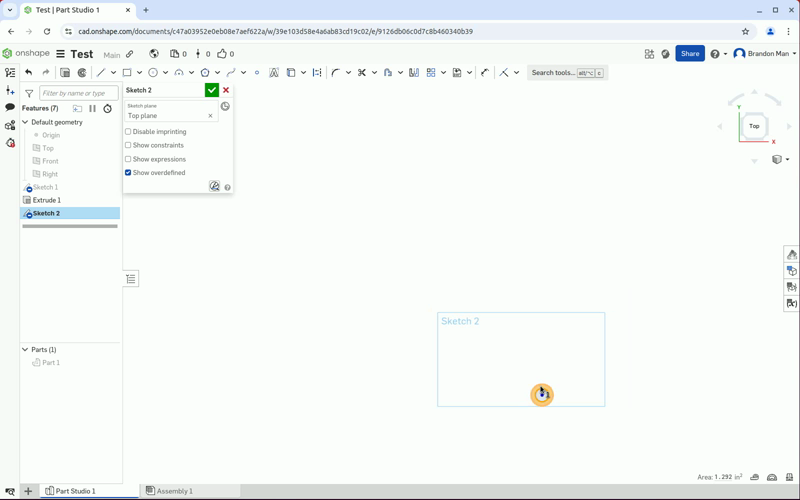
scroll(-6)
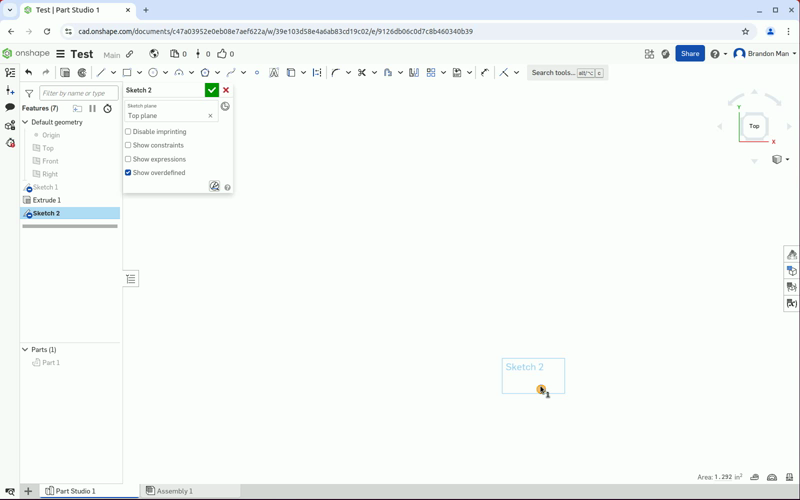
mouse_move(73, 352)
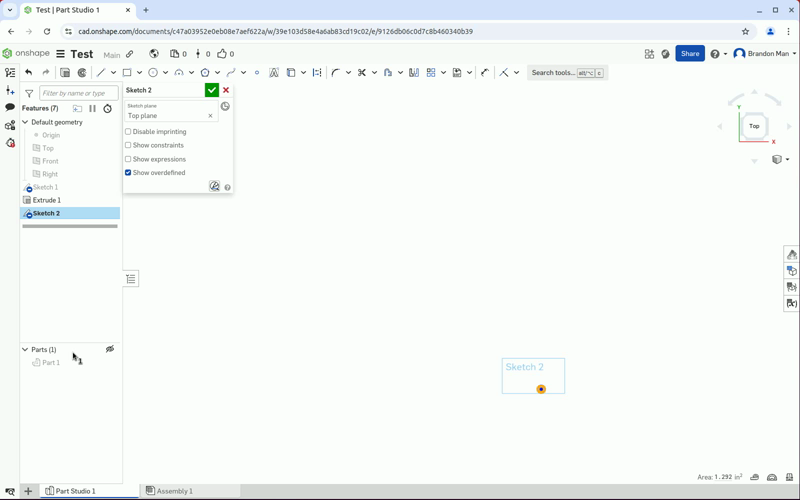
key(shift+y)
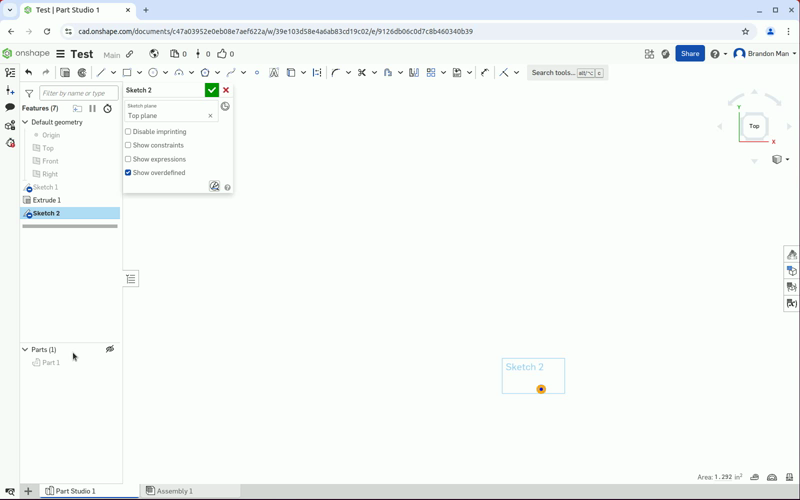
key(shift+e)
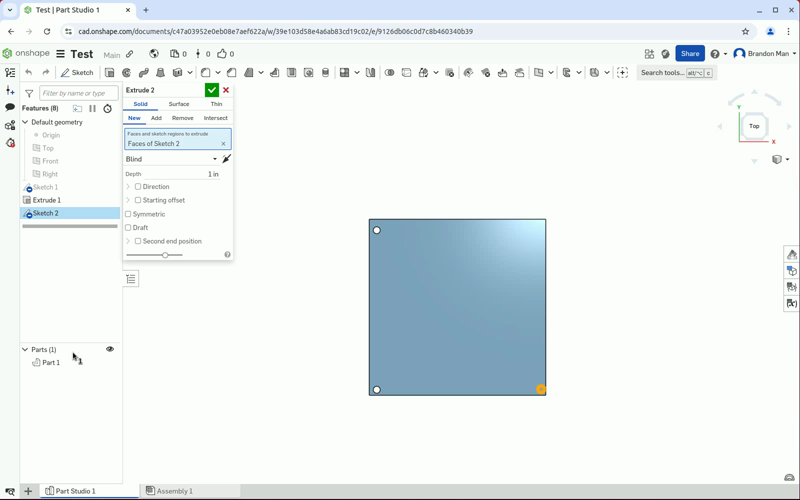
mouse_move(143, 106)
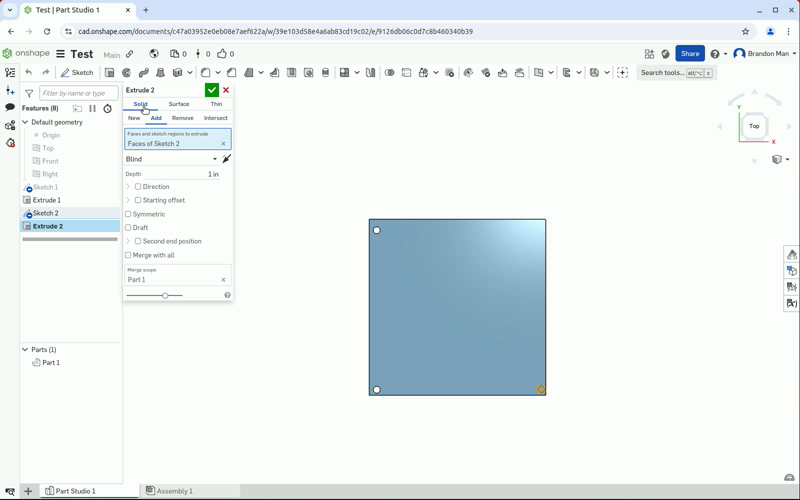
click(143, 106)
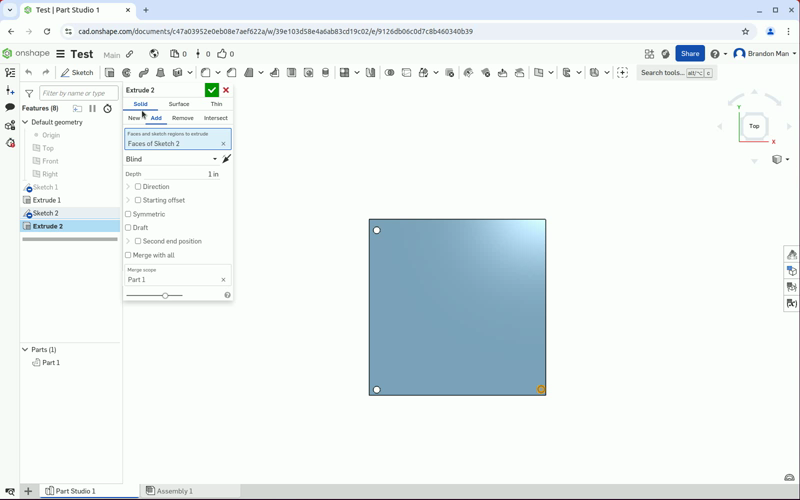
mouse_move(137, 120)
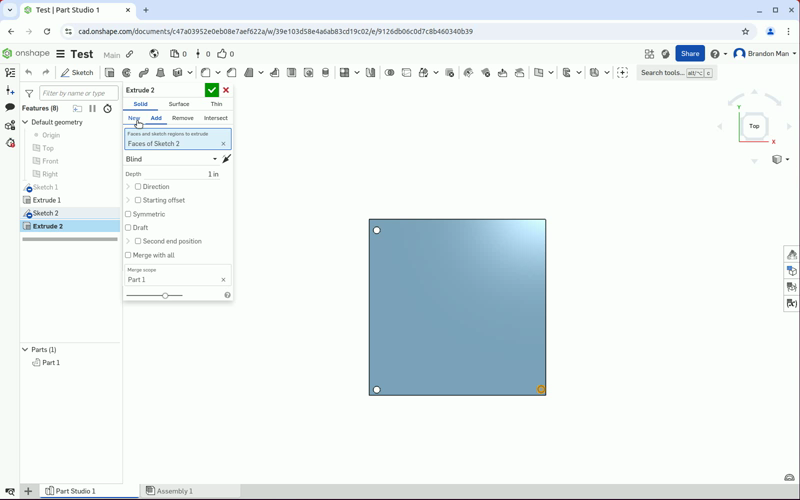
click(137, 120)
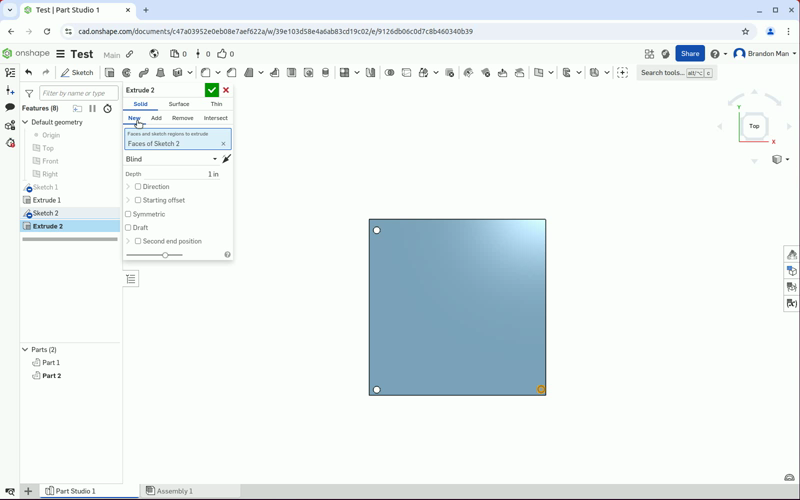
key(tab, 4)
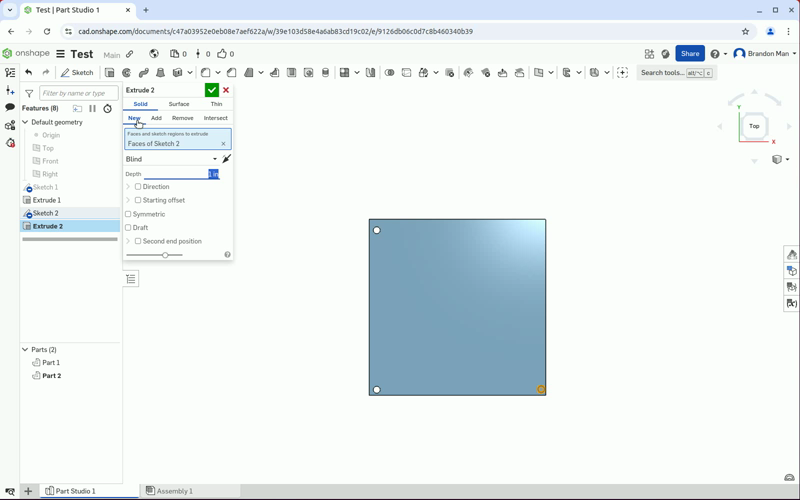
text(1.204)
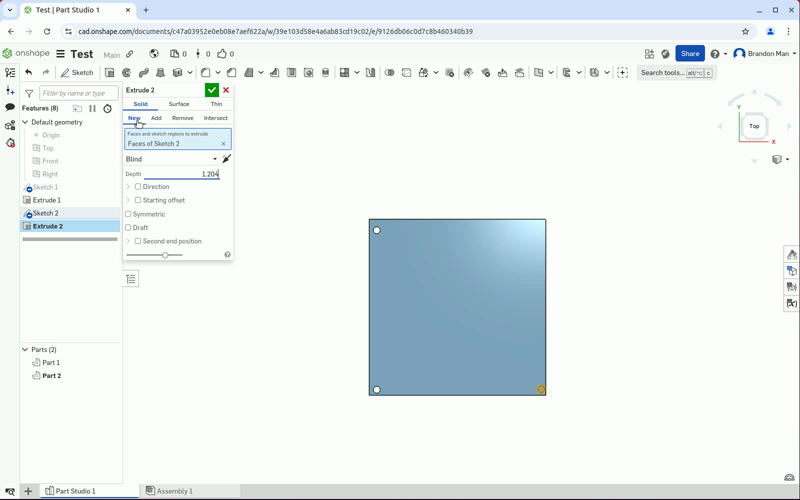
key(enter)
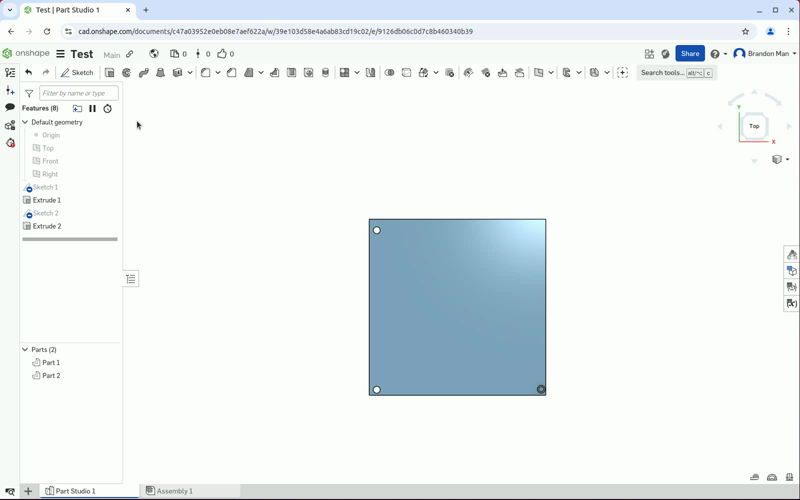
key(shift+h)
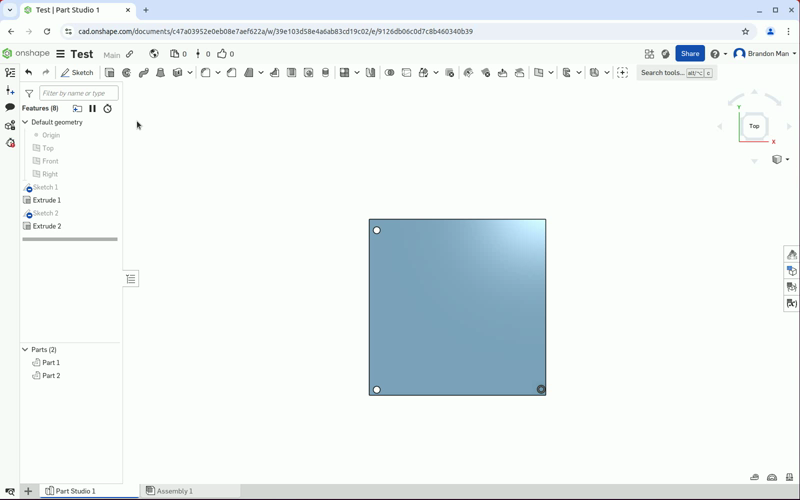
key(shift+h)
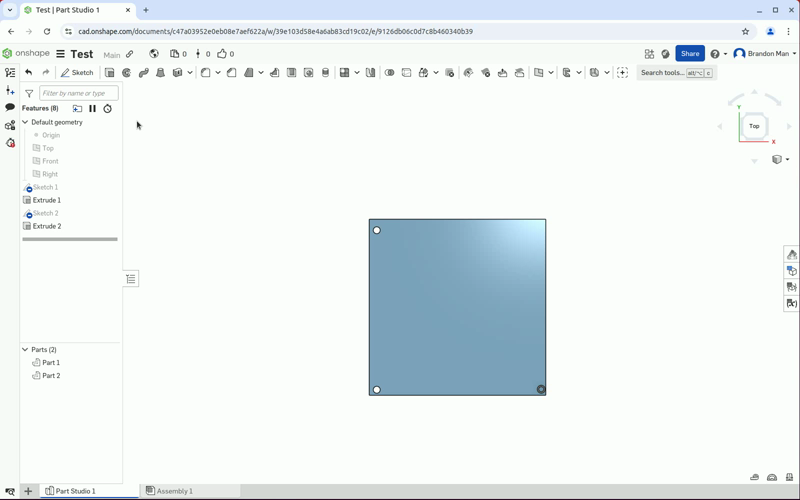
mouse_move(73, 189)
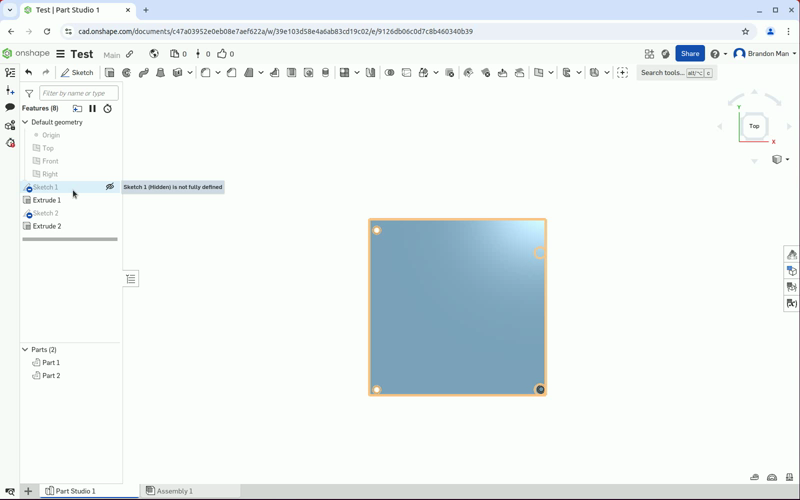
click(73, 189)
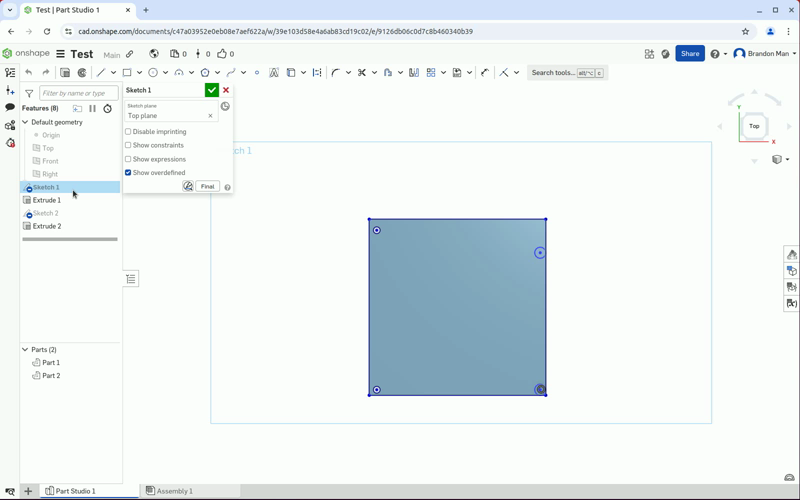
mouse_move(229, 92)
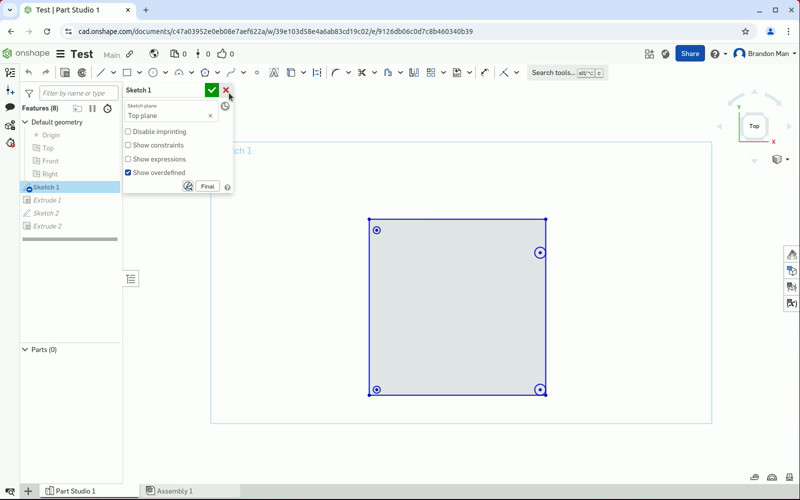
click(229, 92)
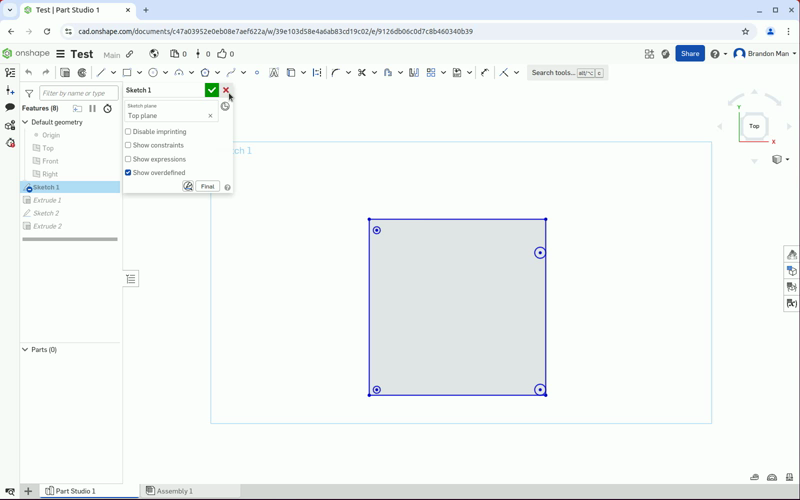
key(shift+s)
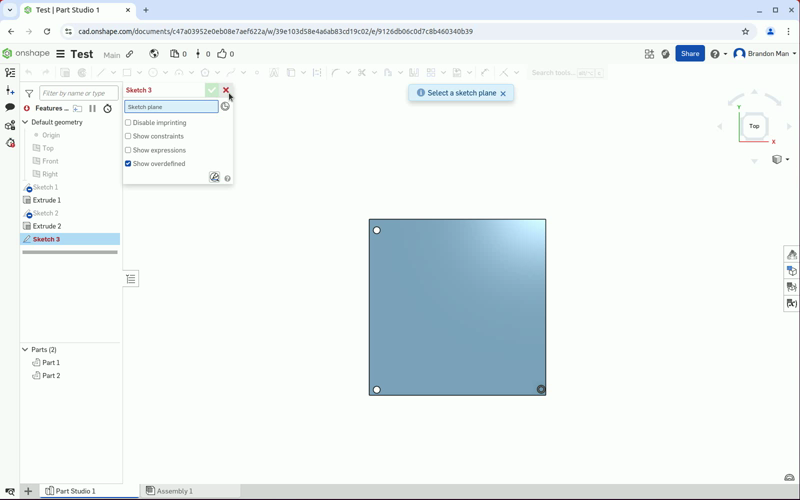
mouse_move(73, 150)
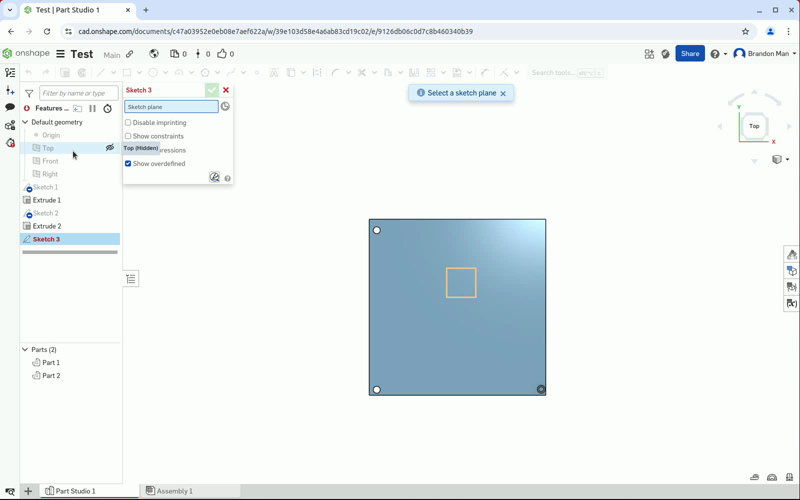
click(73, 150)
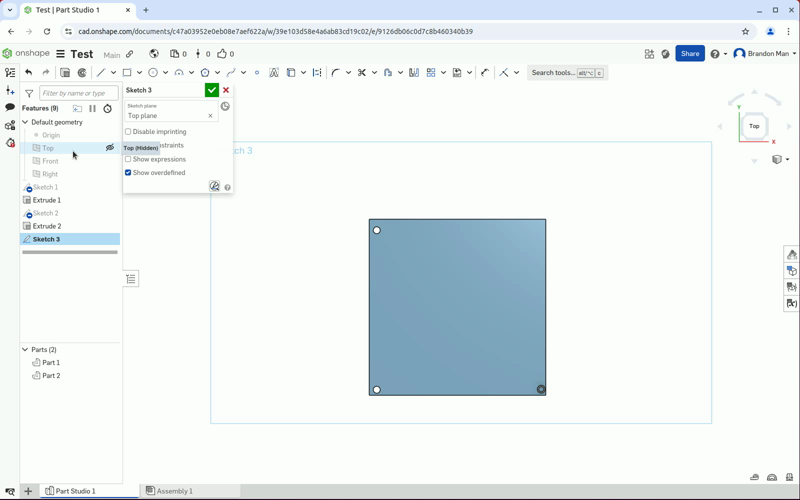
mouse_move(73, 352)
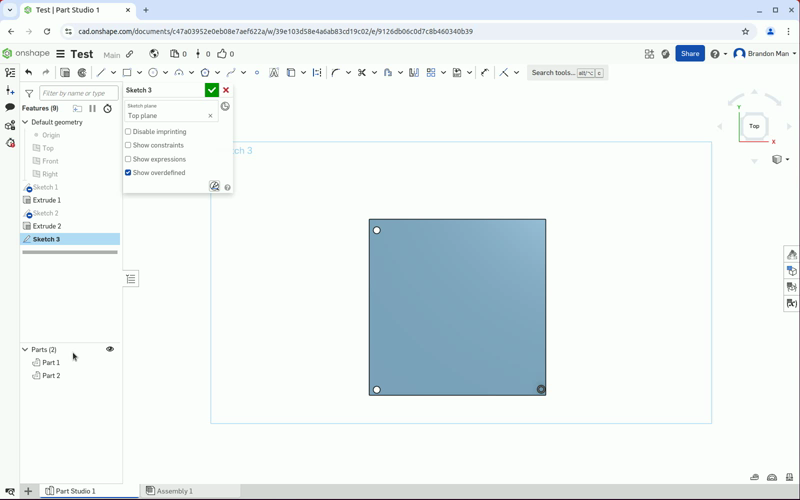
key(y)
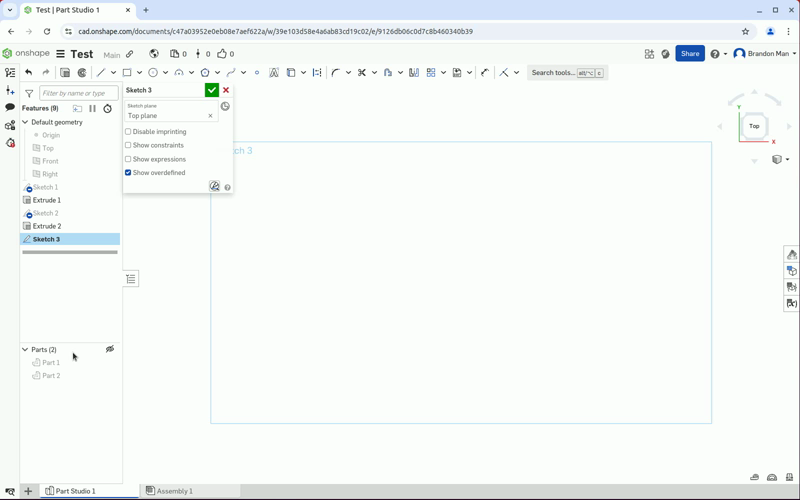
key(c)
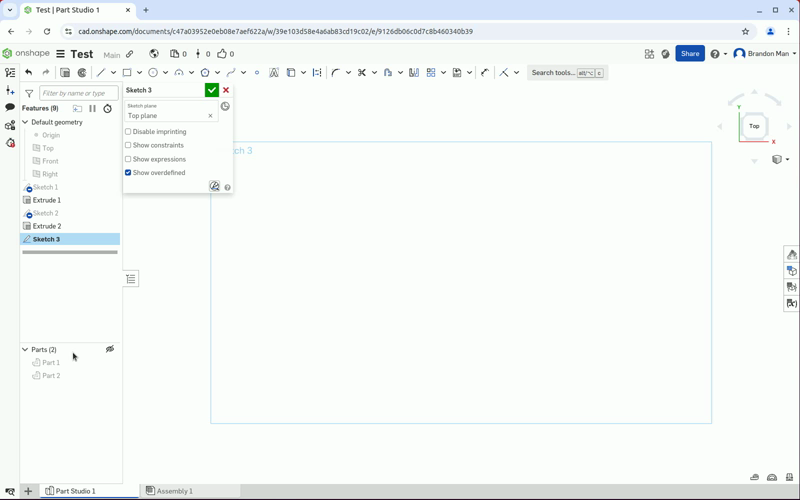
key_down(shift)
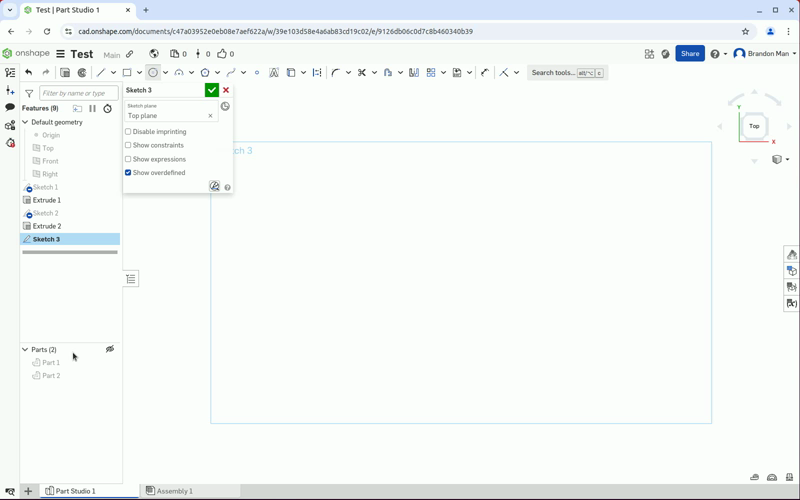
mouse_move(377, 389)
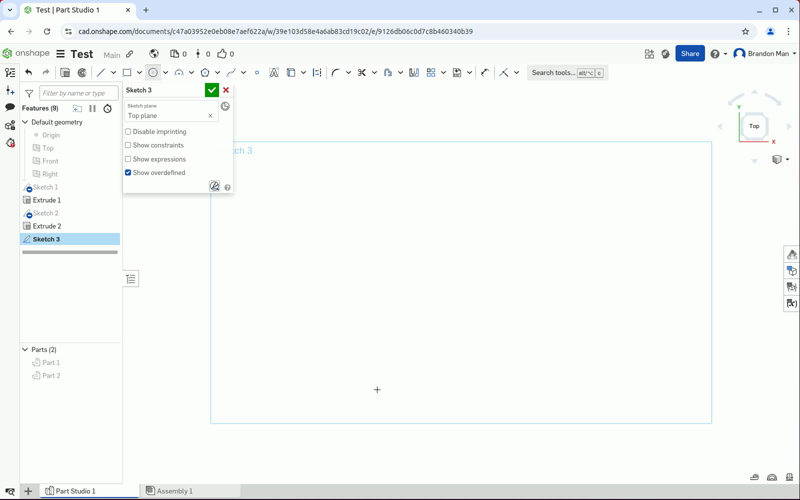
click(377, 389)
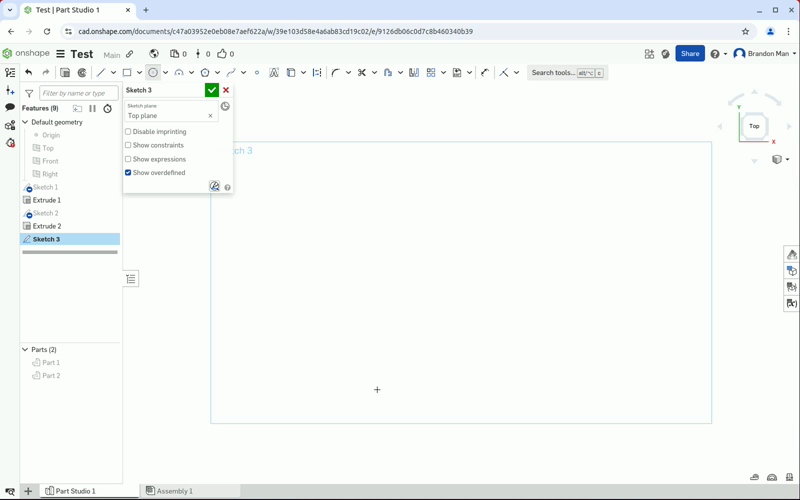
key_up(shift)
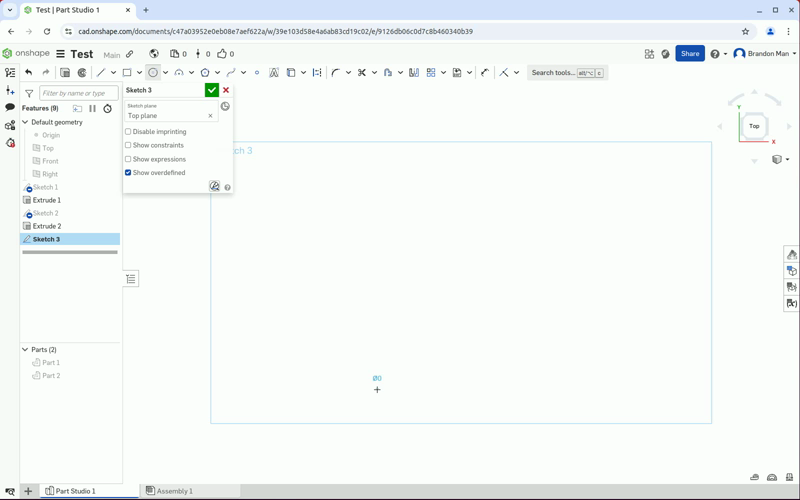
mouse_move(380, 389)
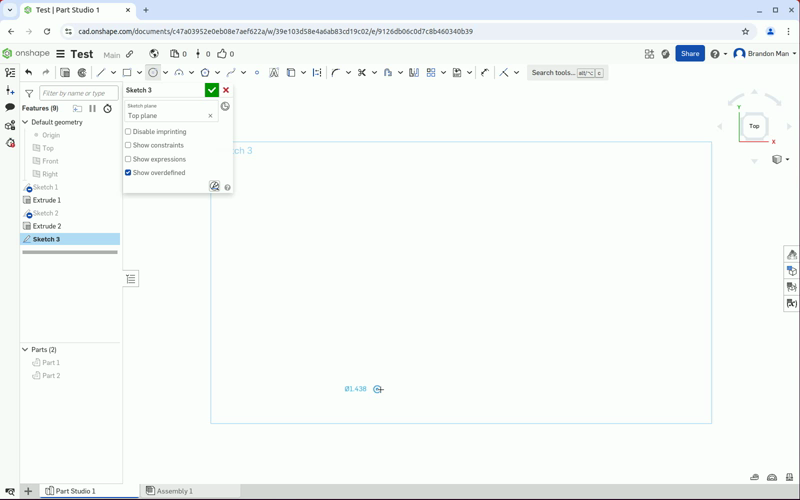
click(380, 389)
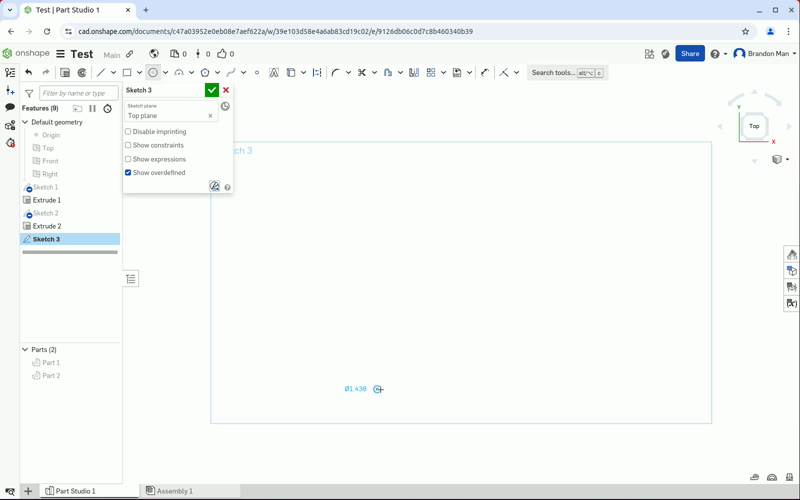
key(esc)
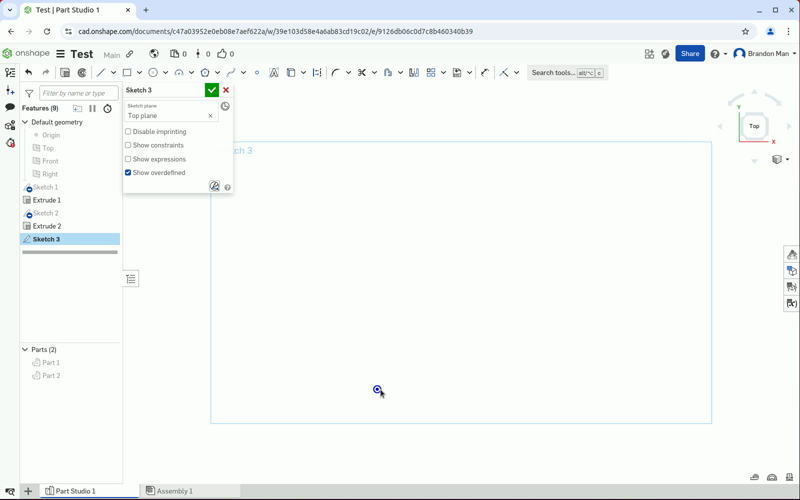
key(c)
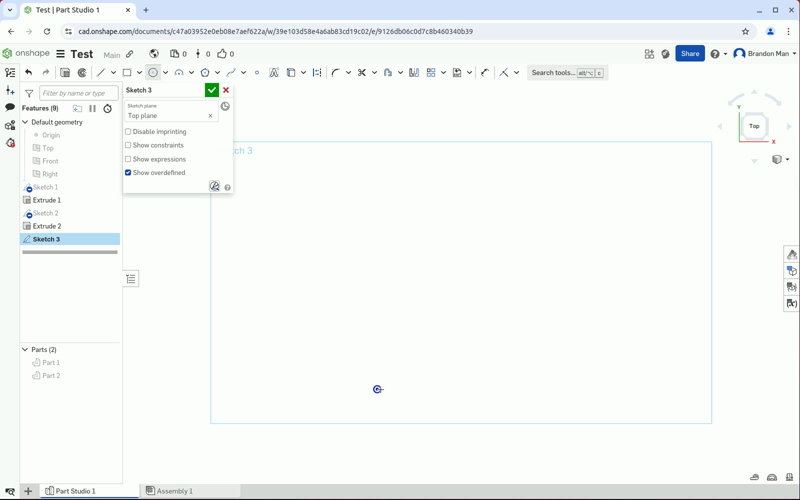
key_down(shift)
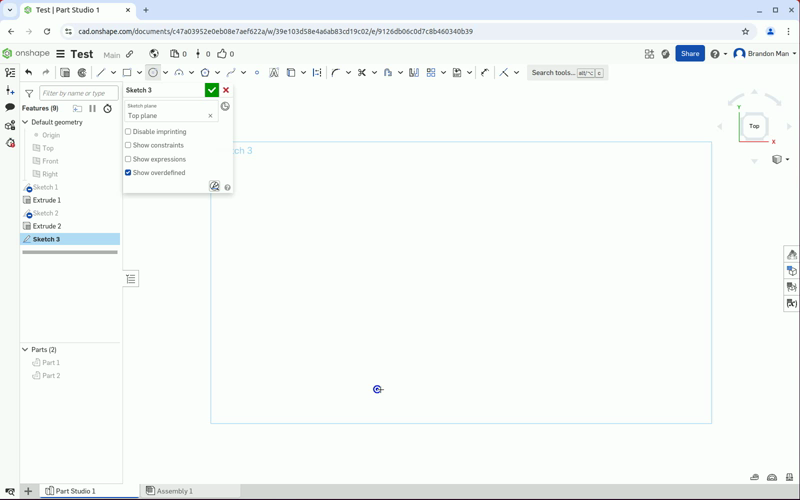
mouse_move(377, 389)
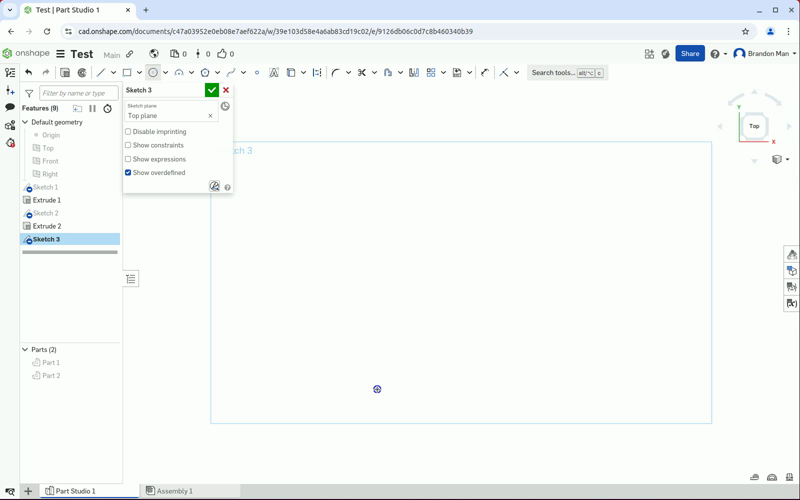
scroll(6)
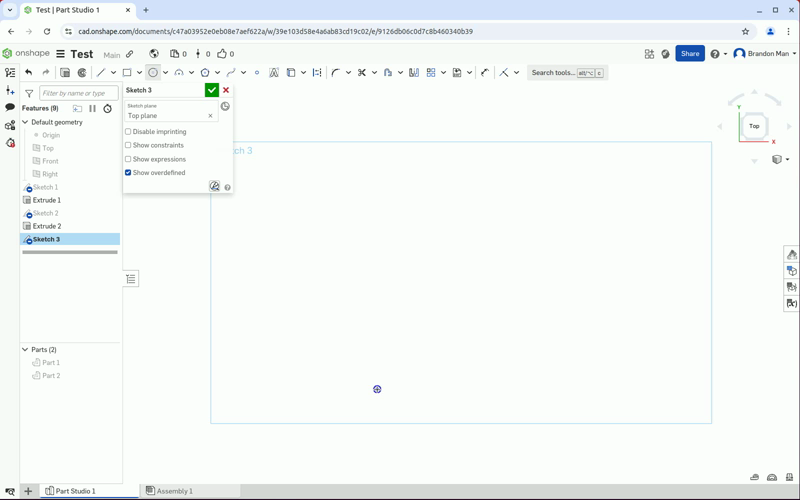
scroll(6)
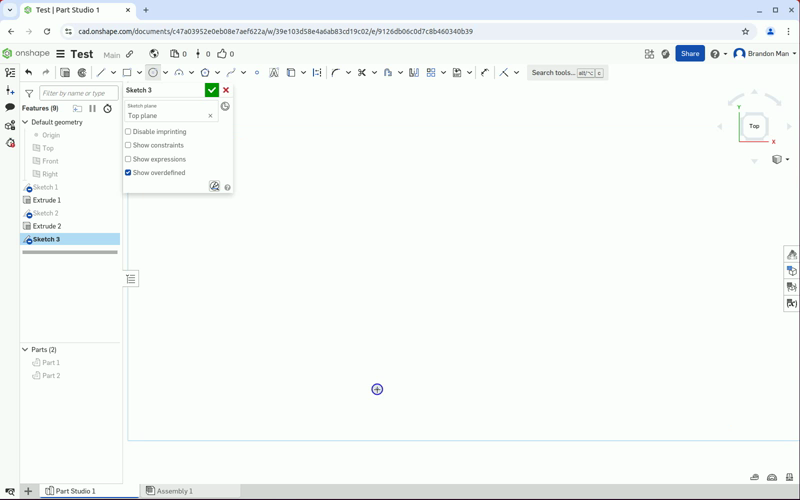
scroll(6)
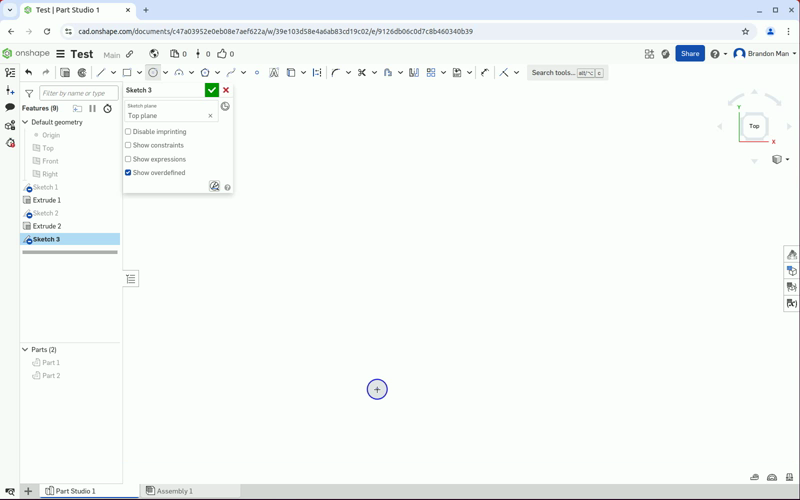
scroll(6)
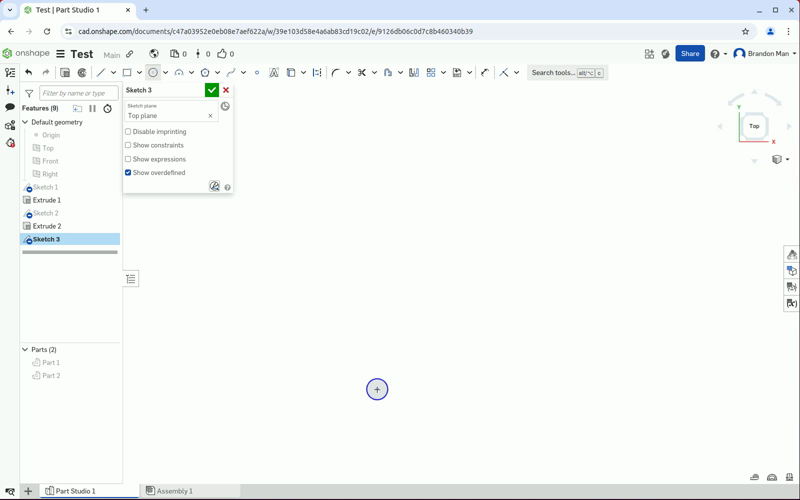
scroll(6)
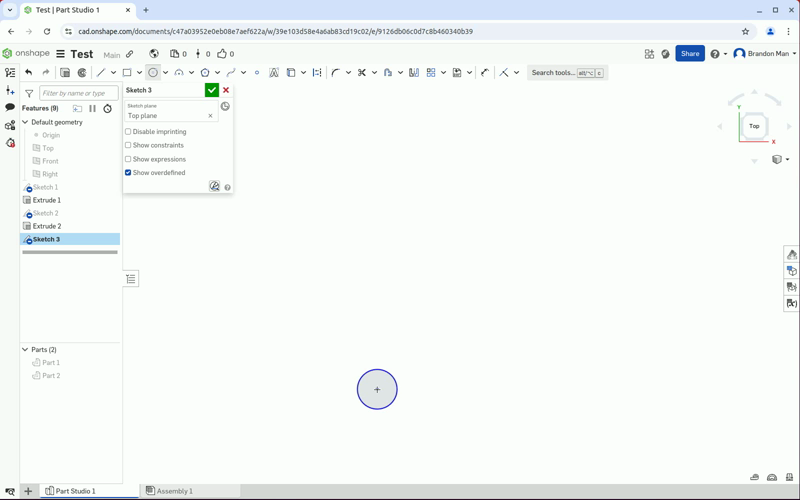
scroll(6)
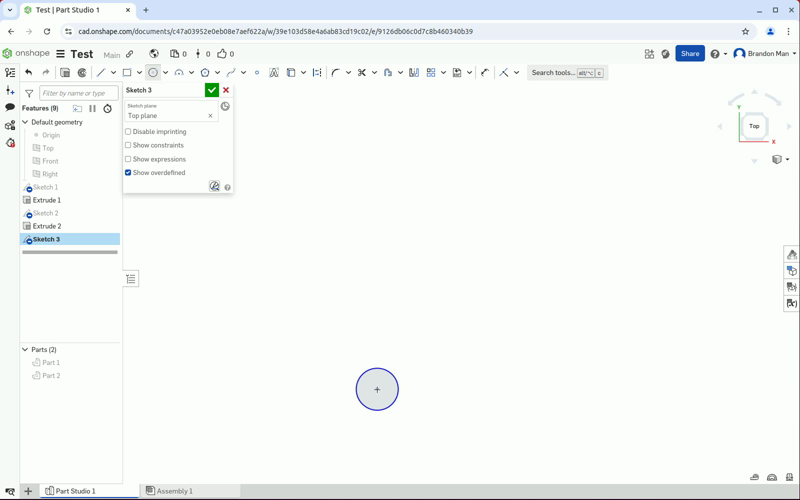
scroll(6)
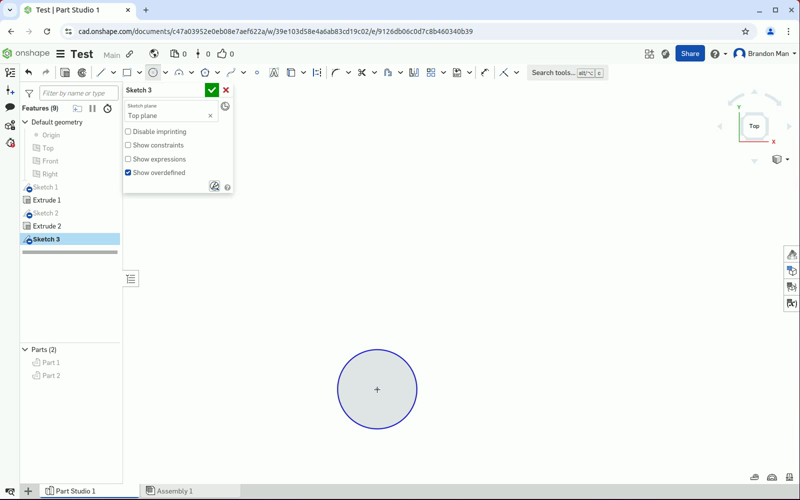
click(377, 389)
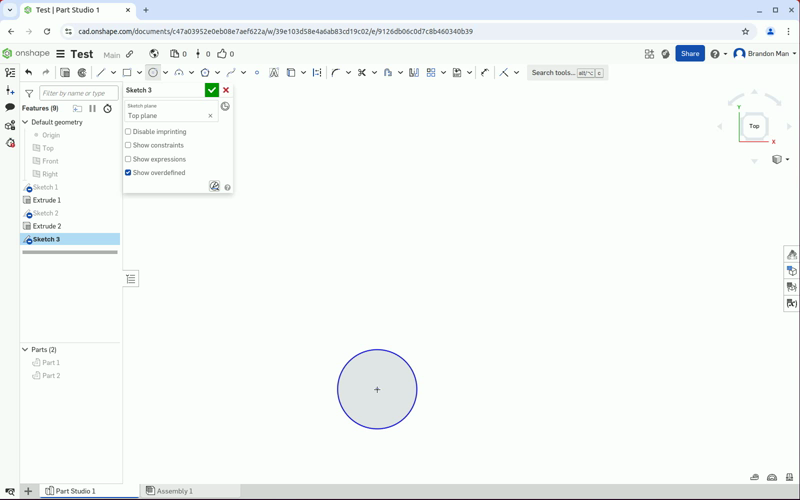
scroll(-6)
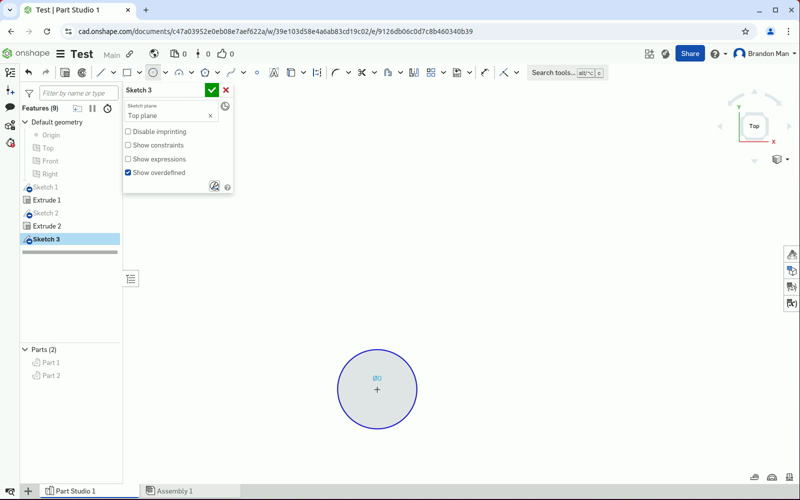
scroll(-6)
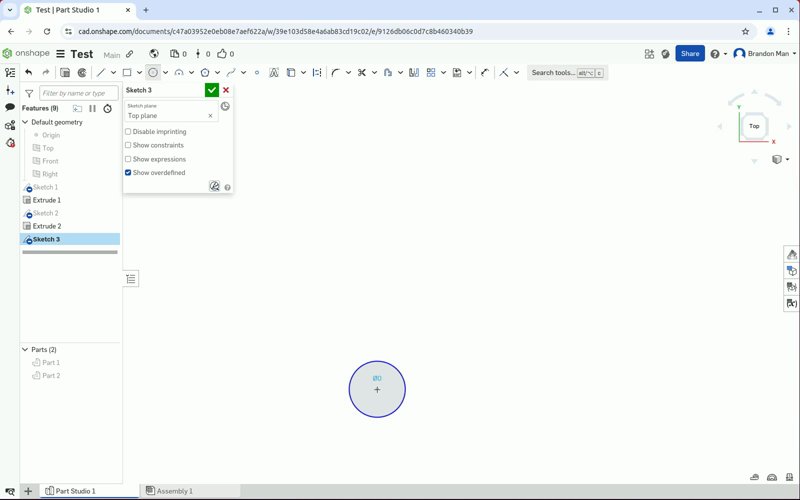
scroll(-6)
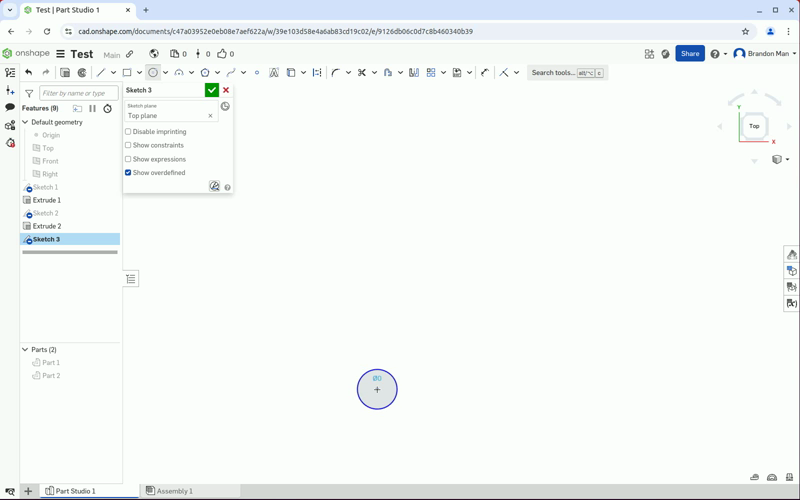
scroll(-6)
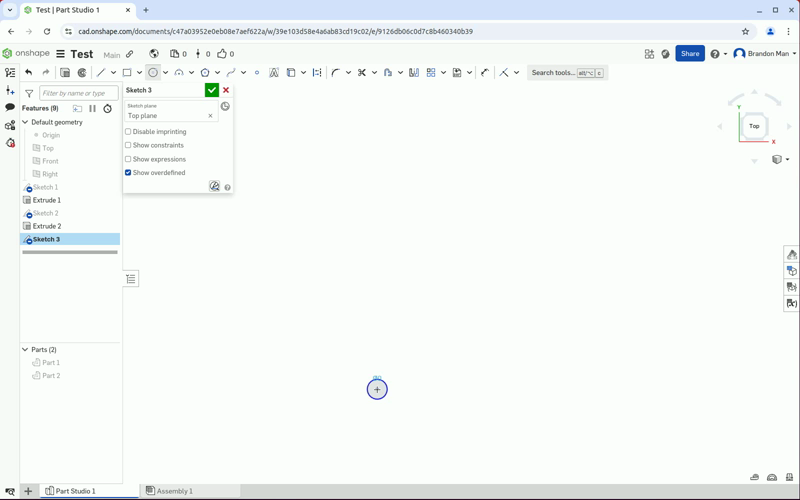
scroll(-6)
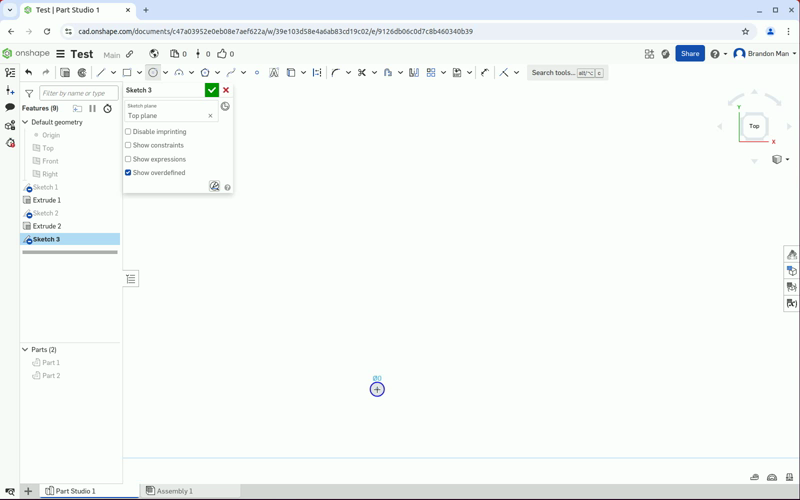
scroll(-6)
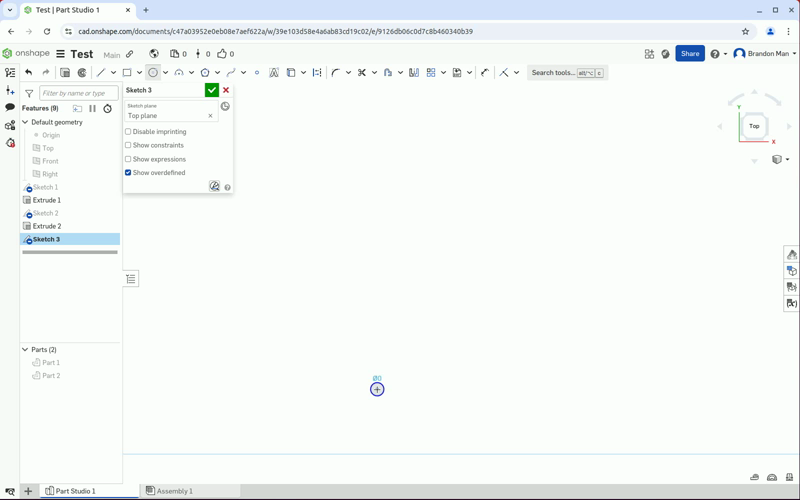
scroll(-6)
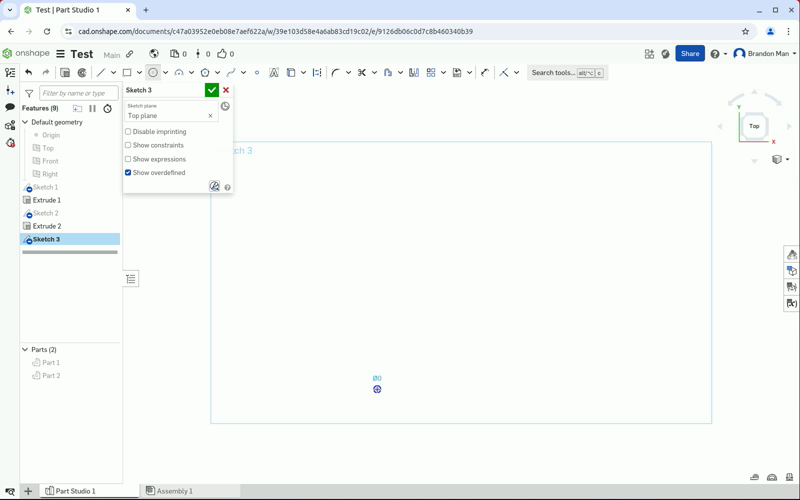
key_up(shift)
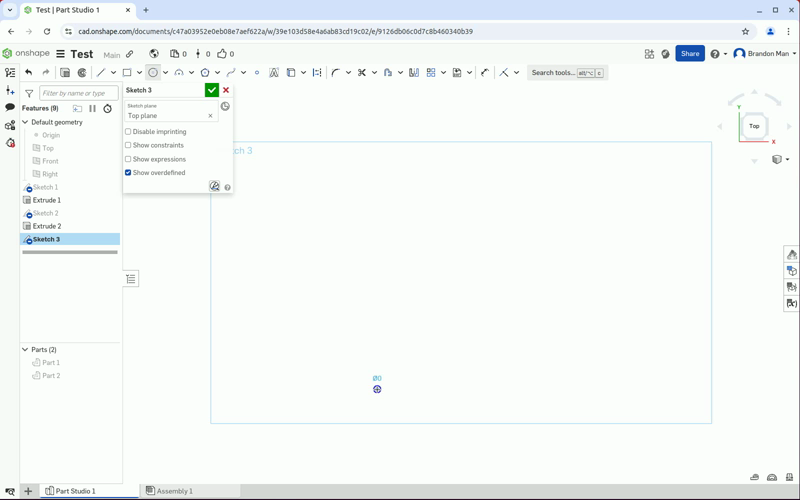
mouse_move(379, 389)
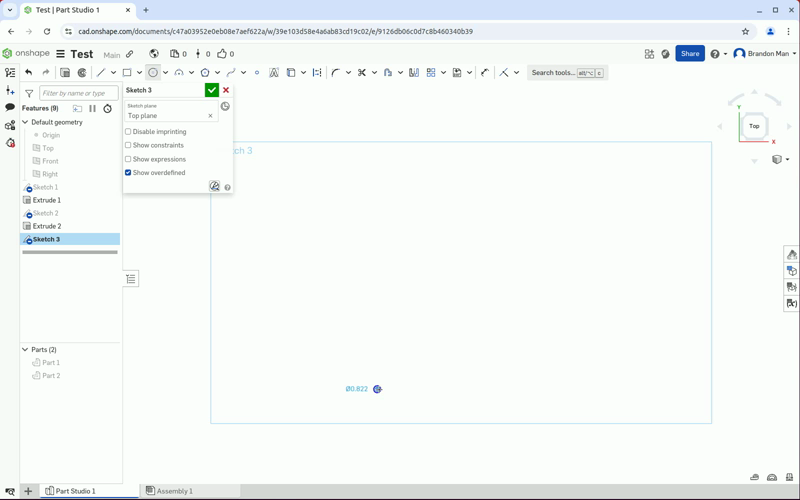
scroll(6)
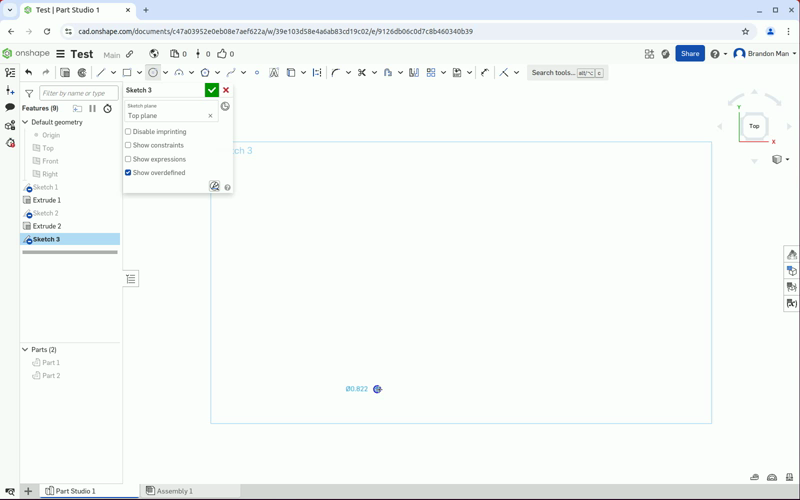
scroll(6)
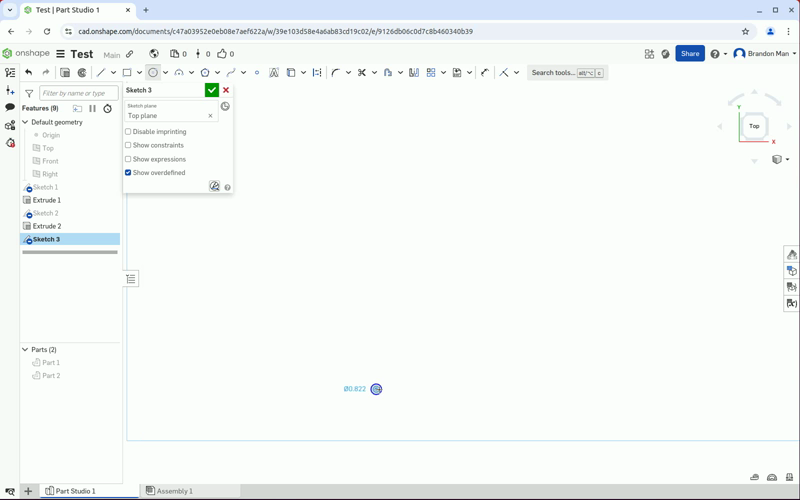
scroll(6)
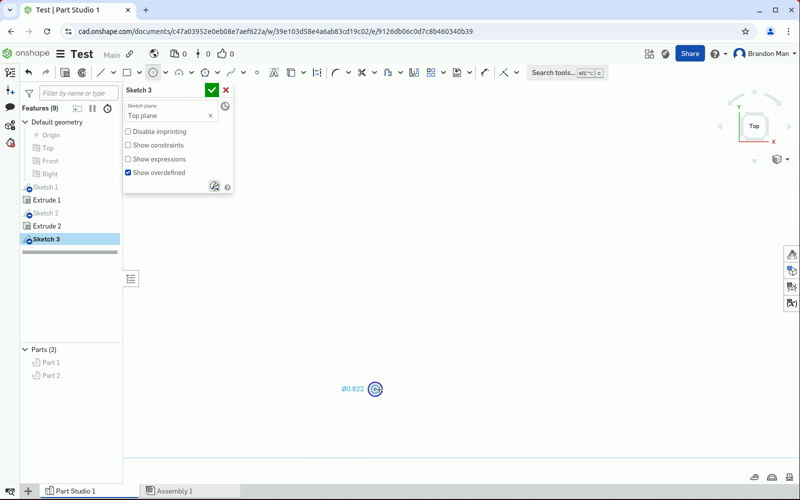
scroll(6)
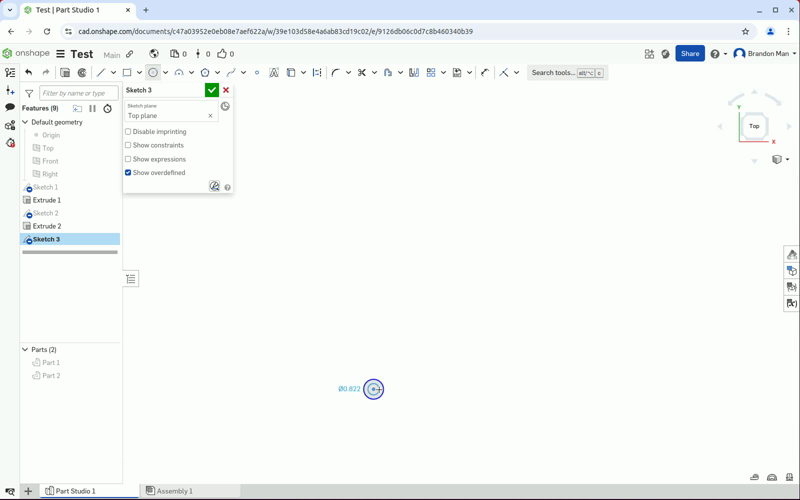
scroll(6)
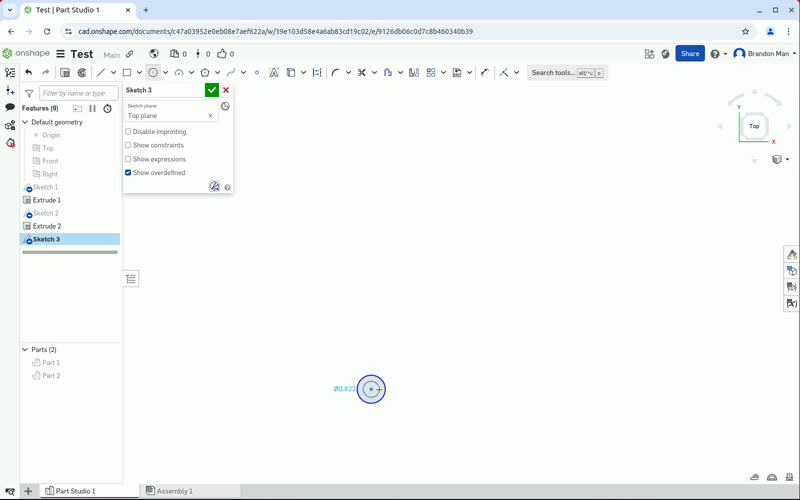
scroll(6)
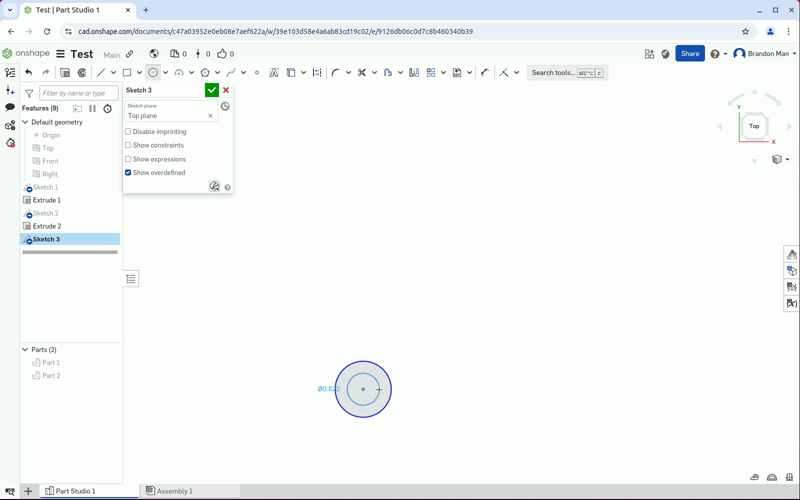
scroll(6)
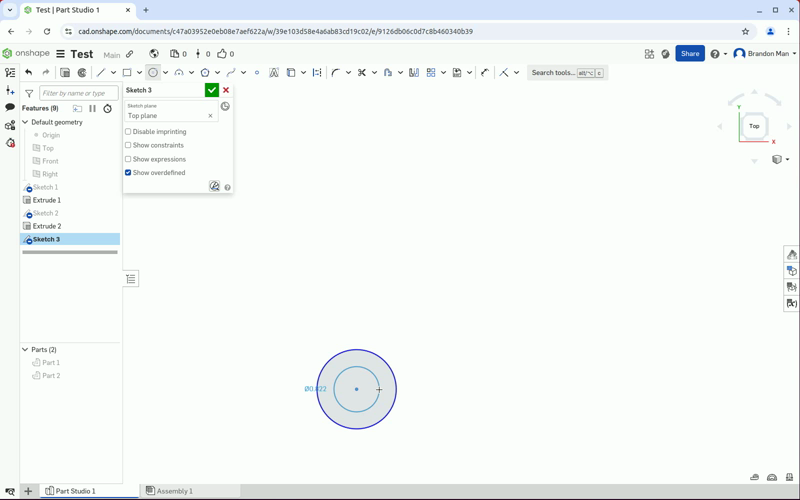
click(379, 389)
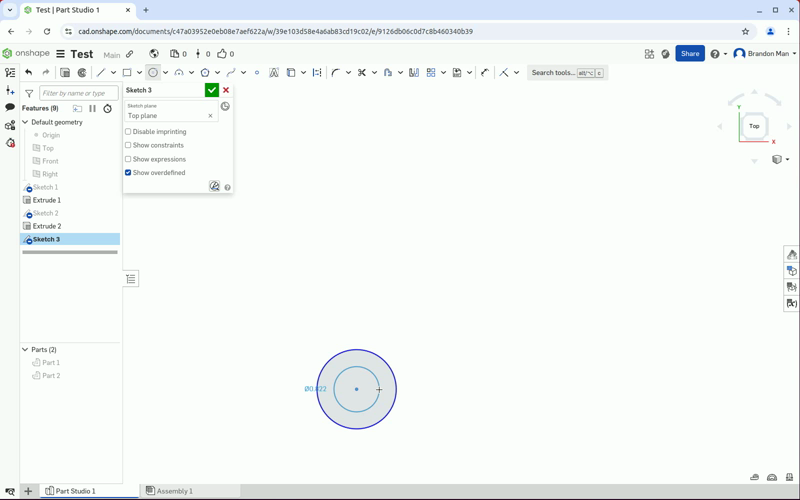
scroll(-6)
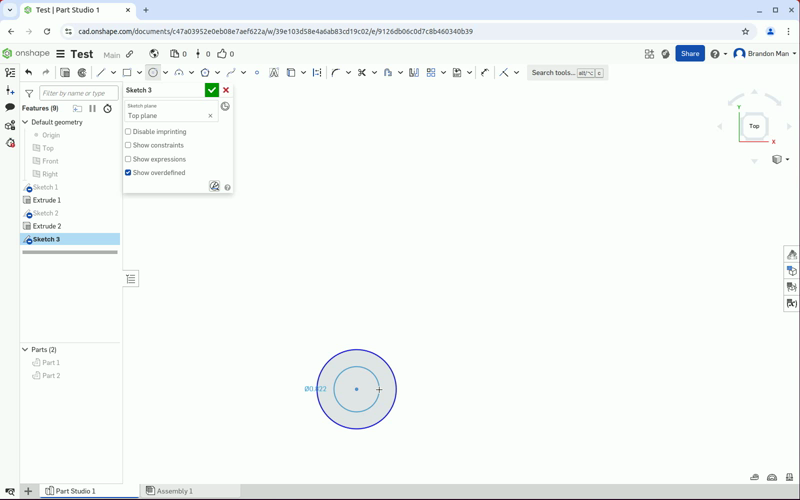
scroll(-6)
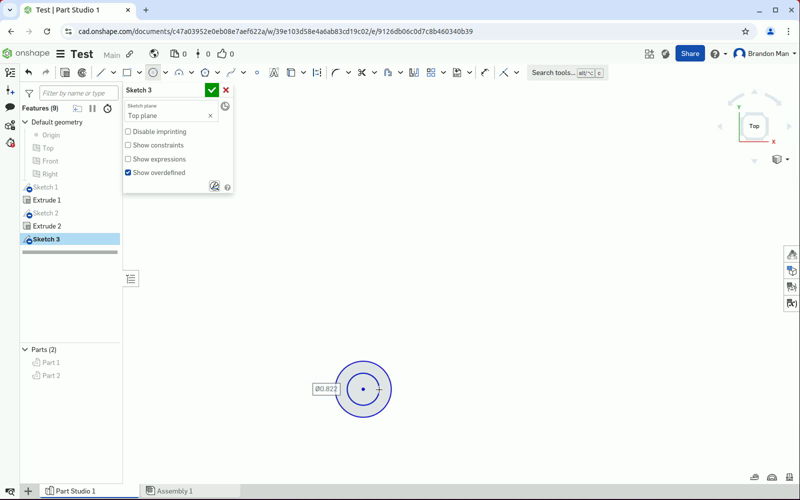
scroll(-6)
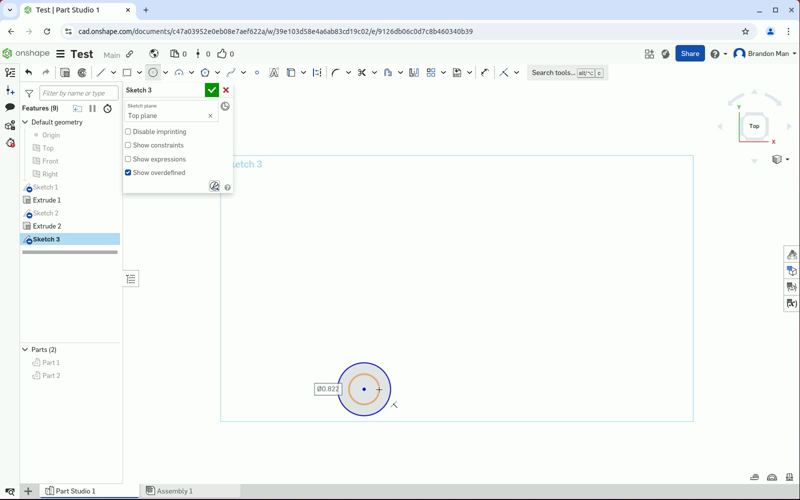
scroll(-6)
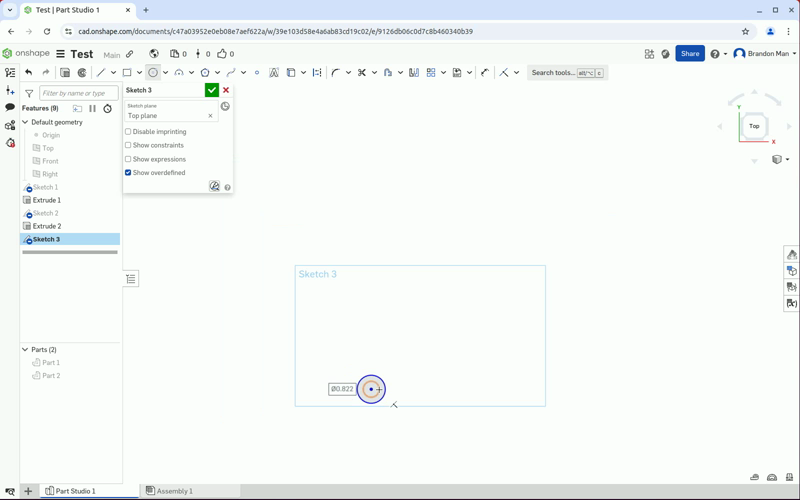
scroll(-6)
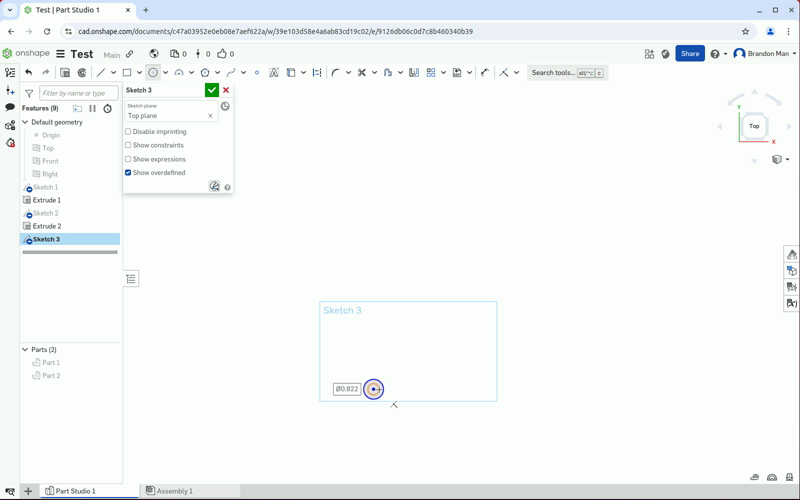
scroll(-6)
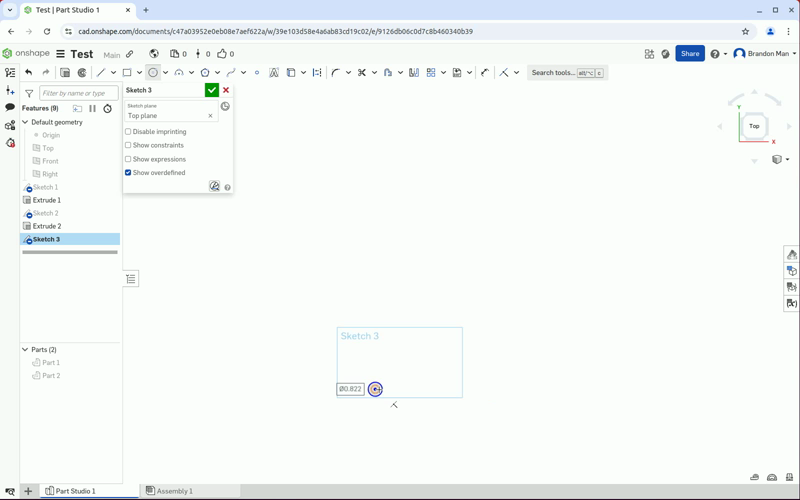
scroll(-6)
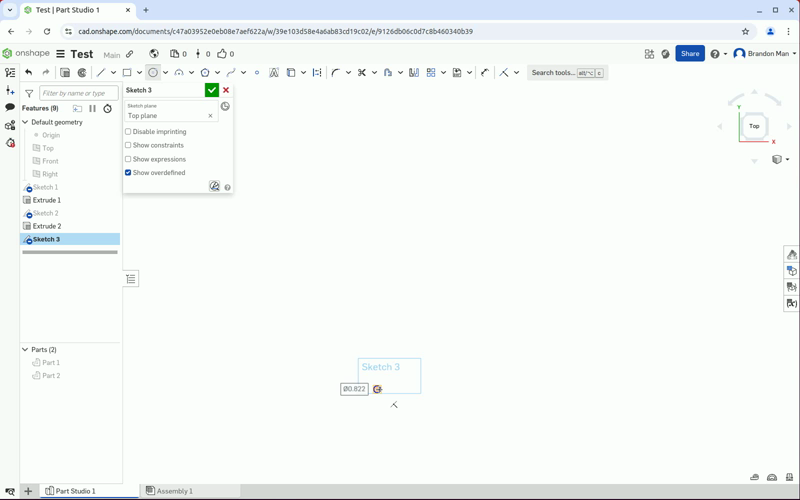
key(esc)
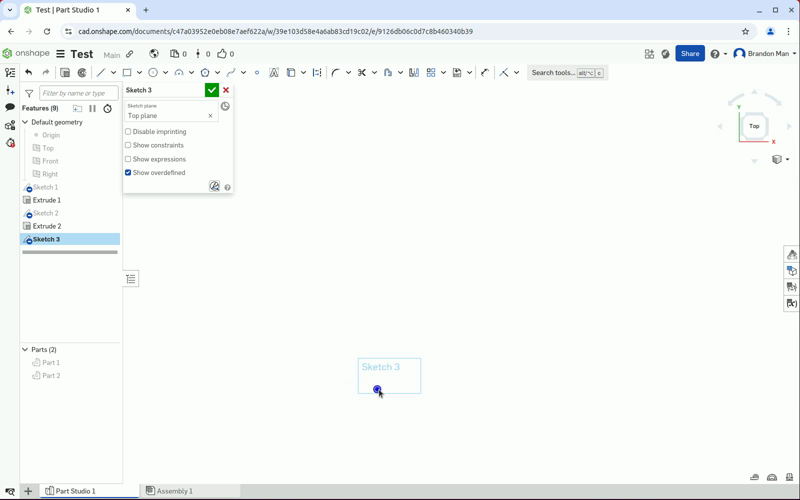
mouse_move(379, 388)
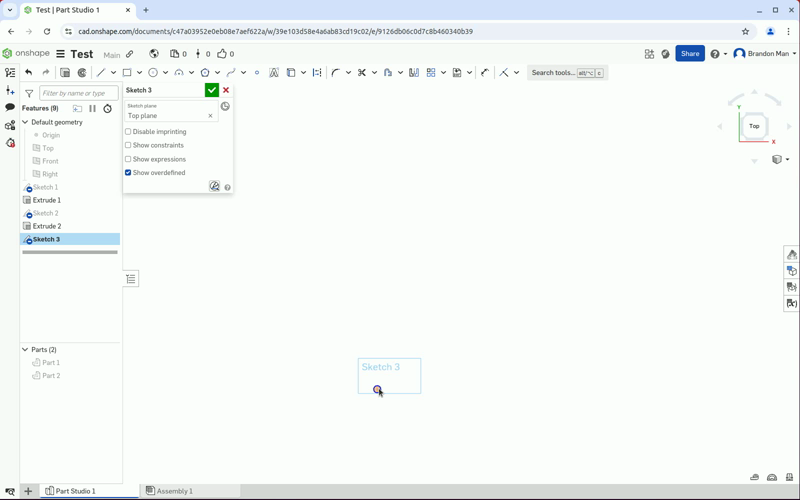
scroll(6)
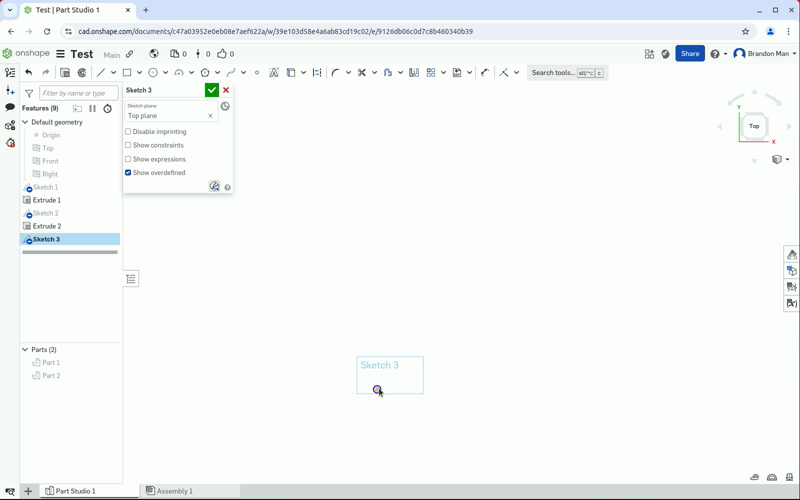
scroll(6)
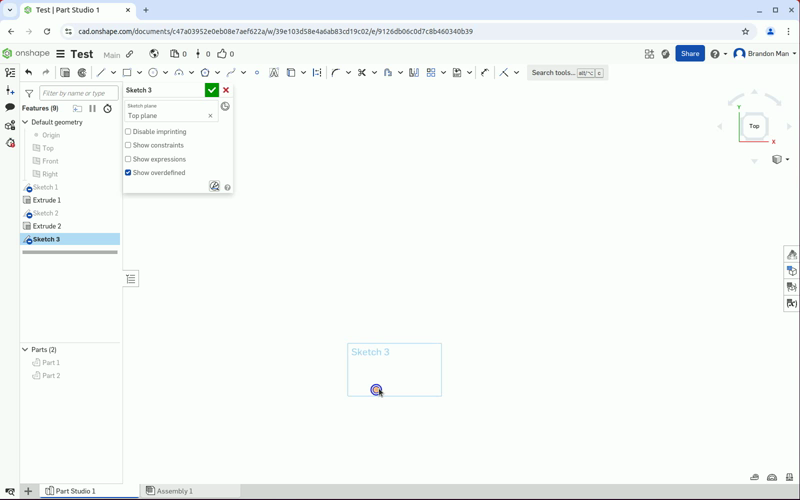
scroll(6)
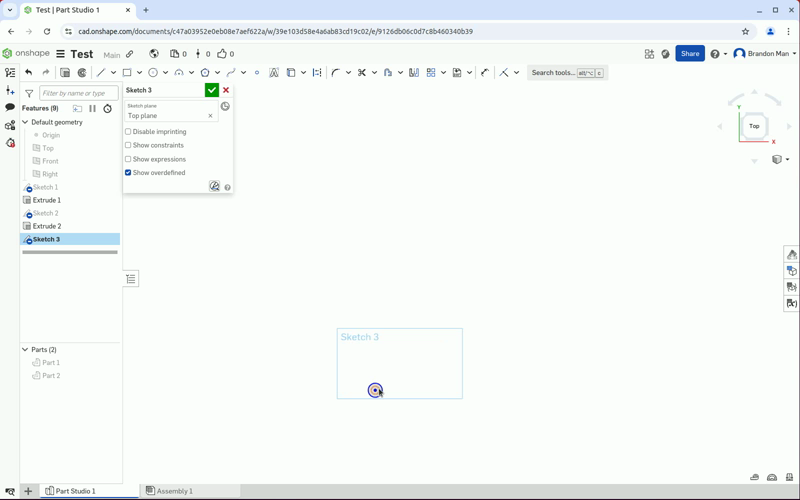
scroll(6)
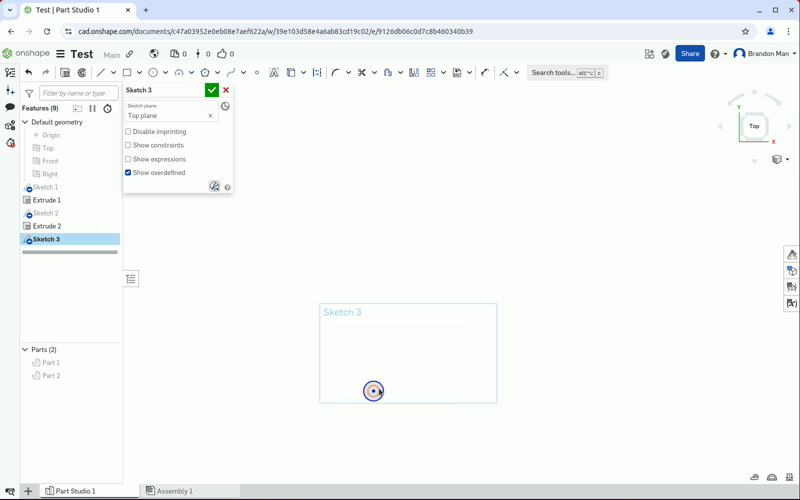
scroll(6)
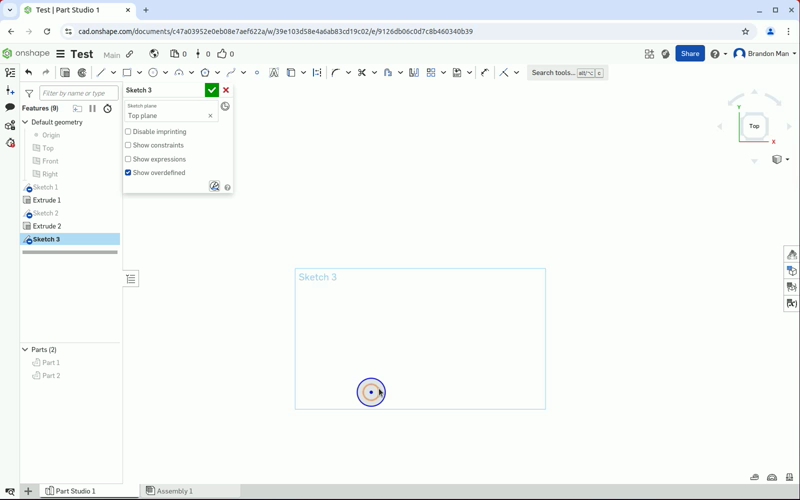
scroll(6)
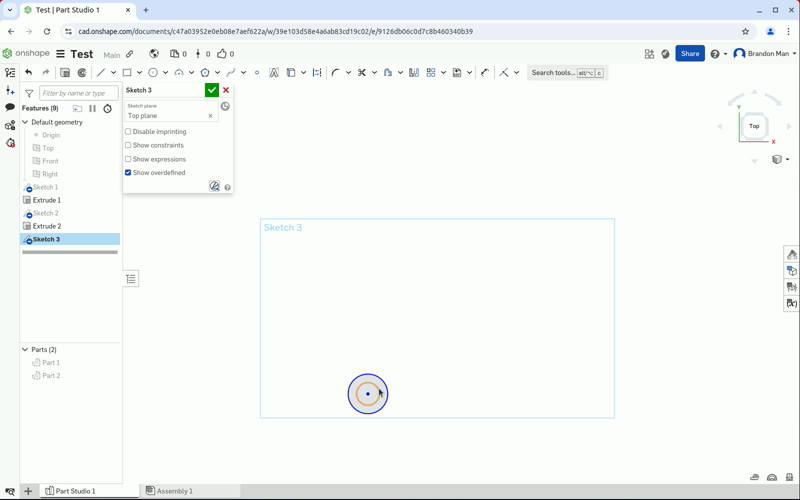
scroll(6)
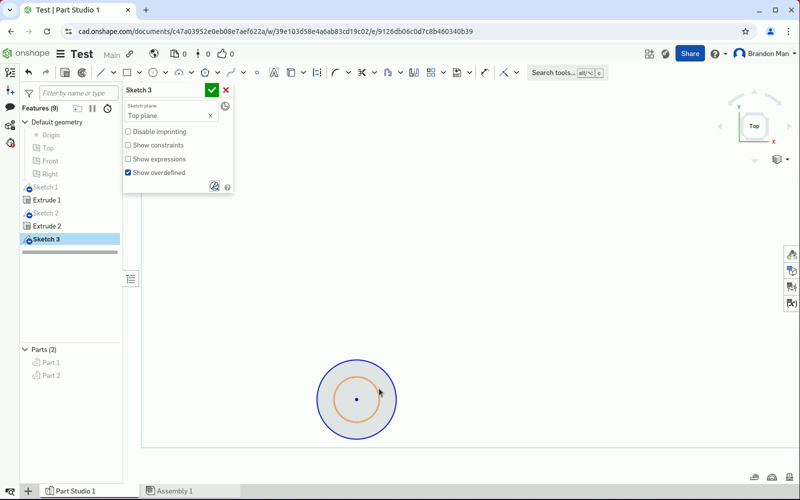
click(379, 388)
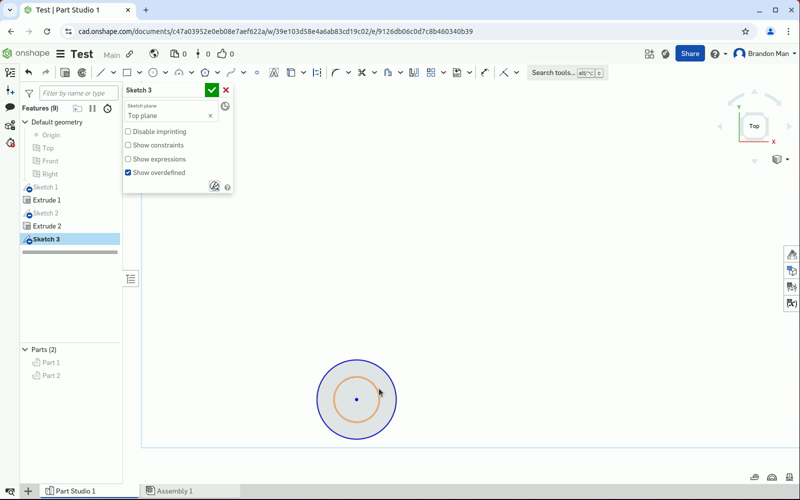
scroll(-6)
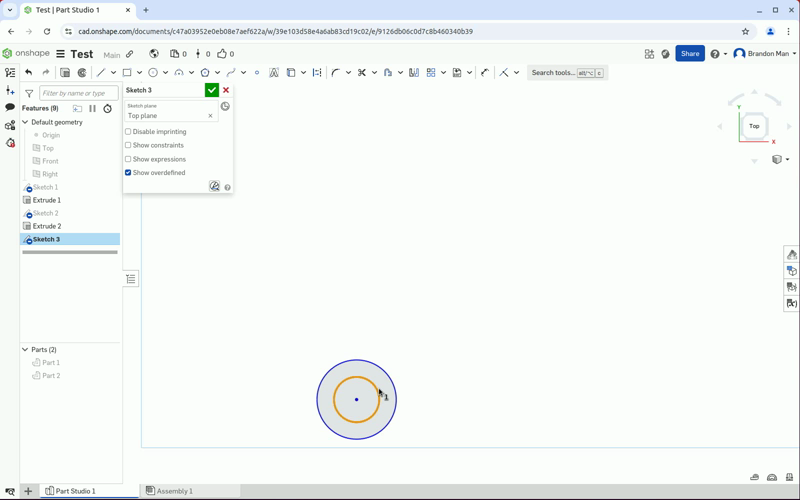
scroll(-6)
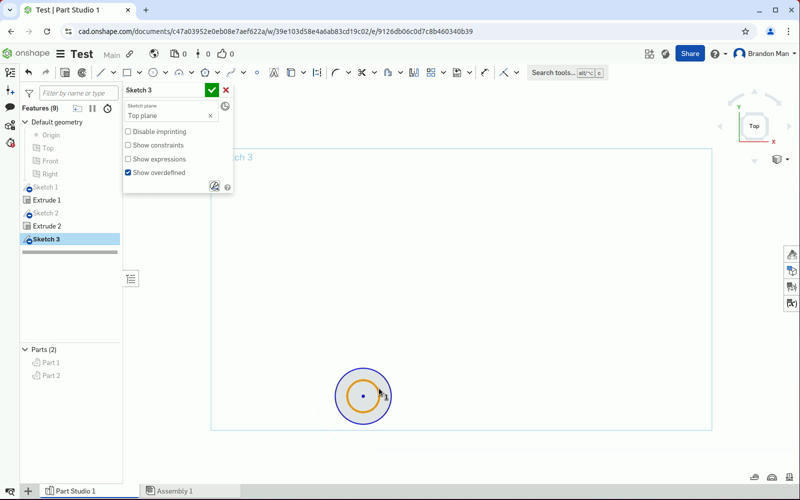
scroll(-6)
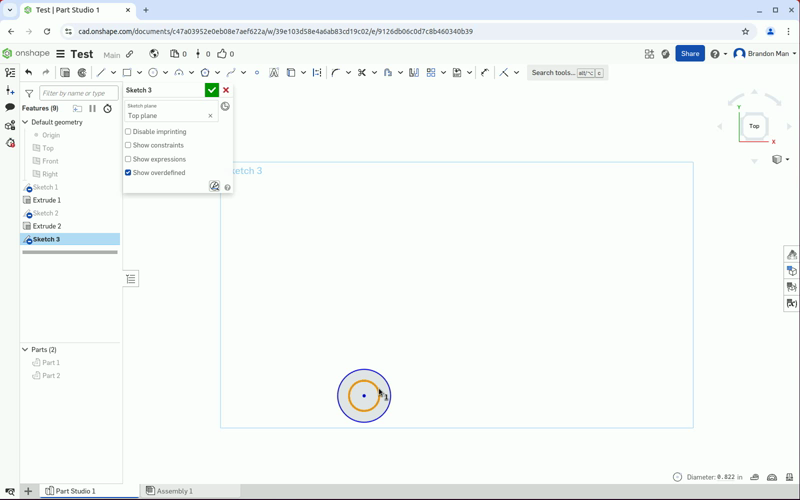
scroll(-6)
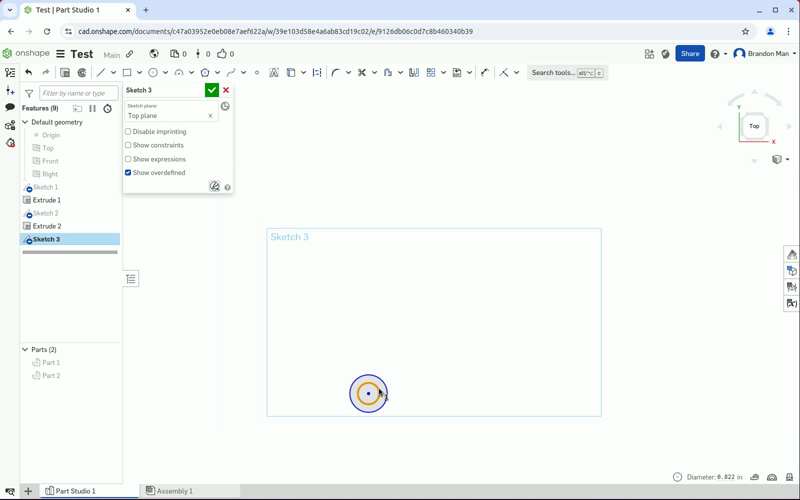
scroll(-6)
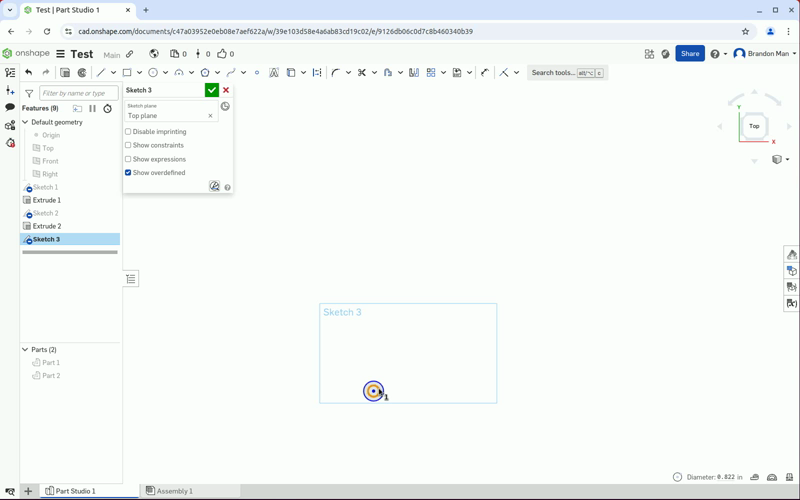
scroll(-6)
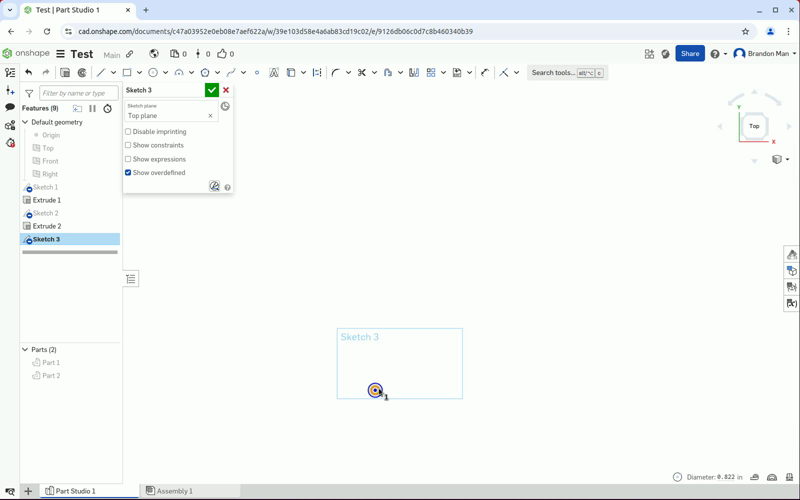
scroll(-6)
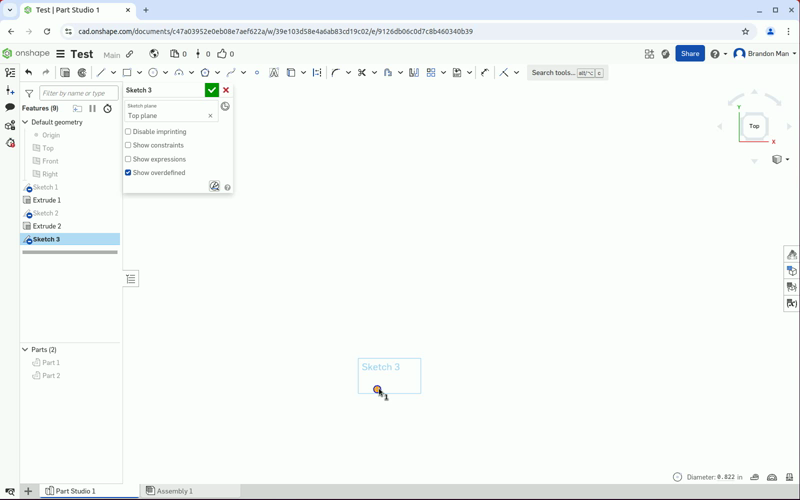
mouse_move(73, 352)
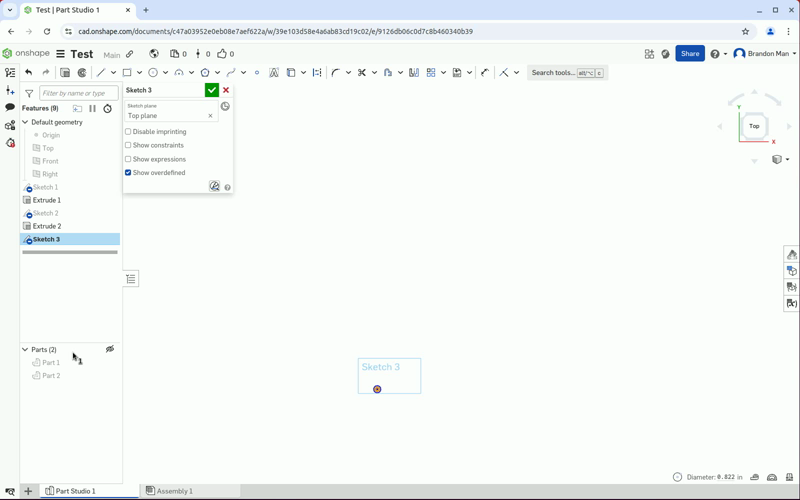
key(shift+y)
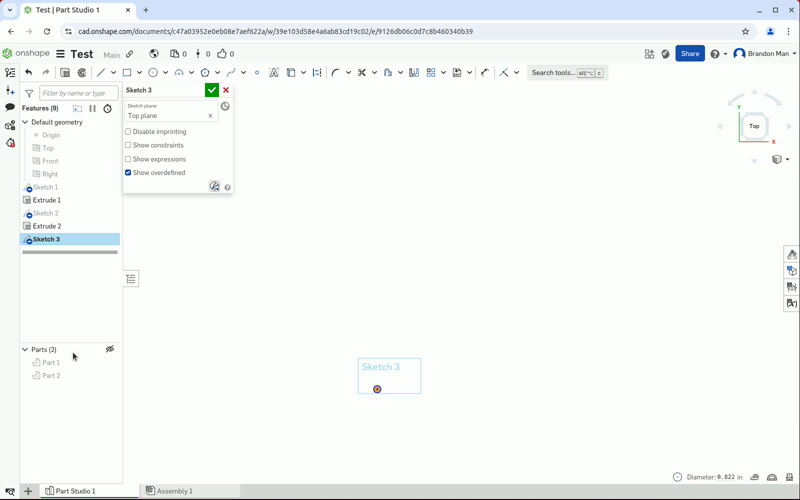
key(shift+e)
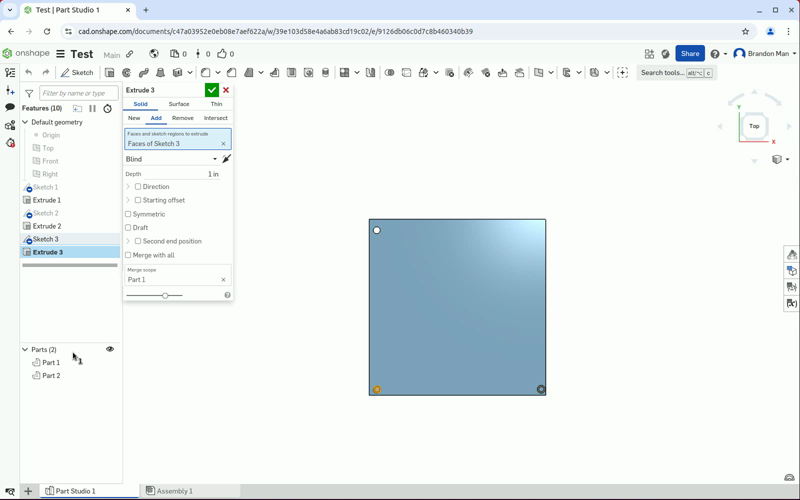
mouse_move(143, 106)
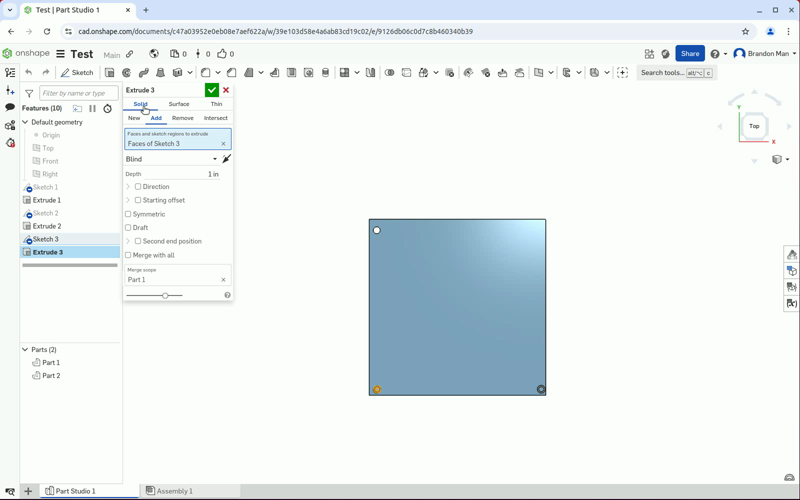
click(143, 106)
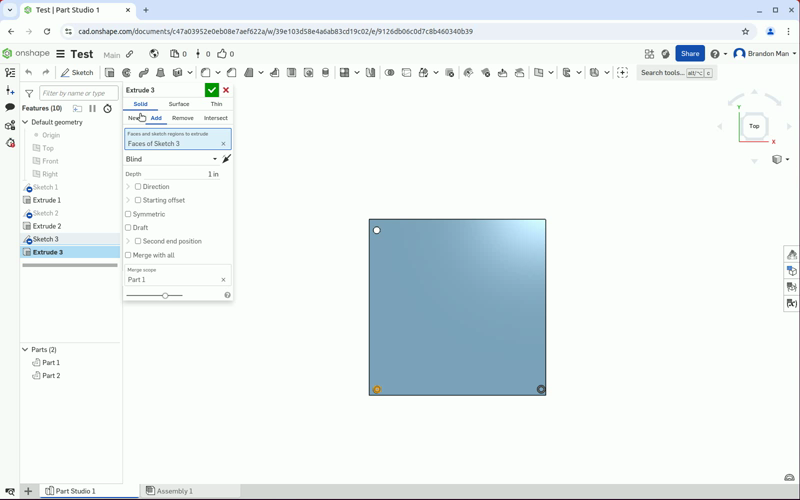
mouse_move(137, 120)
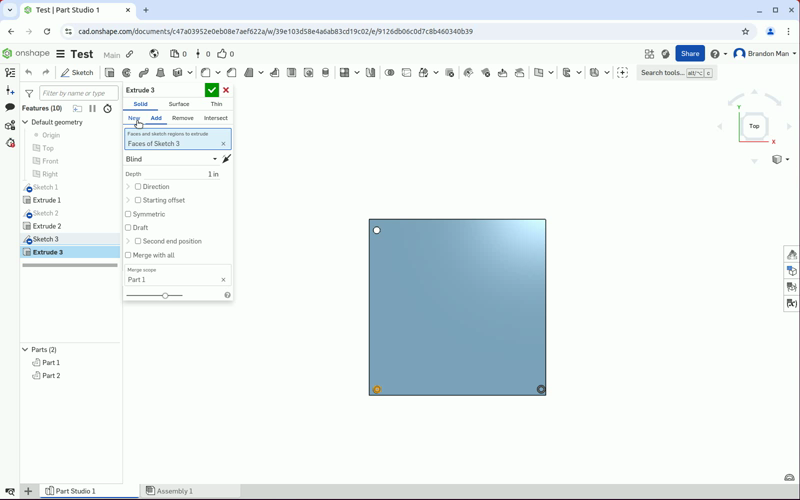
click(137, 120)
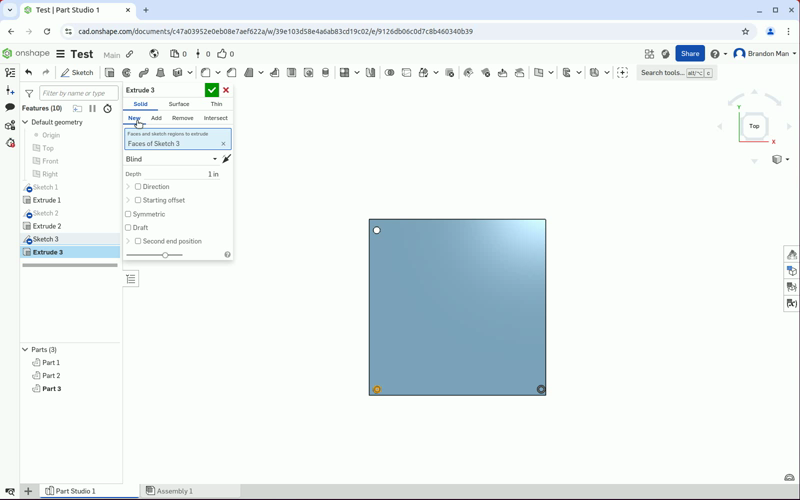
key(tab, 4)
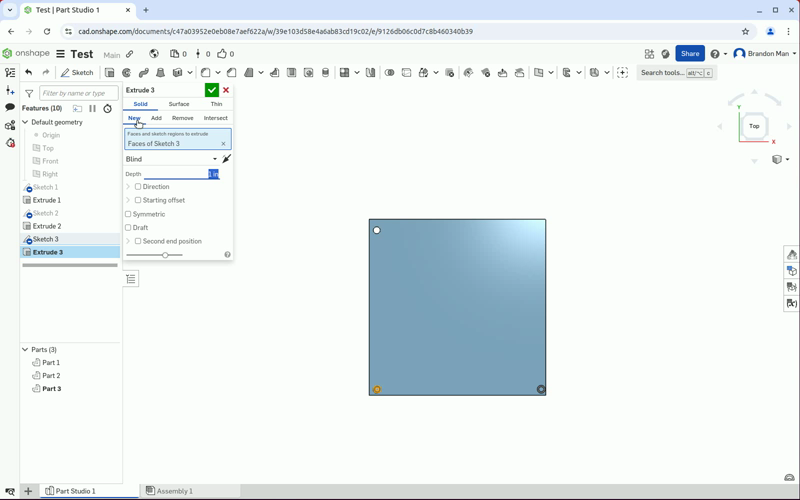
text(1.204)
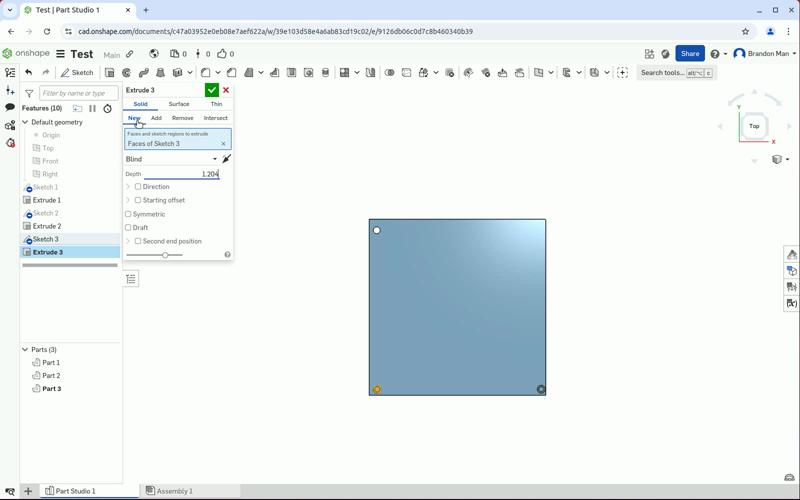
key(enter)
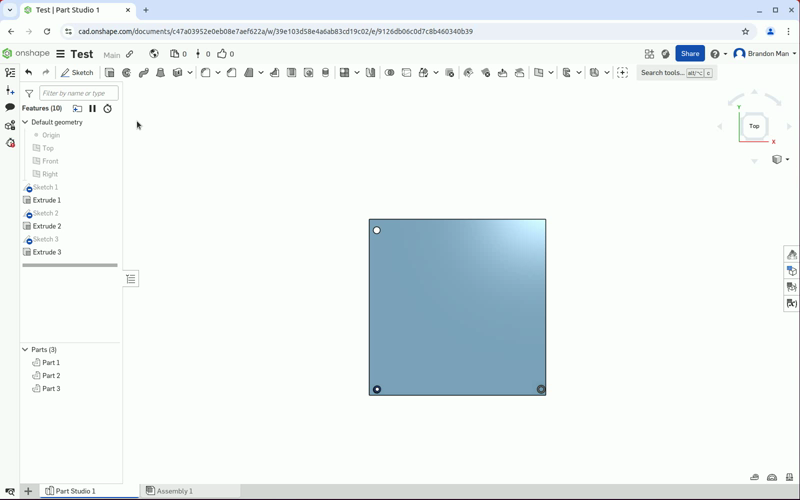
key(shift+h)
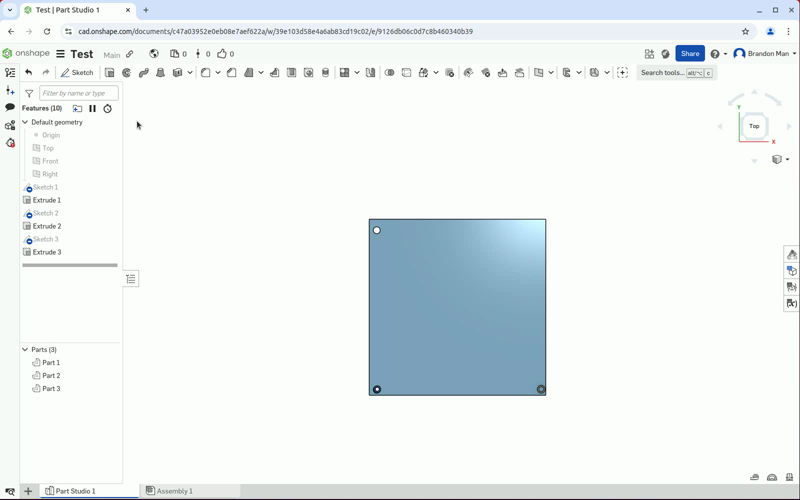
key(shift+h)
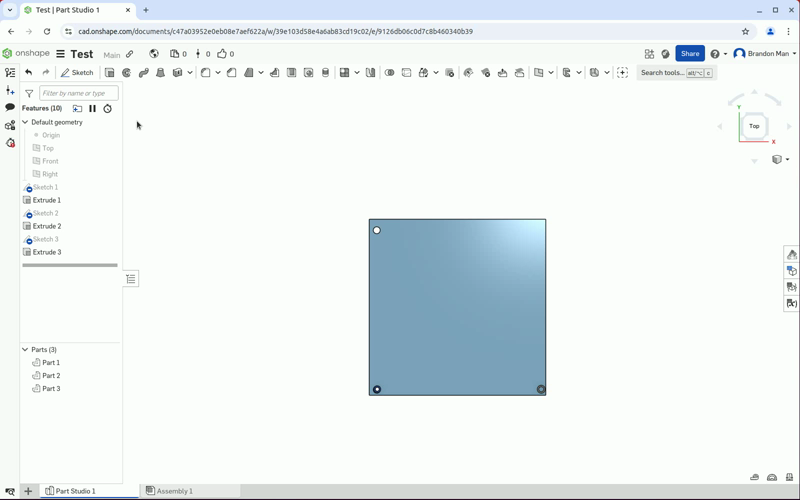
mouse_move(73, 189)
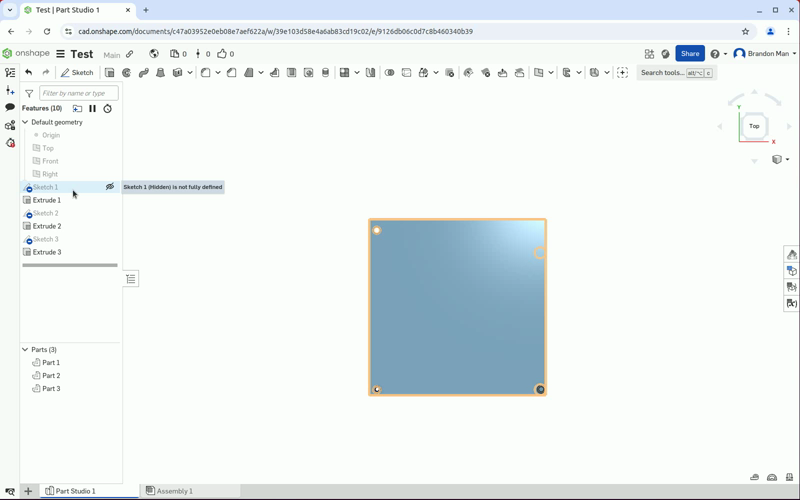
click(73, 189)
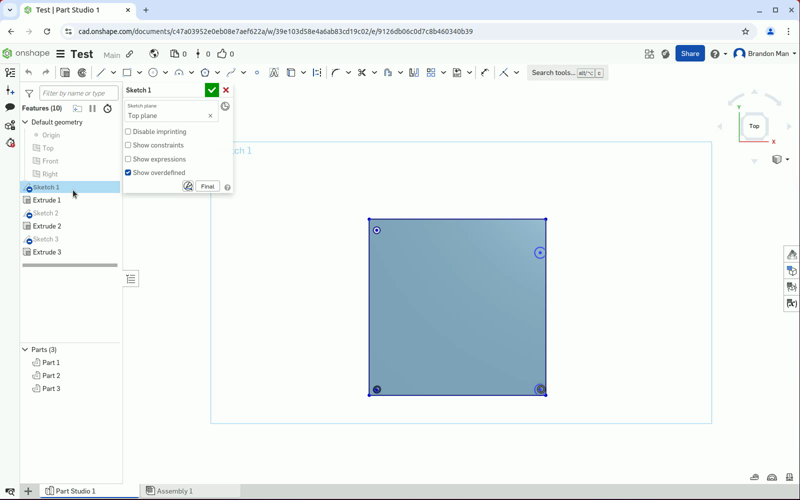
mouse_move(229, 92)
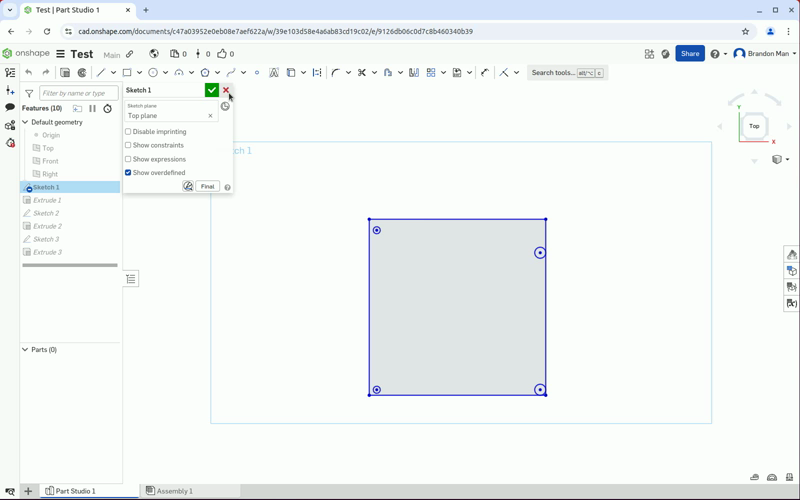
click(229, 92)
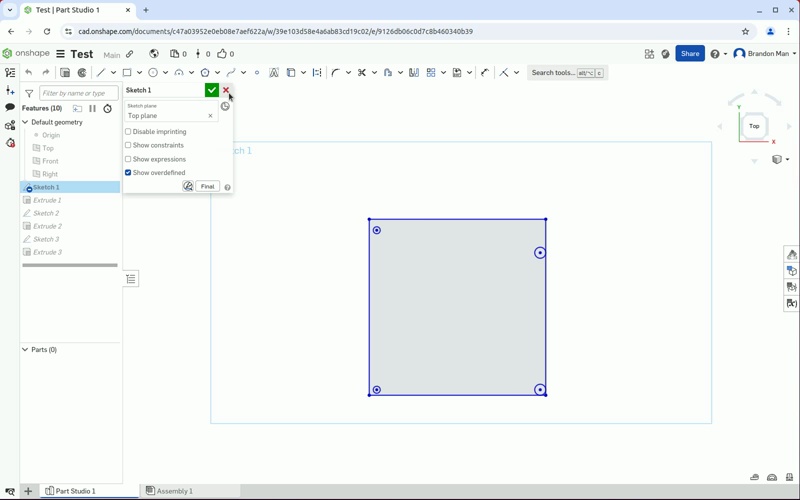
key(shift+s)
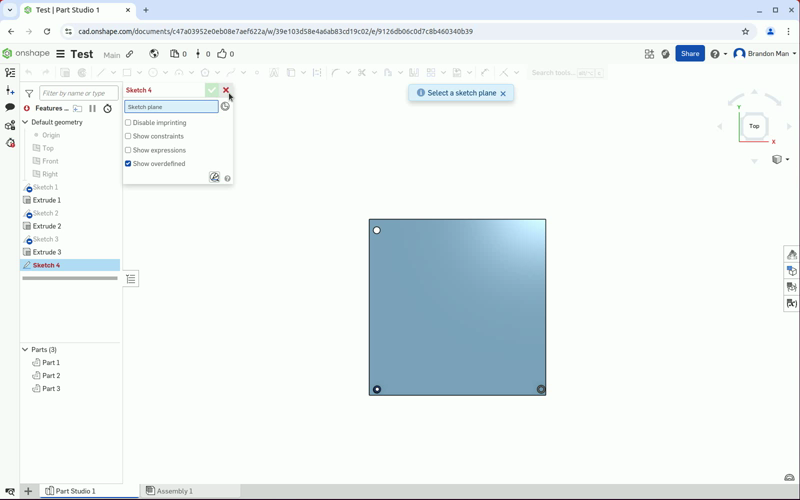
mouse_move(73, 150)
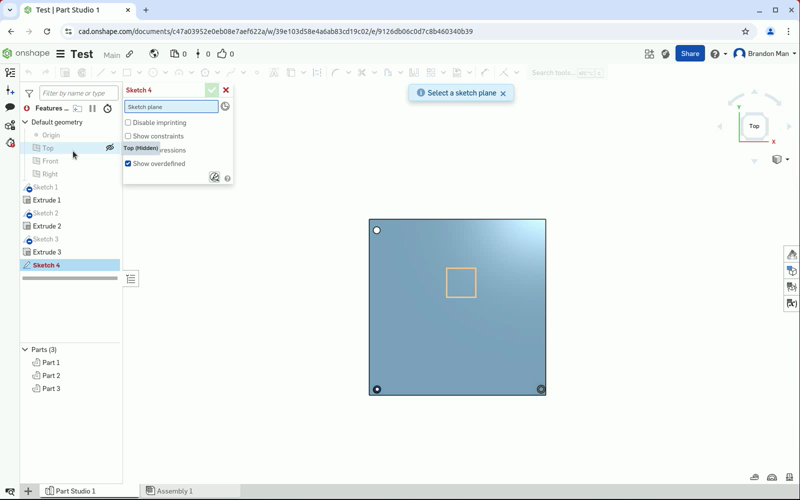
click(73, 150)
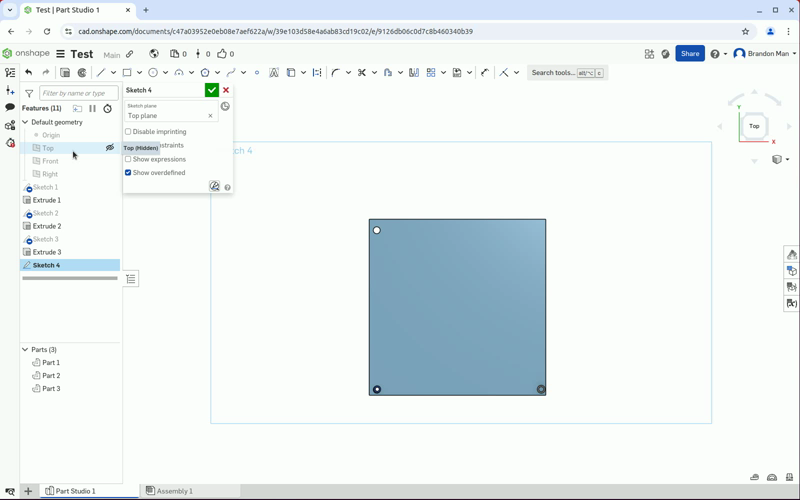
mouse_move(73, 352)
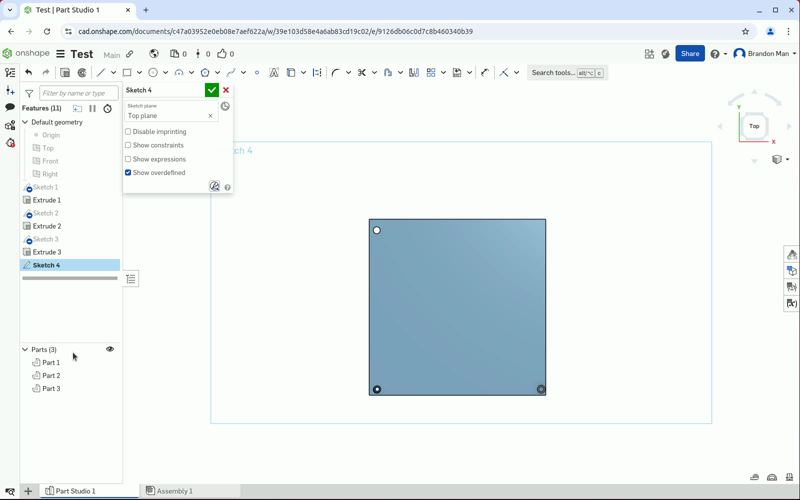
key(y)
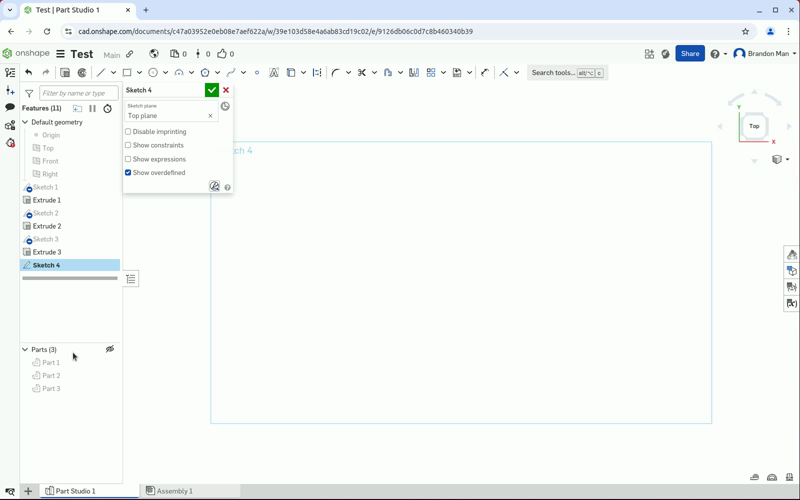
key(c)
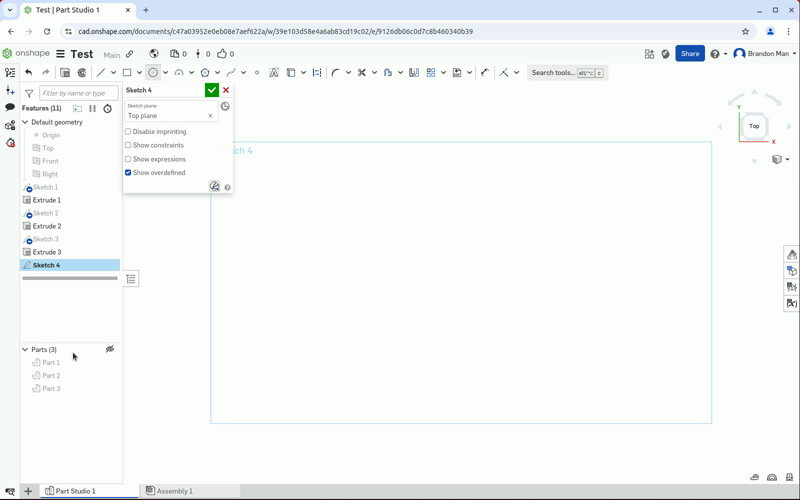
key_down(shift)
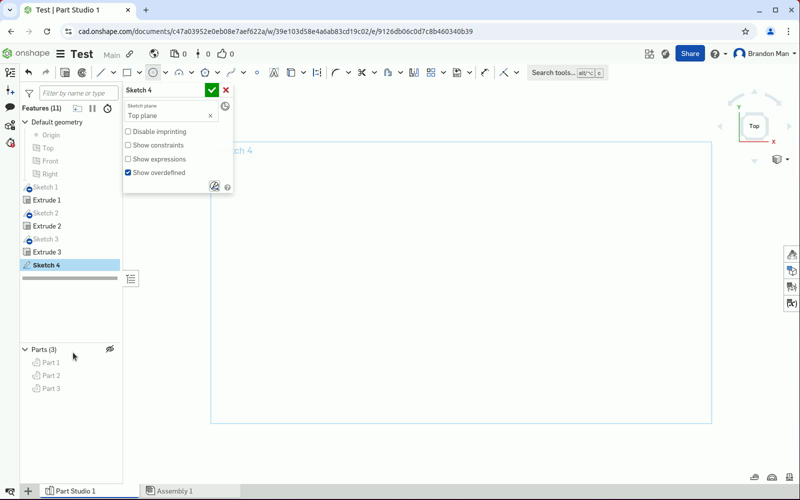
mouse_move(377, 228)
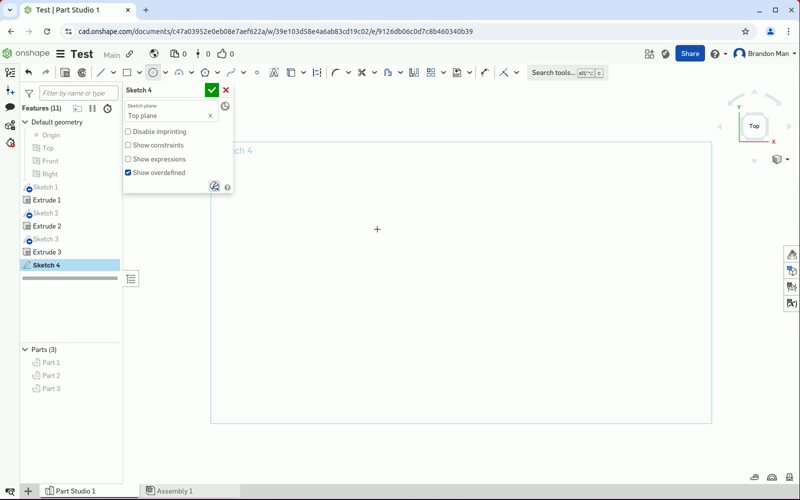
click(377, 228)
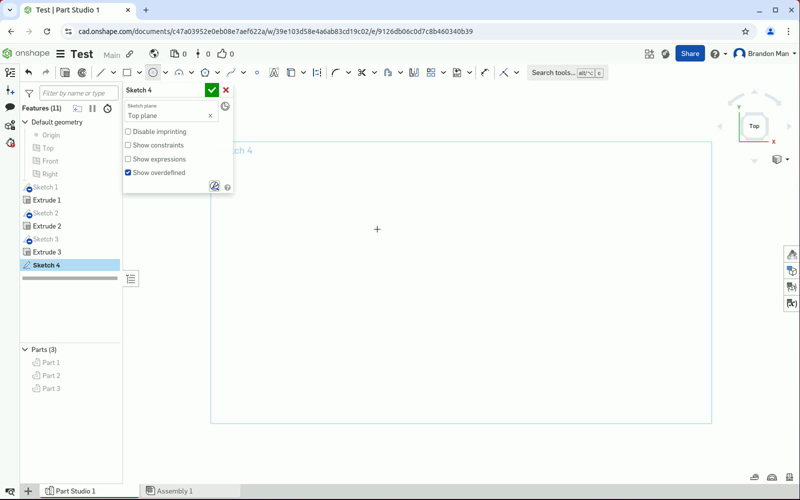
key_up(shift)
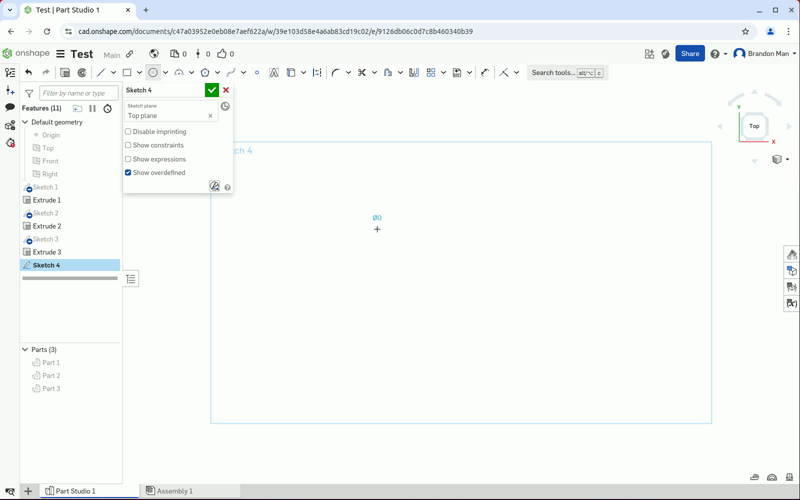
mouse_move(380, 228)
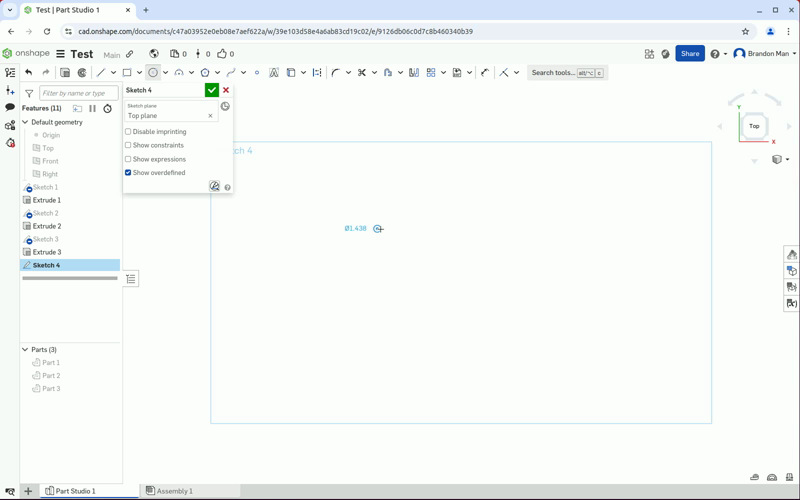
click(380, 228)
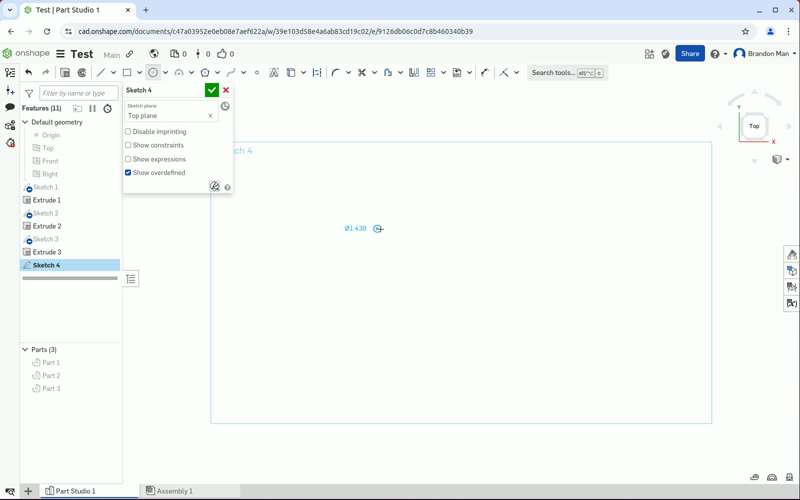
key(esc)
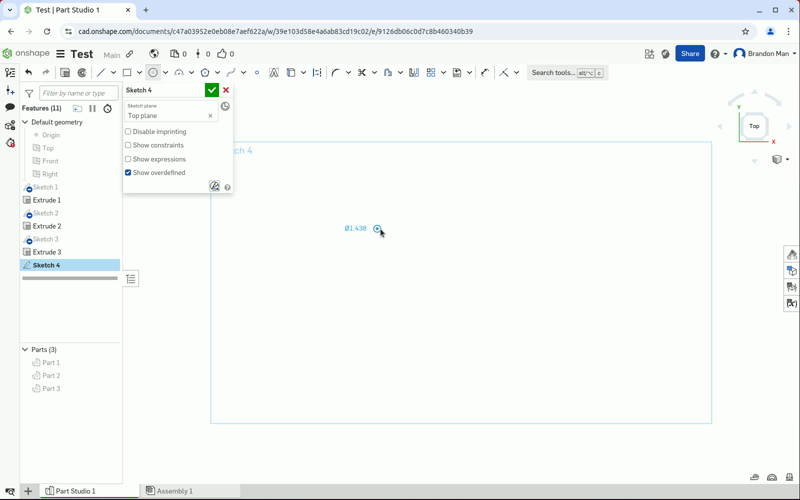
key(c)
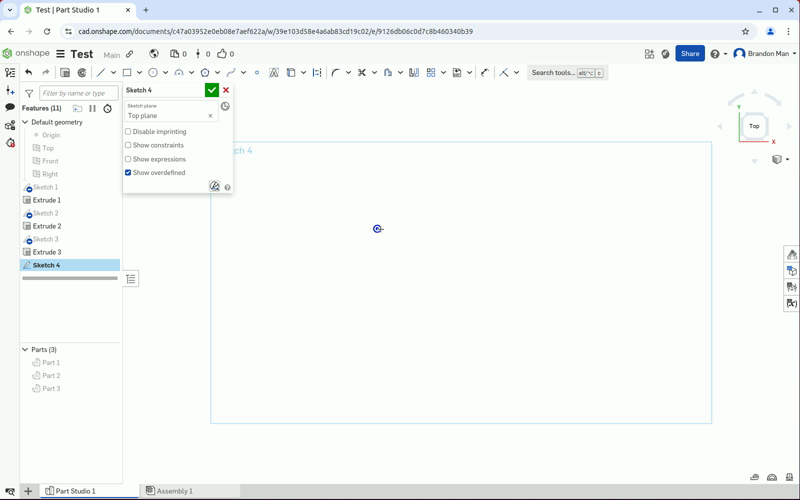
key_down(shift)
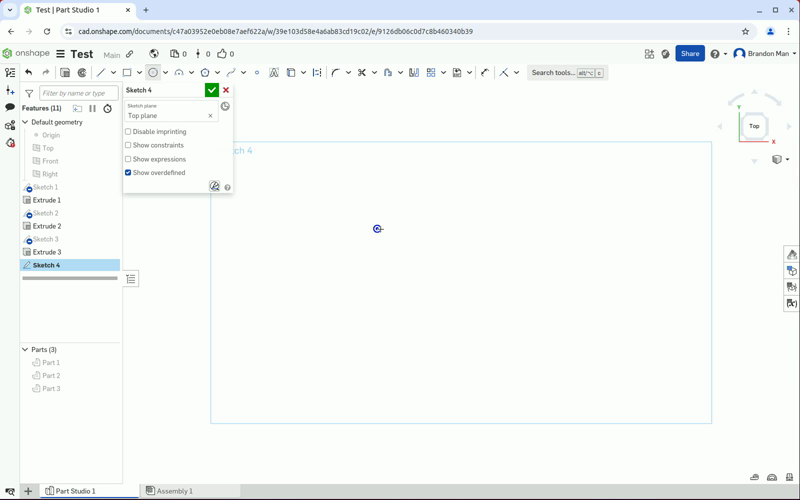
mouse_move(377, 228)
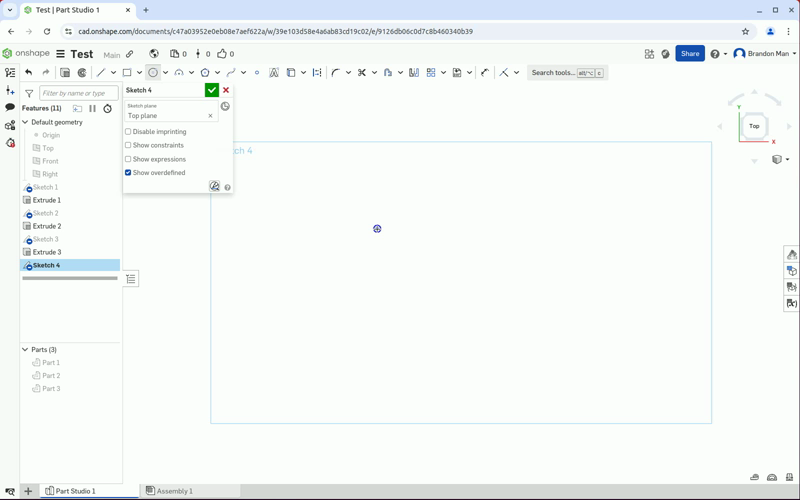
scroll(6)
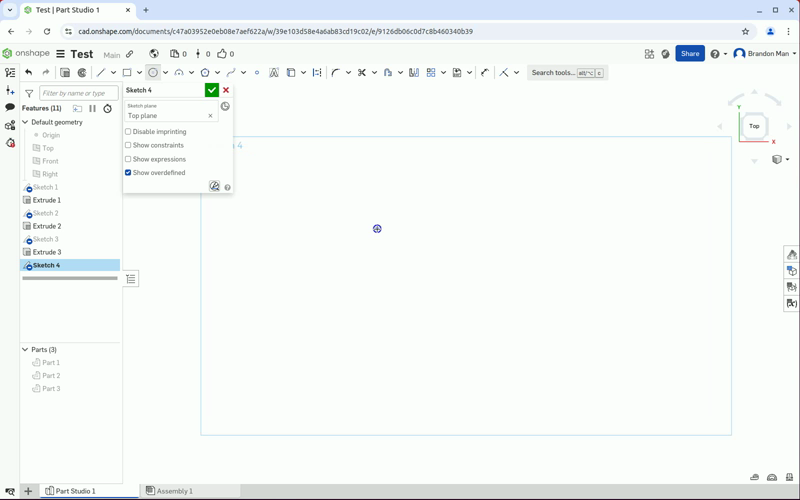
scroll(6)
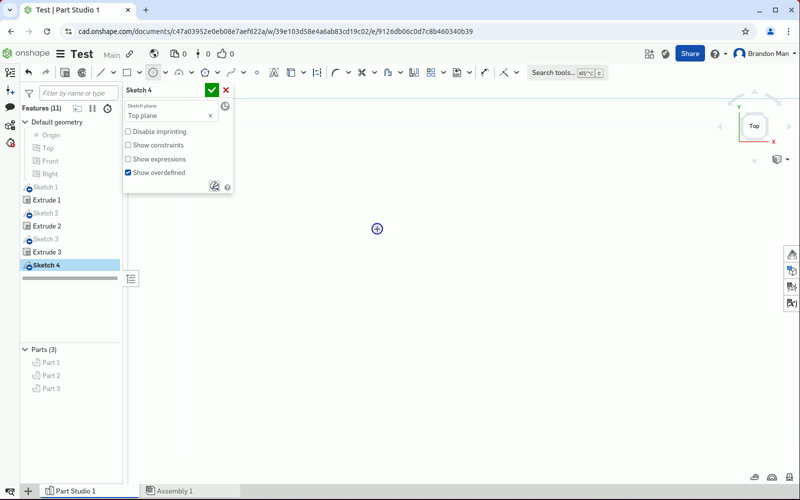
scroll(6)
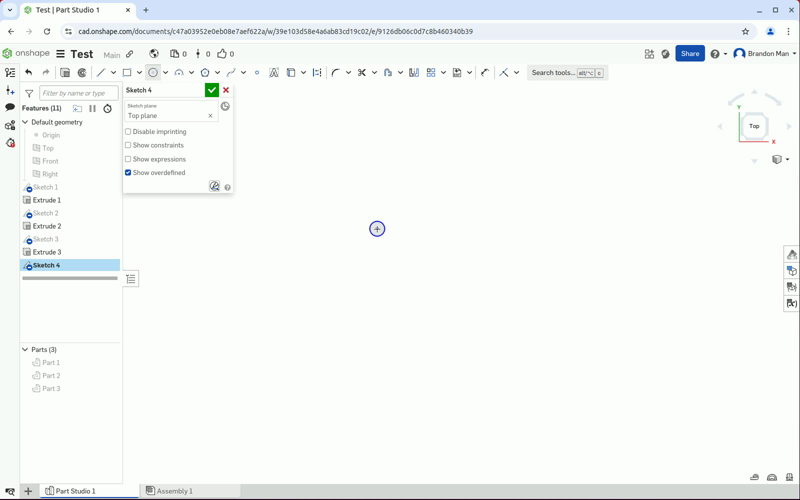
scroll(6)
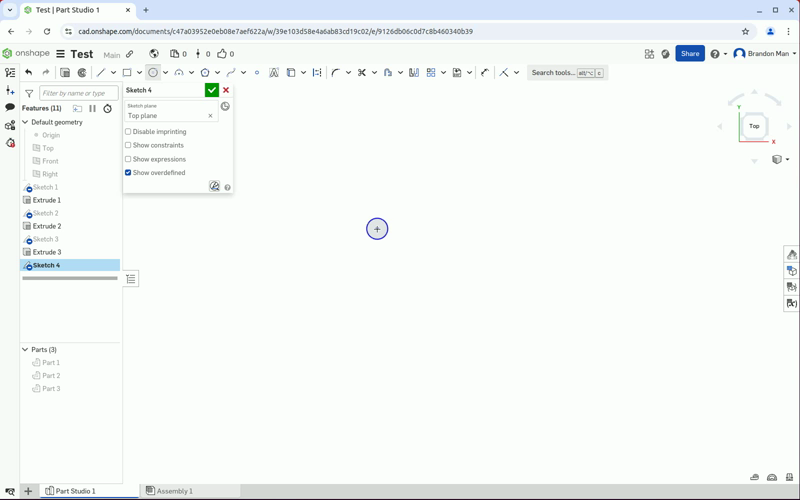
scroll(6)
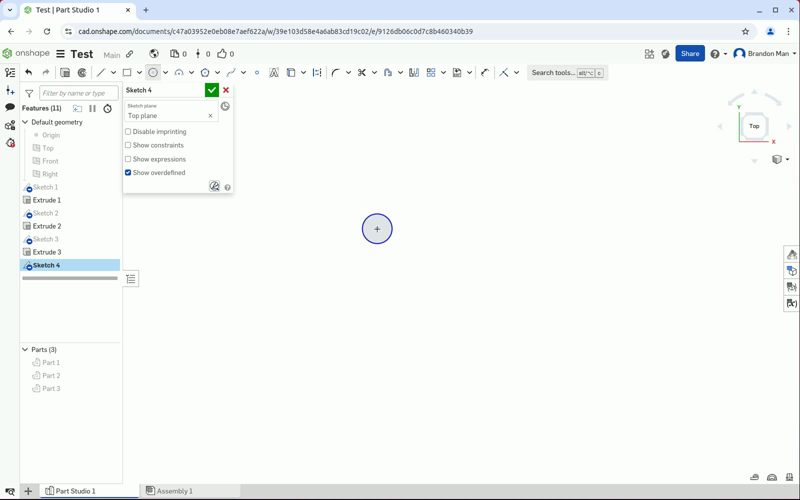
scroll(6)
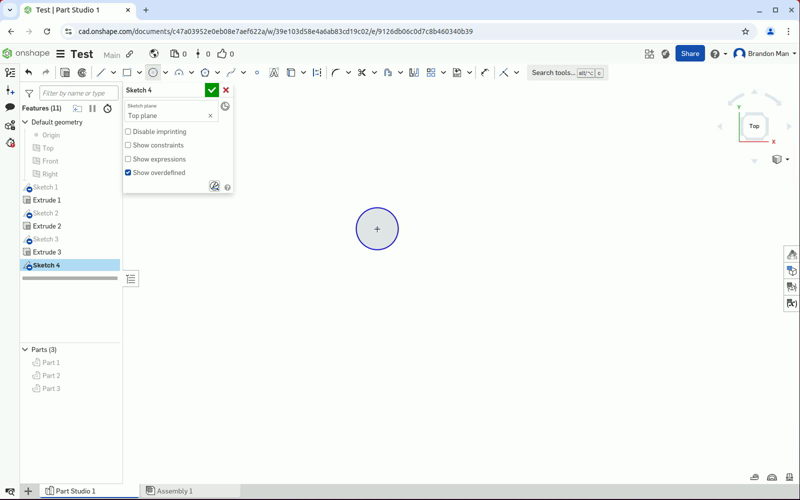
scroll(6)
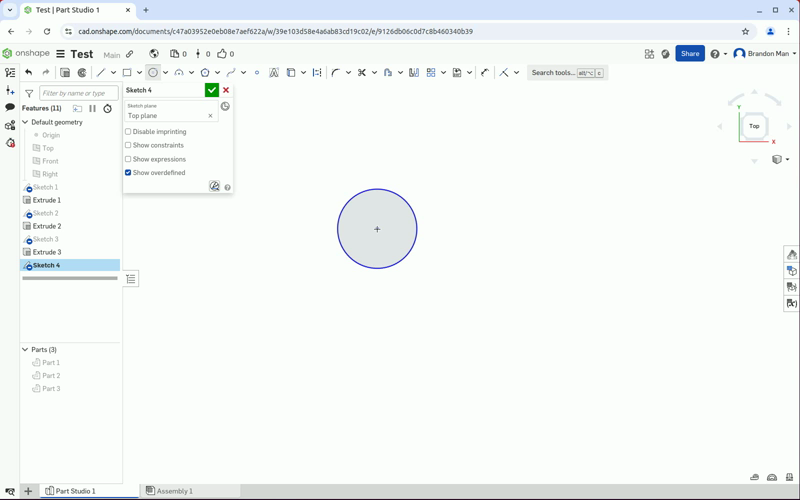
click(377, 228)
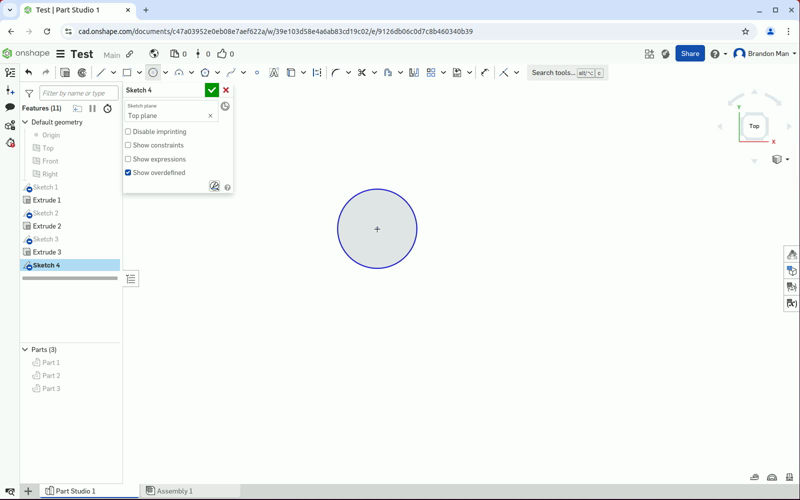
scroll(-6)
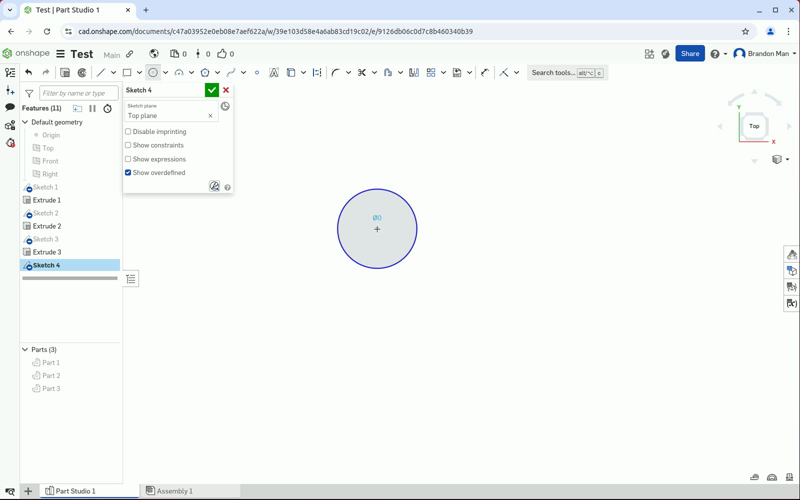
scroll(-6)
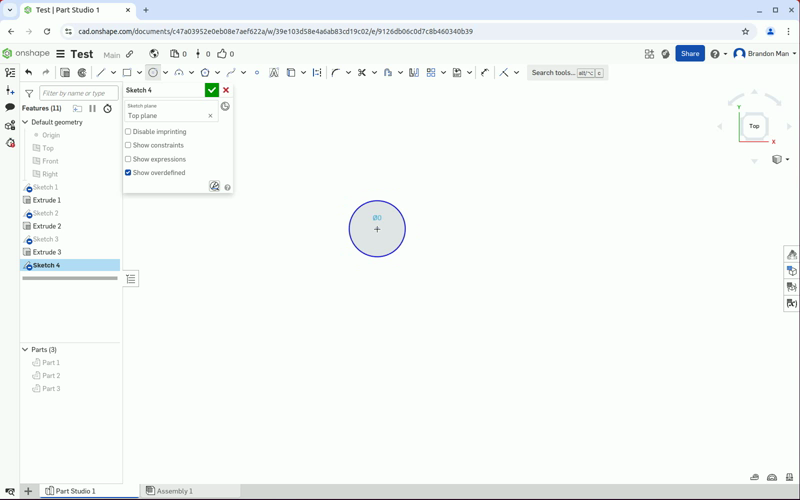
scroll(-6)
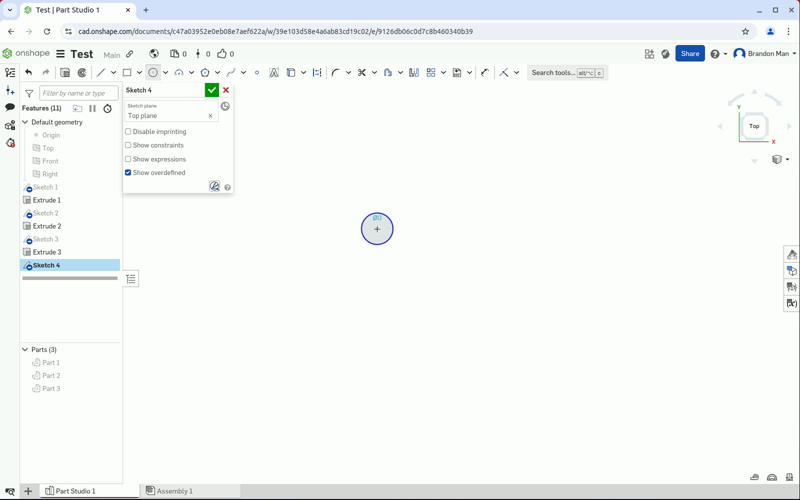
scroll(-6)
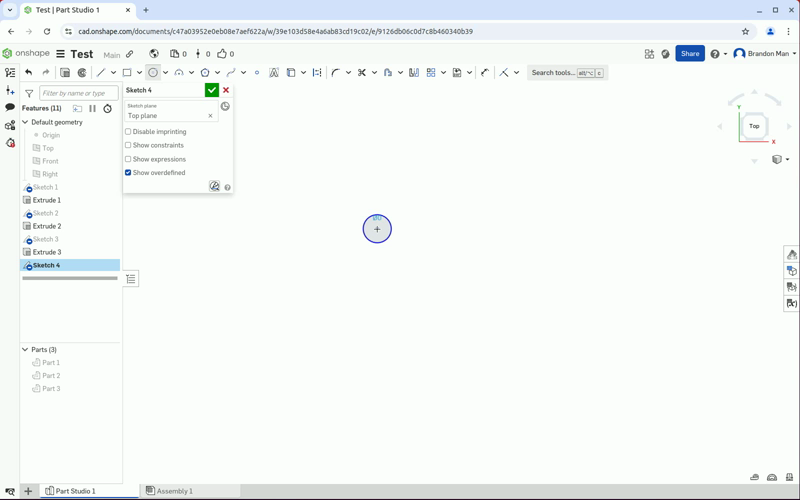
scroll(-6)
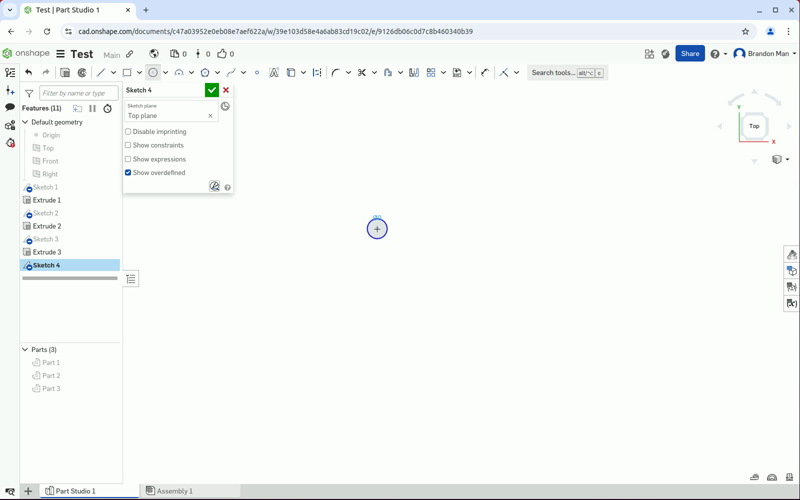
scroll(-6)
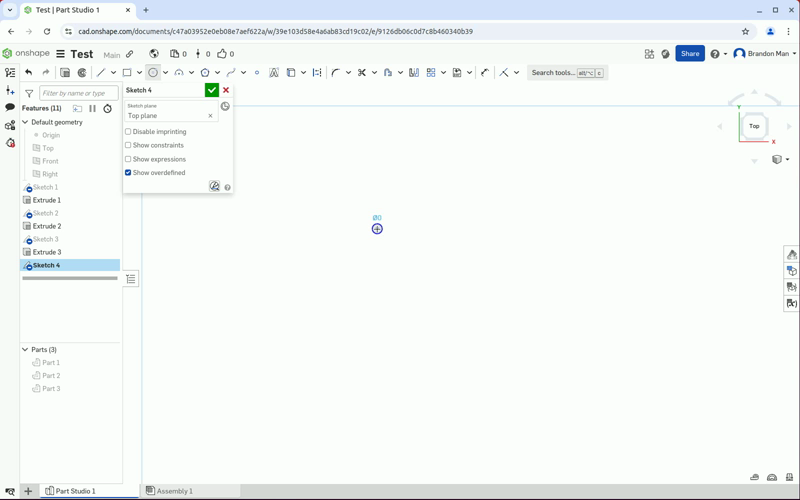
scroll(-6)
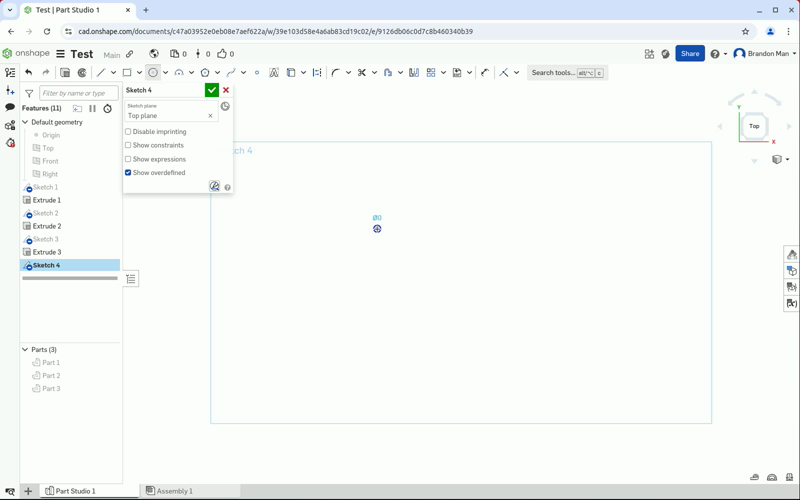
key_up(shift)
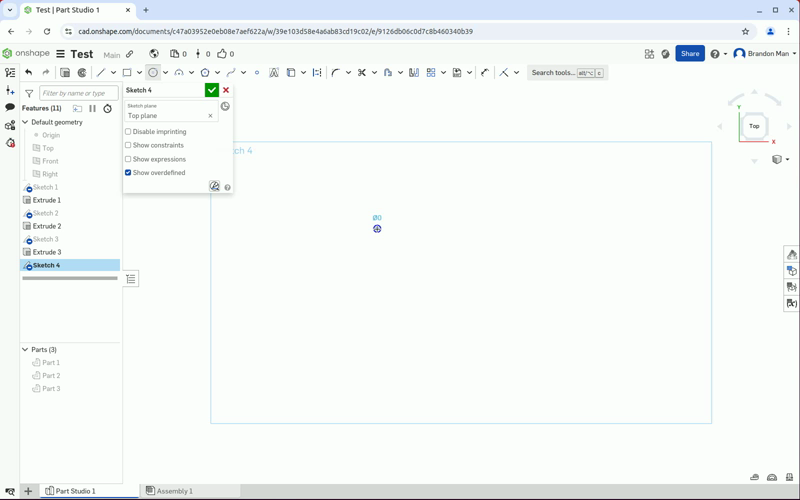
mouse_move(379, 228)
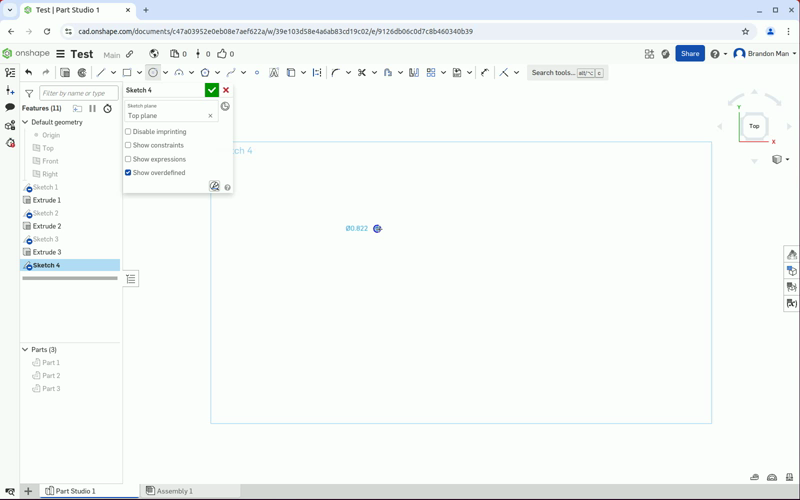
scroll(6)
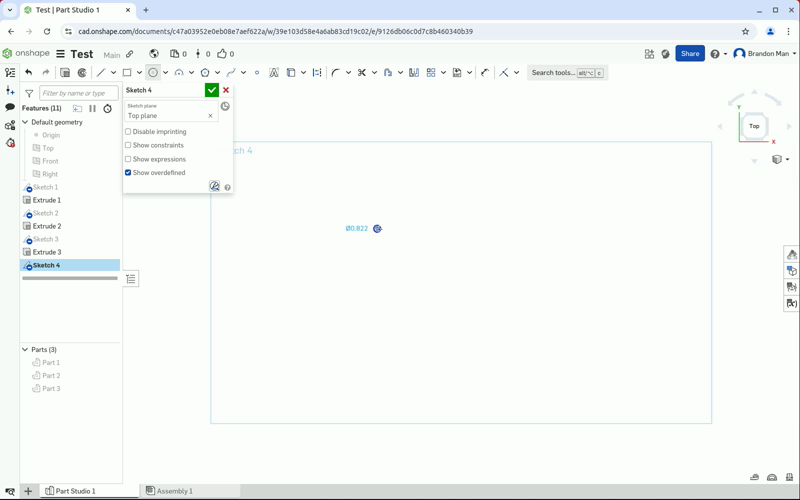
scroll(6)
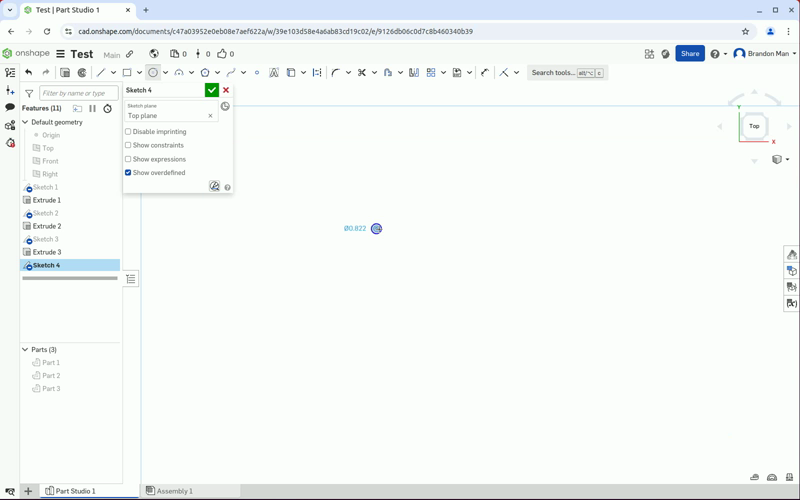
scroll(6)
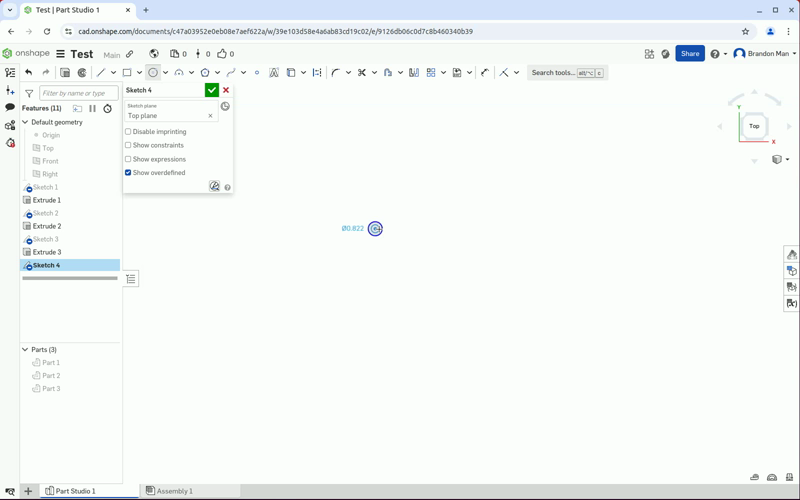
scroll(6)
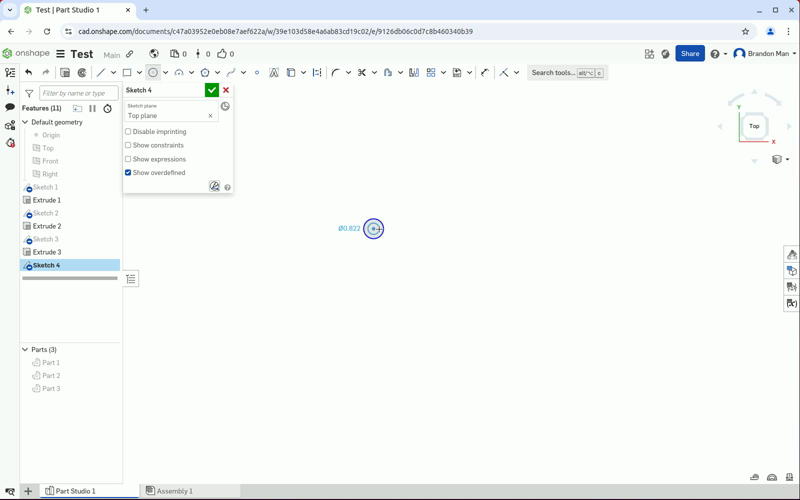
scroll(6)
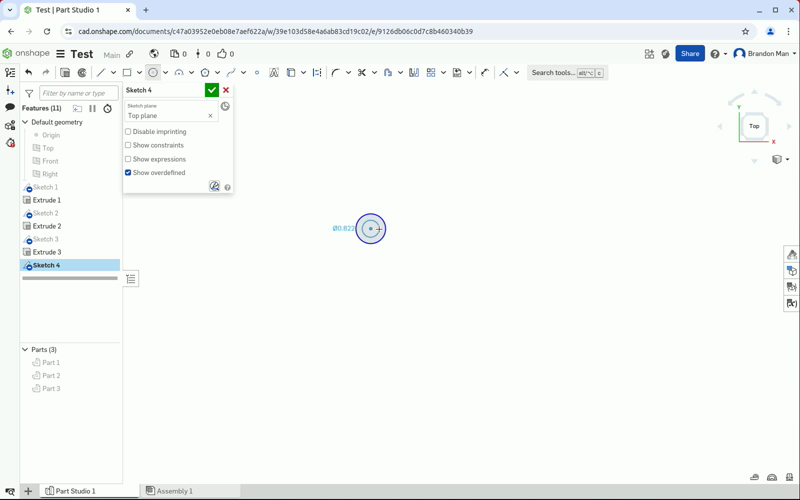
scroll(6)
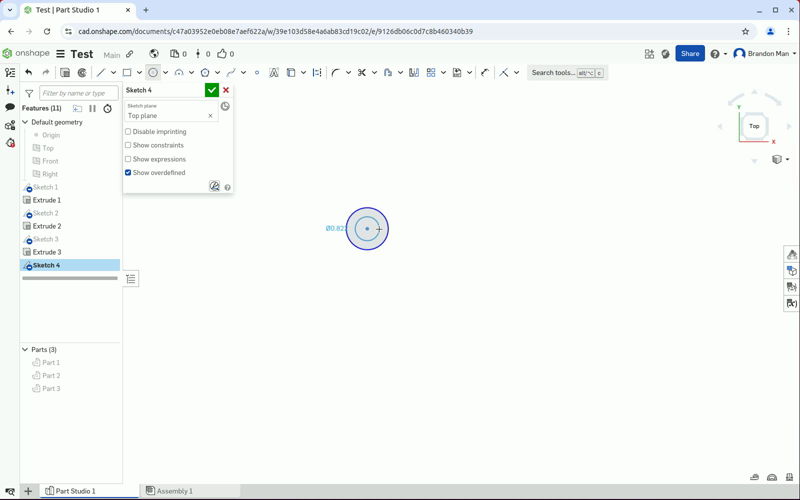
scroll(6)
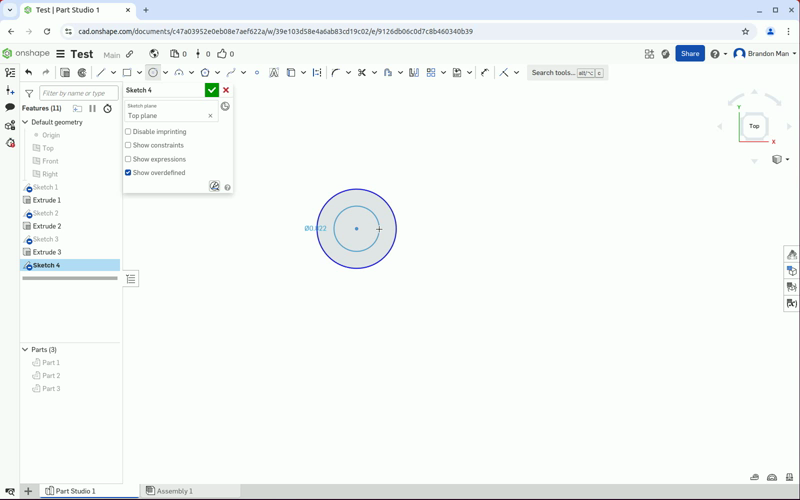
click(379, 228)
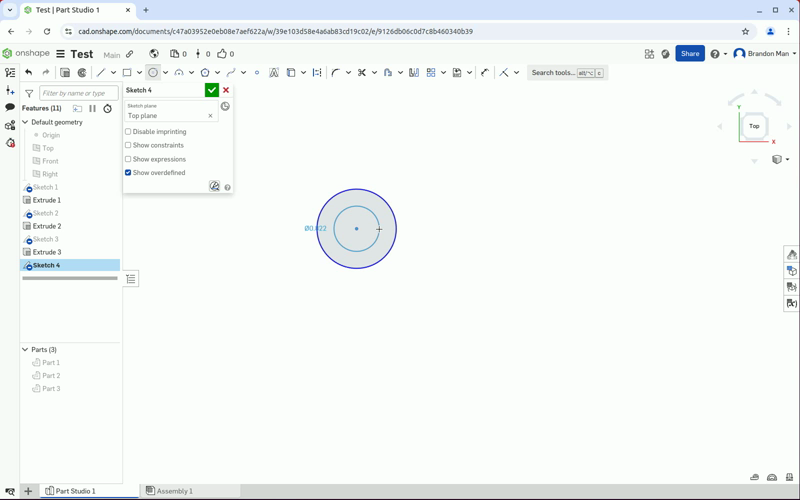
scroll(-6)
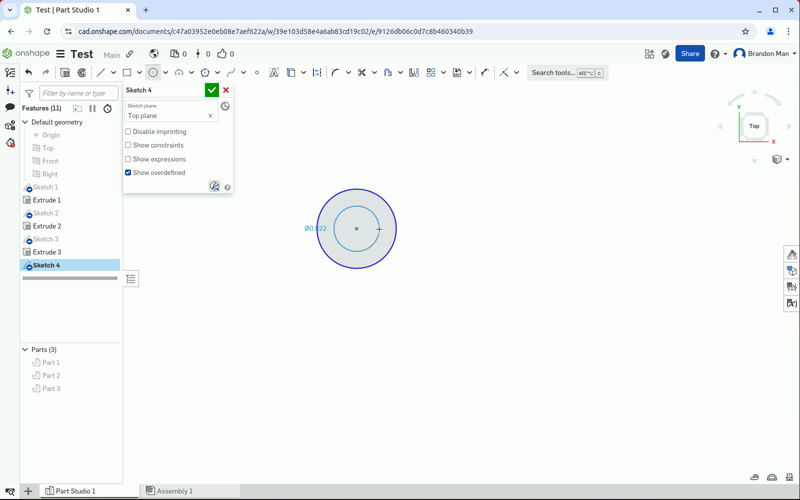
scroll(-6)
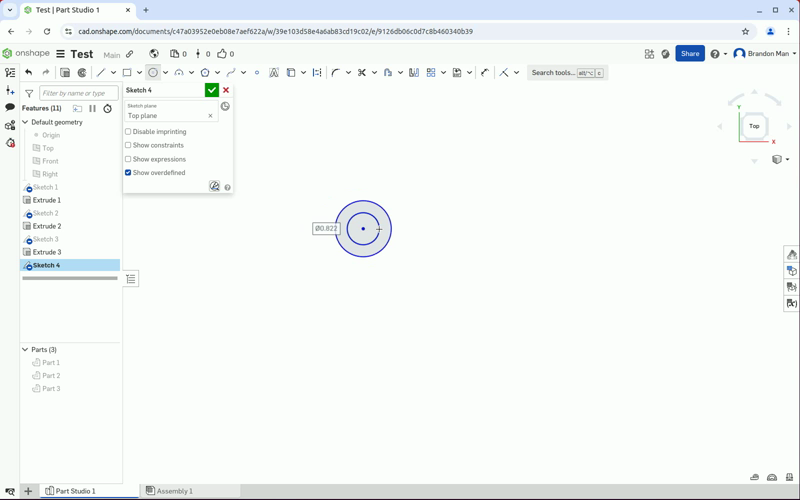
scroll(-6)
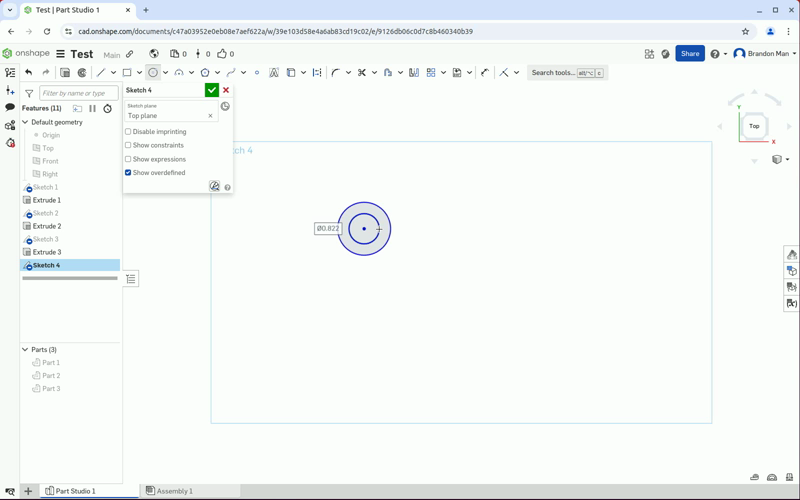
scroll(-6)
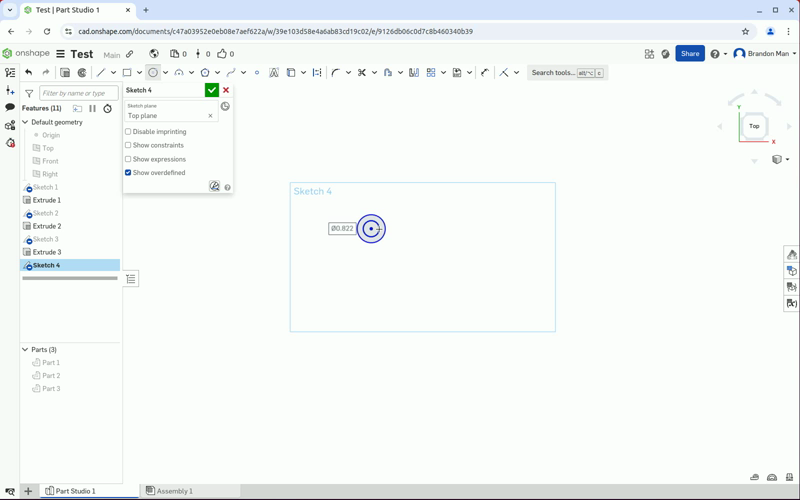
scroll(-6)
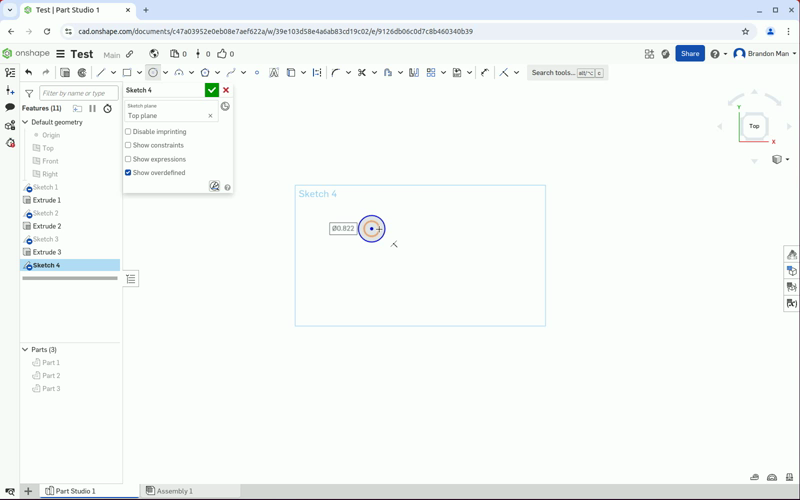
scroll(-6)
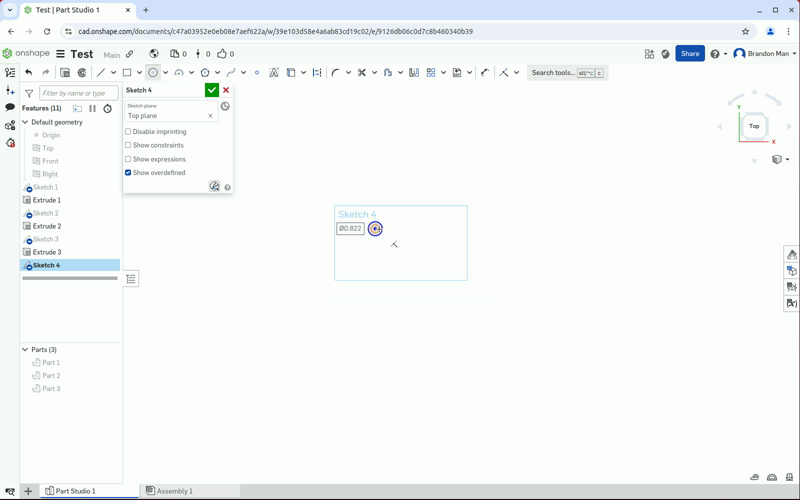
scroll(-6)
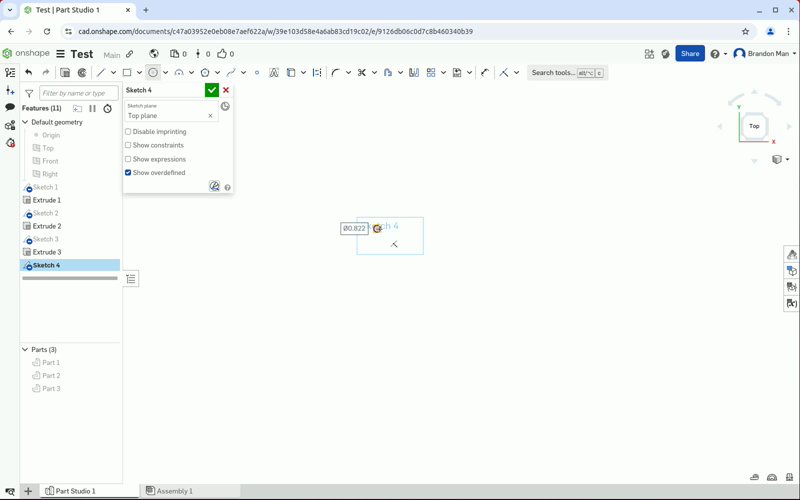
key(esc)
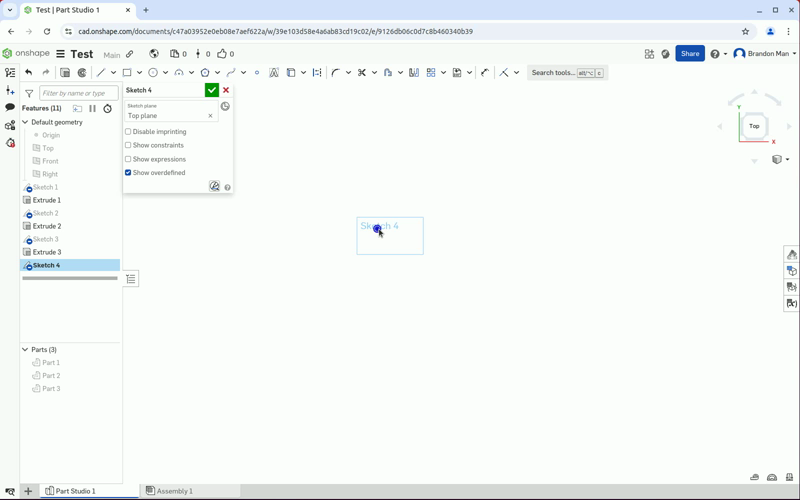
mouse_move(377, 231)
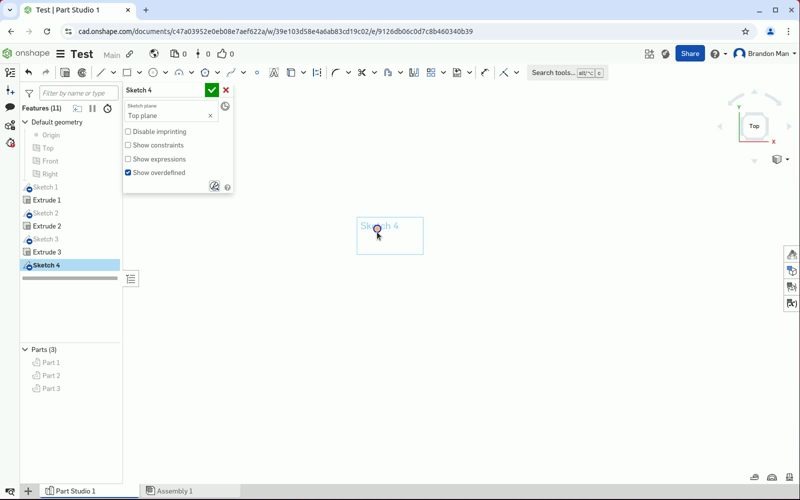
scroll(6)
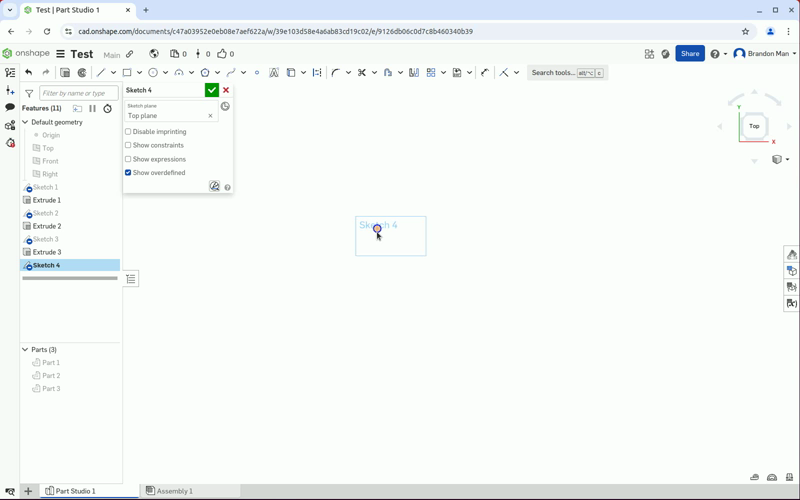
scroll(6)
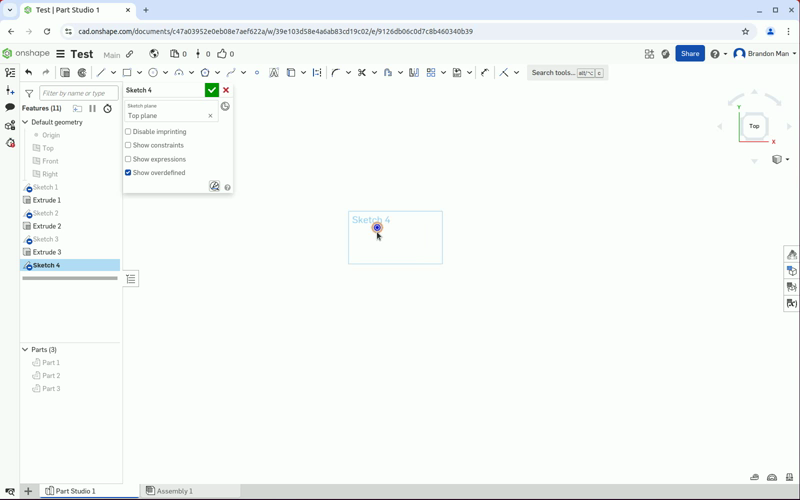
scroll(6)
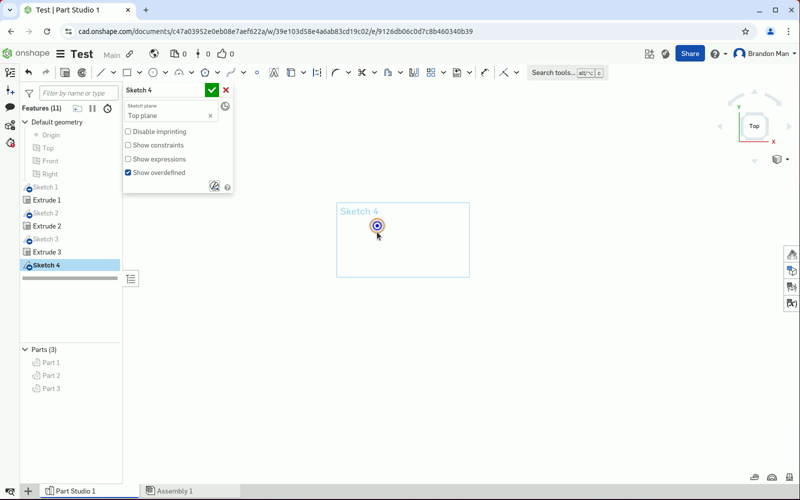
scroll(6)
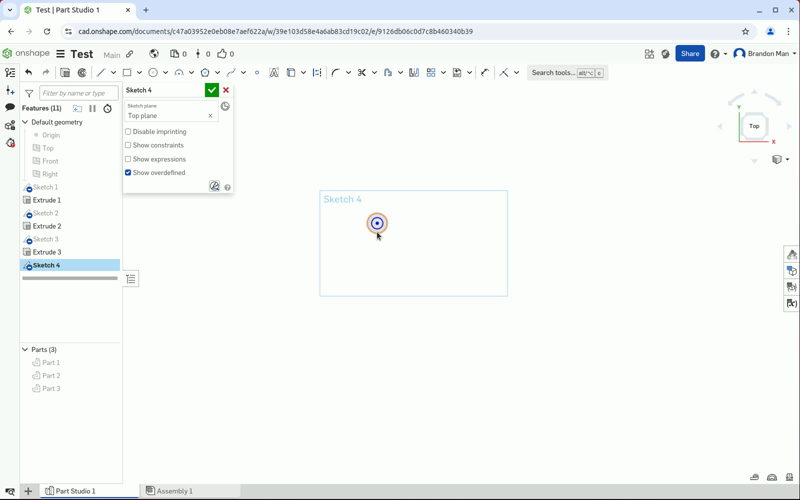
scroll(6)
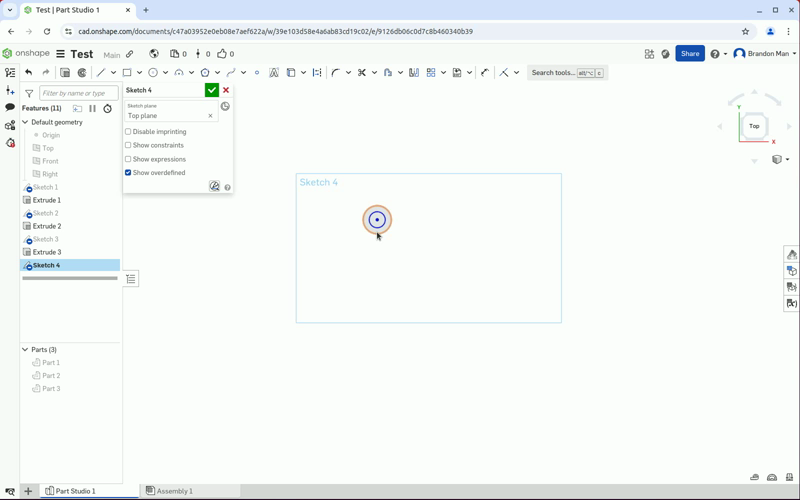
scroll(6)
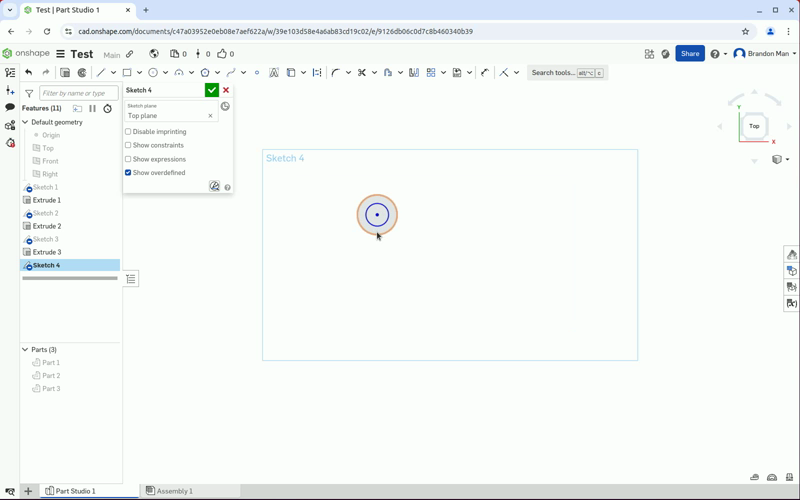
scroll(6)
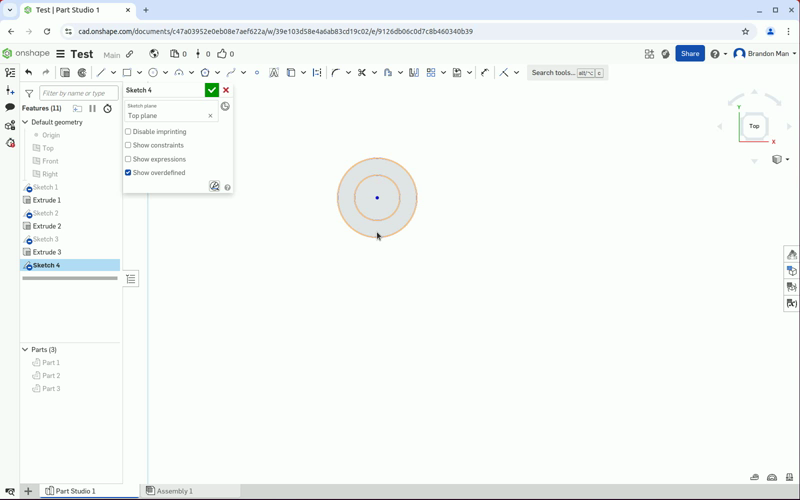
click(377, 231)
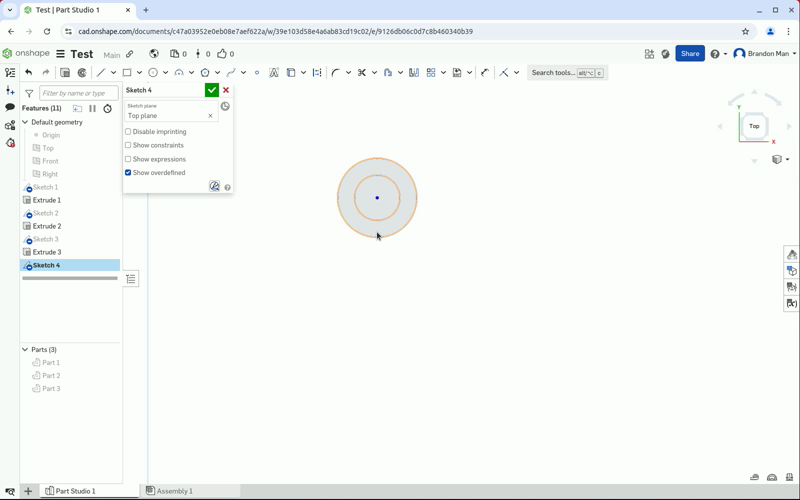
scroll(-6)
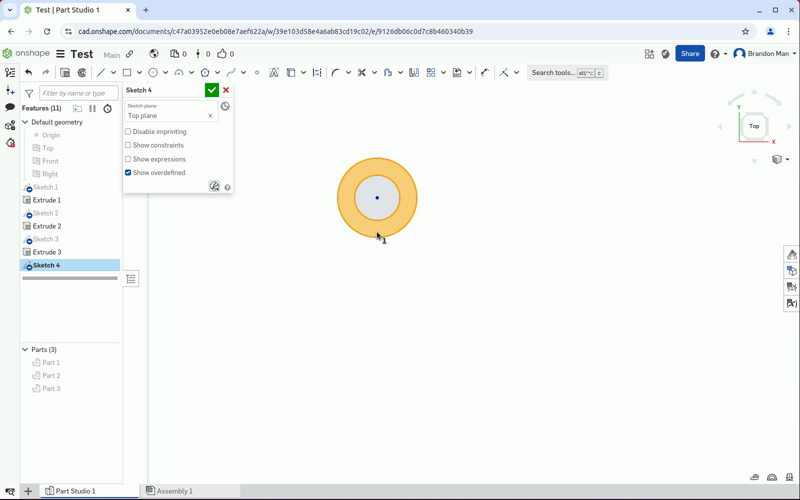
scroll(-6)
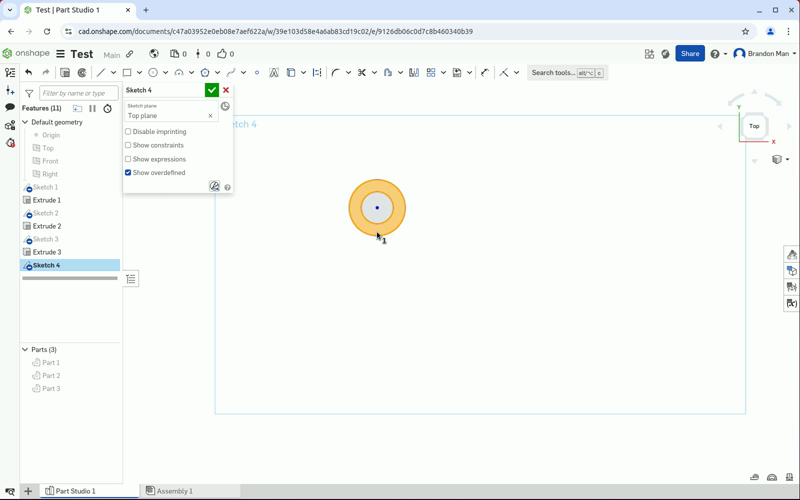
scroll(-6)
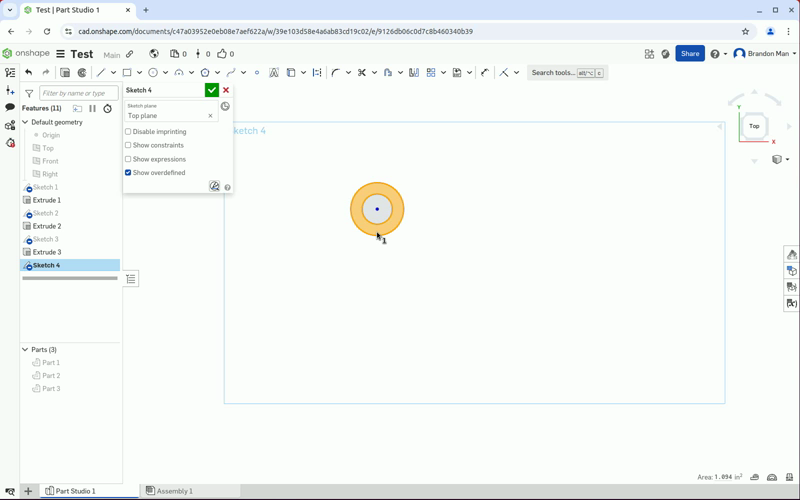
scroll(-6)
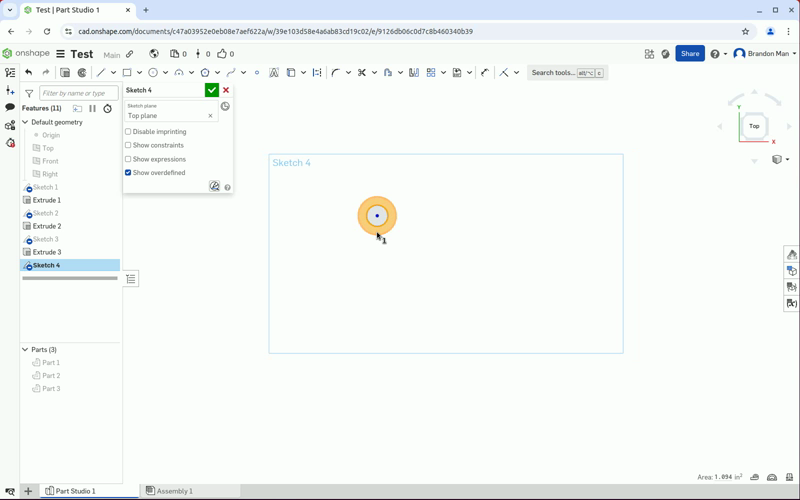
scroll(-6)
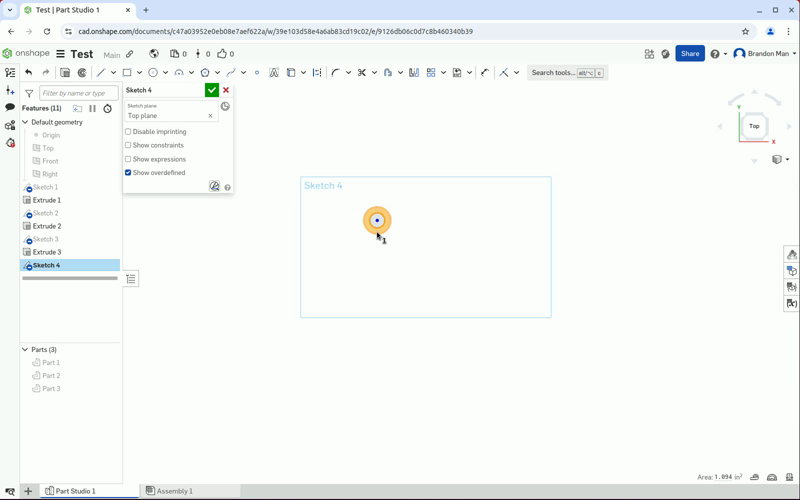
scroll(-6)
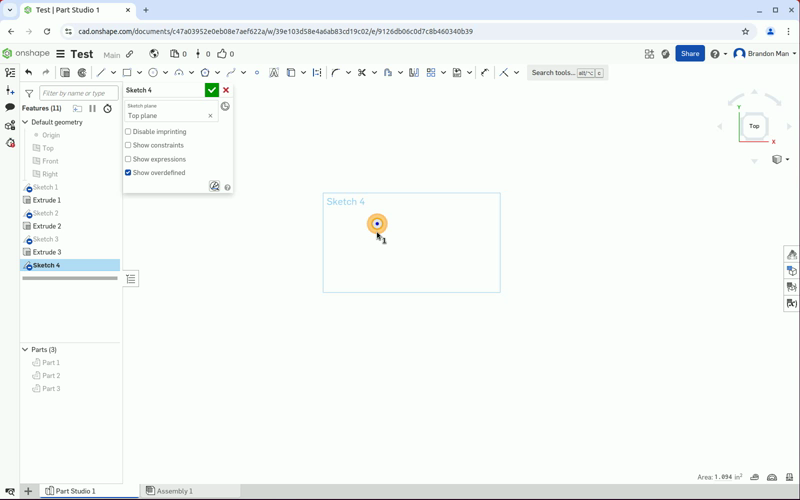
scroll(-6)
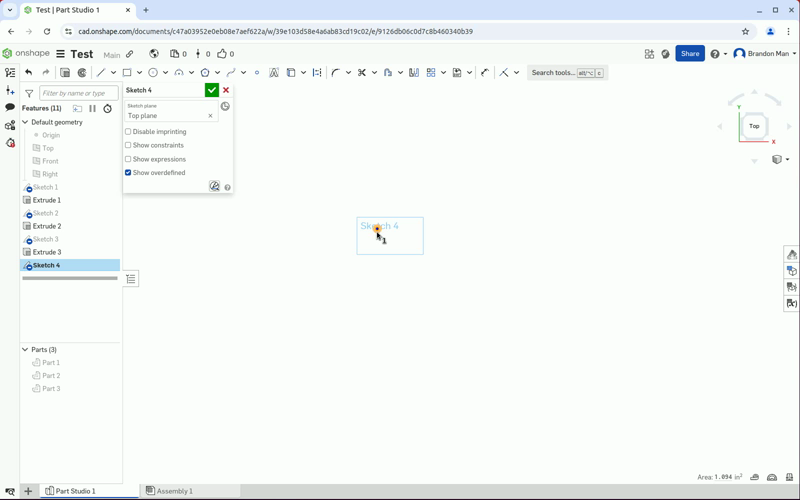
mouse_move(73, 352)
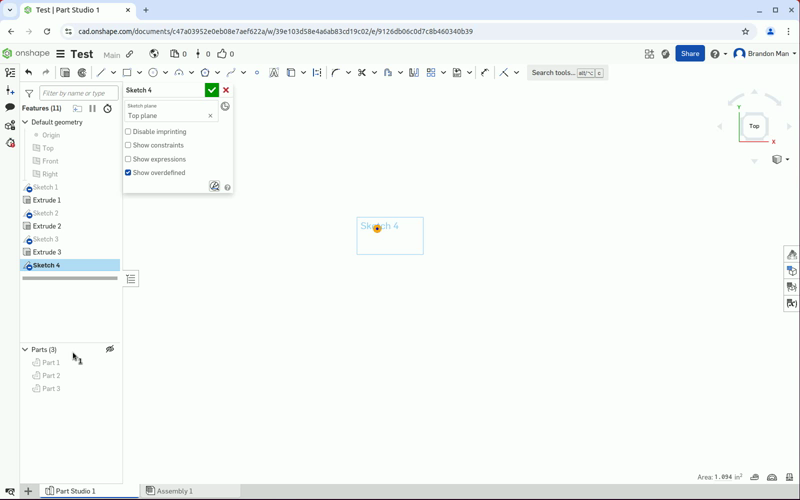
key(shift+y)
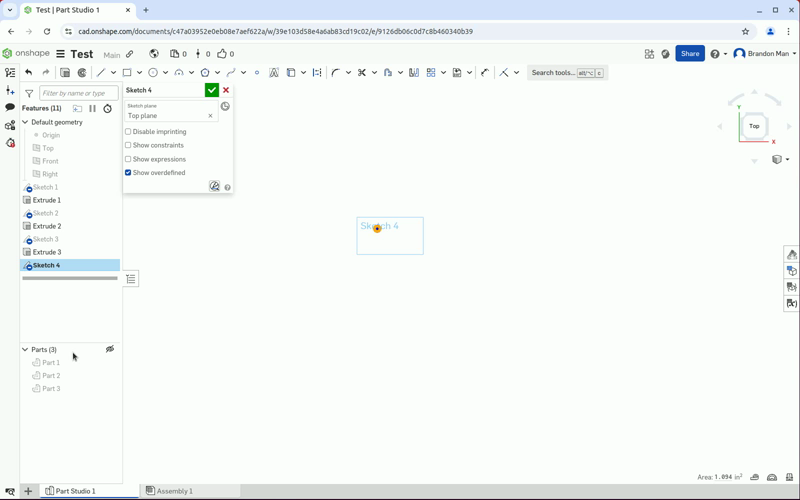
key(shift+e)
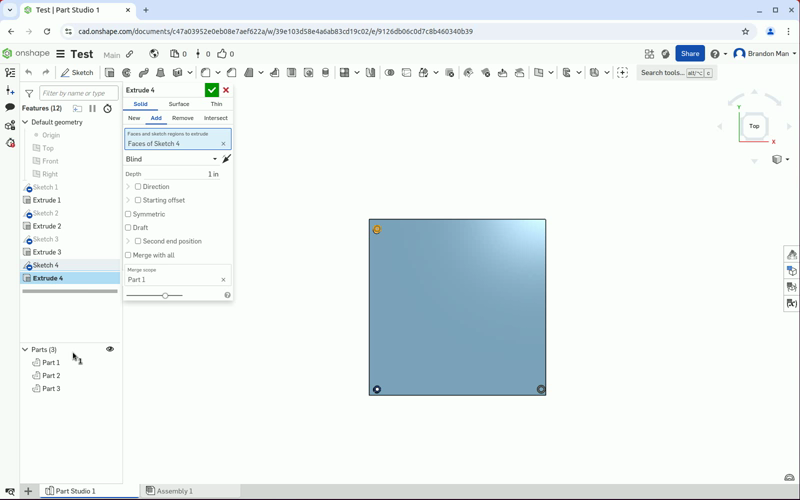
mouse_move(143, 106)
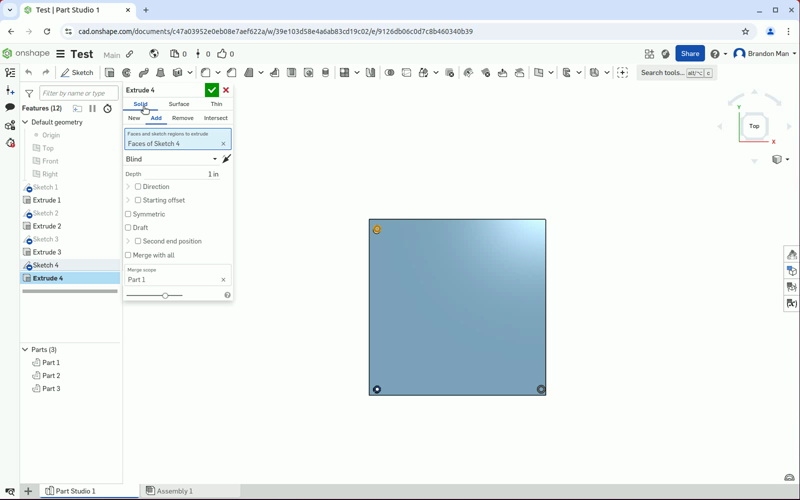
click(143, 106)
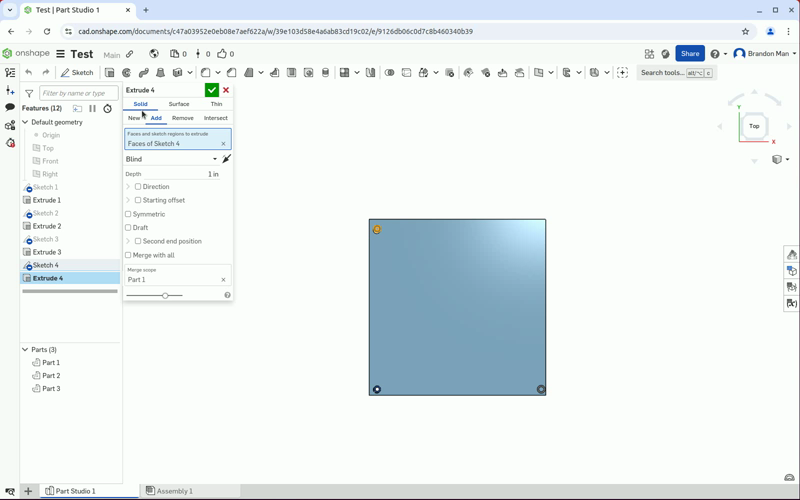
mouse_move(137, 120)
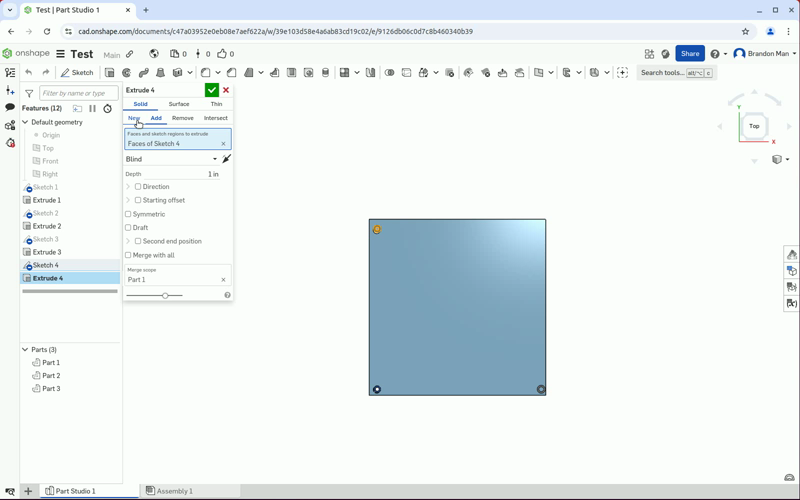
click(137, 120)
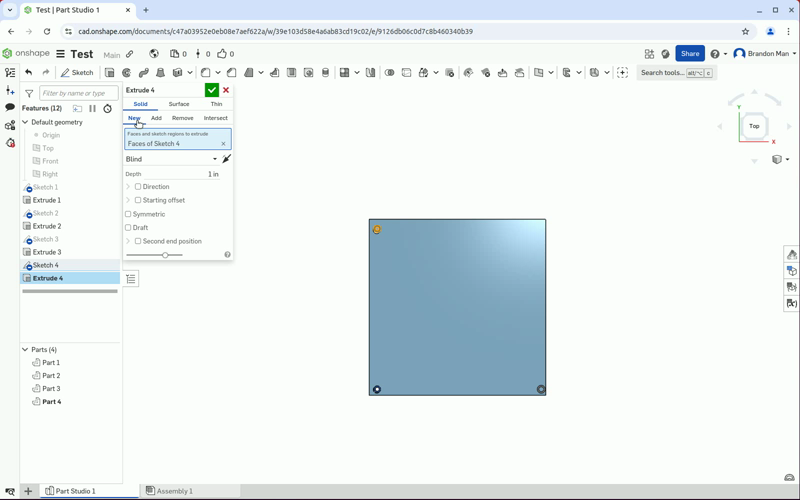
key(tab, 4)
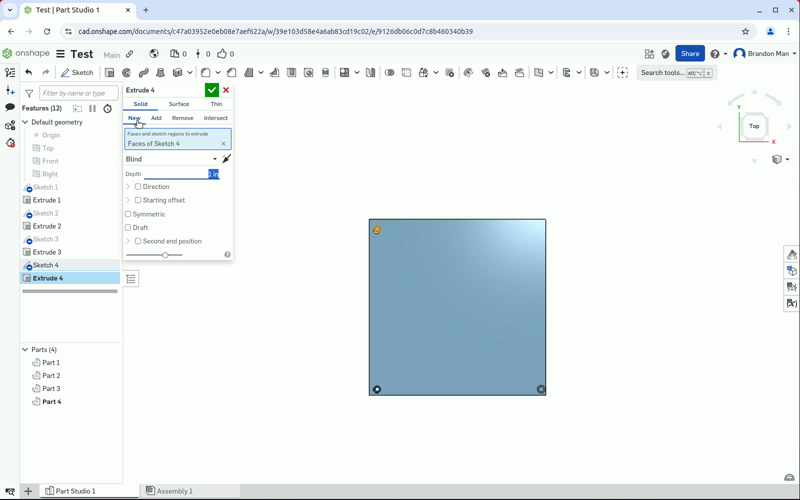
text(1.204)
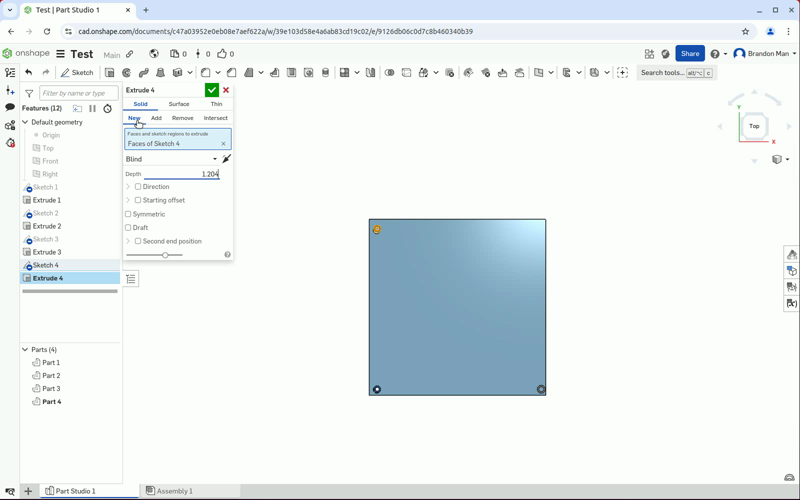
key(enter)
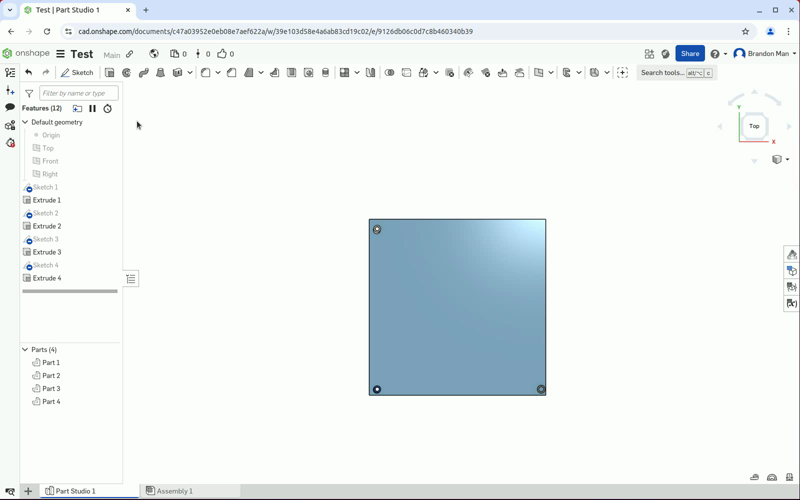
key(shift+h)
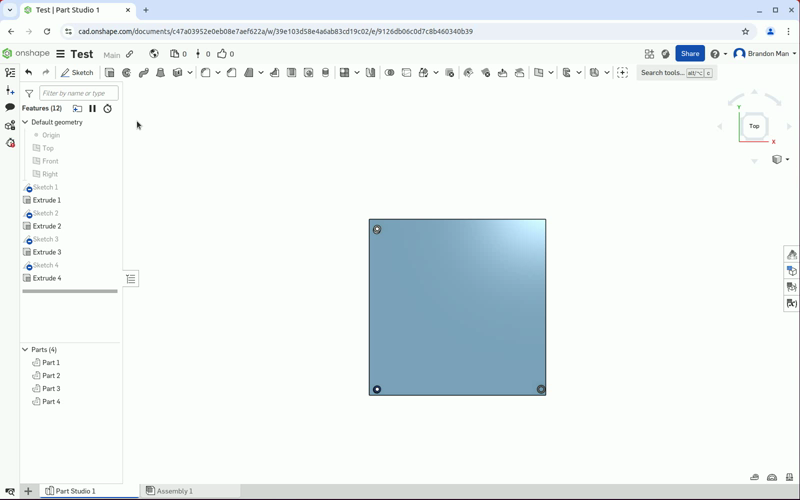
key(shift+h)
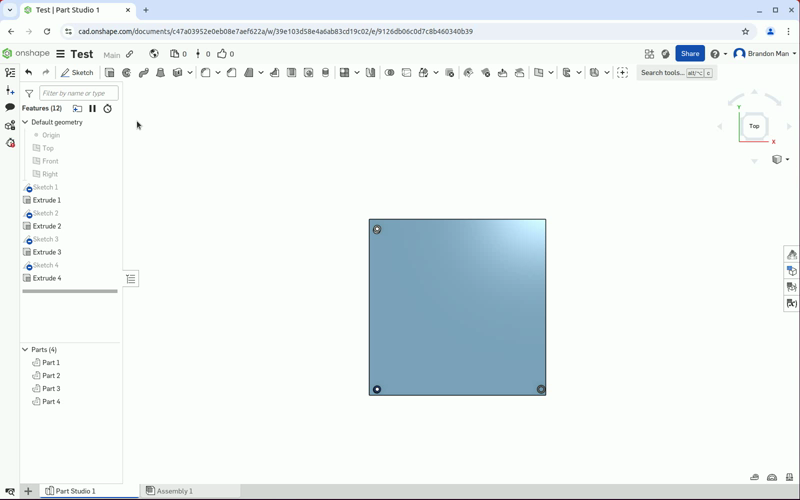
mouse_move(73, 189)
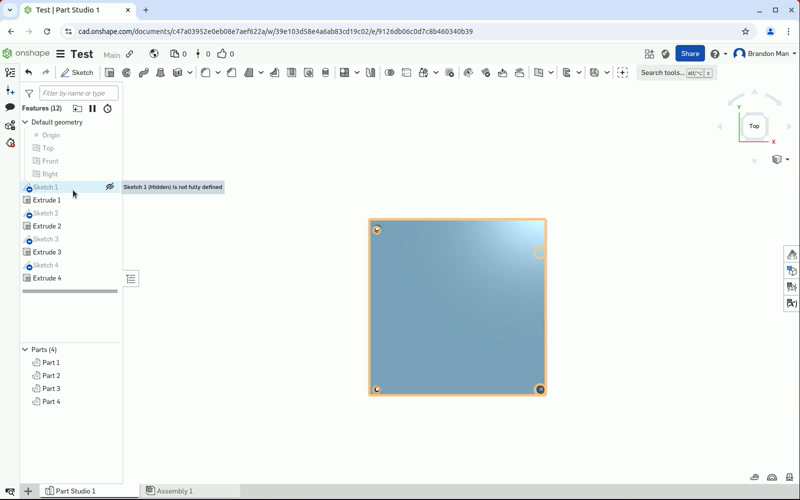
click(73, 189)
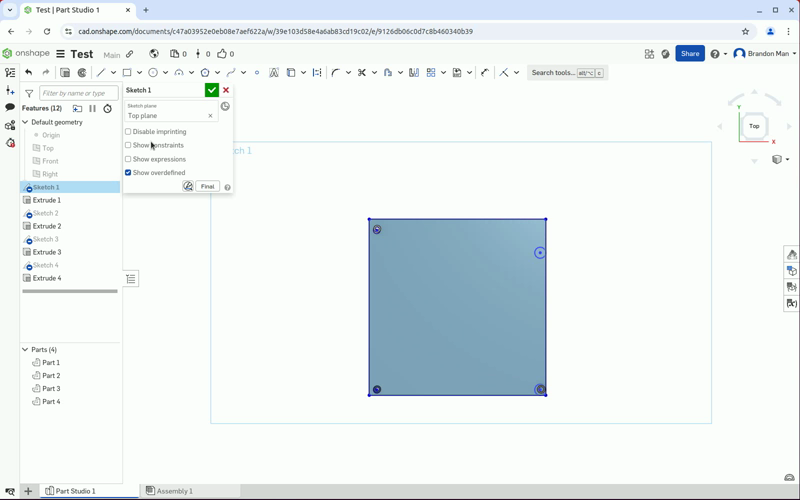
mouse_move(229, 92)
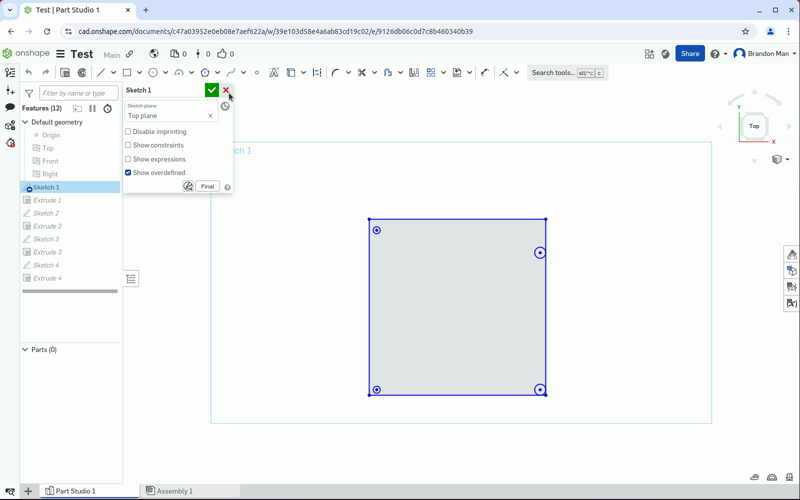
click(229, 92)
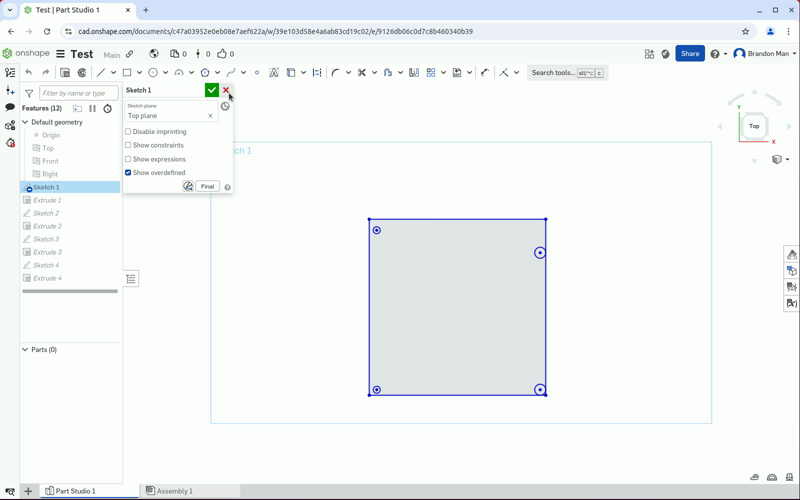
key(shift+s)
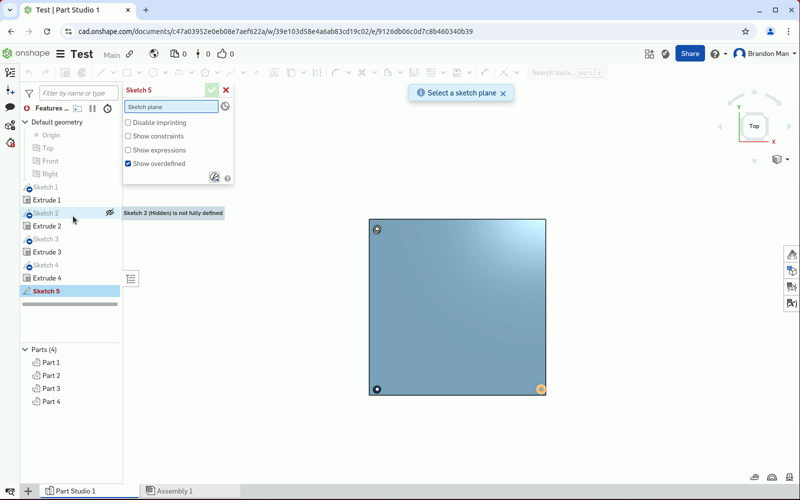
scroll(3)
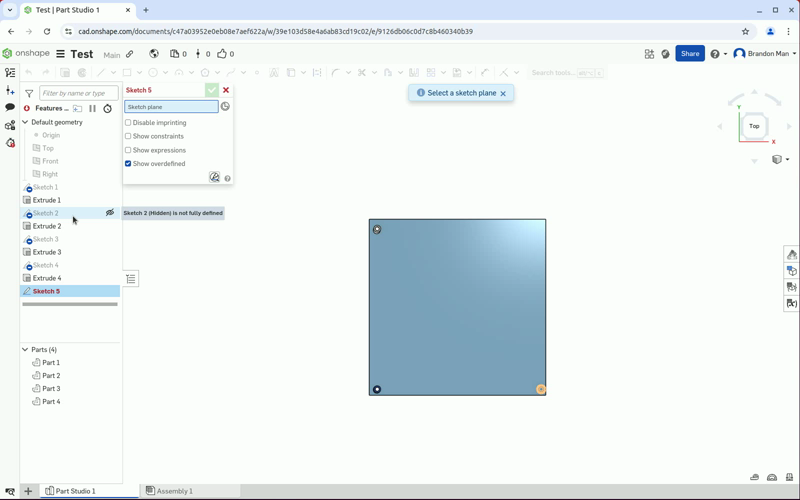
mouse_move(73, 150)
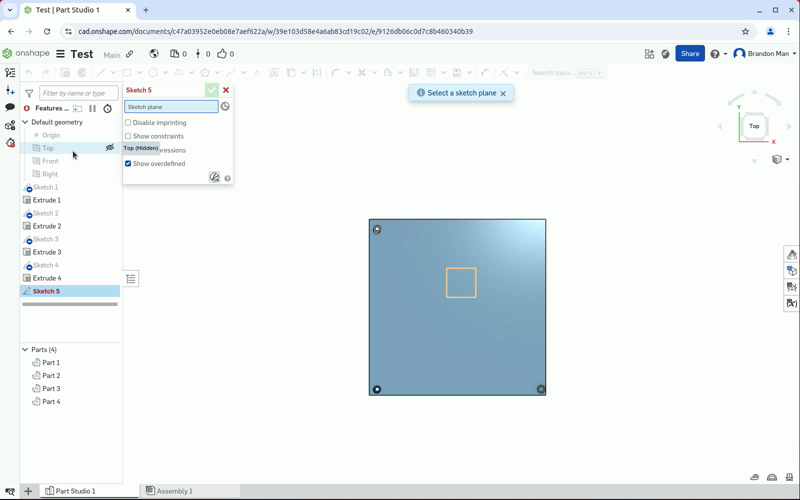
click(73, 150)
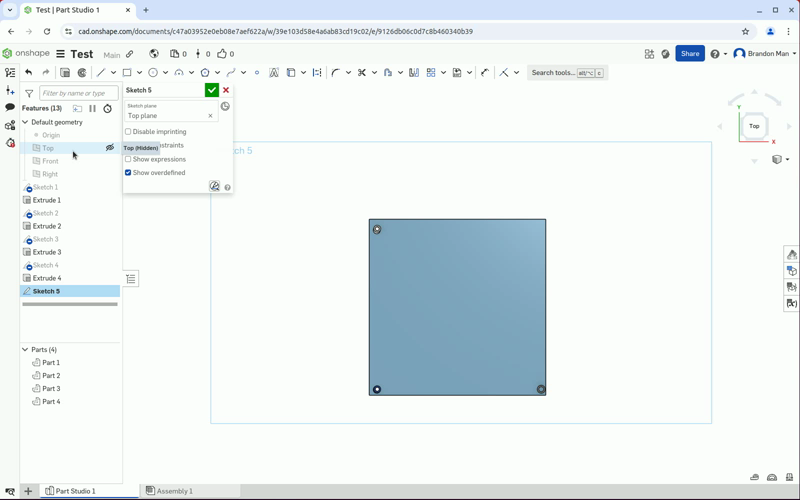
mouse_move(73, 352)
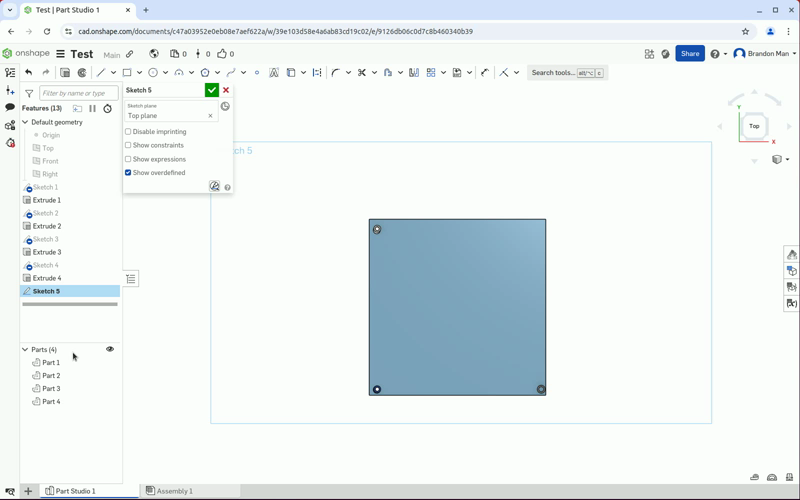
key(y)
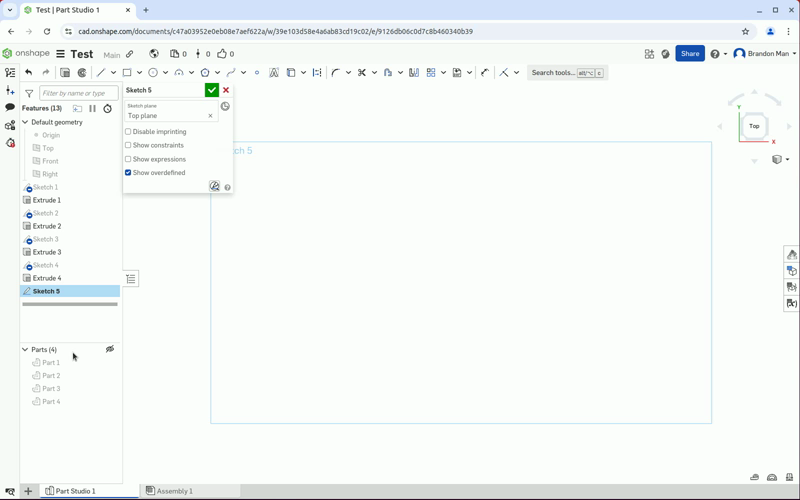
key(c)
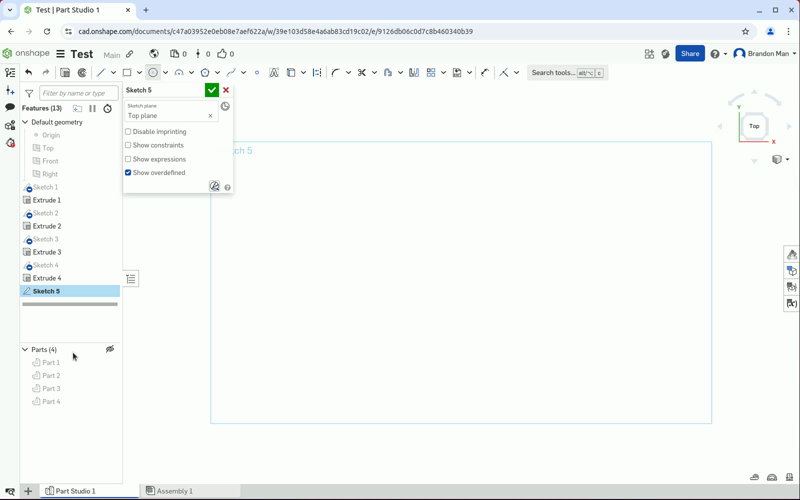
key_down(shift)
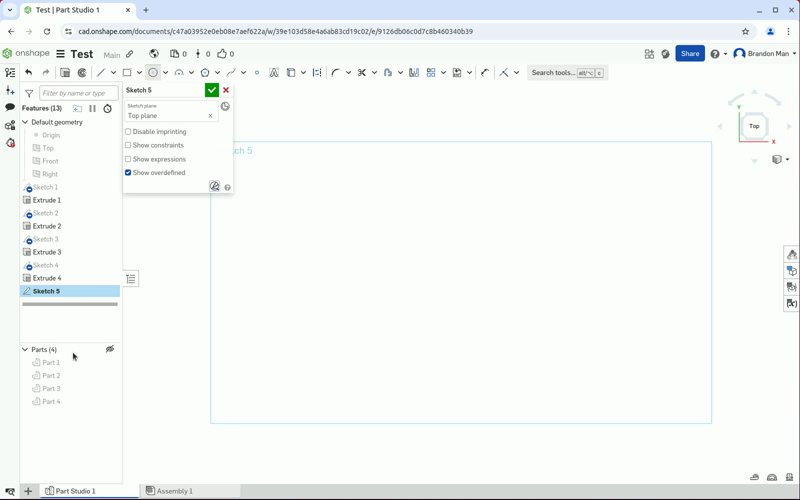
mouse_move(541, 252)
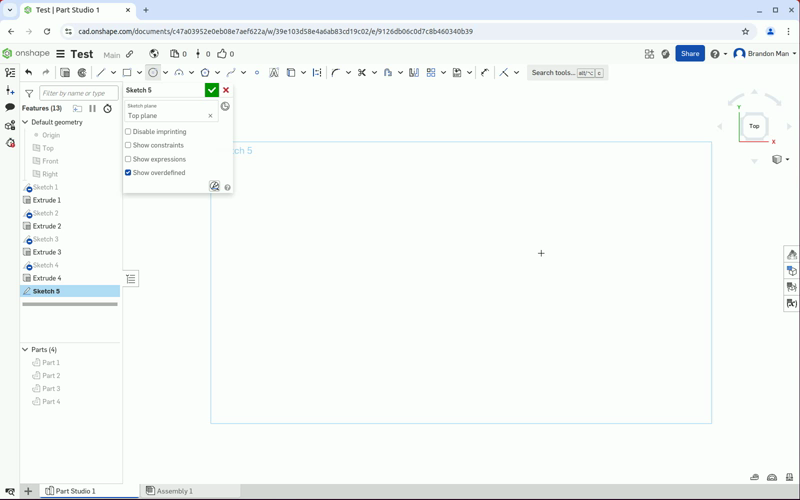
click(541, 252)
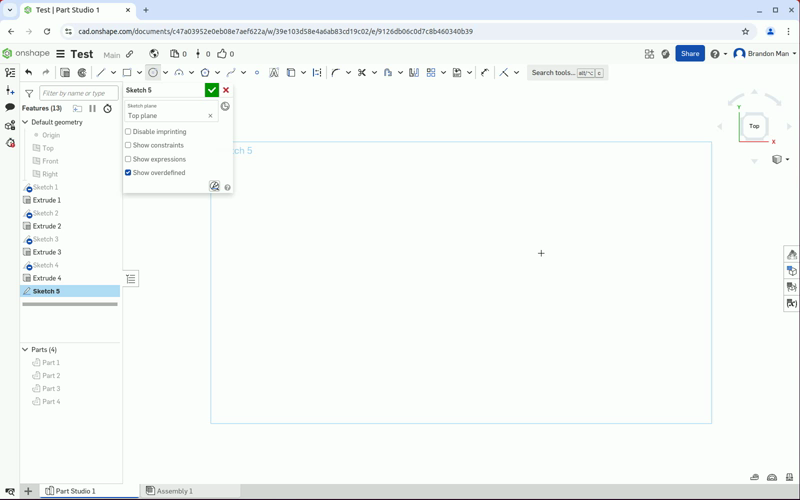
key_up(shift)
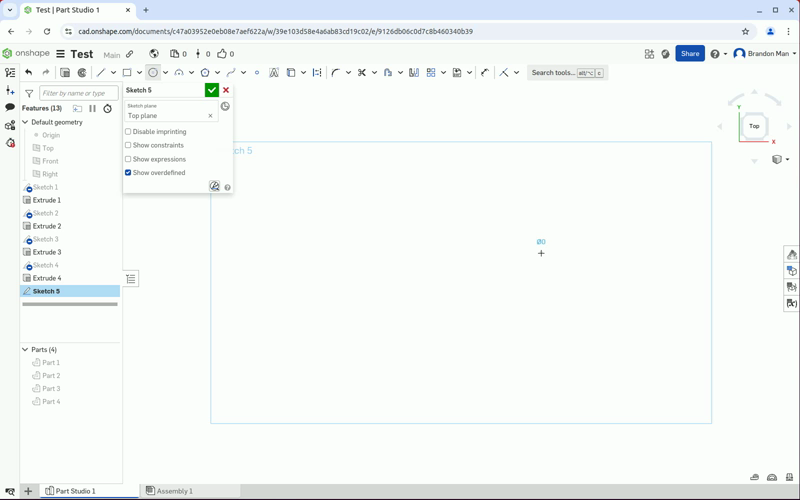
mouse_move(545, 252)
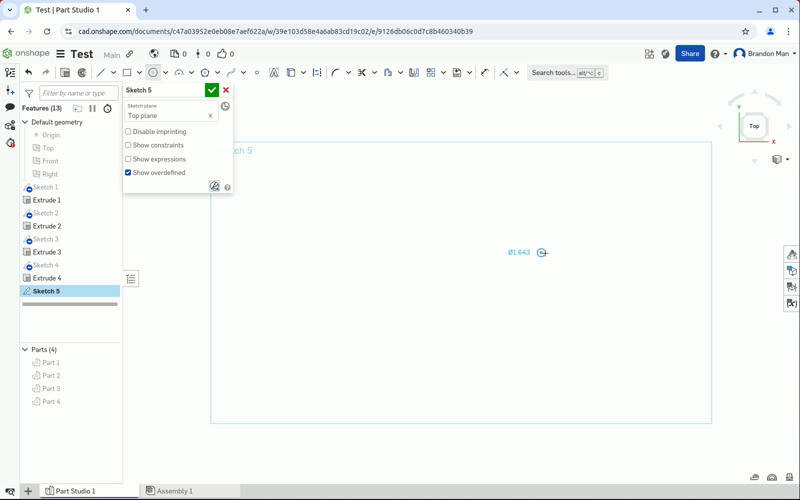
click(545, 252)
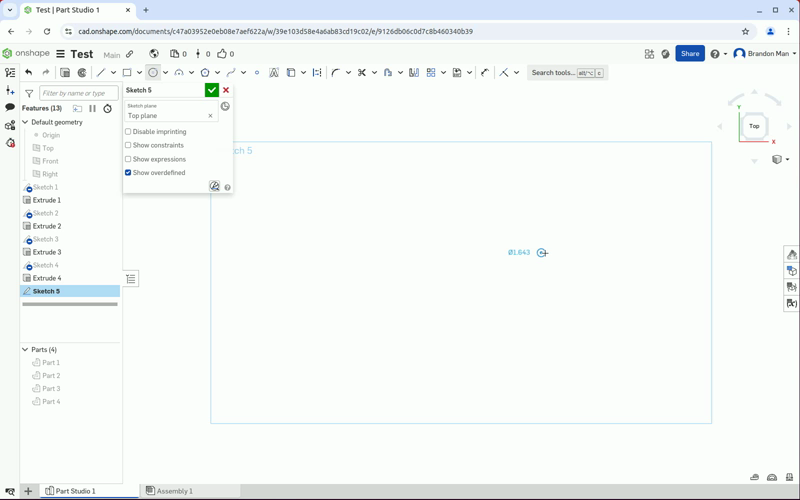
key(esc)
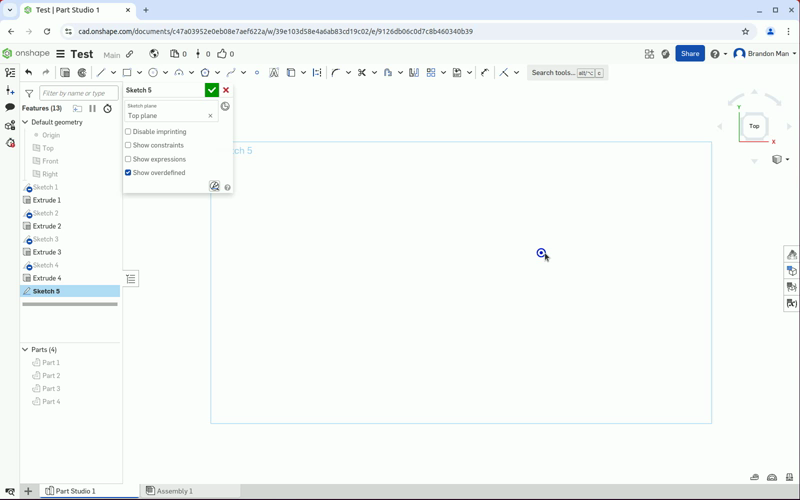
key(c)
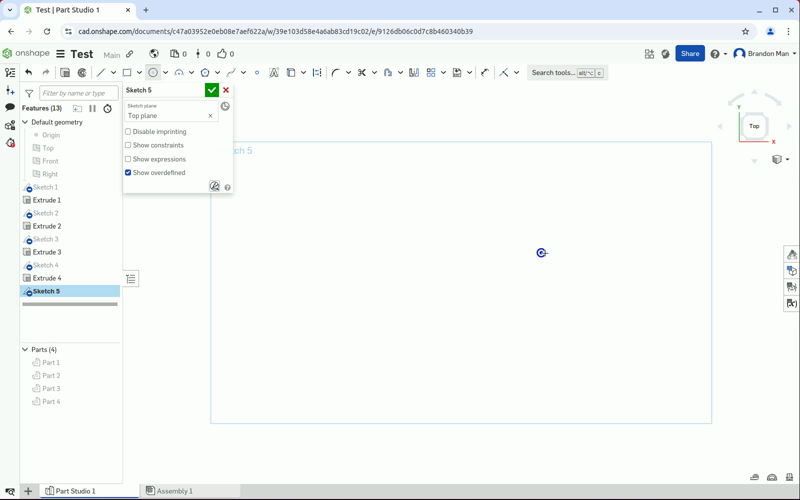
key_down(shift)
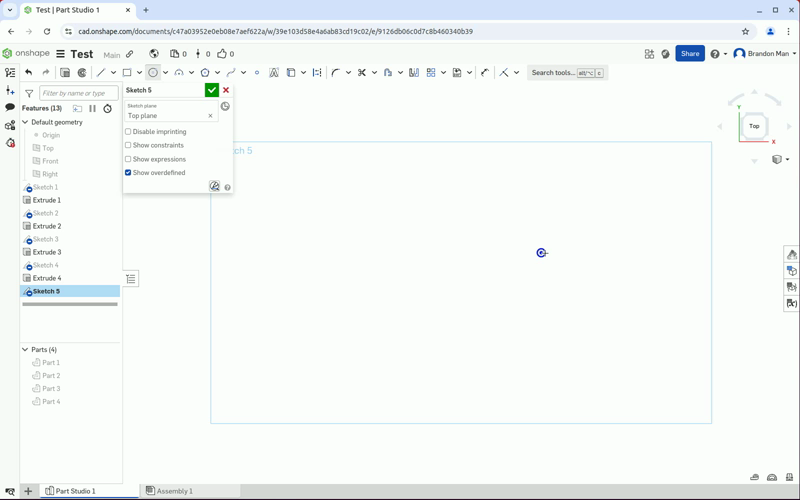
mouse_move(541, 252)
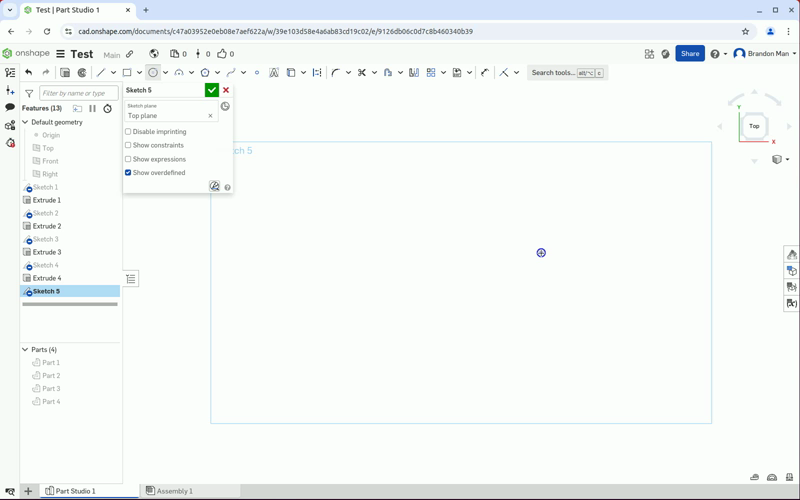
scroll(6)
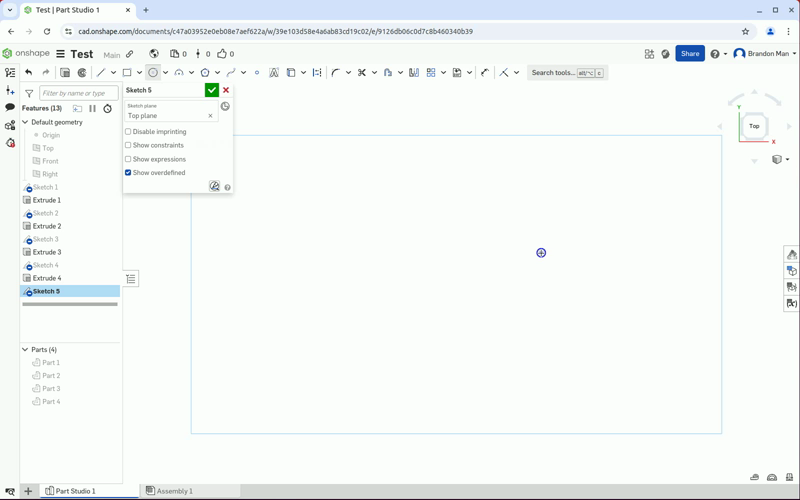
scroll(6)
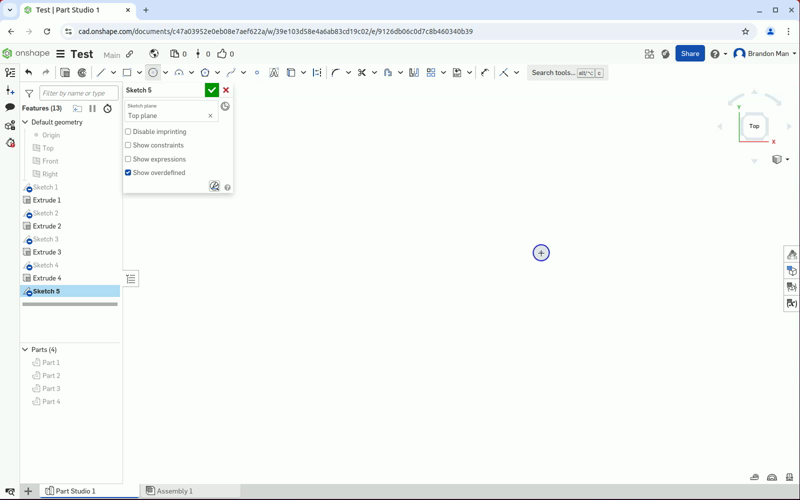
scroll(6)
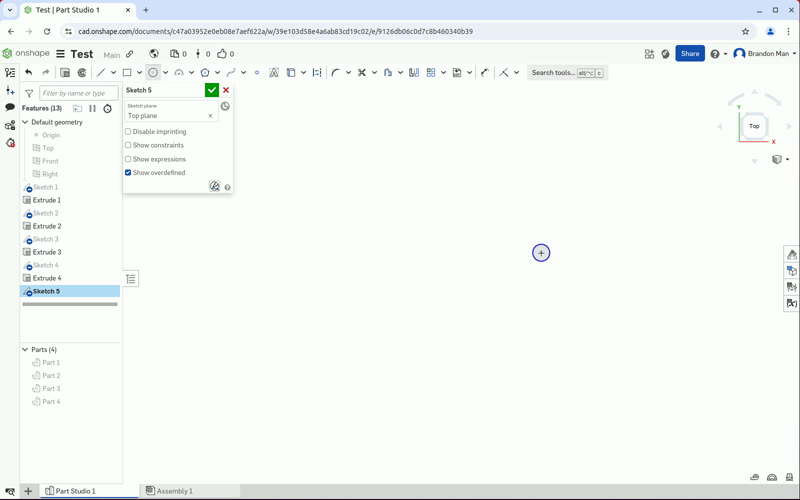
scroll(6)
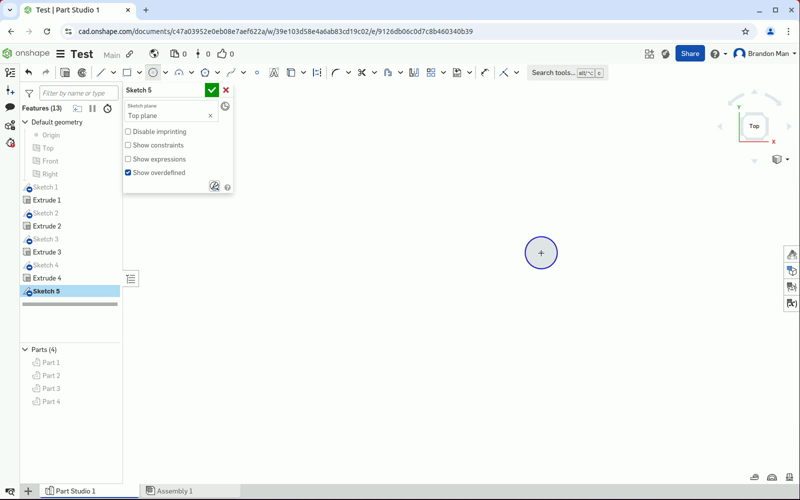
scroll(6)
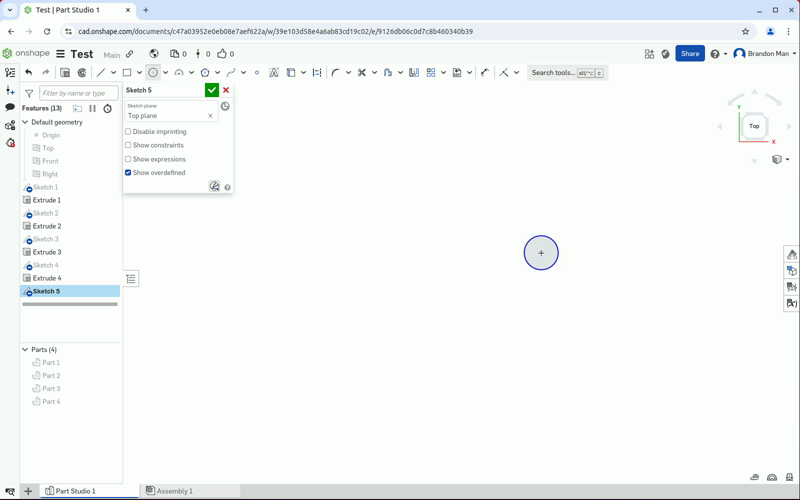
scroll(6)
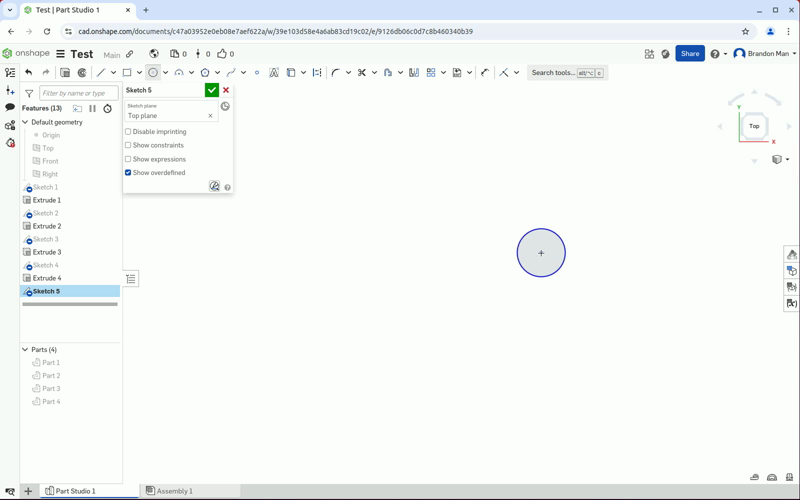
scroll(6)
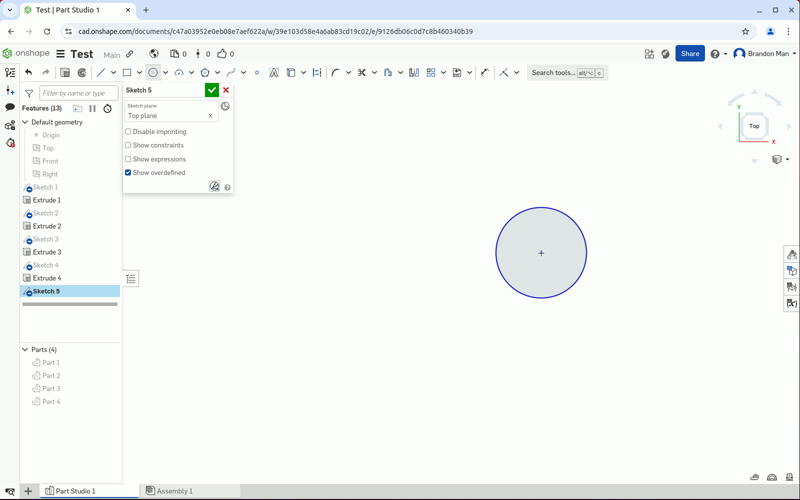
click(541, 252)
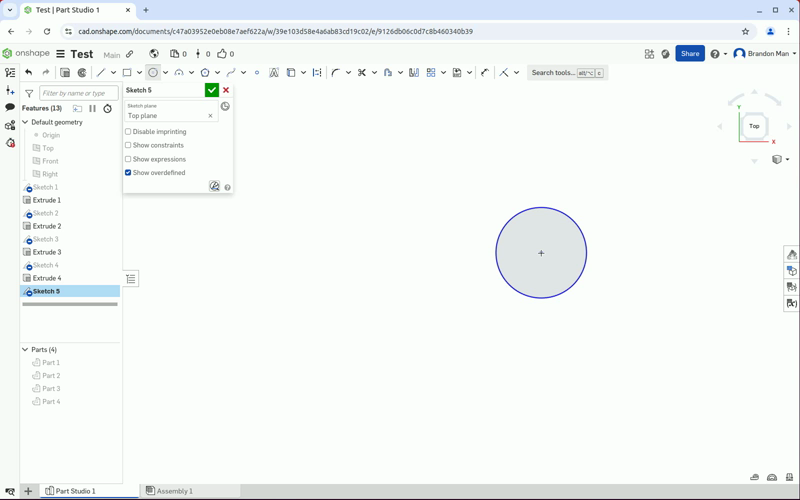
scroll(-6)
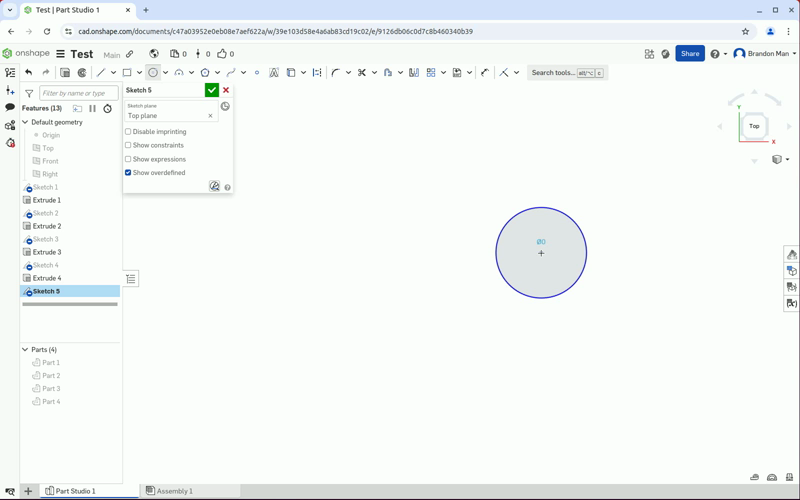
scroll(-6)
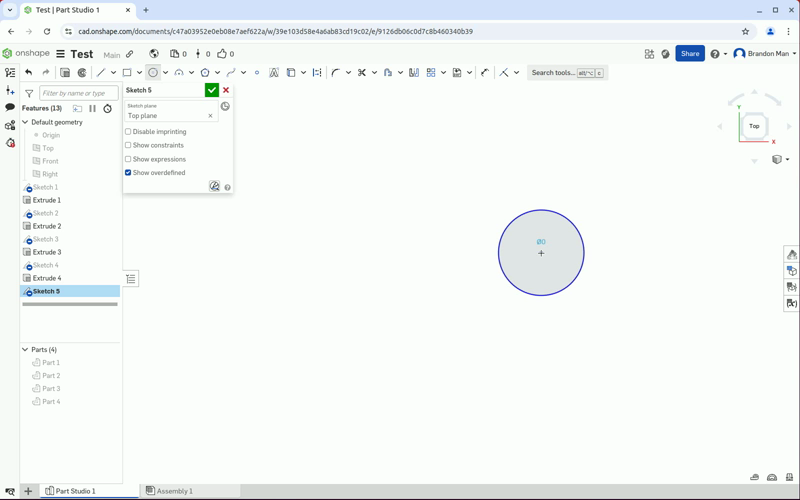
scroll(-6)
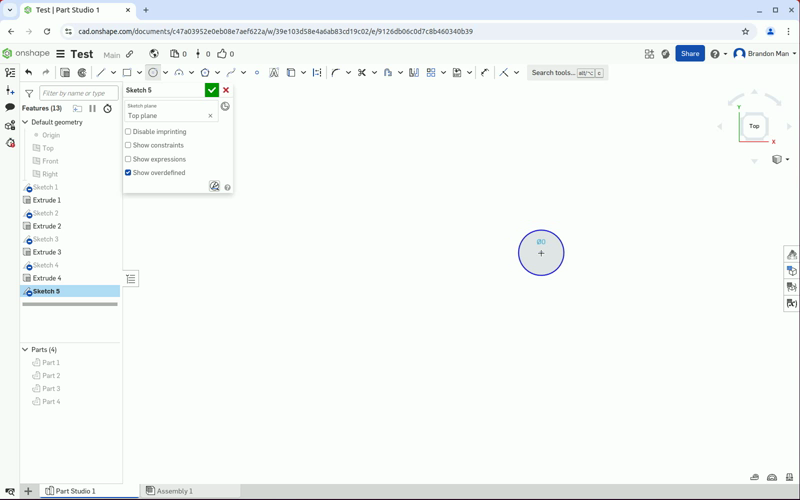
scroll(-6)
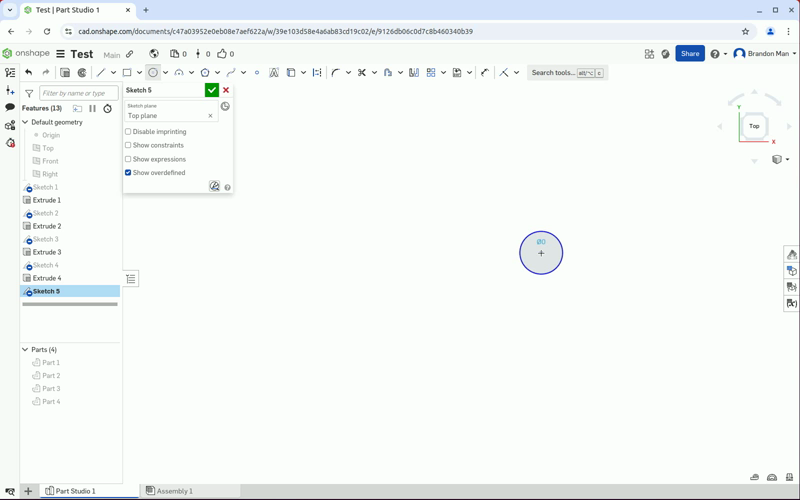
scroll(-6)
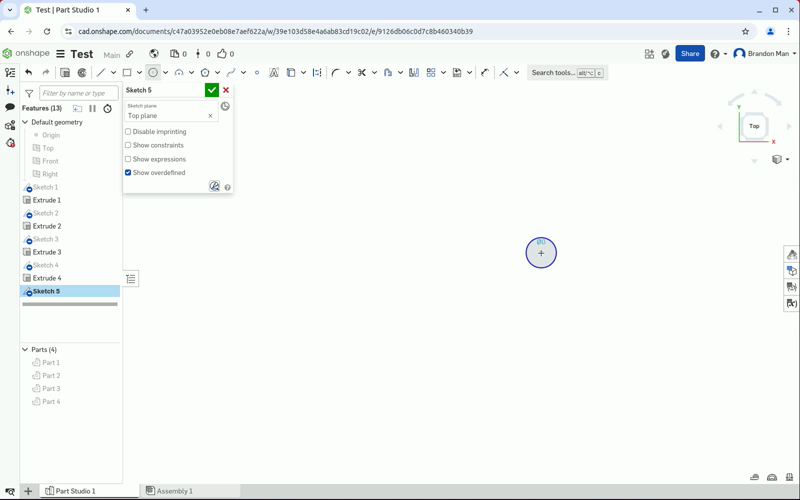
scroll(-6)
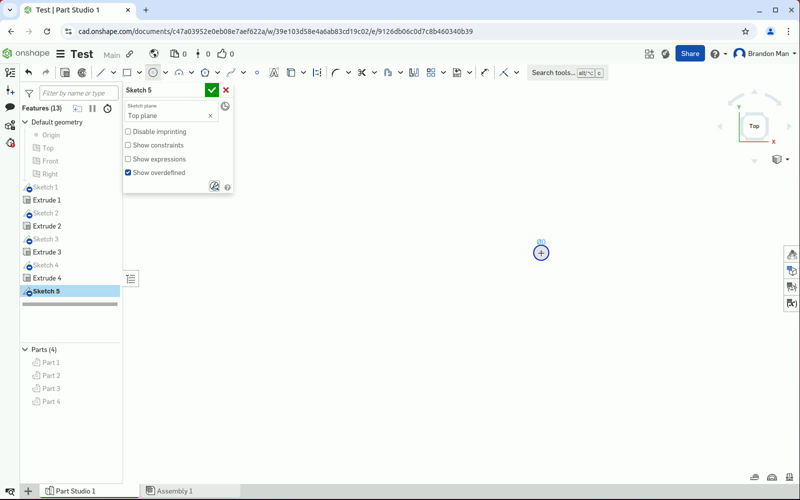
scroll(-6)
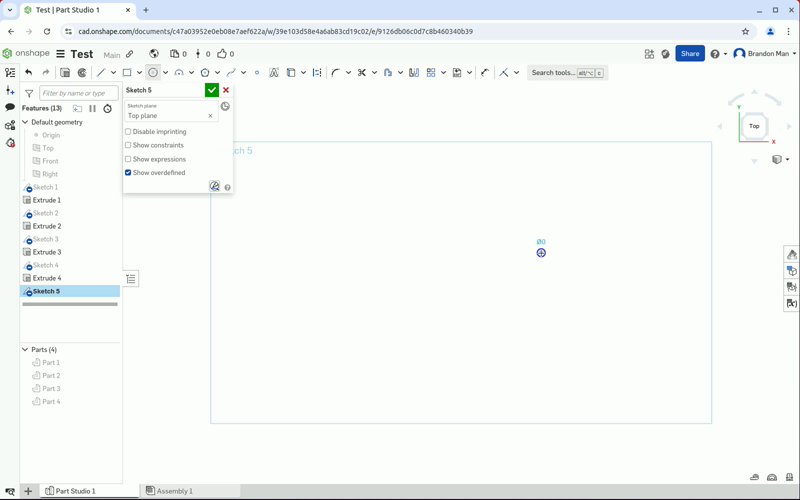
key_up(shift)
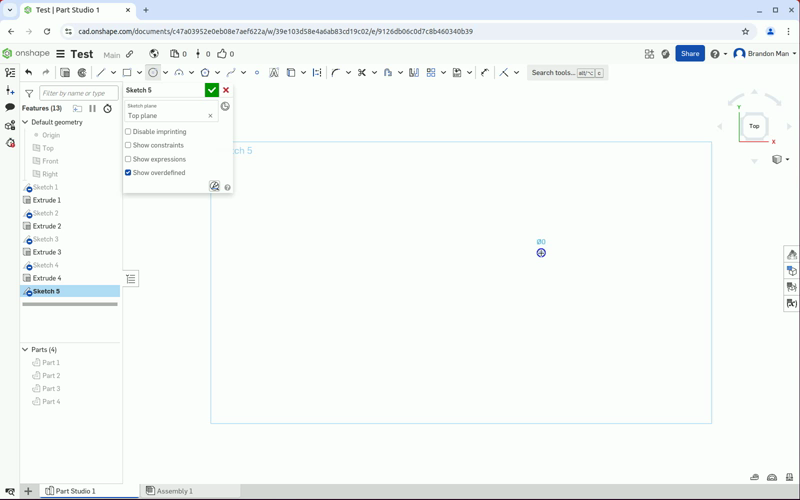
mouse_move(543, 252)
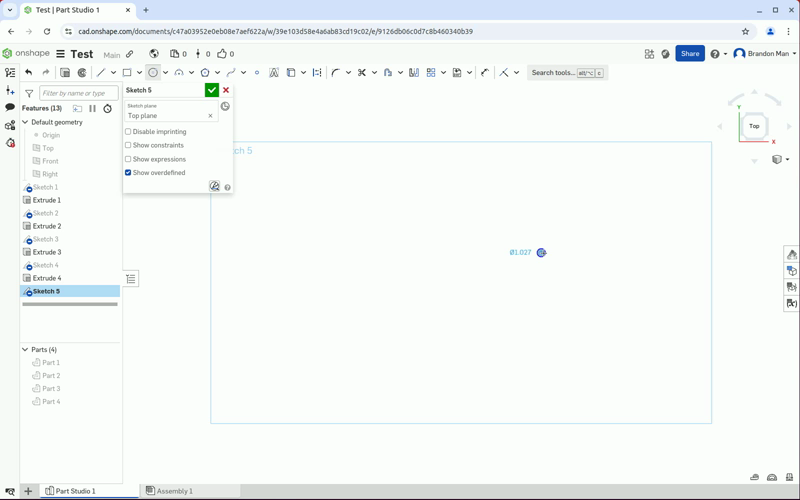
scroll(6)
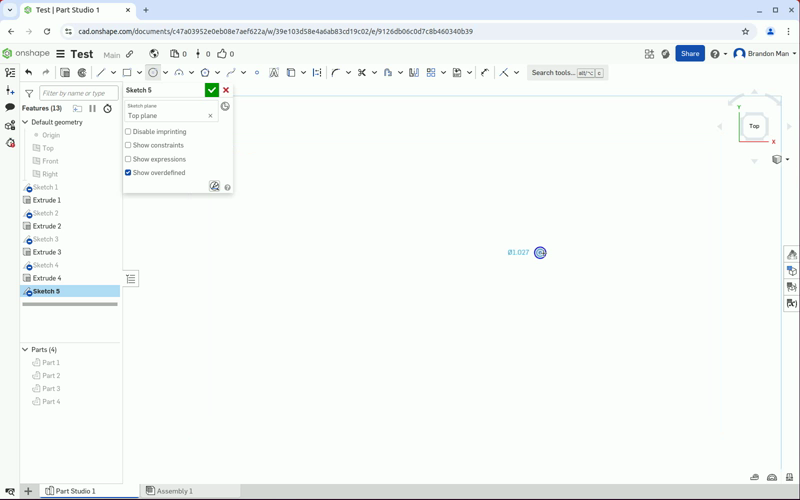
scroll(6)
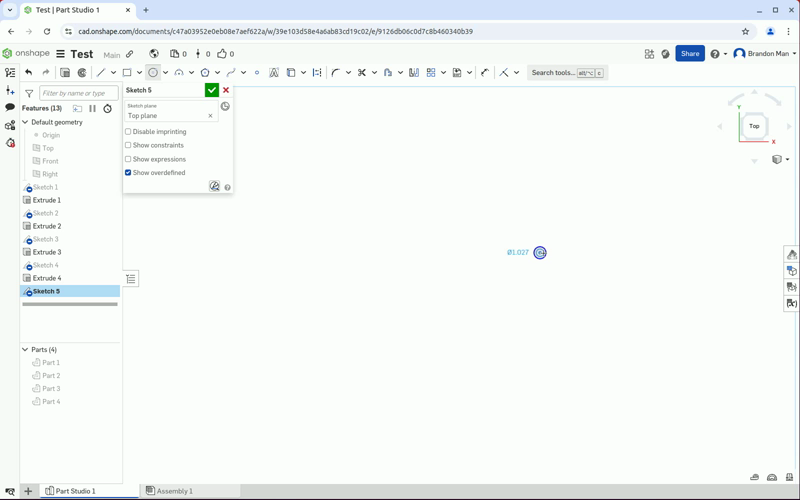
scroll(6)
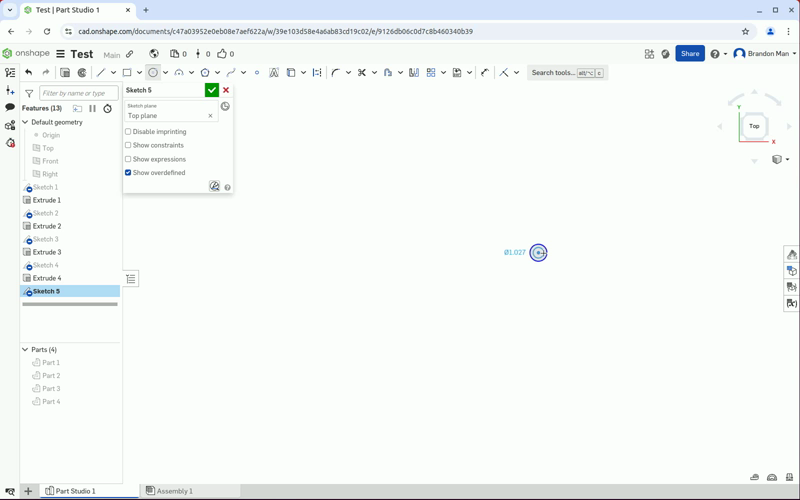
scroll(6)
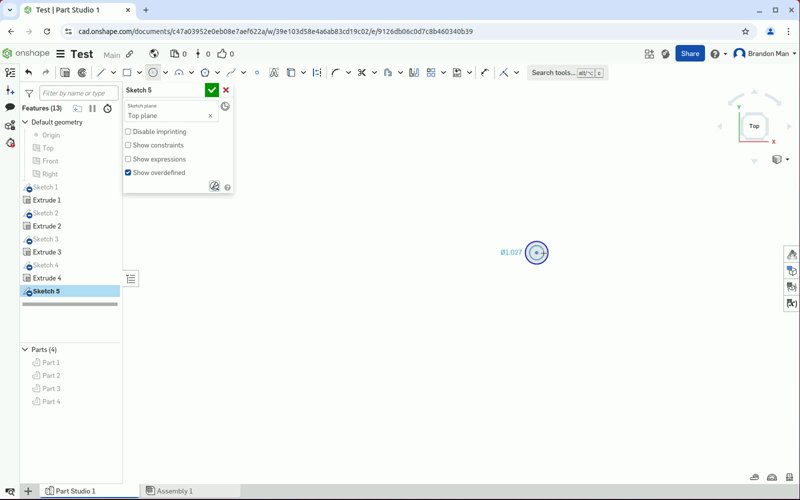
scroll(6)
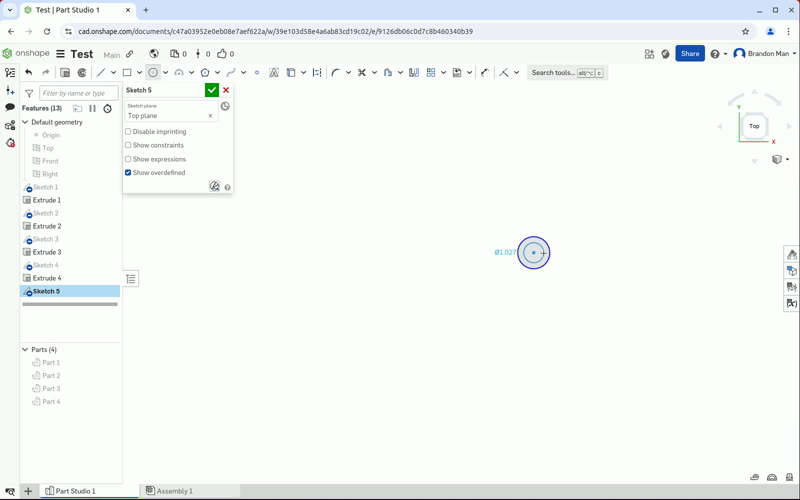
scroll(6)
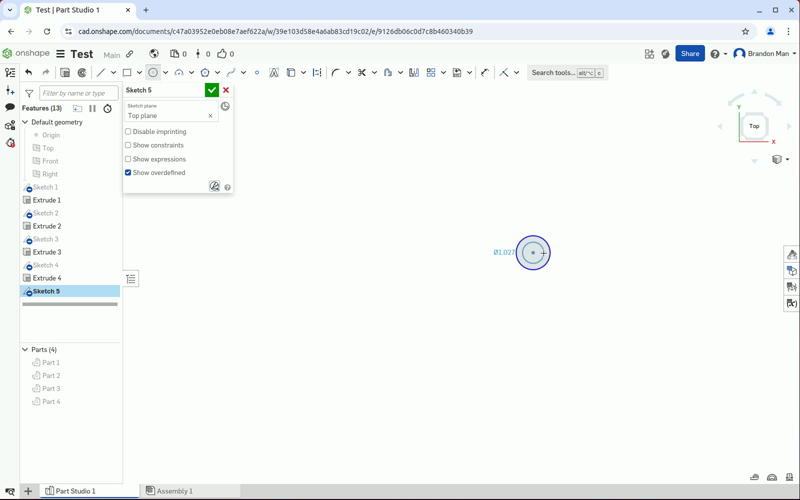
scroll(6)
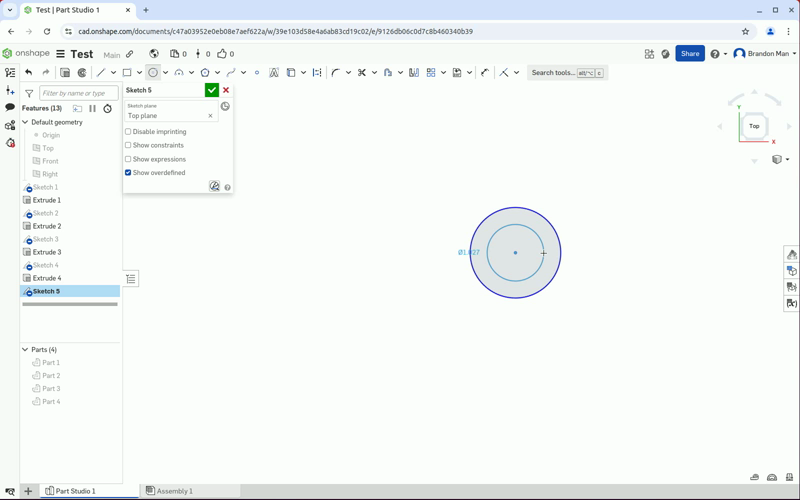
click(543, 252)
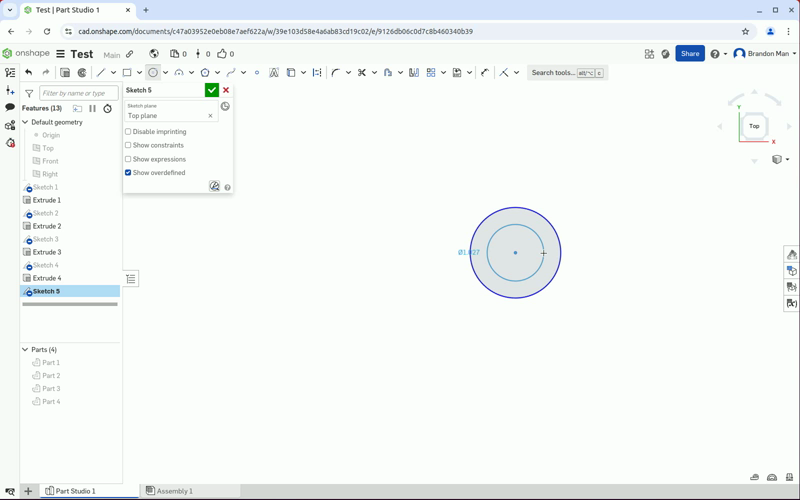
scroll(-6)
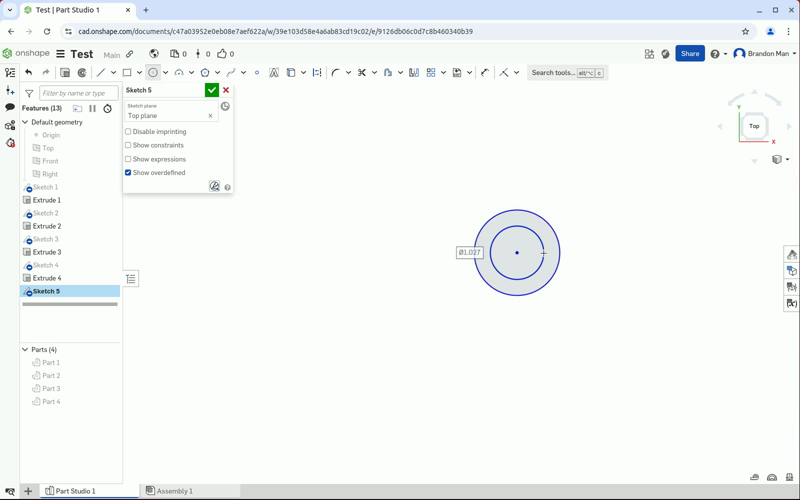
scroll(-6)
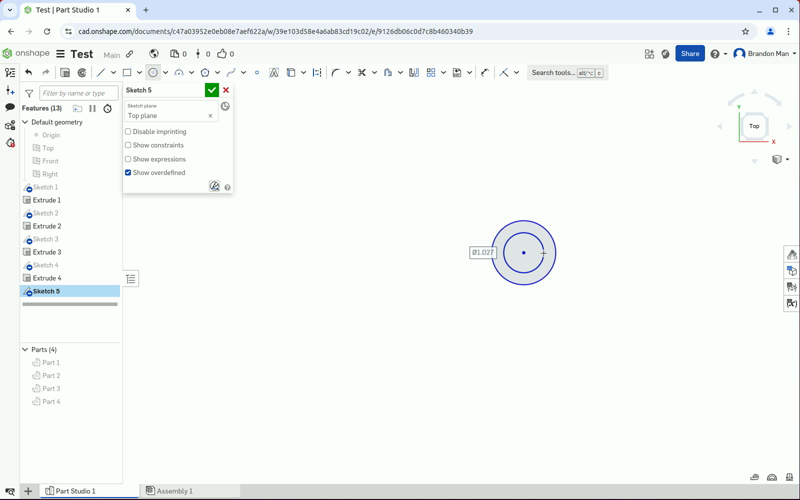
scroll(-6)
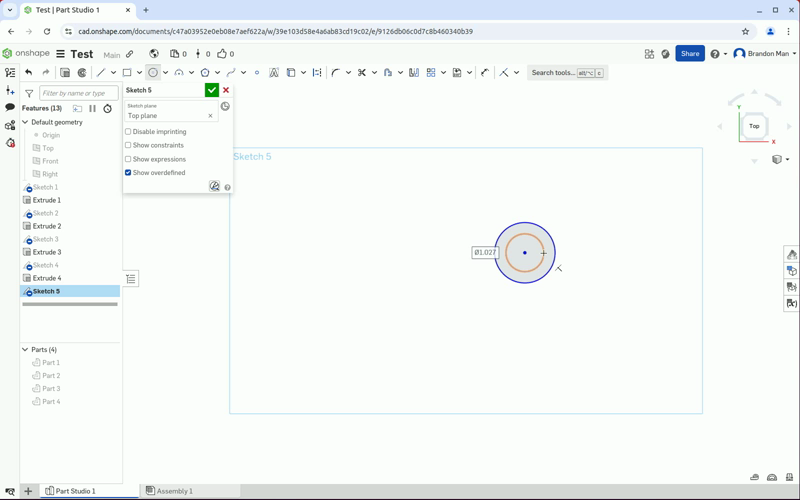
scroll(-6)
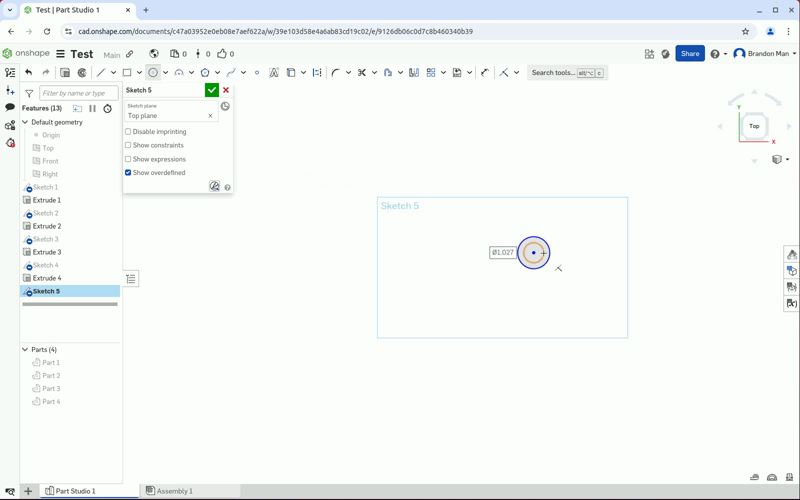
scroll(-6)
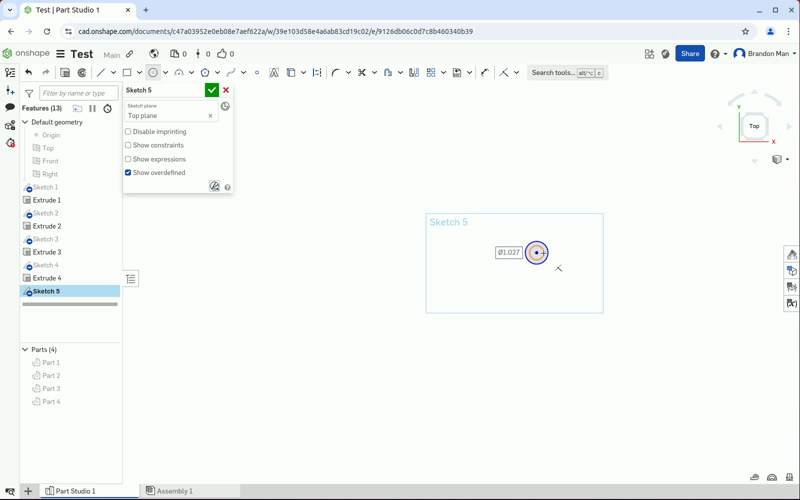
scroll(-6)
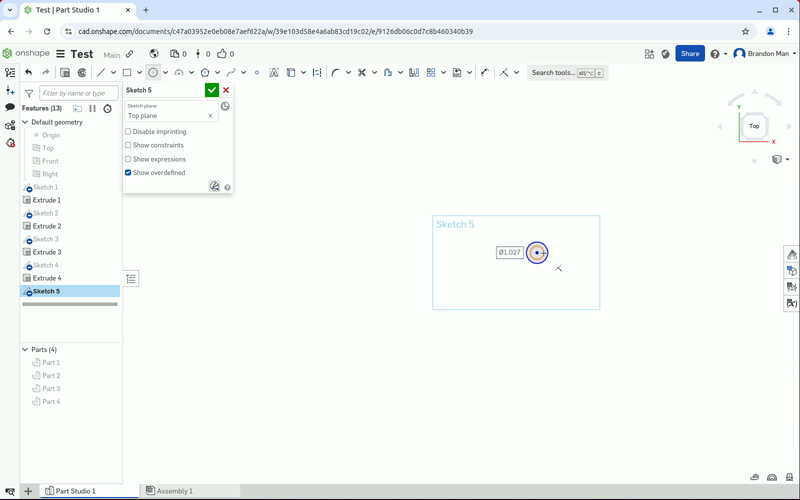
scroll(-6)
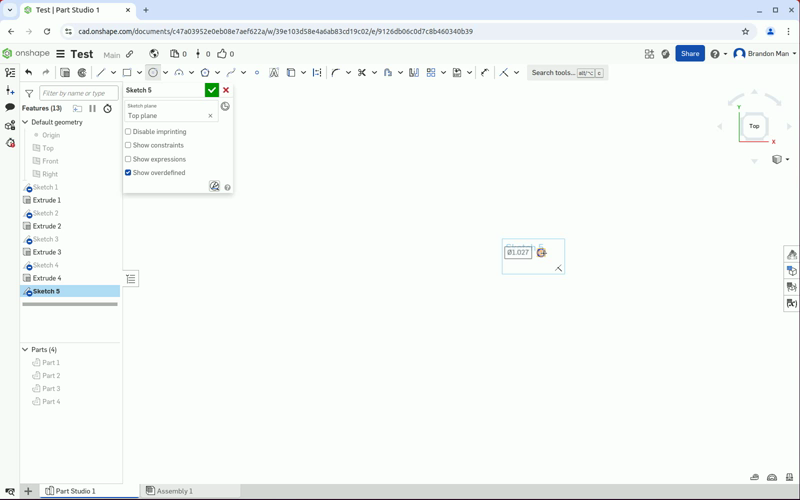
key(esc)
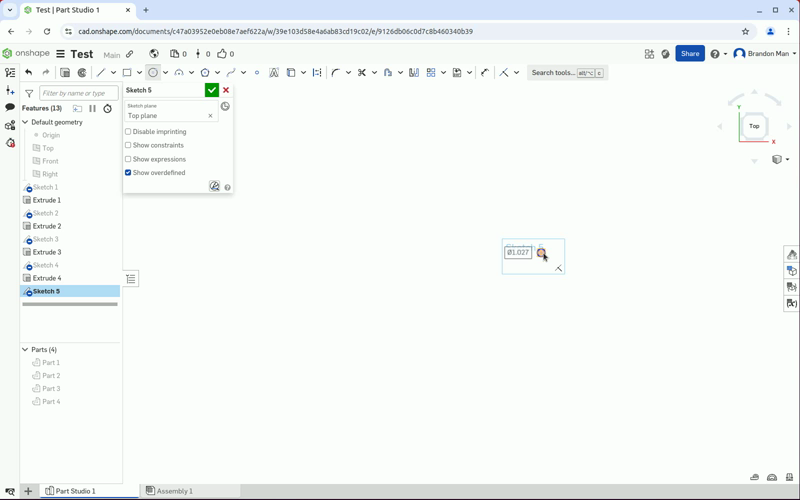
mouse_move(538, 254)
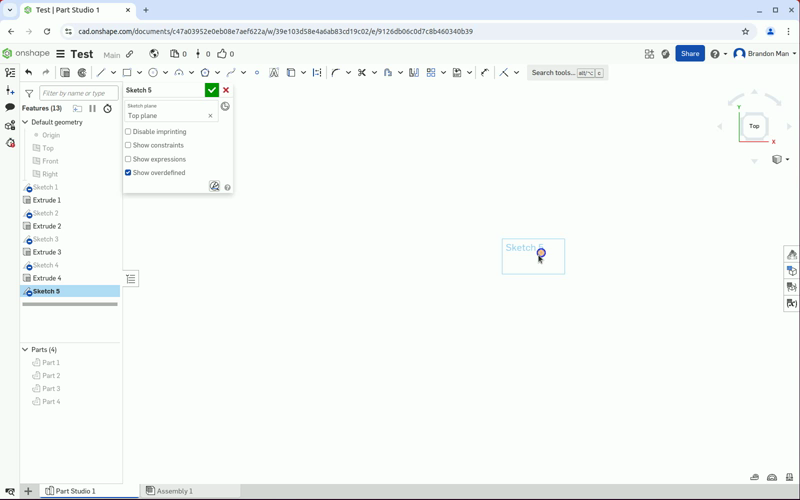
scroll(6)
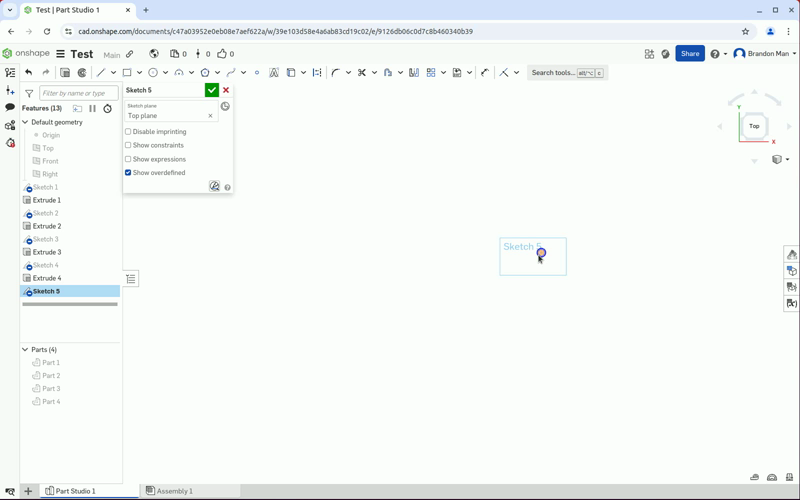
scroll(6)
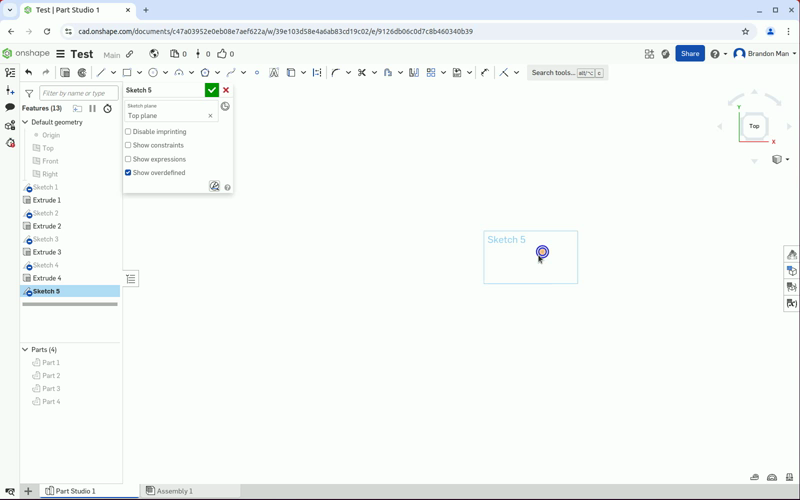
scroll(6)
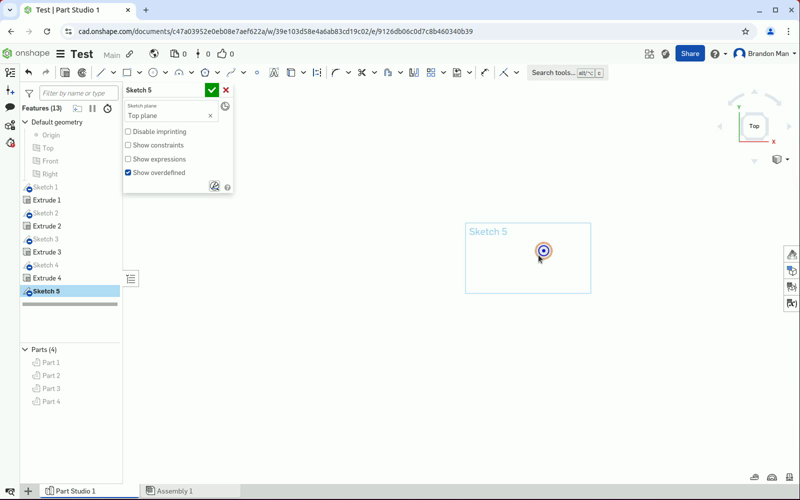
scroll(6)
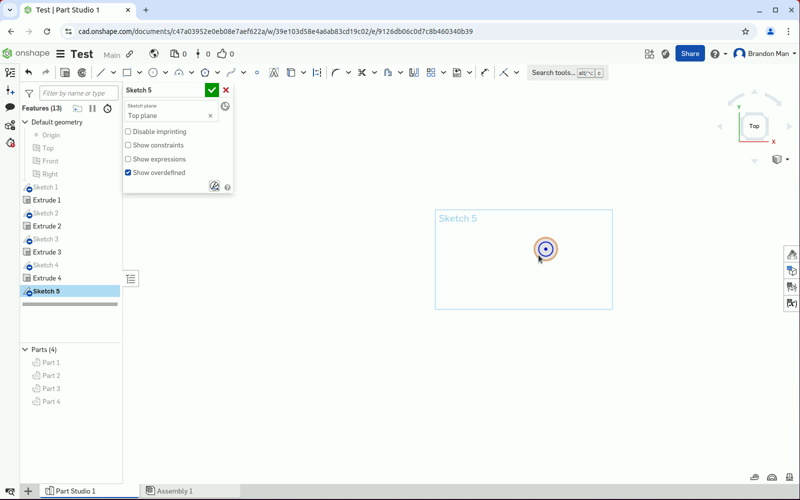
scroll(6)
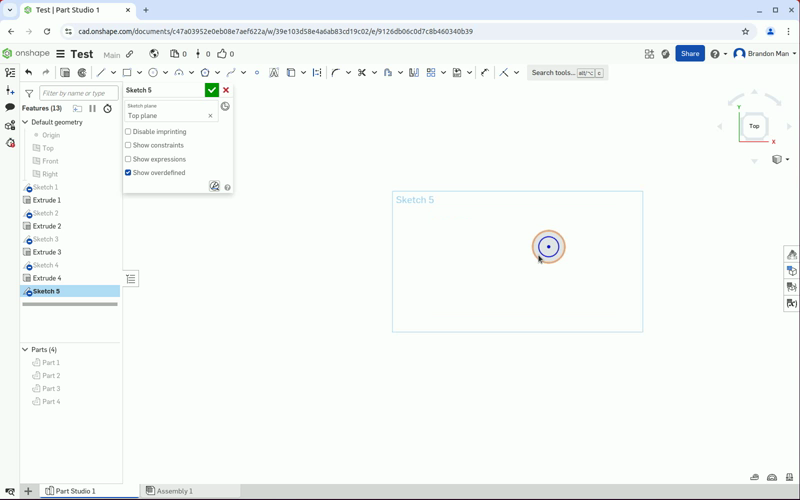
scroll(6)
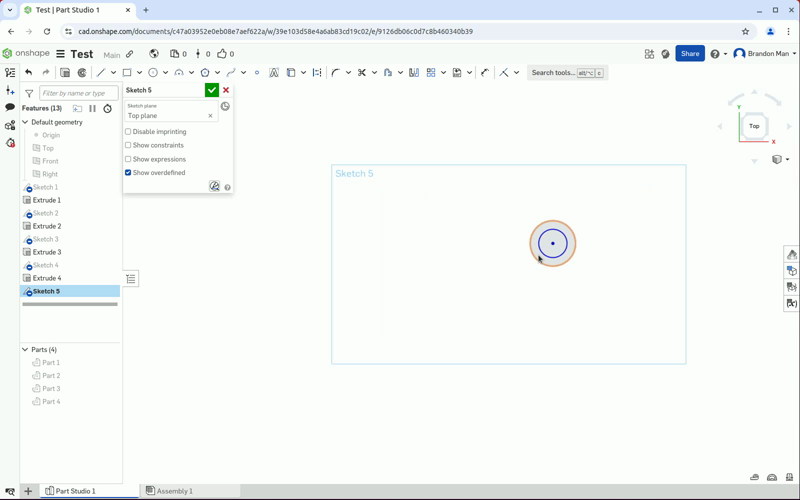
scroll(6)
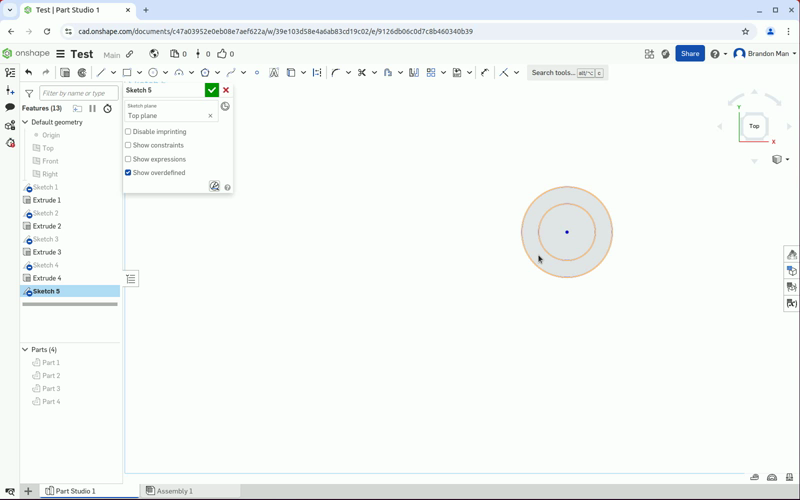
click(538, 254)
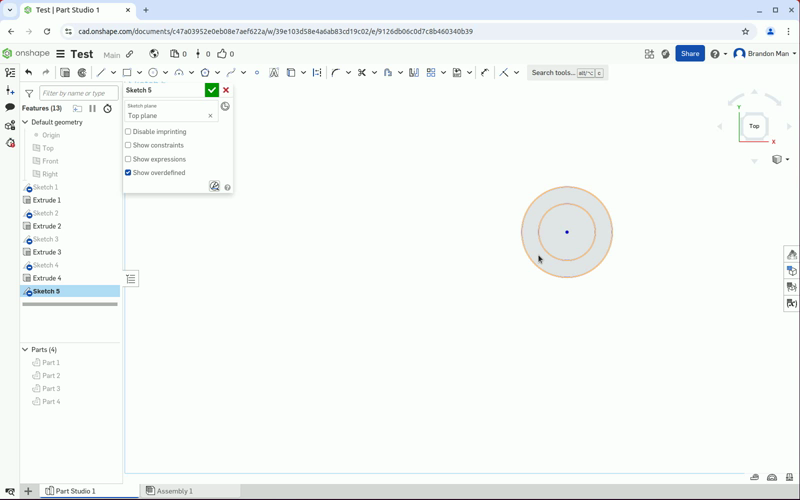
scroll(-6)
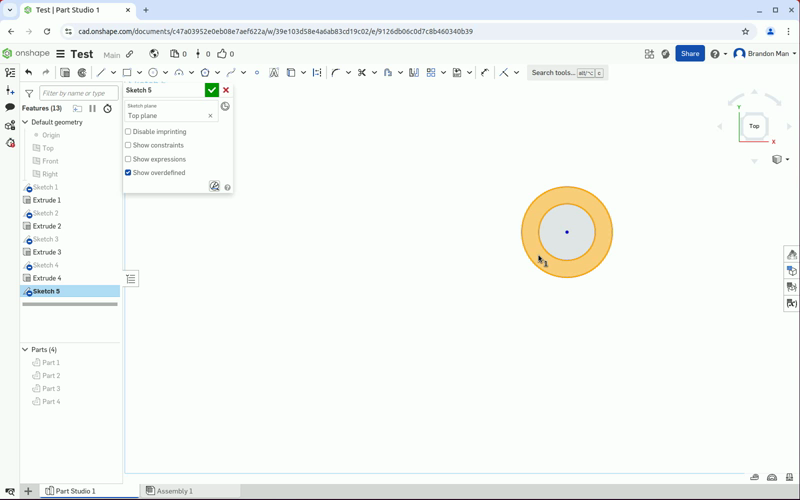
scroll(-6)
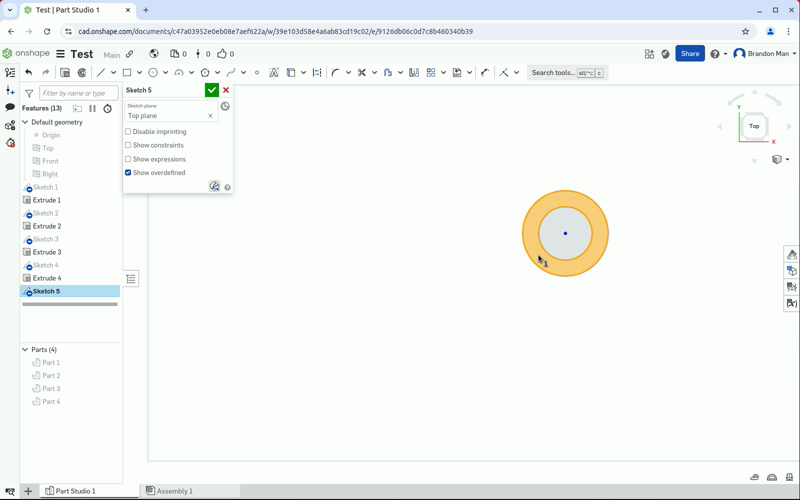
scroll(-6)
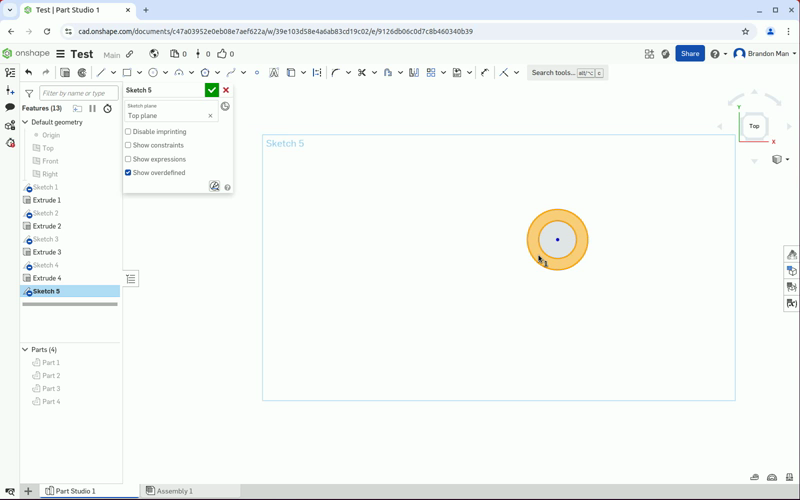
scroll(-6)
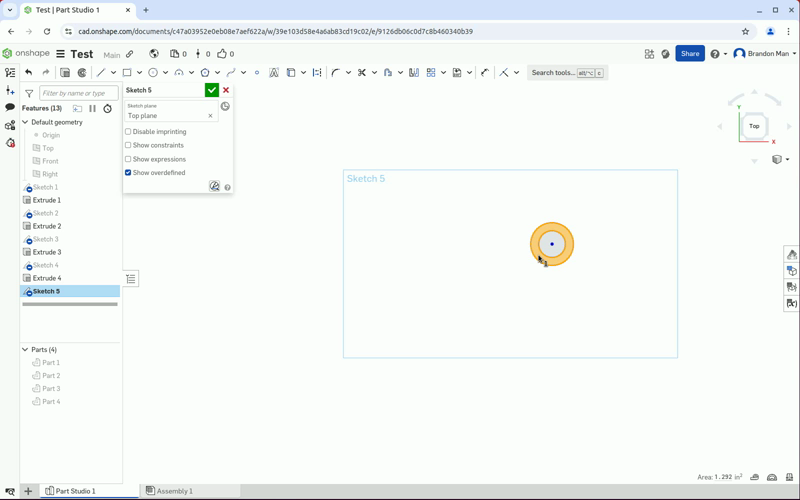
scroll(-6)
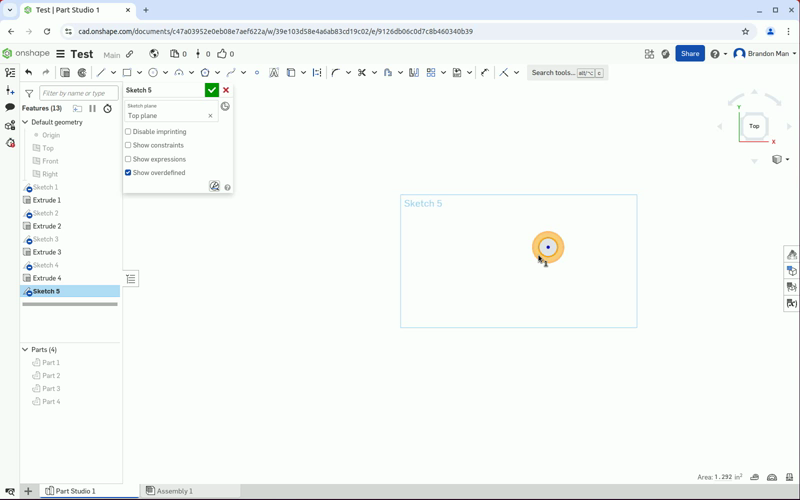
scroll(-6)
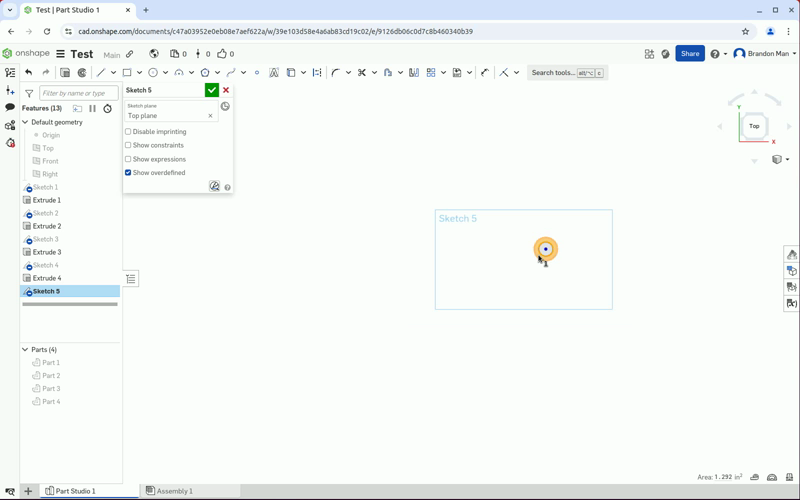
scroll(-6)
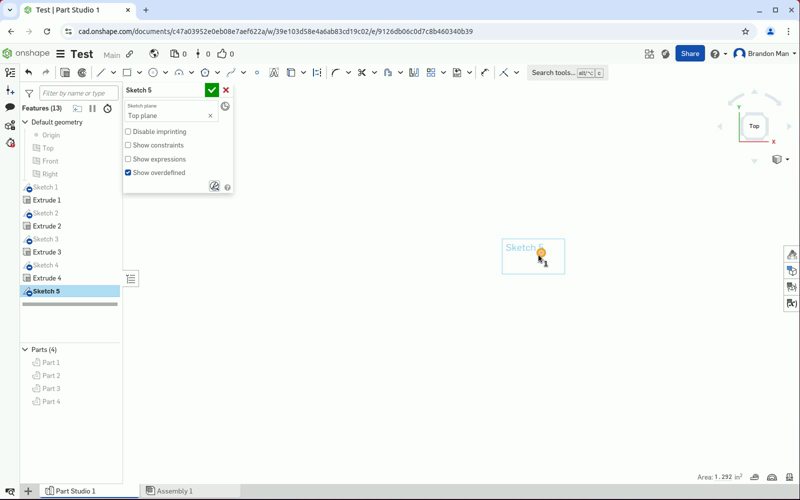
mouse_move(73, 352)
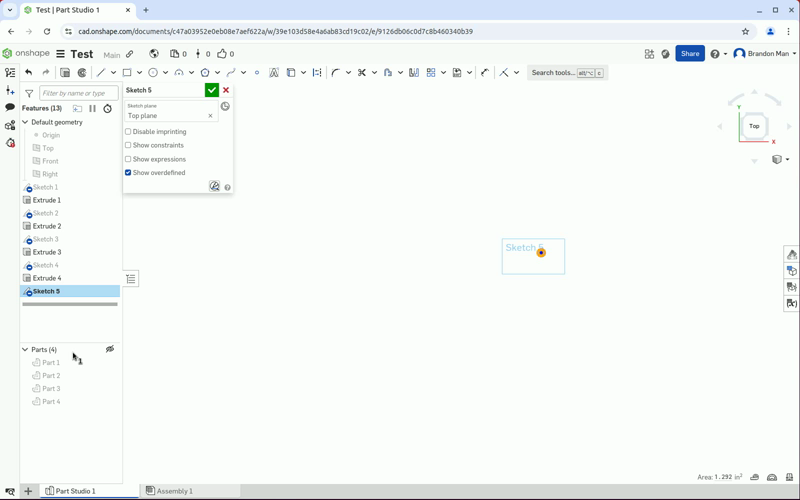
key(shift+y)
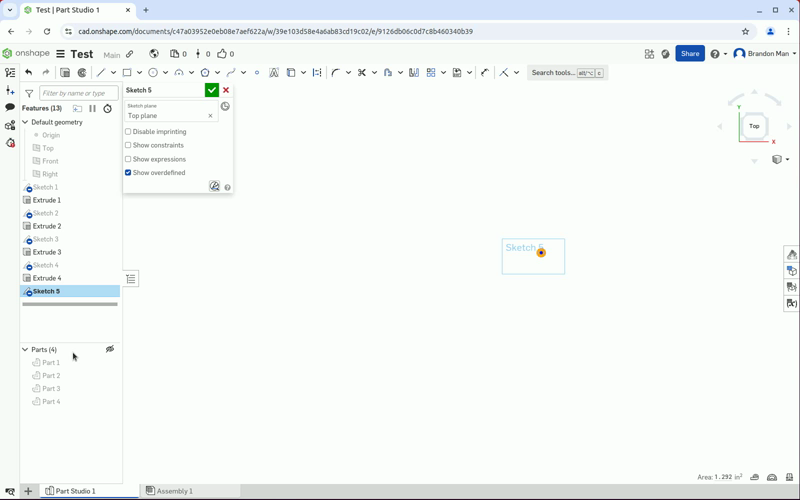
key(shift+e)
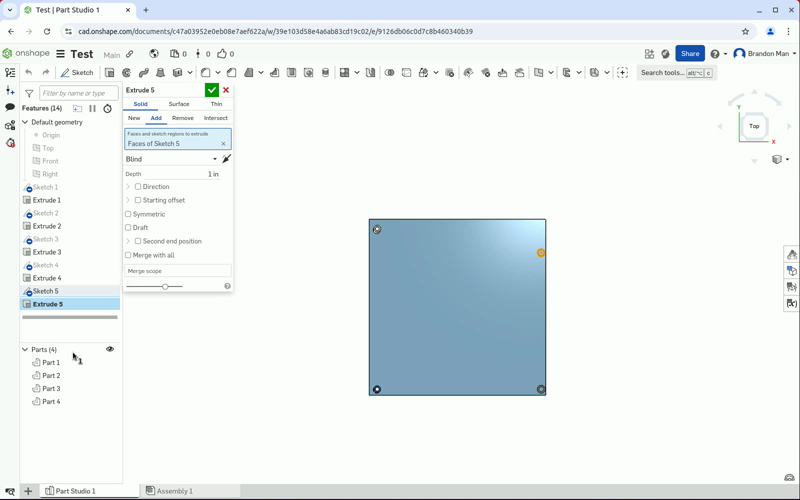
mouse_move(143, 106)
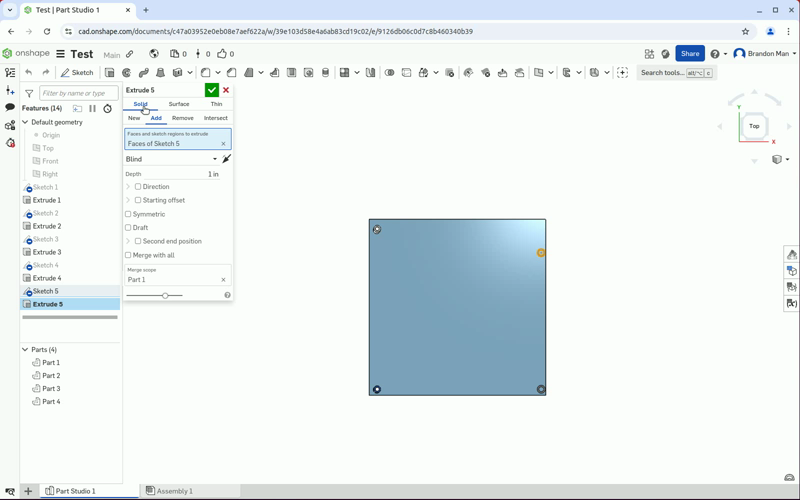
click(143, 106)
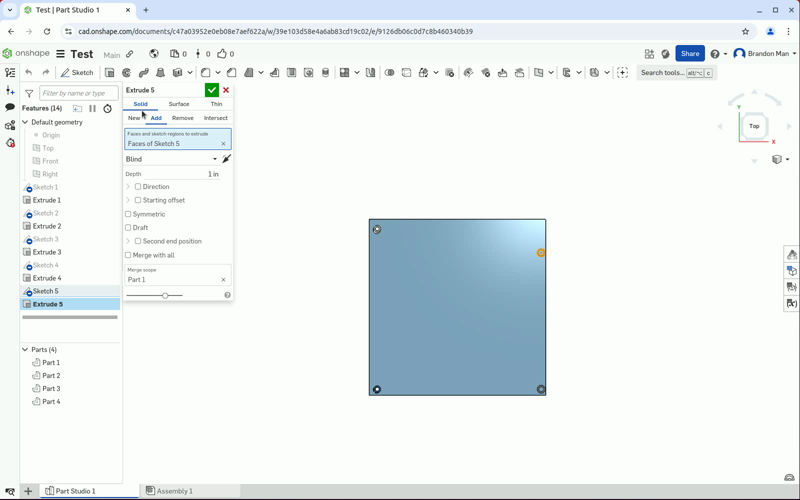
mouse_move(137, 120)
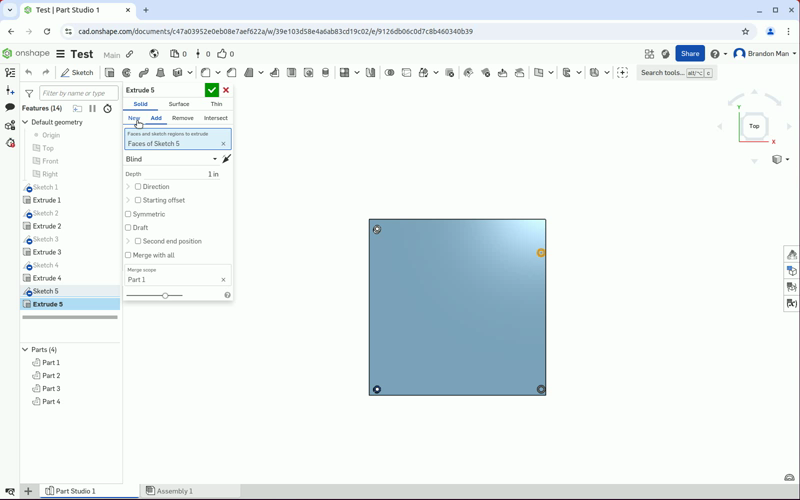
click(137, 120)
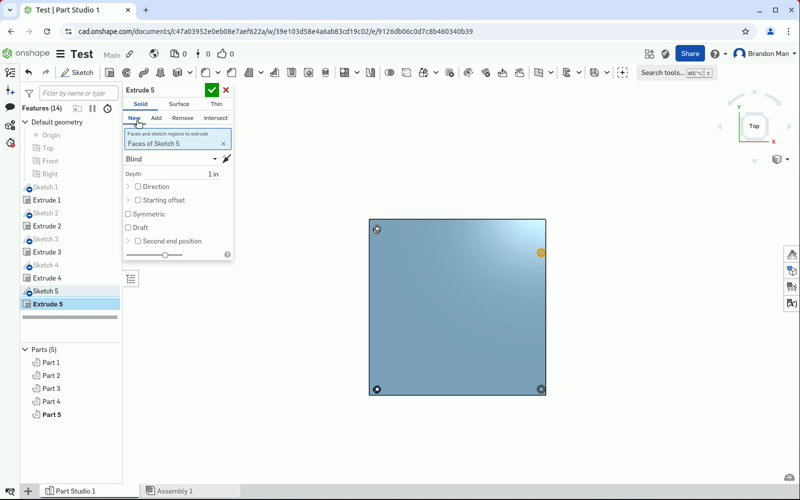
key(tab, 4)
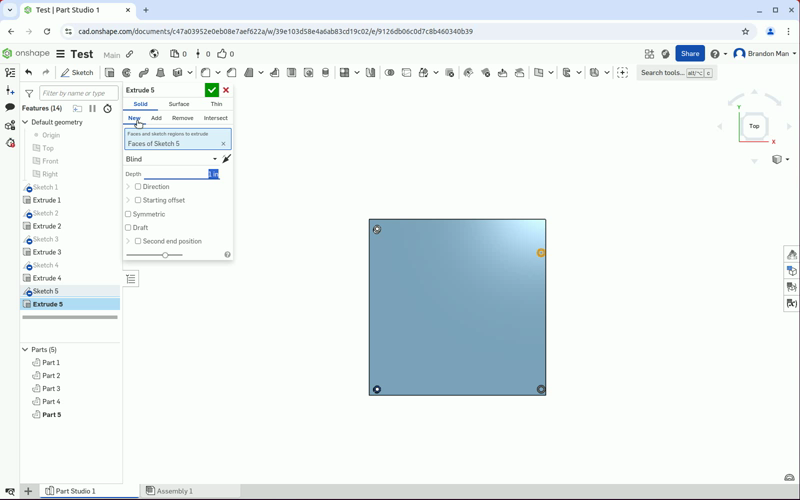
text(1.204)
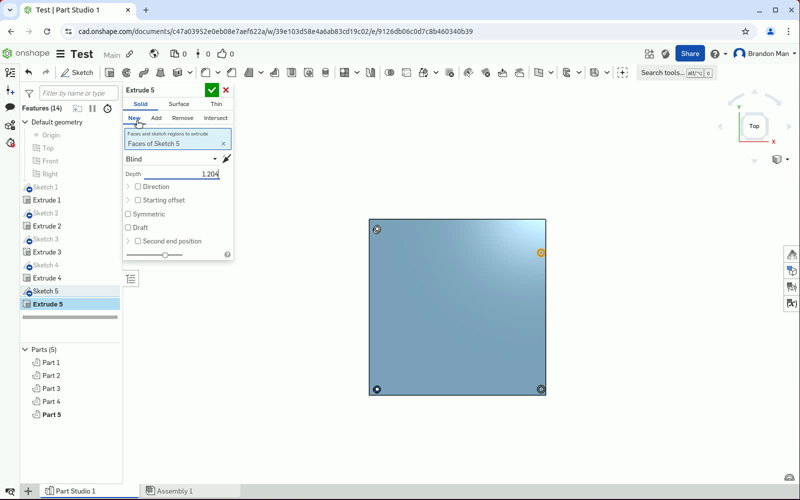
key(enter)
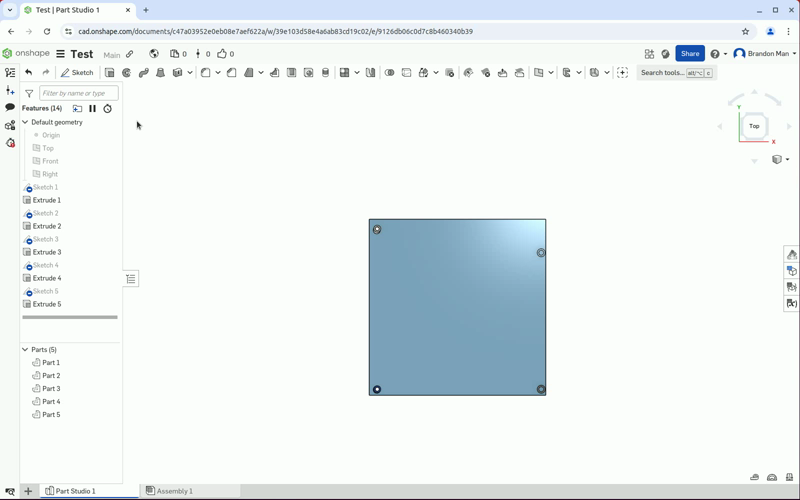
key(shift+h)
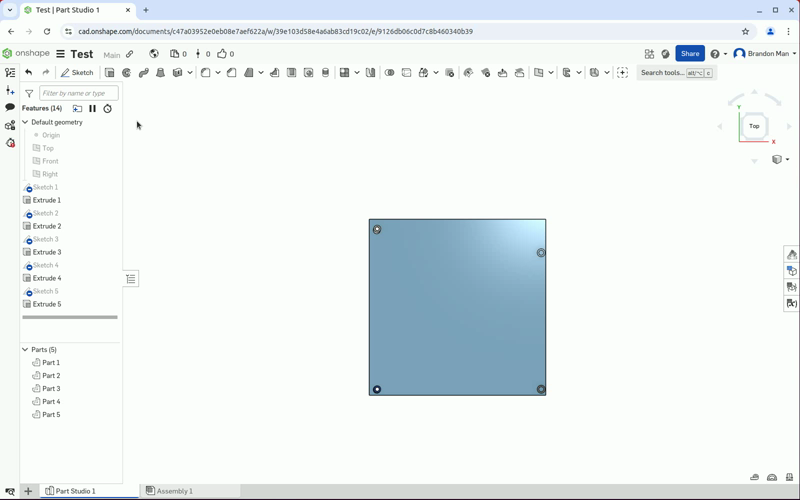
key(shift+h)
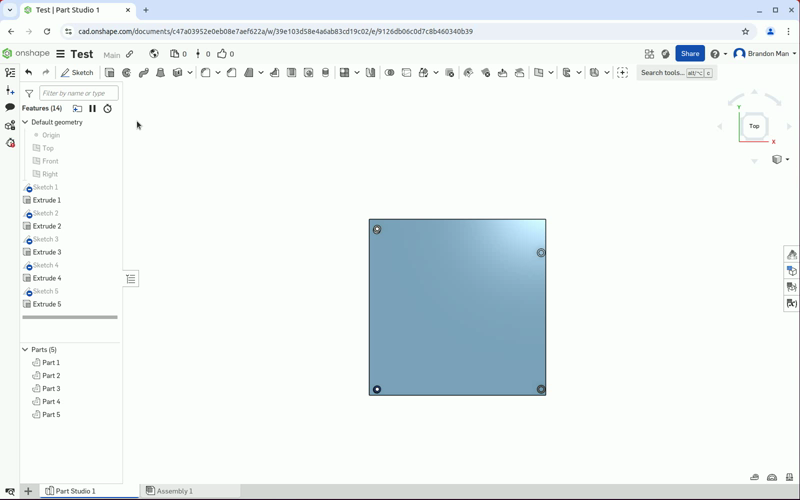
key(shift+7)
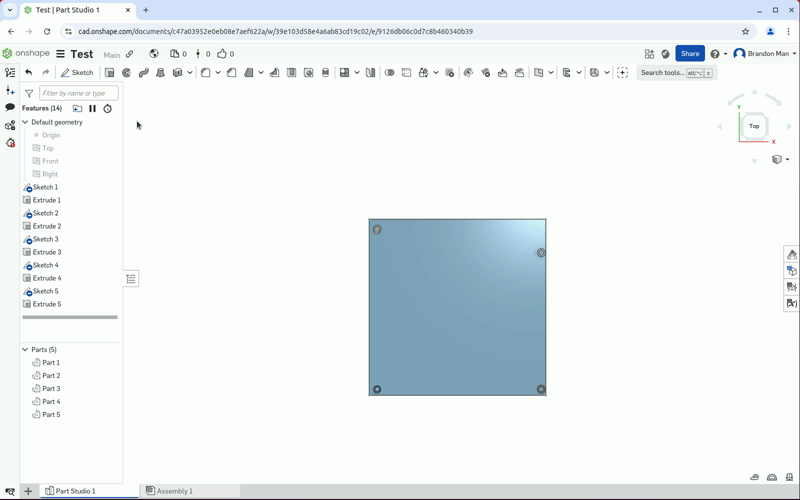
key(up, 3)
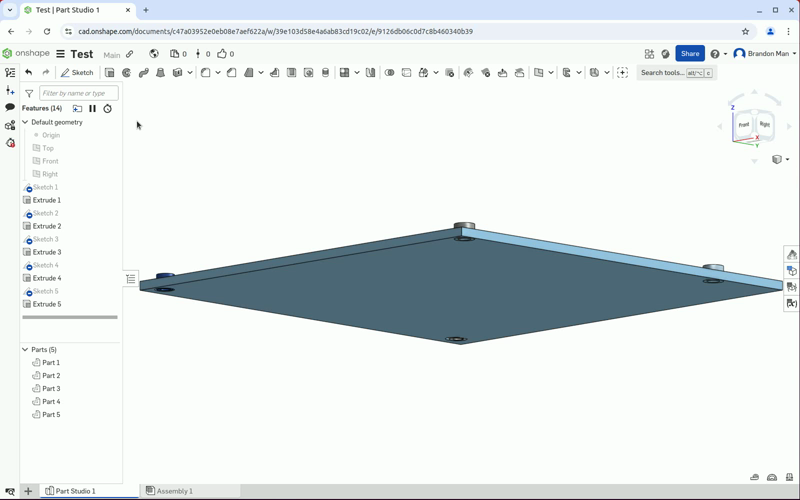
key(left, 3)
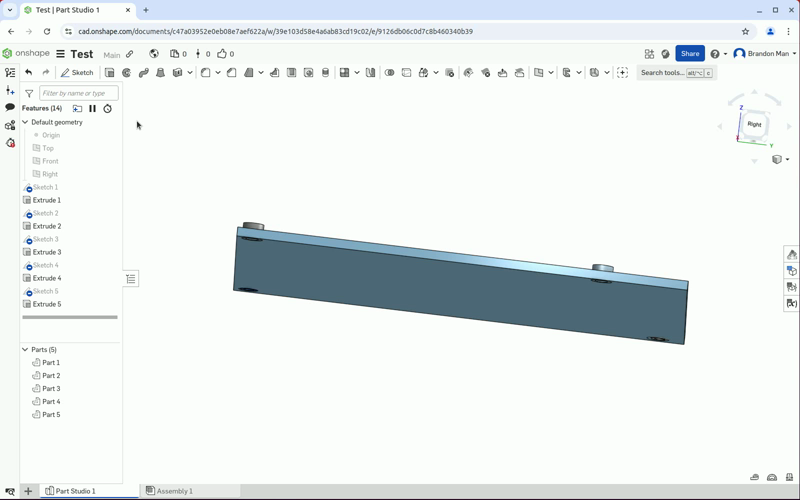
key(right, 3)
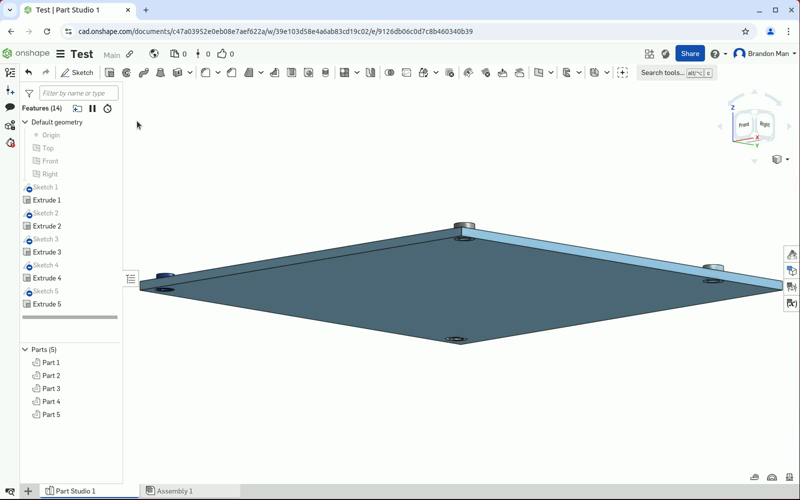
key(down, 3)
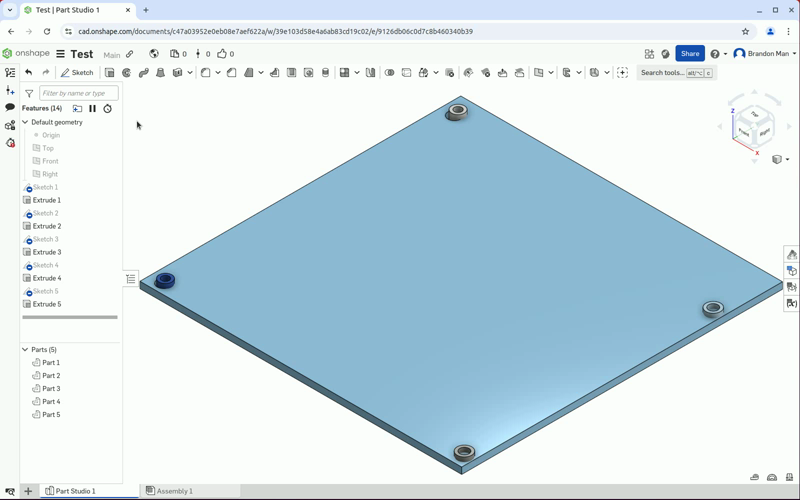
mouse_move(73, 189)
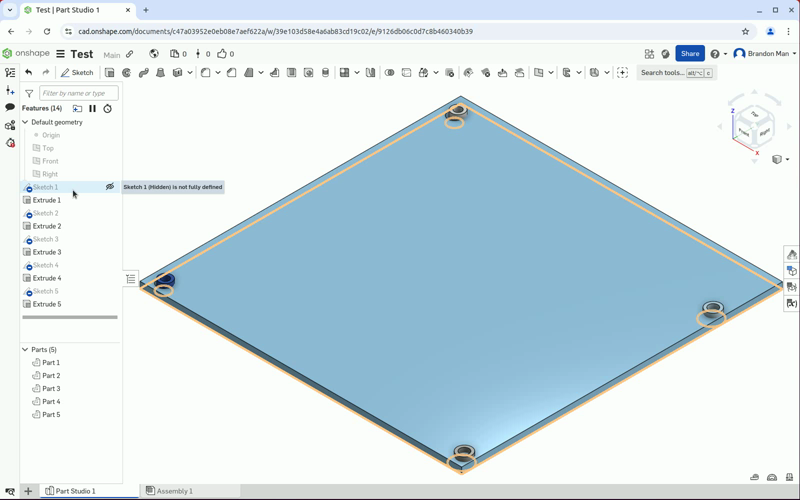
click(73, 189)